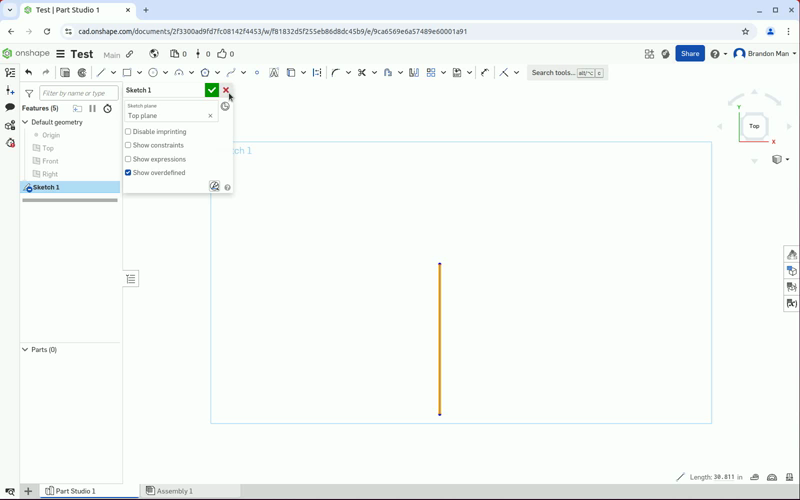
key(shift+h)
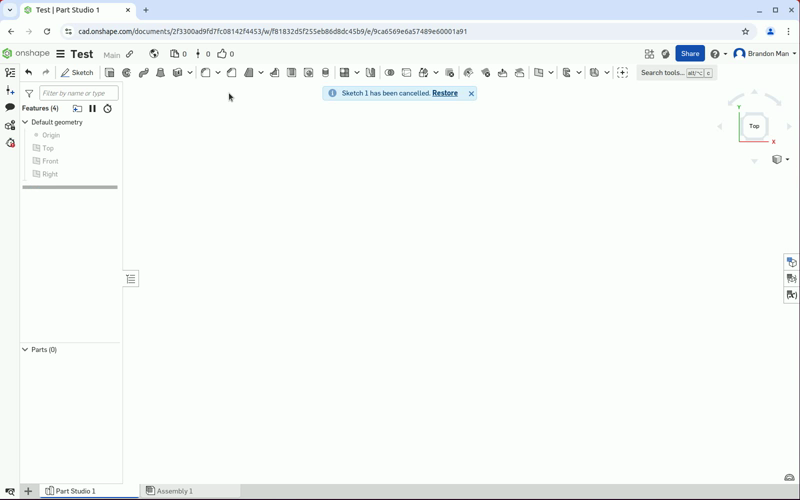
mouse_move(73, 352)
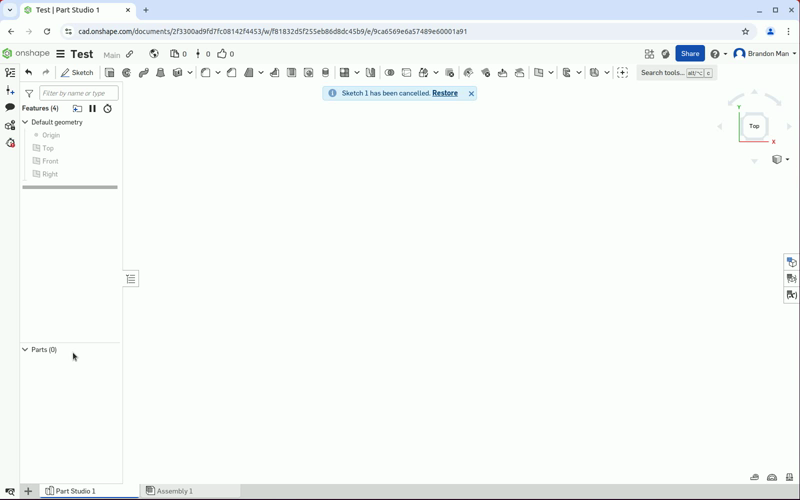
key(y)
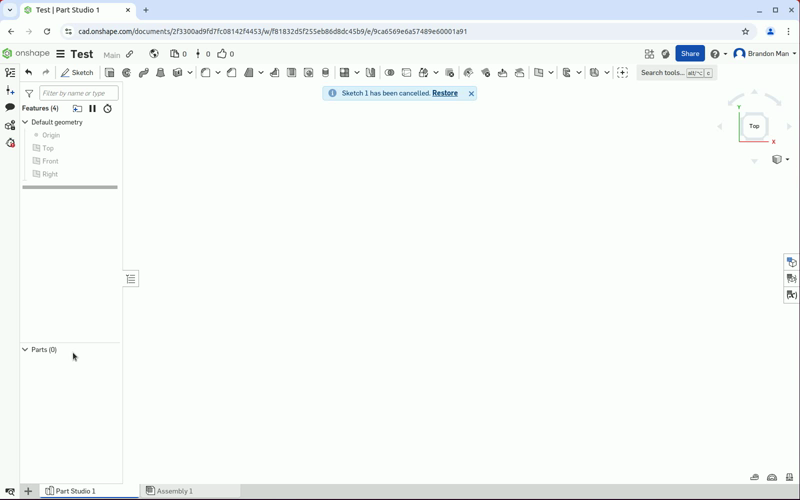
key(shift+p)
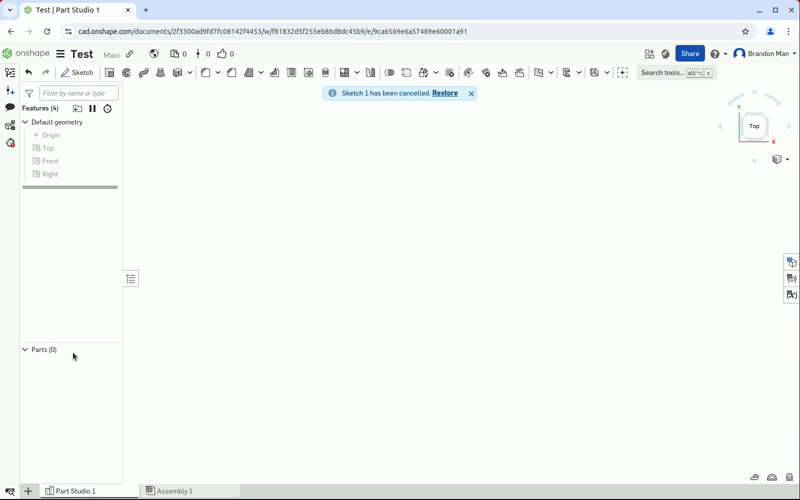
key(space)
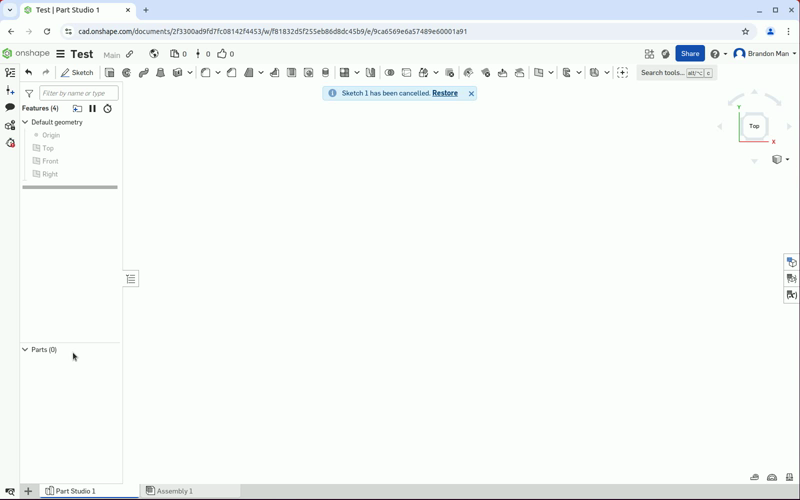
key_down(shift)
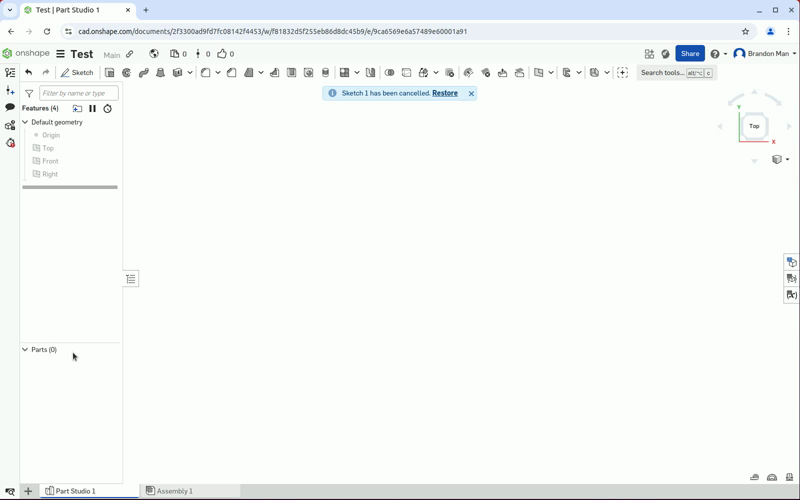
key(up)
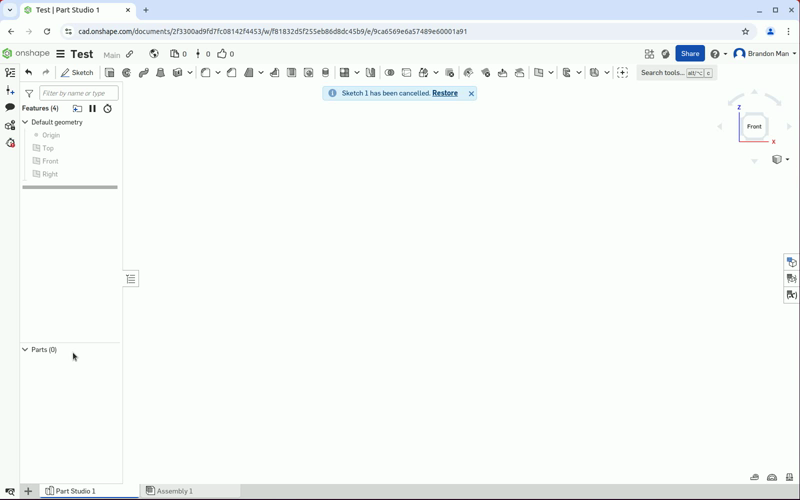
key_up(shift)
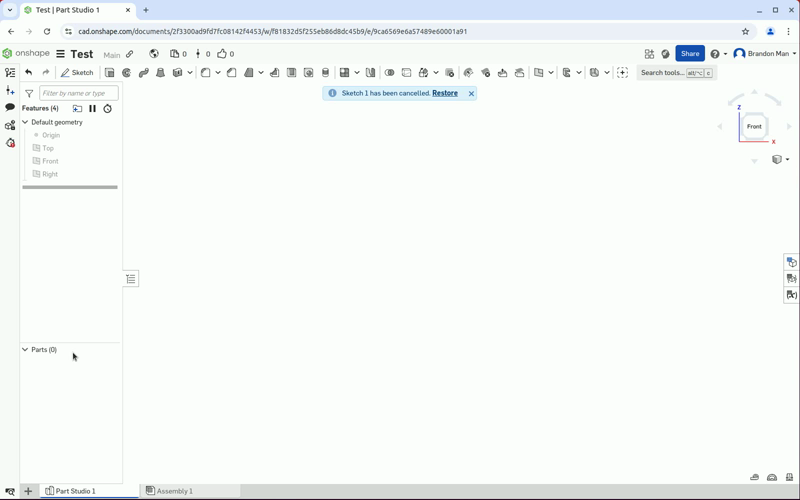
mouse_move(73, 352)
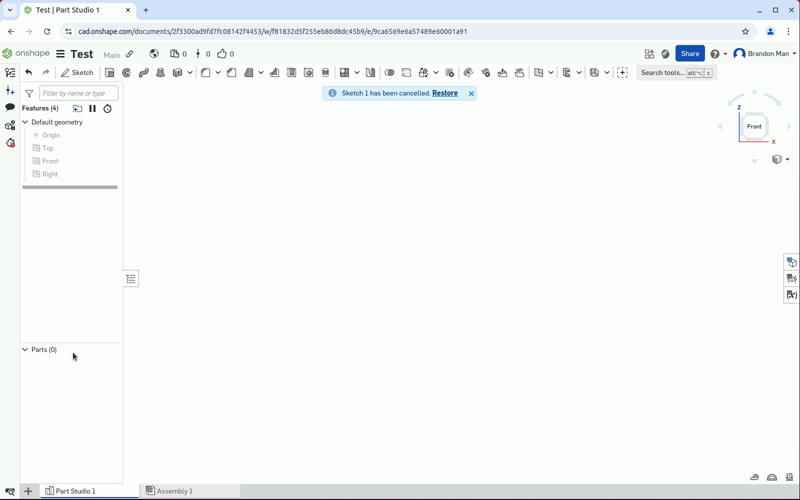
key(shift+y)
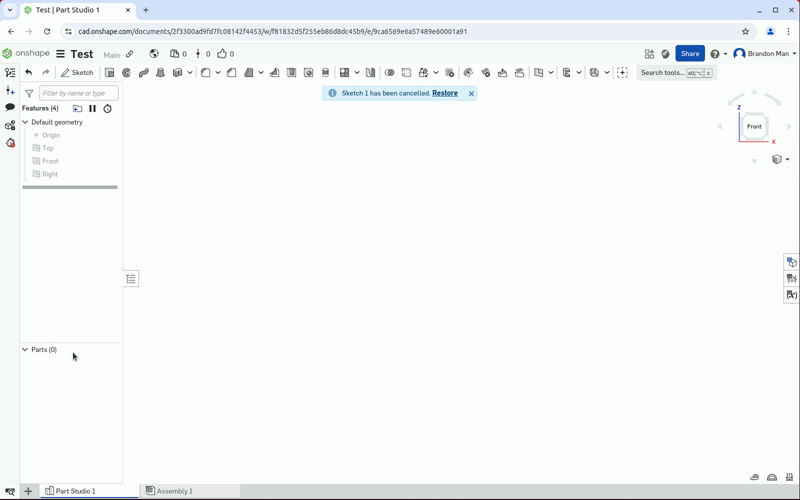
key(shift+s)
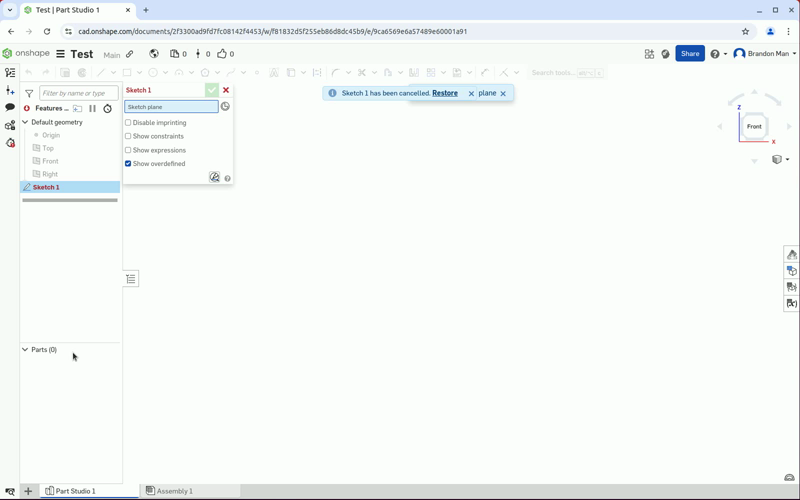
mouse_move(73, 163)
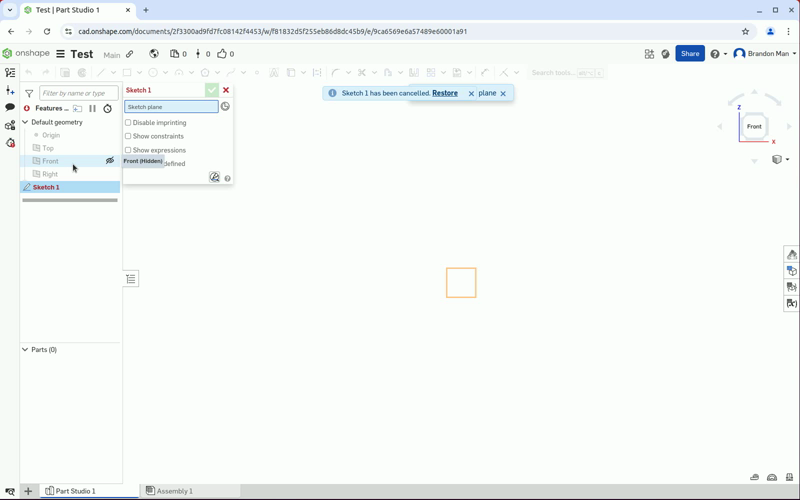
click(73, 163)
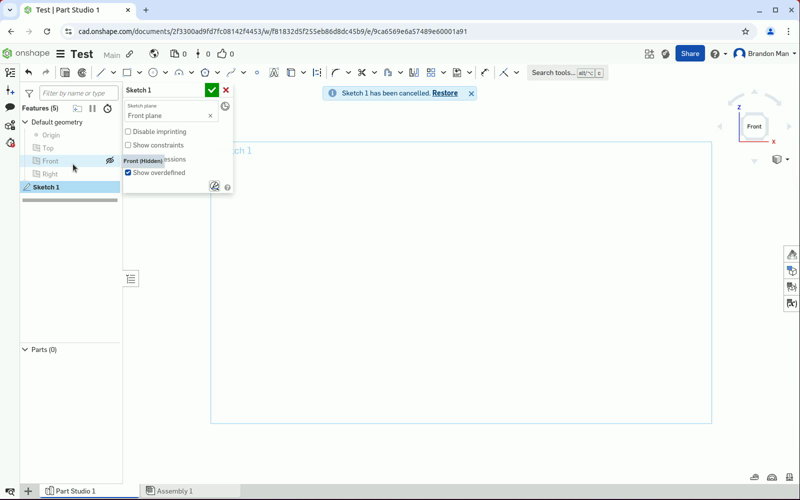
mouse_move(73, 352)
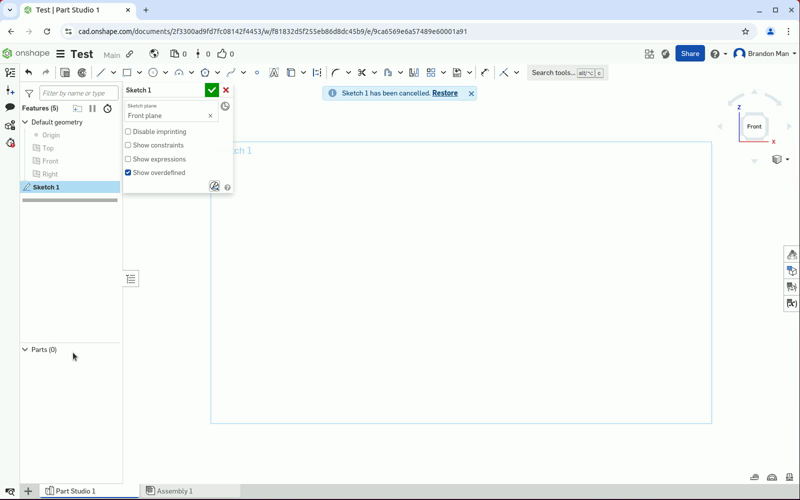
key(y)
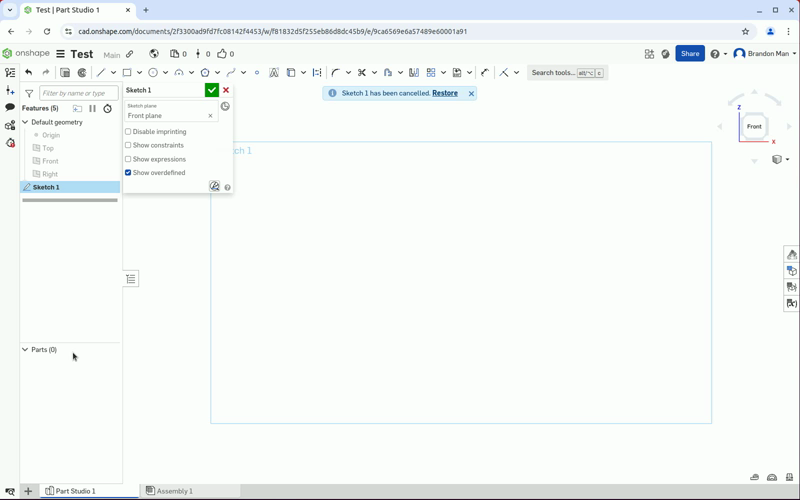
key(l)
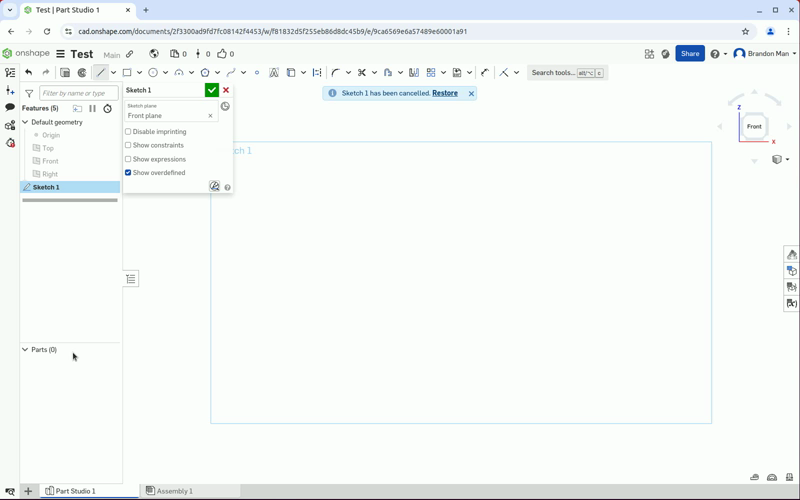
key_down(shift)
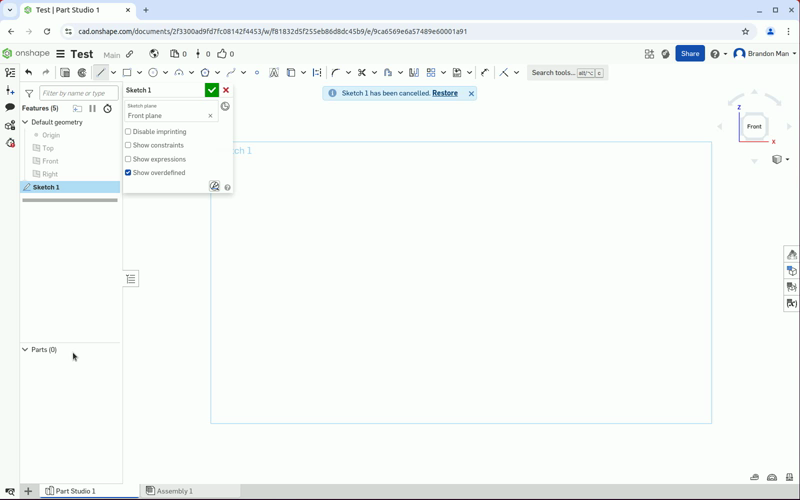
mouse_move(407, 247)
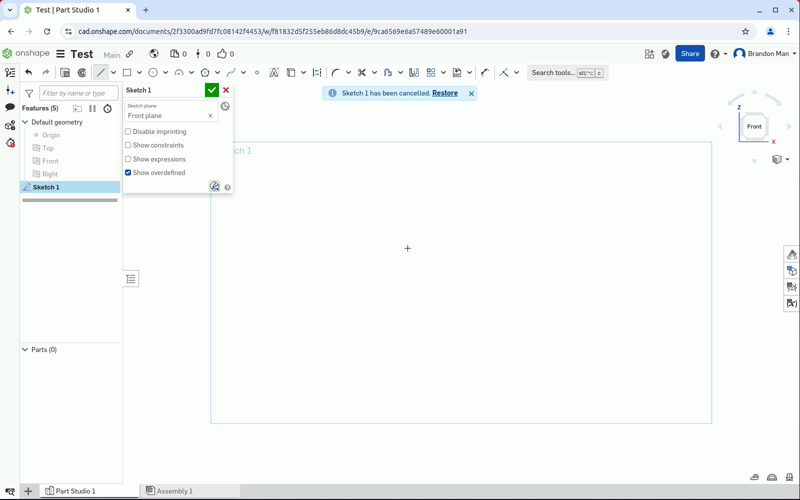
click(407, 247)
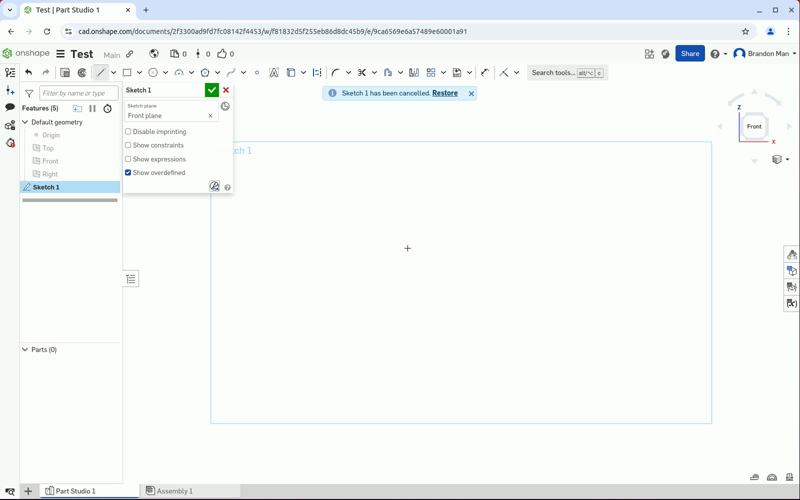
key_up(shift)
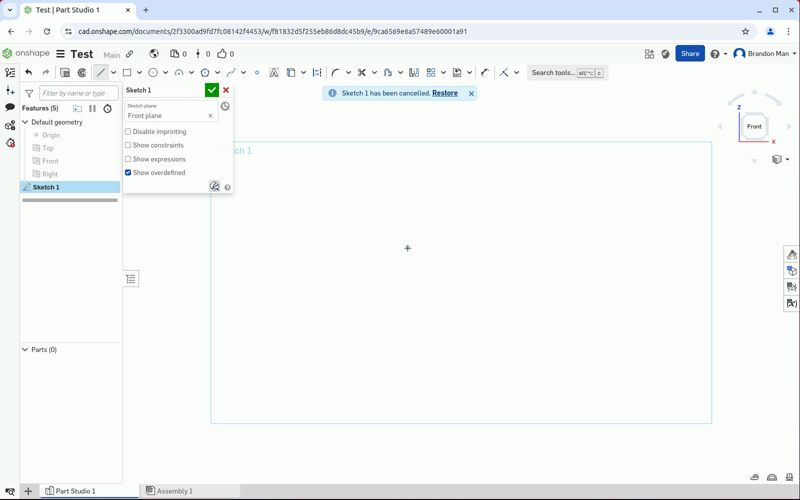
key_down(shift)
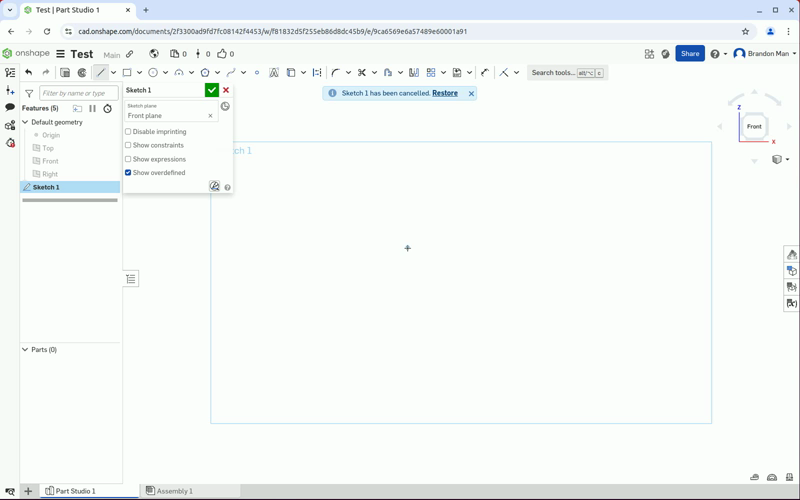
mouse_move(437, 247)
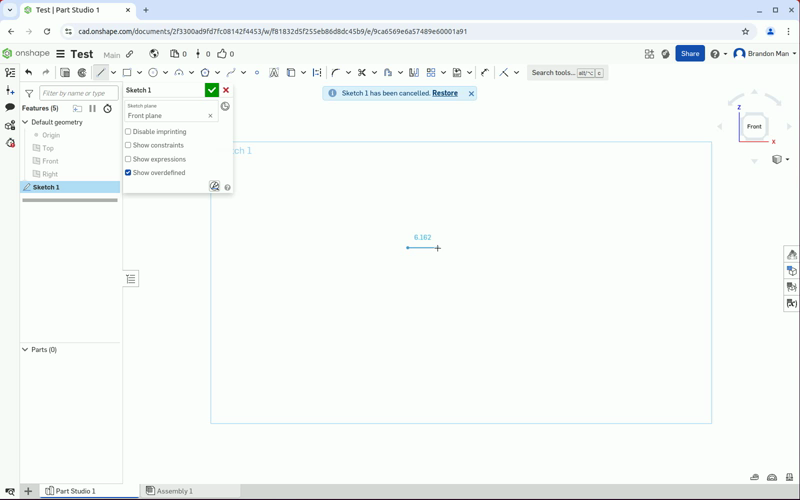
mouse_move(444, 247)
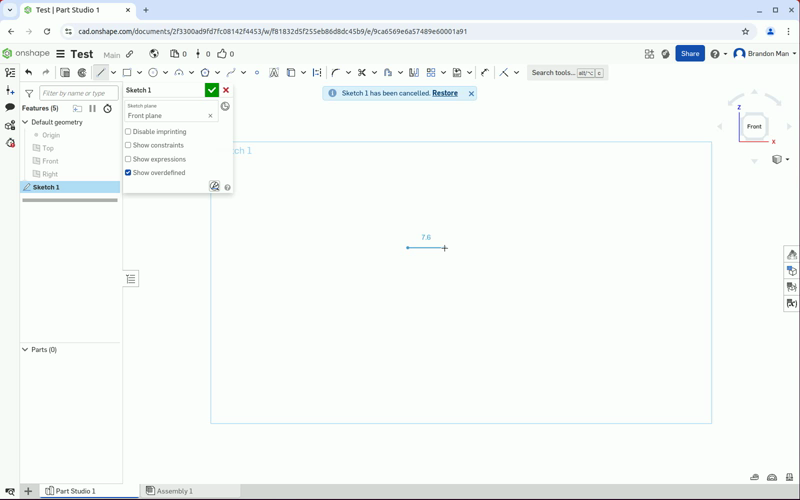
click(444, 247)
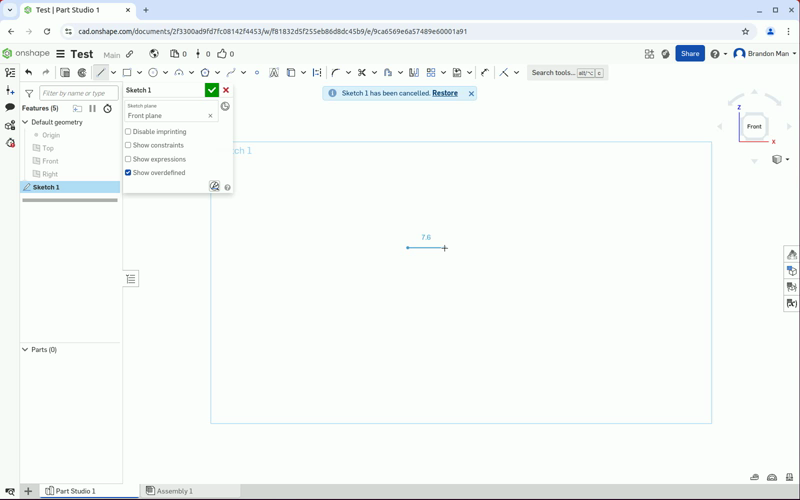
key_up(shift)
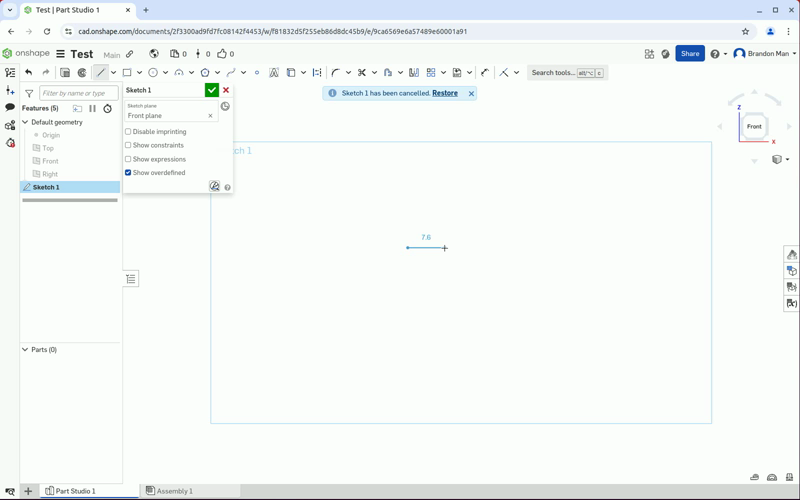
key(esc)
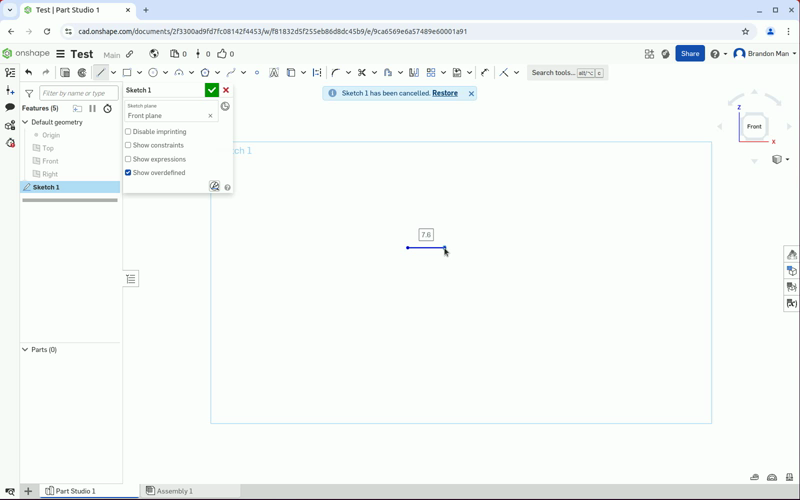
key(a)
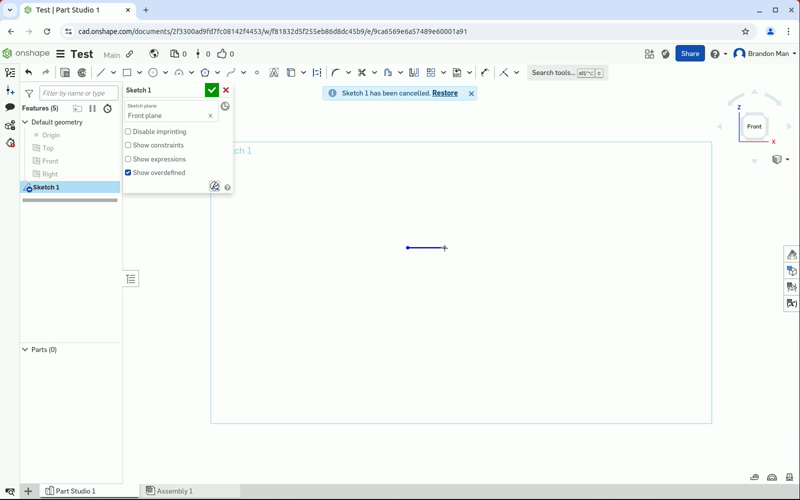
mouse_move(444, 247)
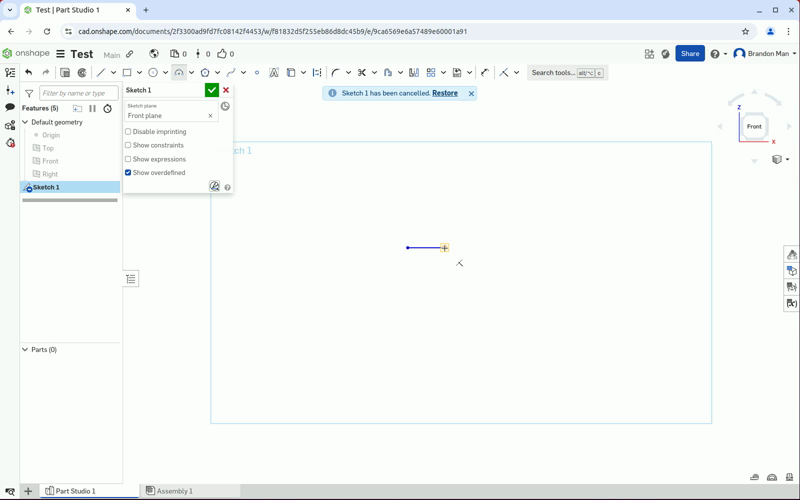
click(444, 247)
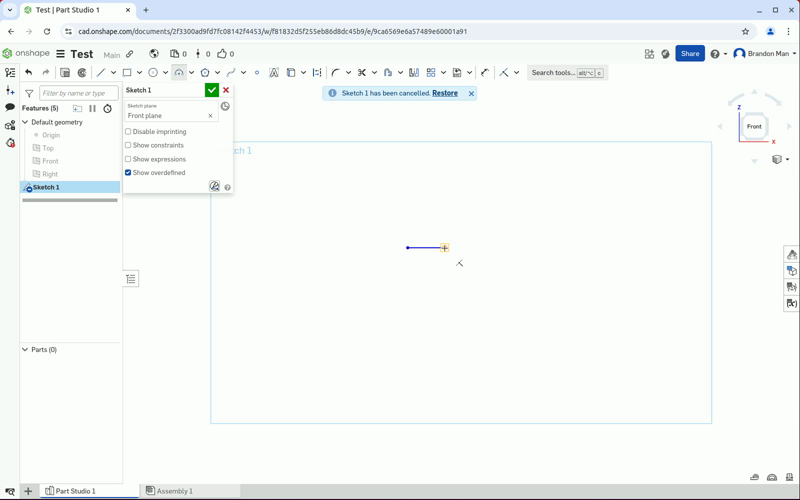
key_down(shift)
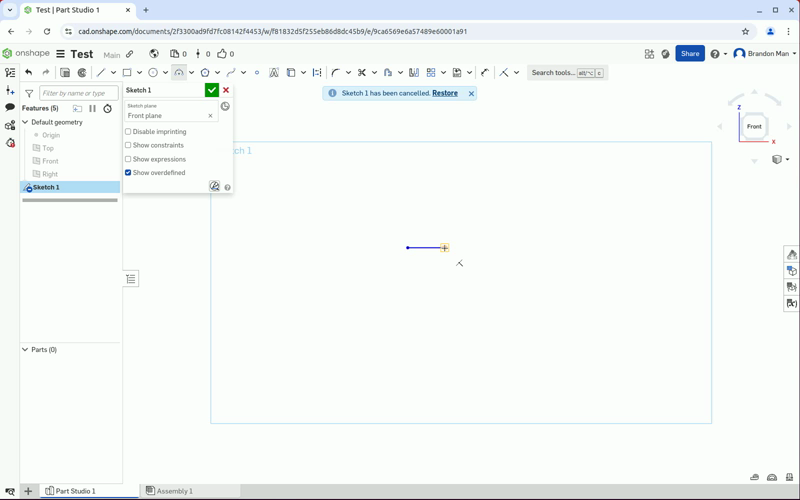
mouse_move(477, 247)
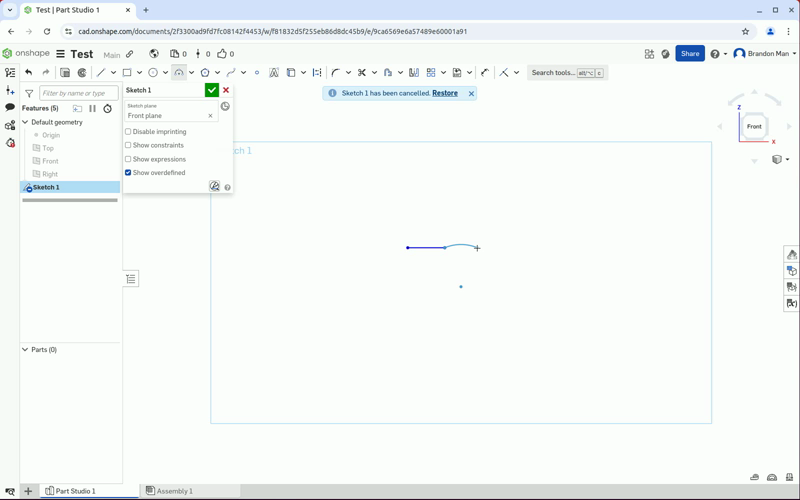
click(477, 247)
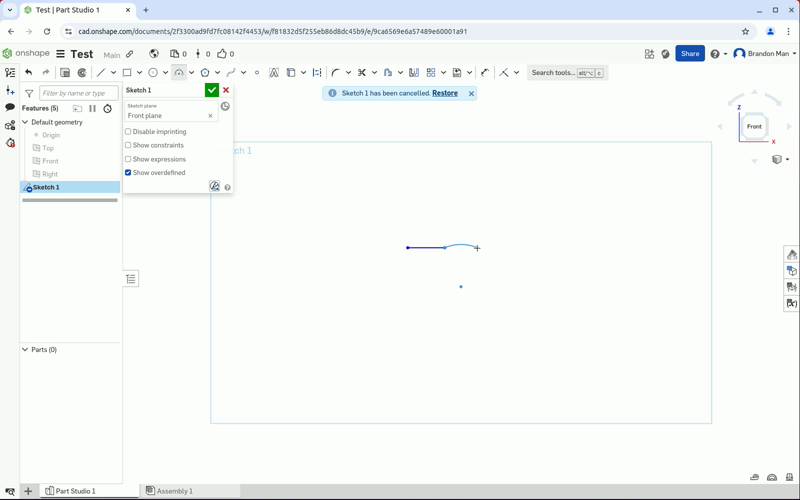
mouse_move(460, 244)
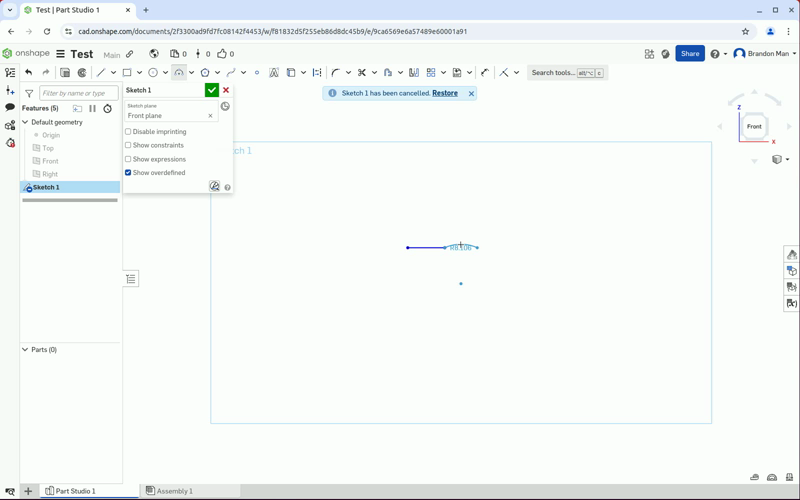
click(460, 244)
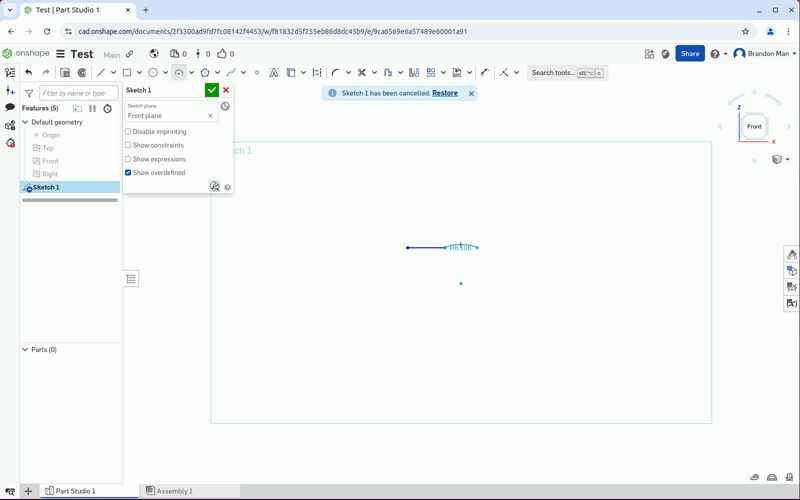
key_up(shift)
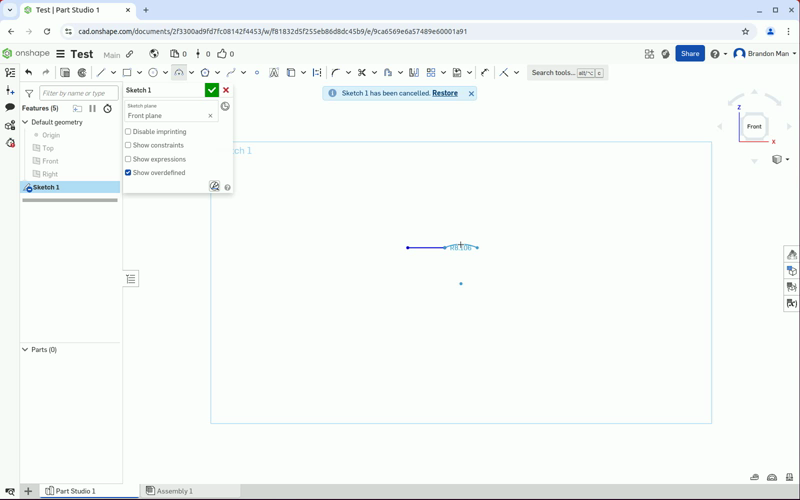
key(esc)
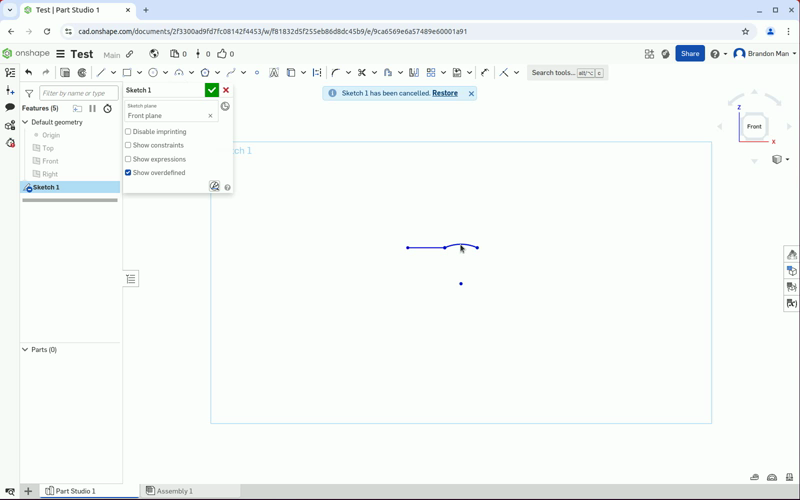
key(l)
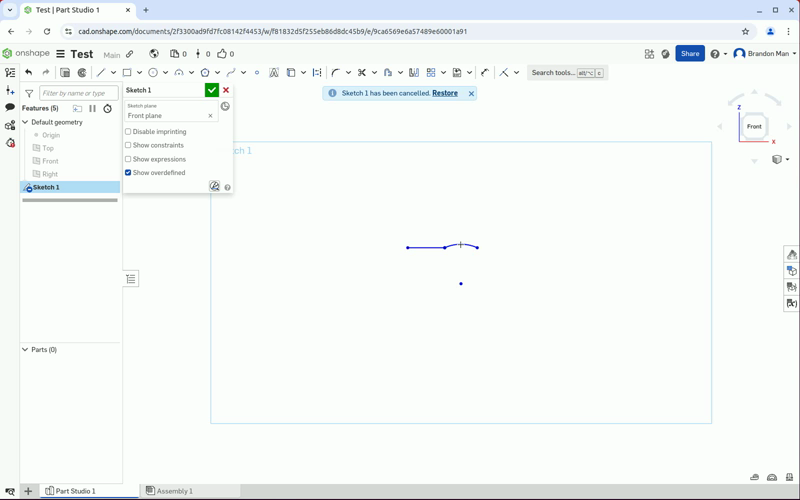
mouse_move(477, 247)
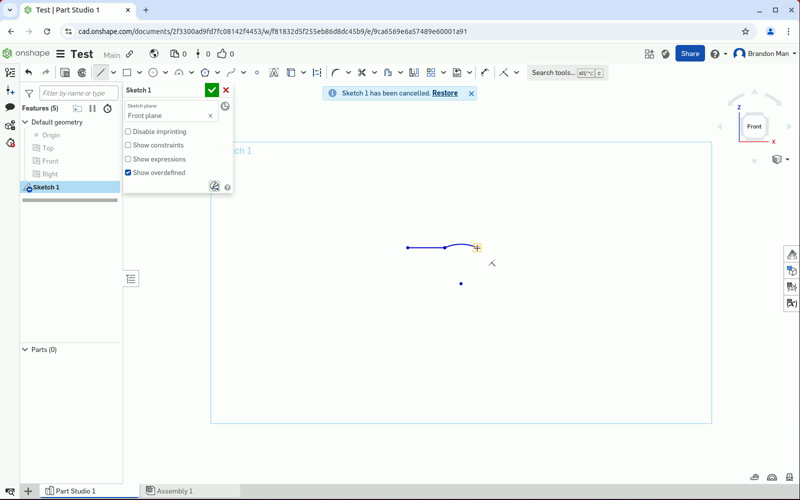
click(477, 247)
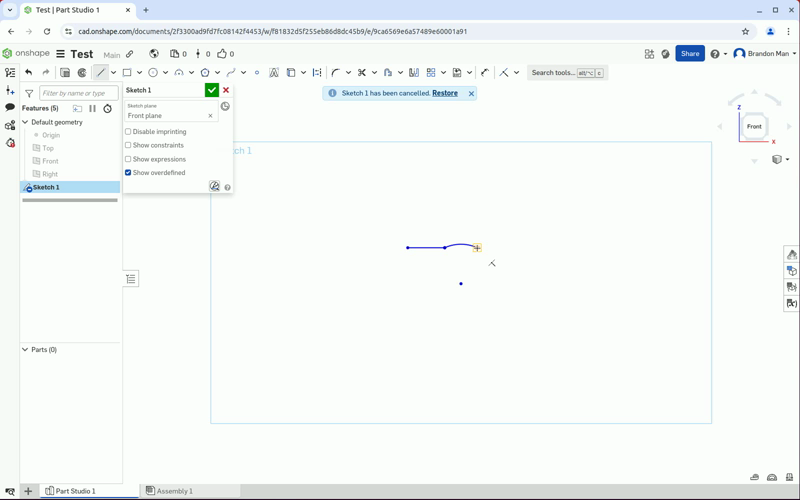
key_down(shift)
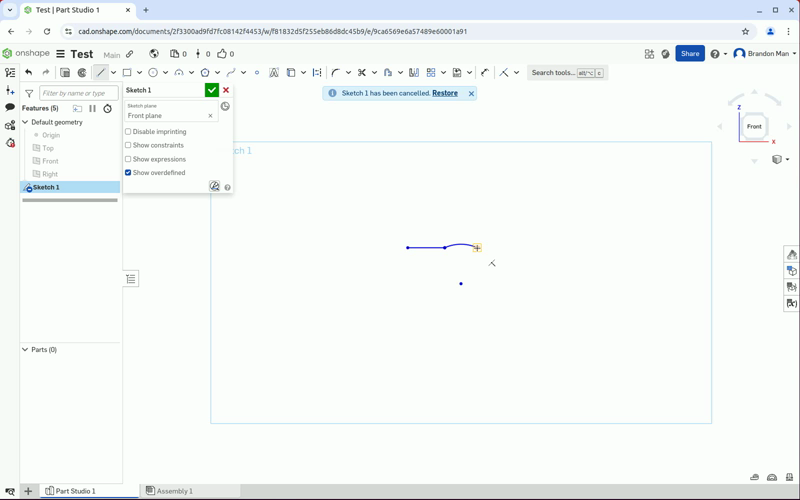
mouse_move(507, 247)
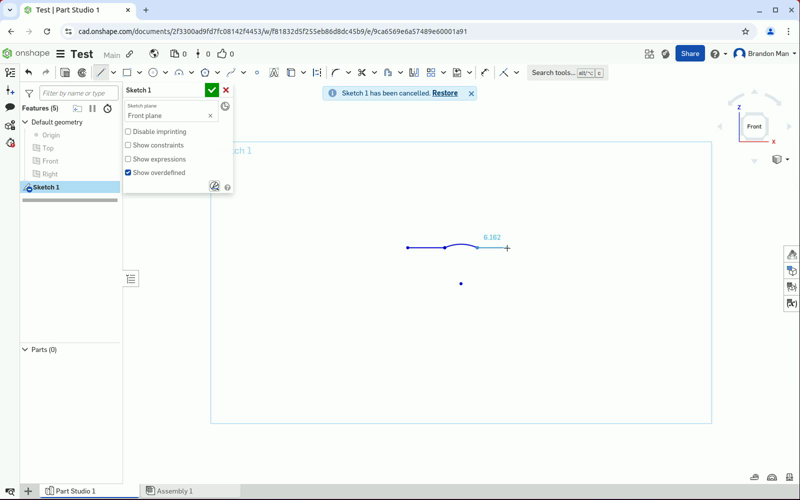
mouse_move(513, 247)
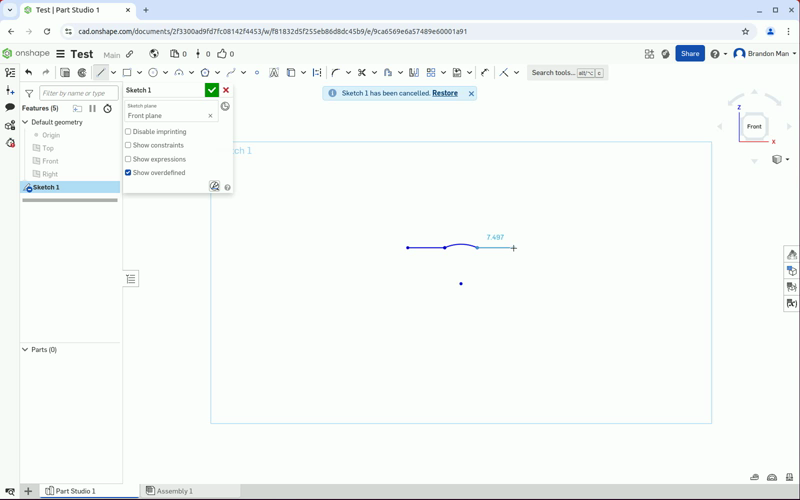
click(513, 247)
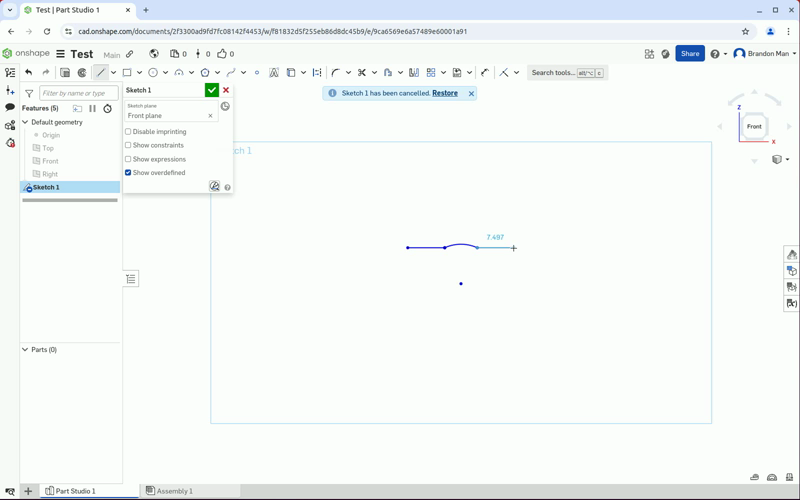
key_up(shift)
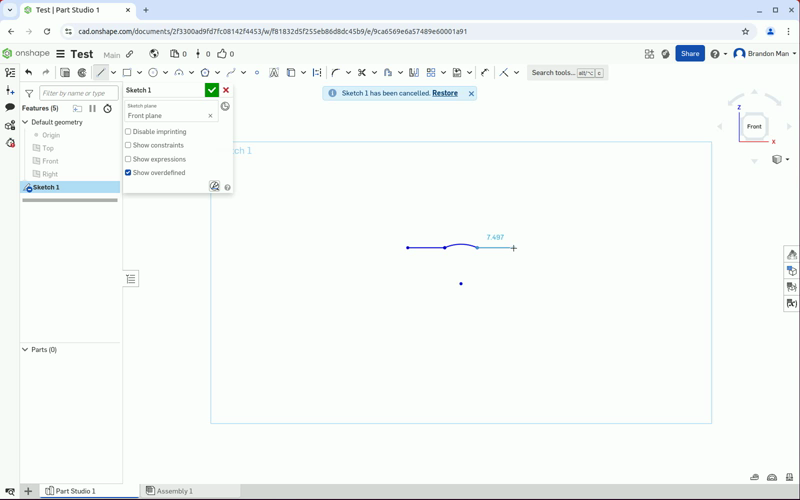
key(esc)
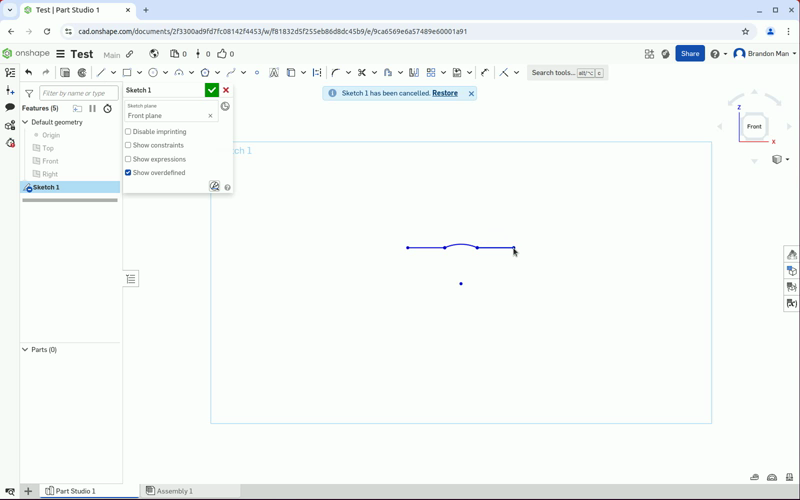
key(a)
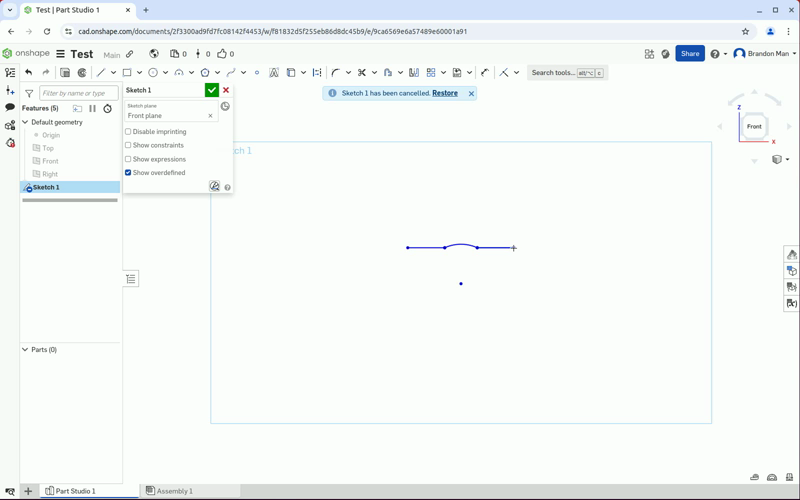
mouse_move(513, 247)
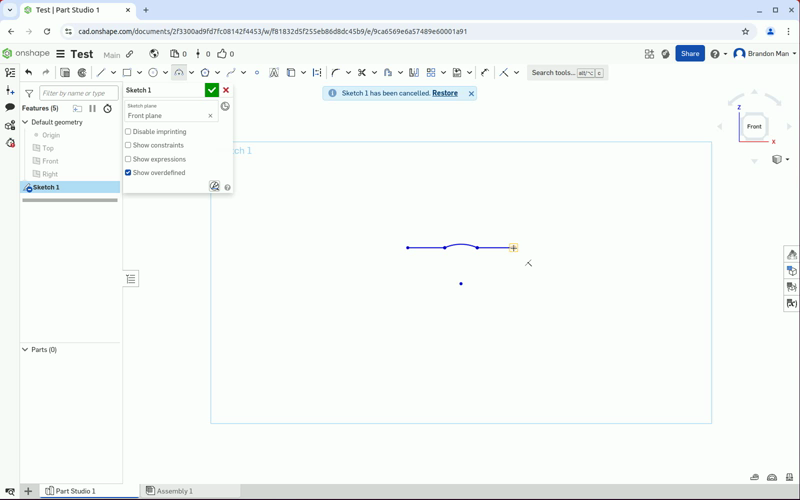
click(513, 247)
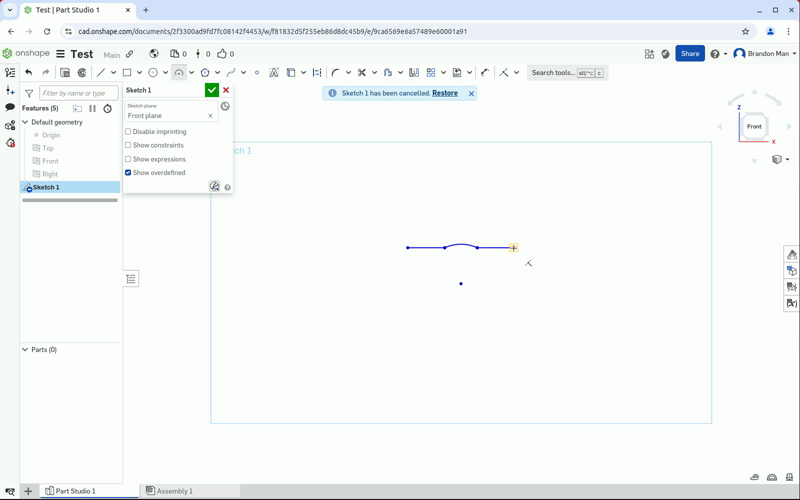
mouse_move(407, 247)
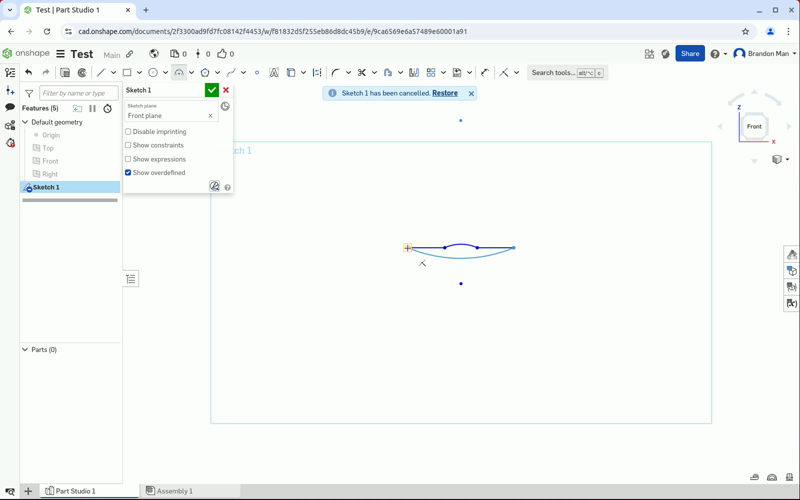
click(407, 247)
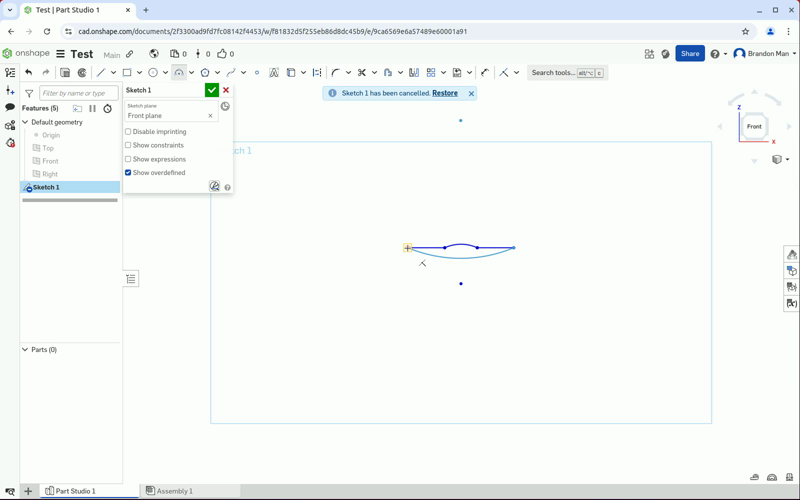
key_down(shift)
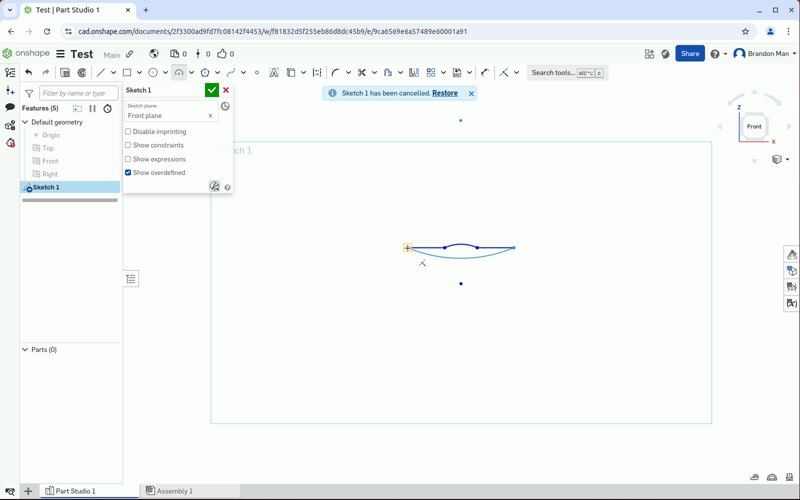
mouse_move(460, 219)
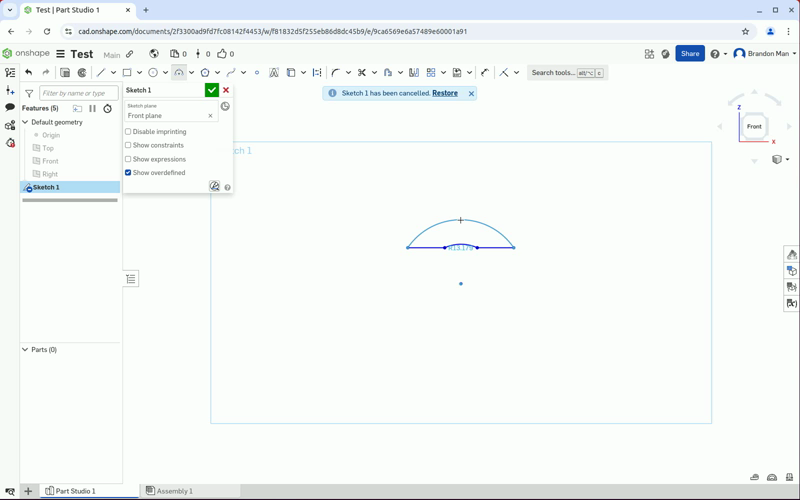
click(460, 219)
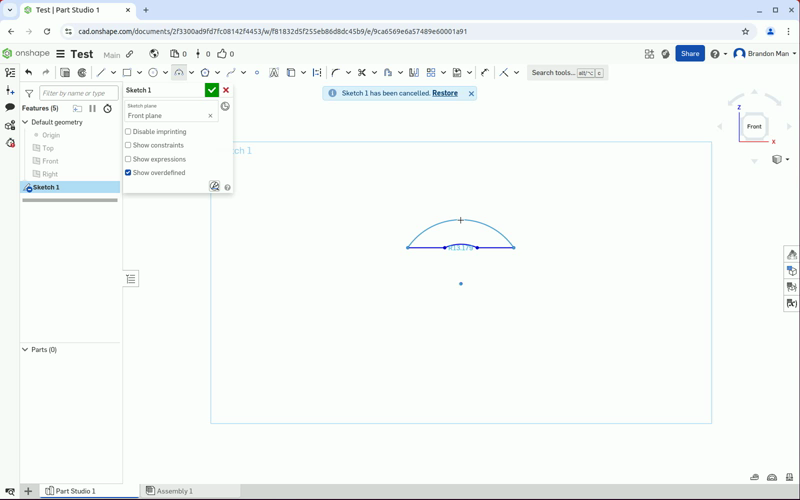
key_up(shift)
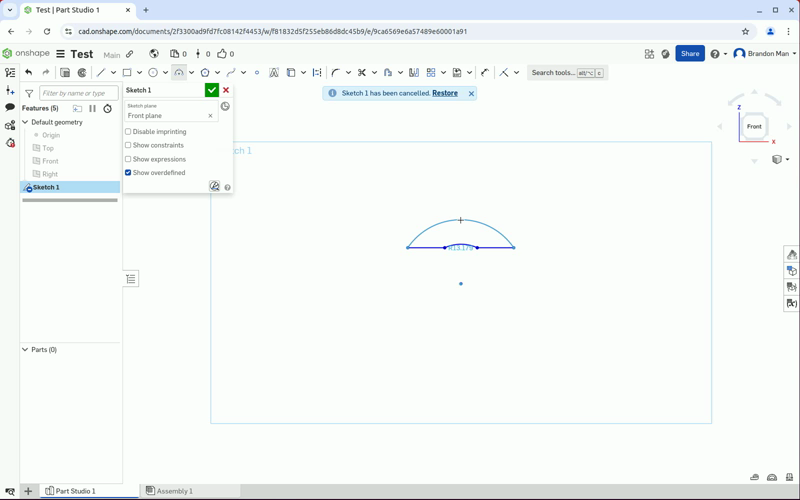
key(esc)
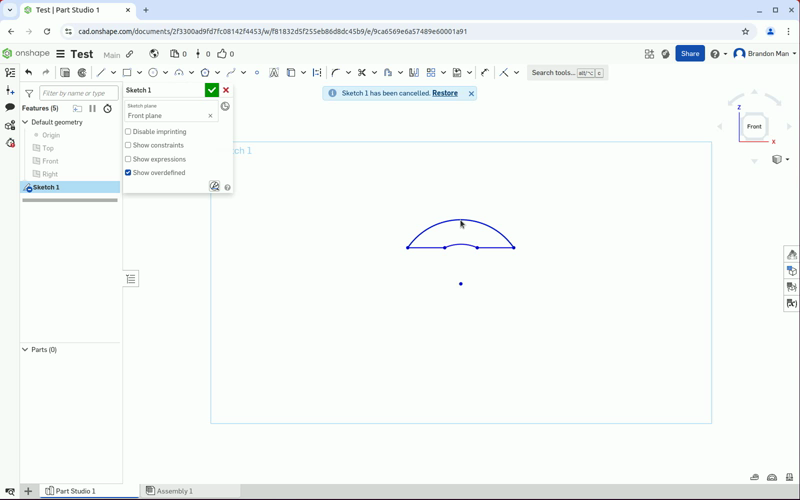
mouse_move(478, 230)
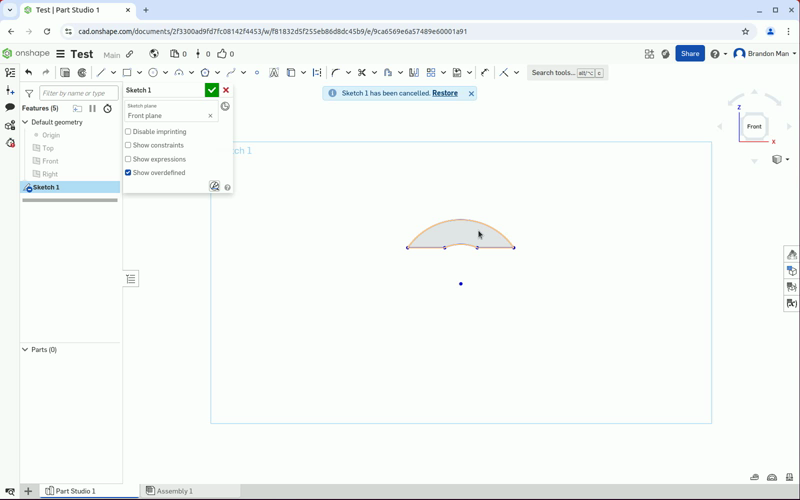
click(478, 230)
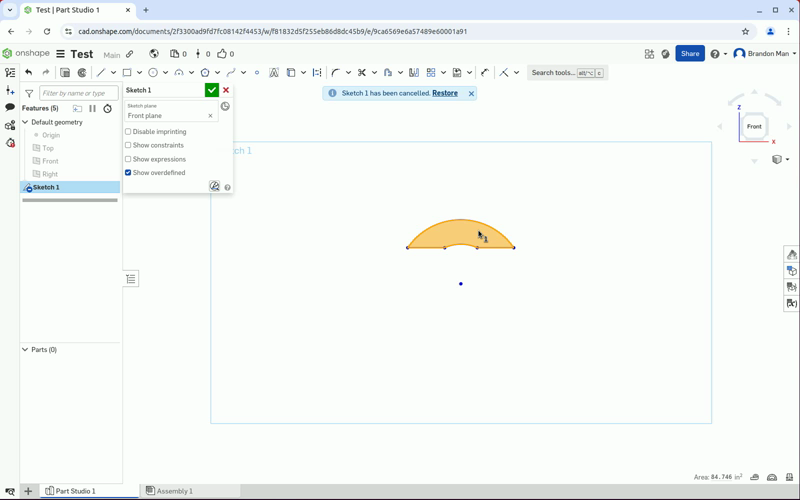
mouse_move(73, 352)
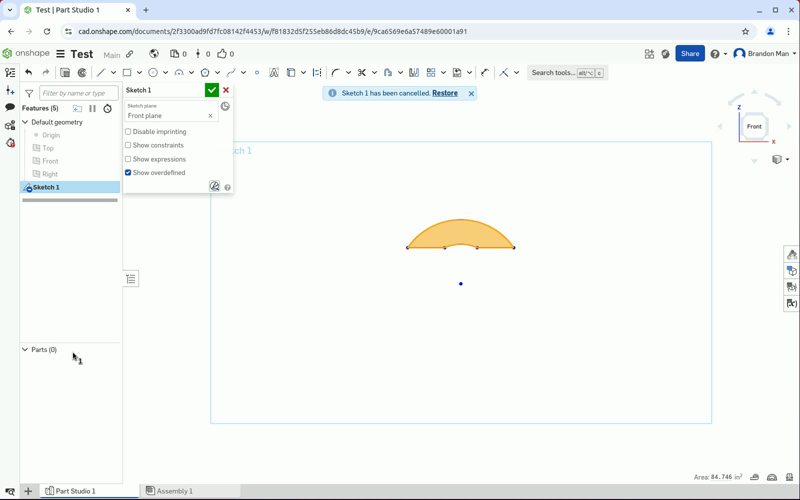
key(shift+y)
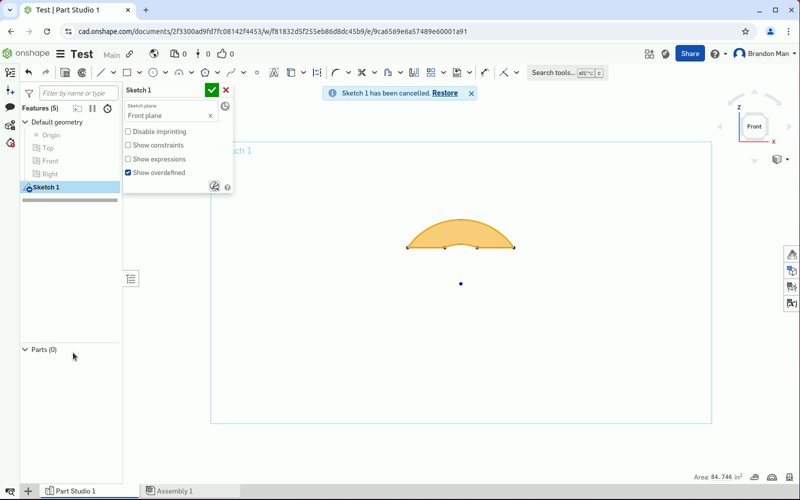
key(shift+e)
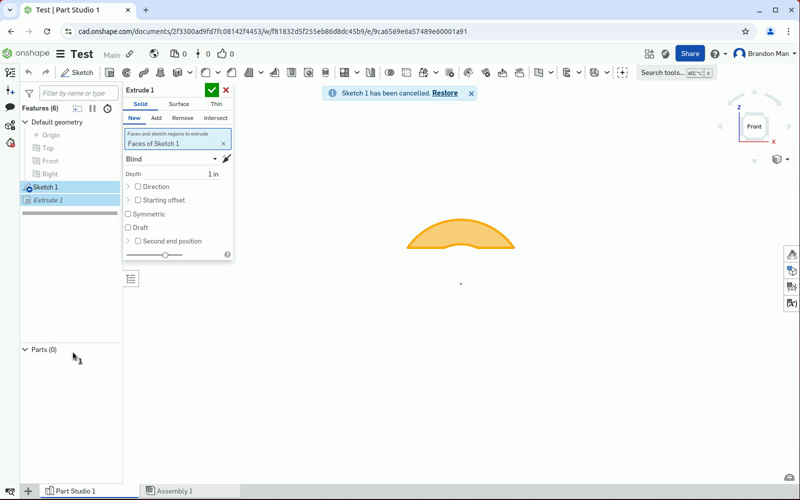
mouse_move(143, 106)
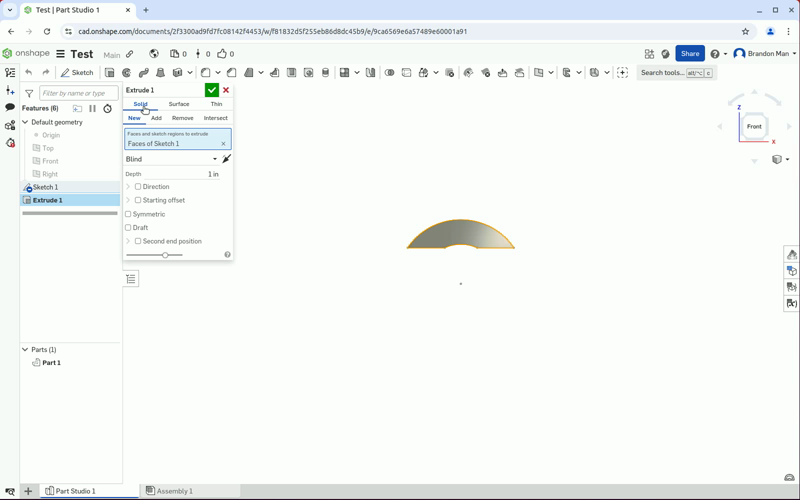
click(143, 106)
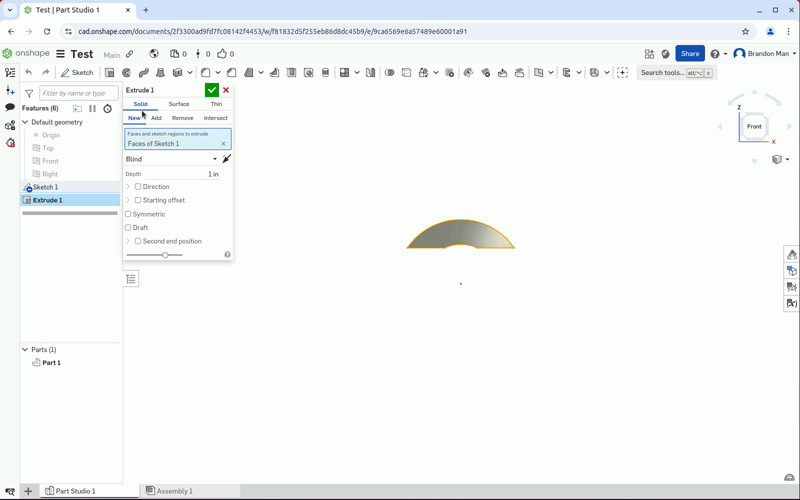
mouse_move(137, 120)
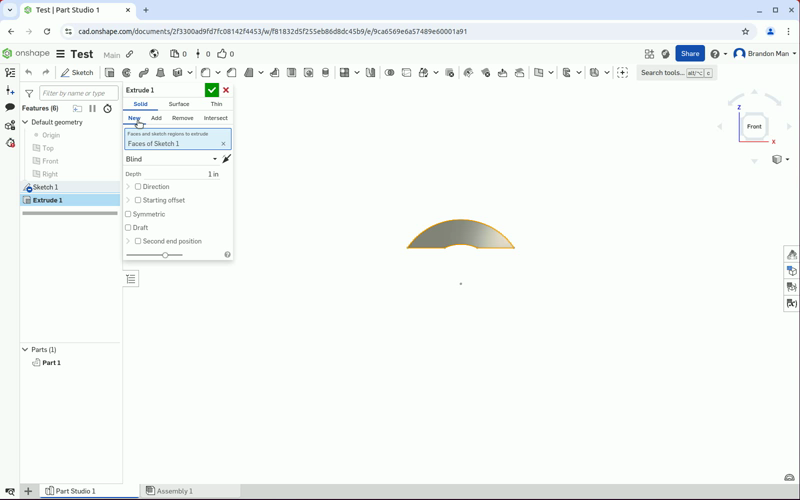
click(137, 120)
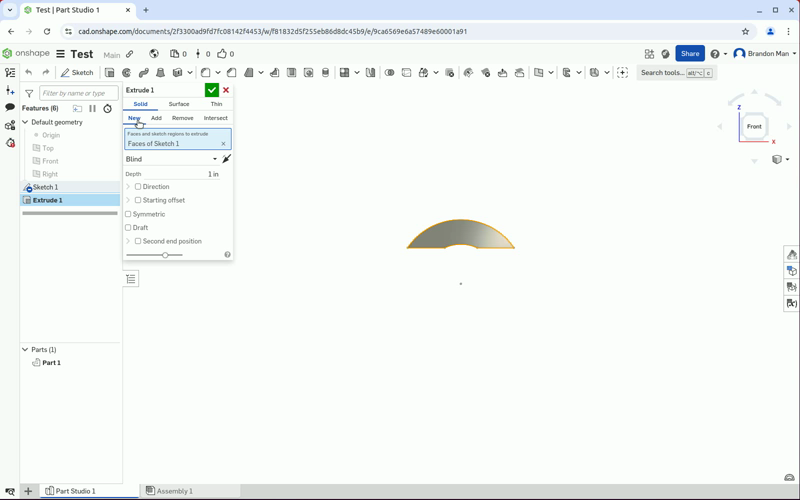
key(tab, 4)
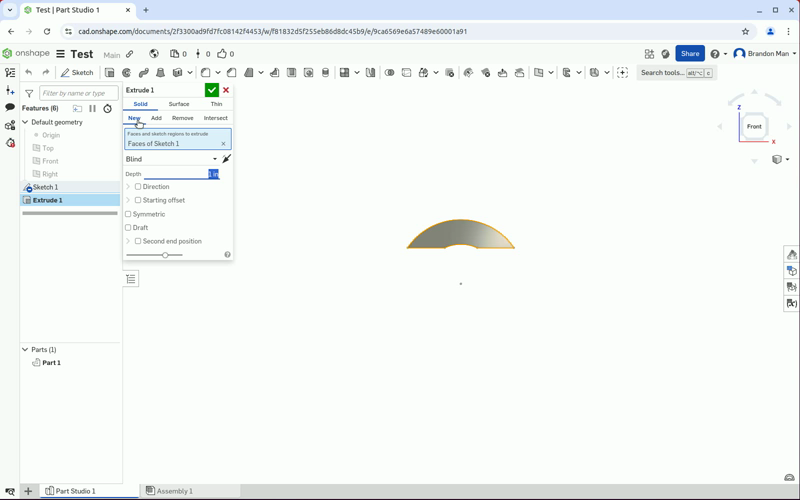
text(5.296)
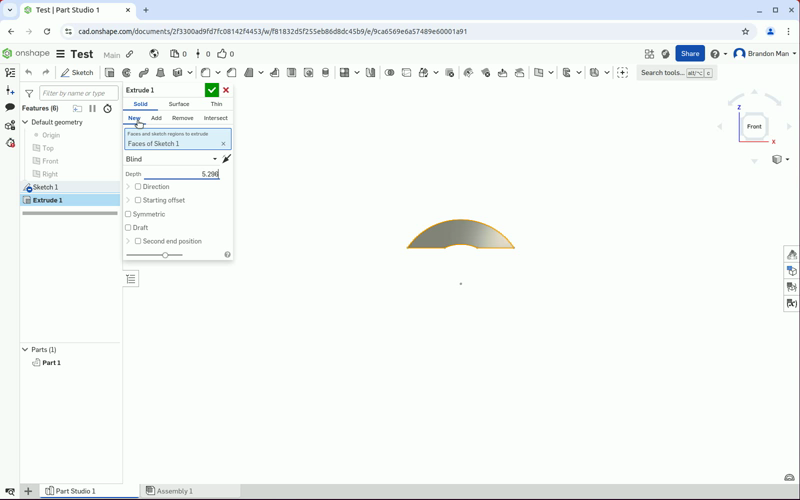
key(enter)
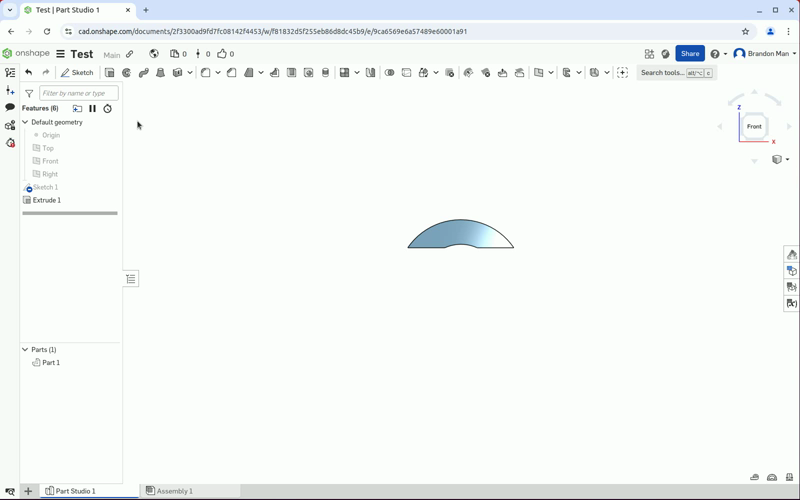
key(shift+h)
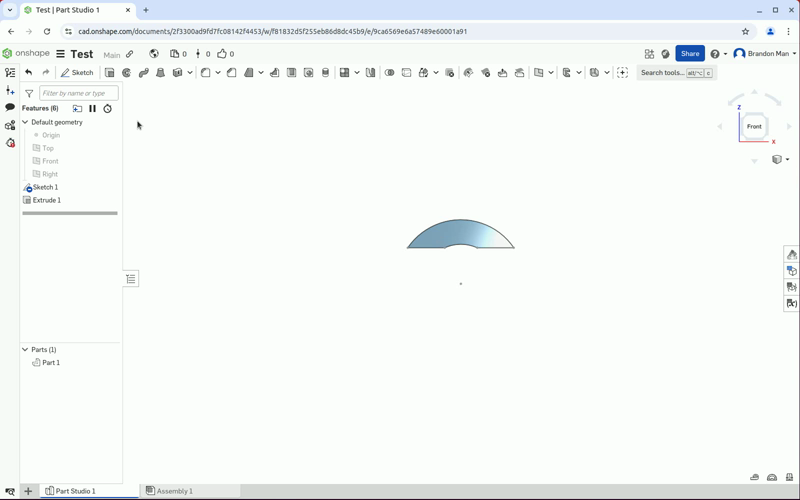
key(shift+h)
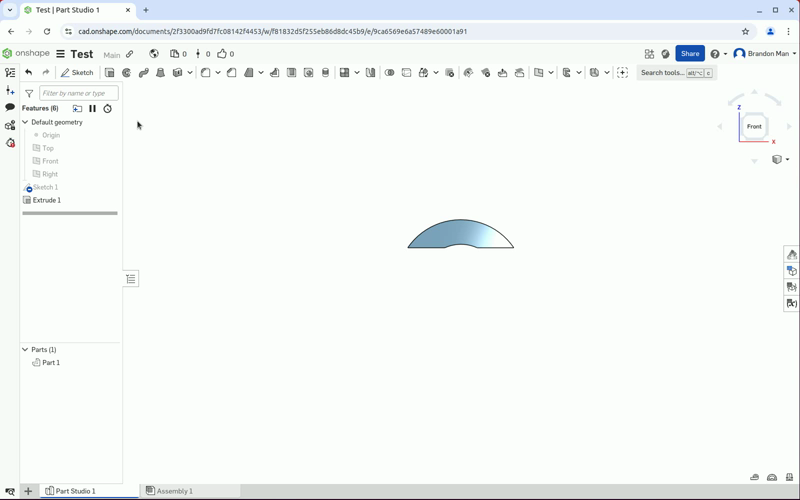
mouse_move(73, 189)
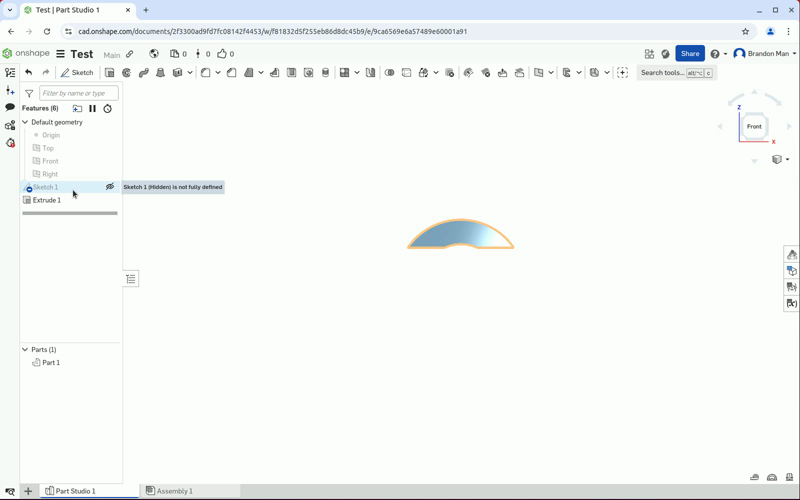
click(73, 189)
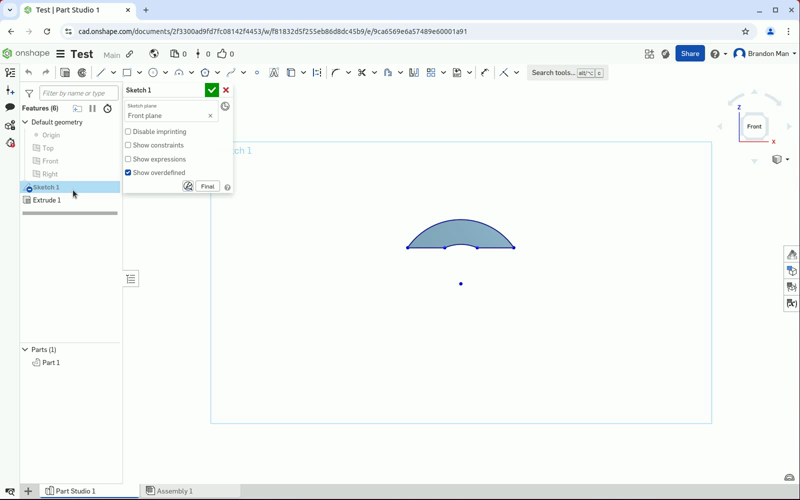
mouse_move(229, 92)
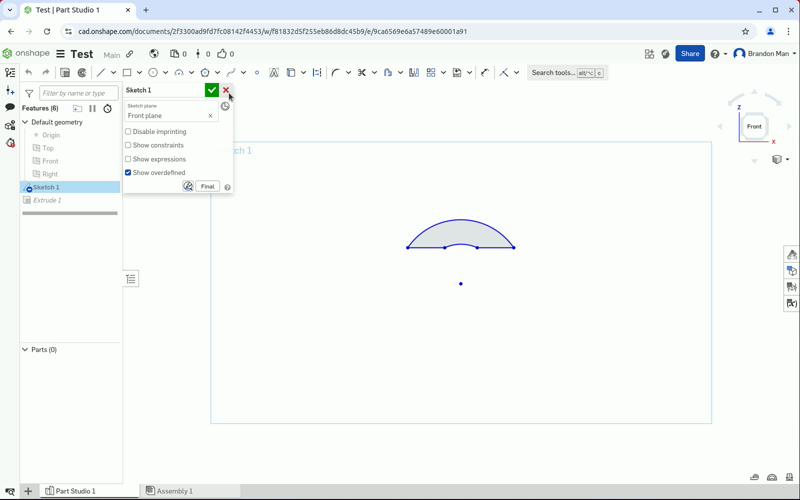
click(229, 92)
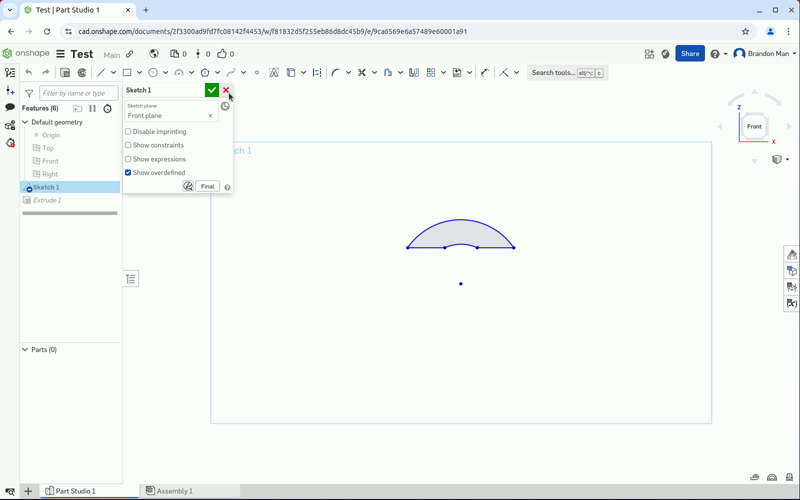
key(shift+s)
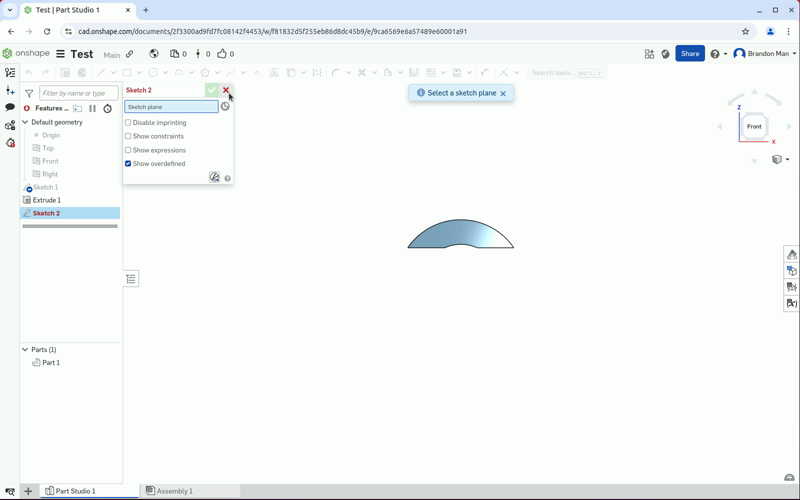
mouse_move(73, 163)
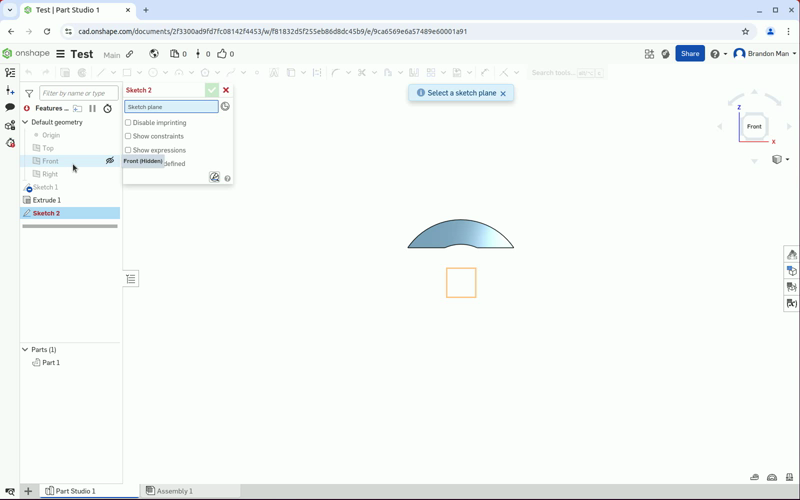
click(73, 163)
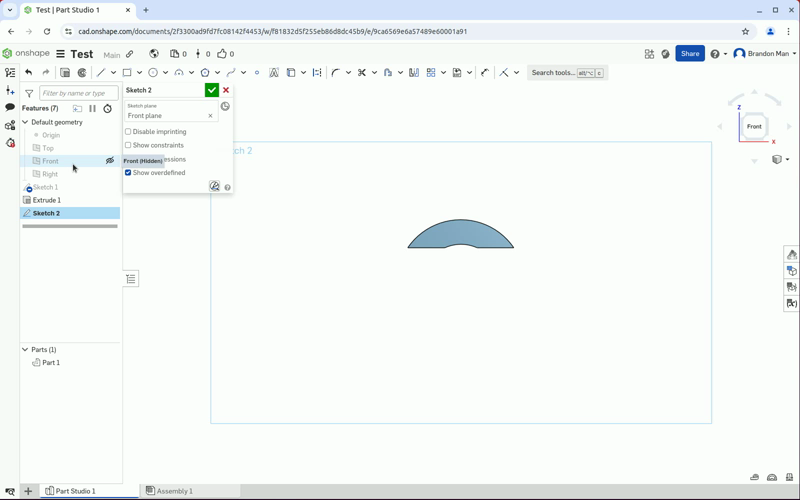
mouse_move(73, 352)
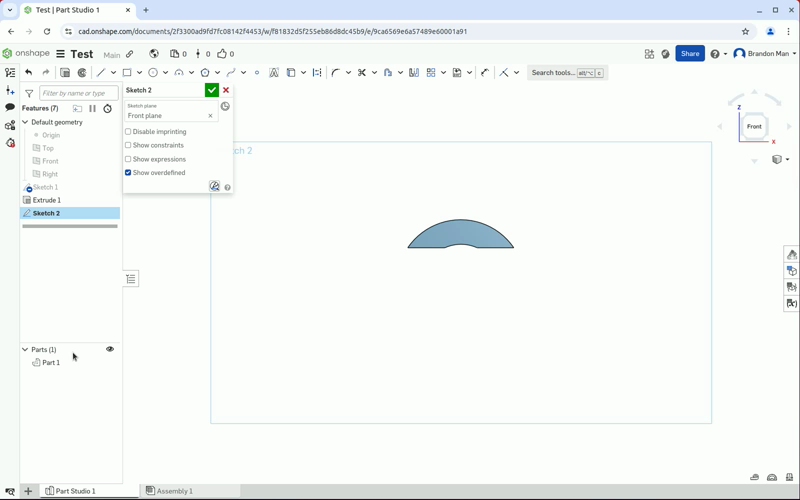
key(y)
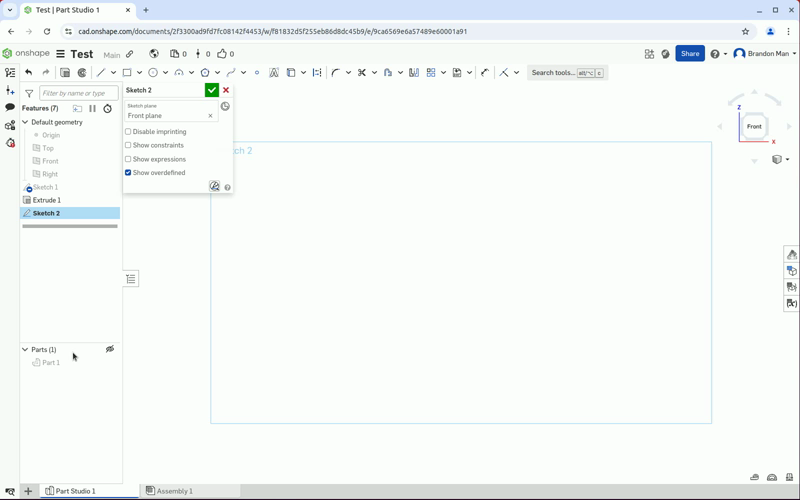
key(a)
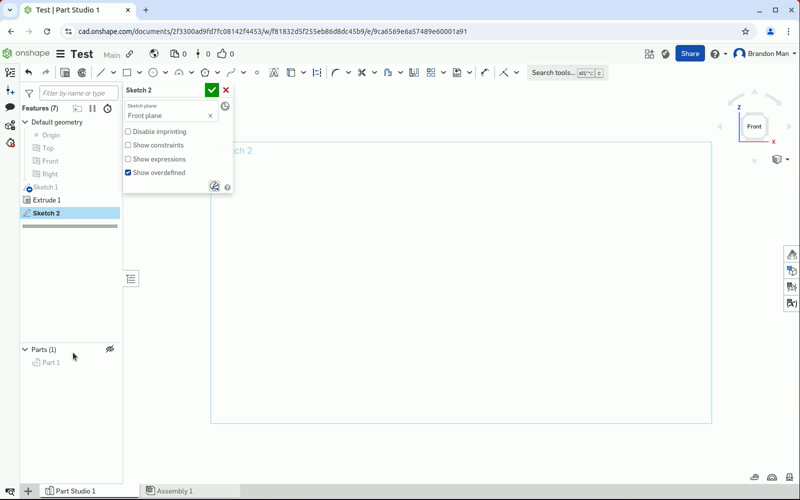
key_down(shift)
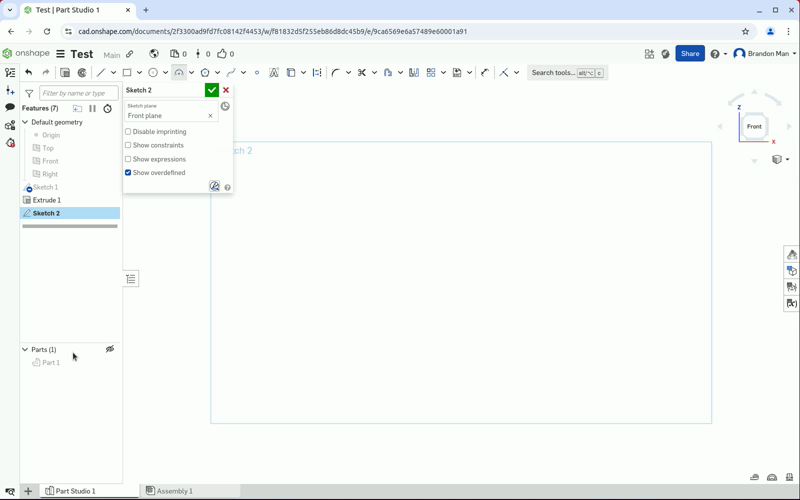
mouse_move(407, 318)
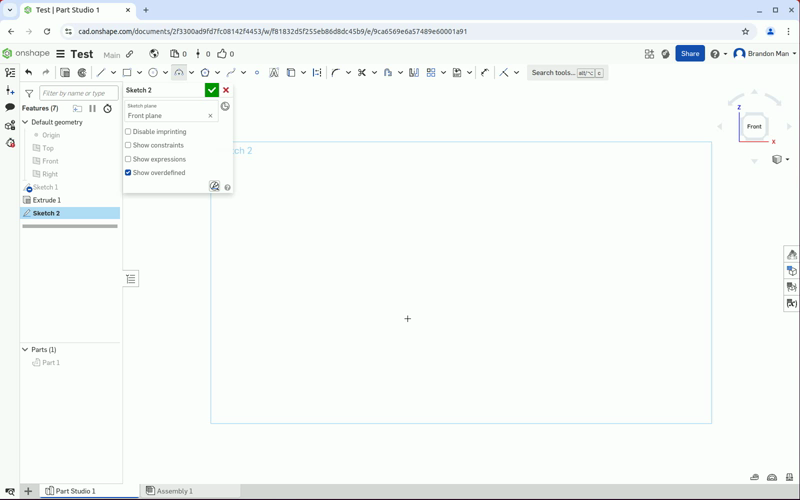
click(407, 318)
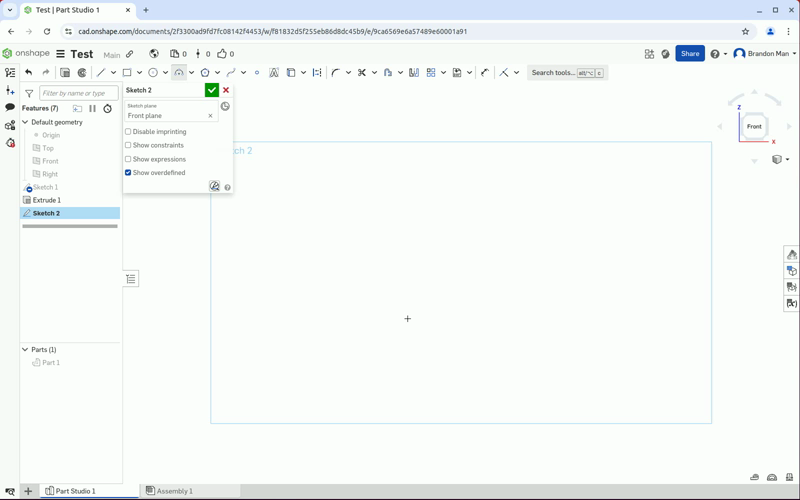
key_up(shift)
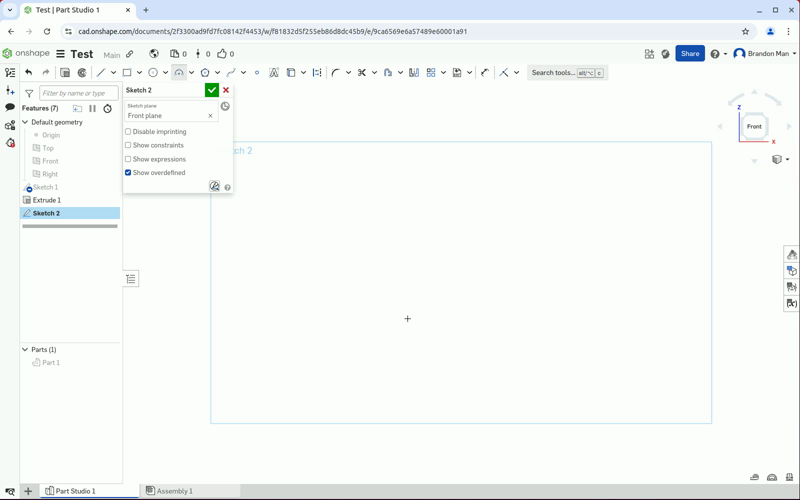
key_down(shift)
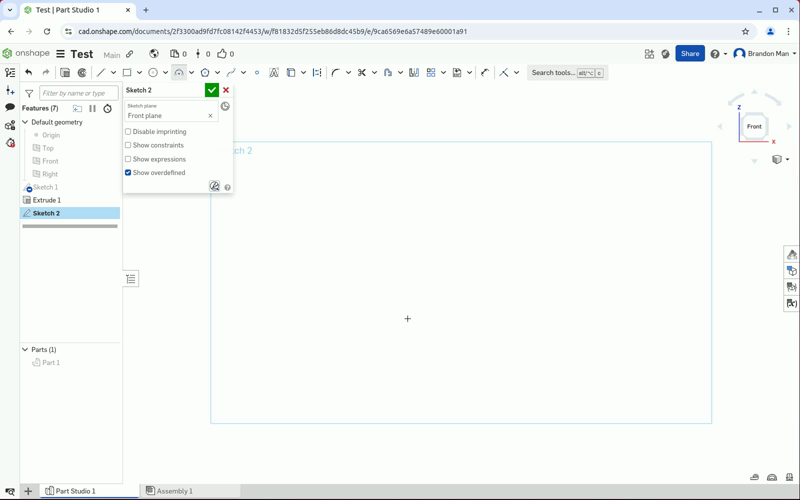
mouse_move(513, 318)
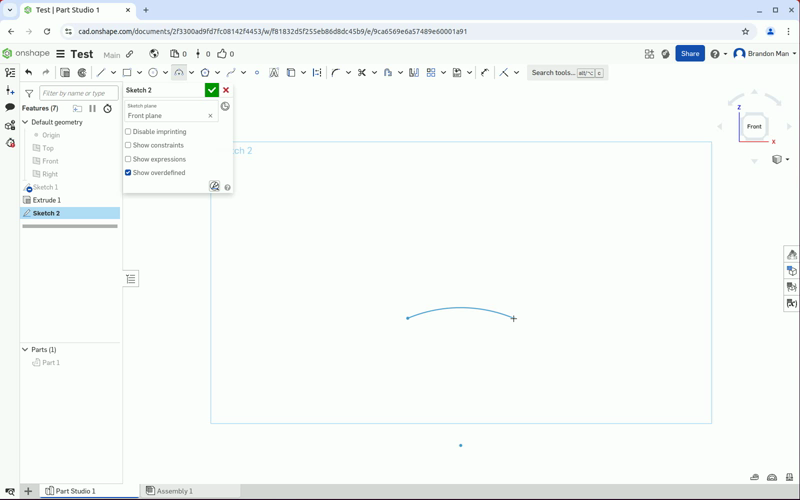
click(513, 318)
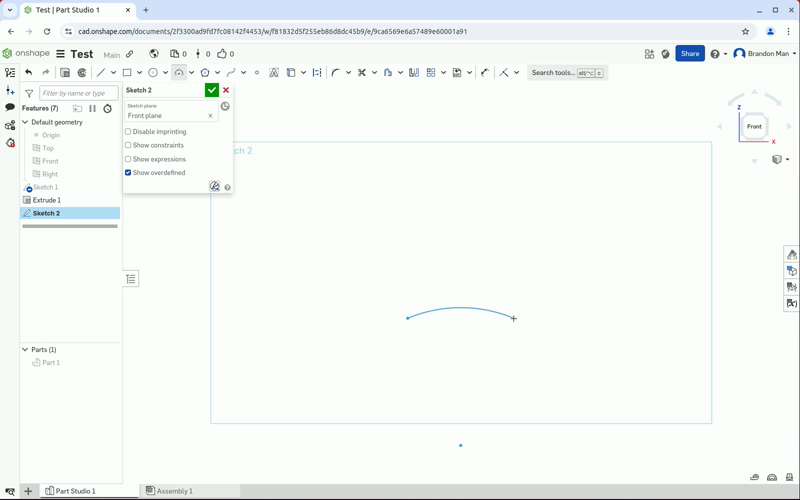
mouse_move(460, 346)
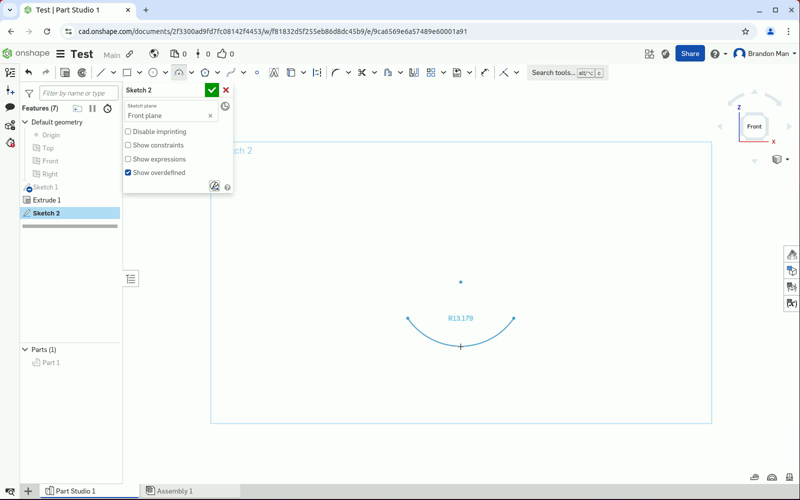
click(460, 346)
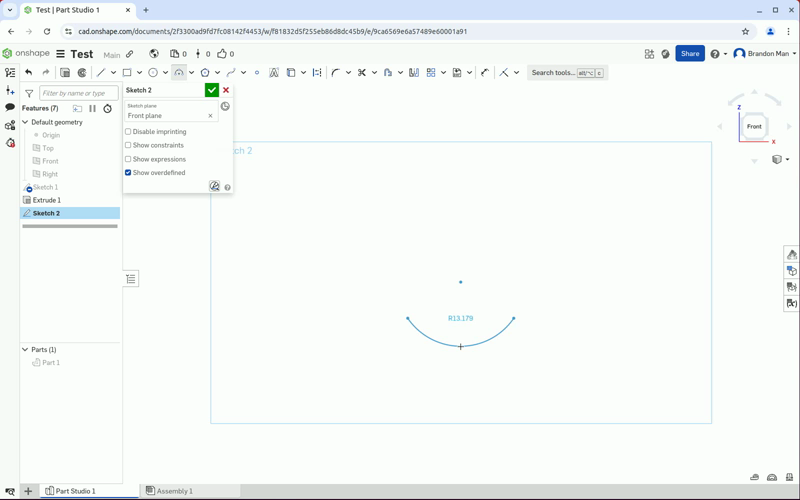
key_up(shift)
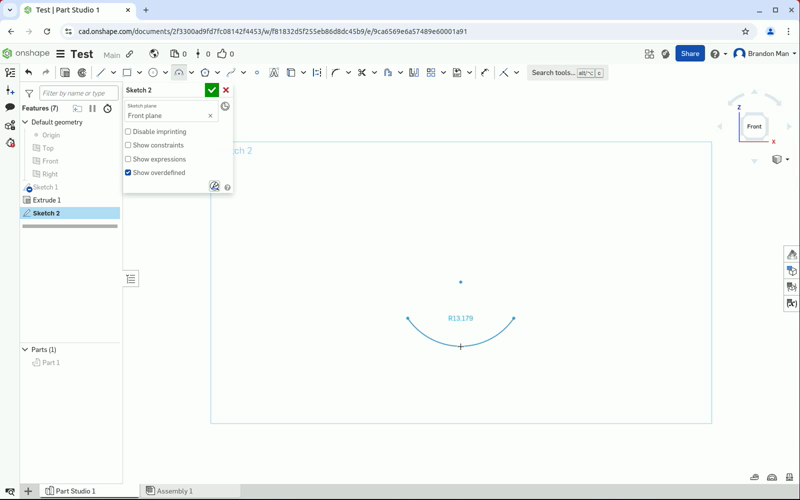
key(esc)
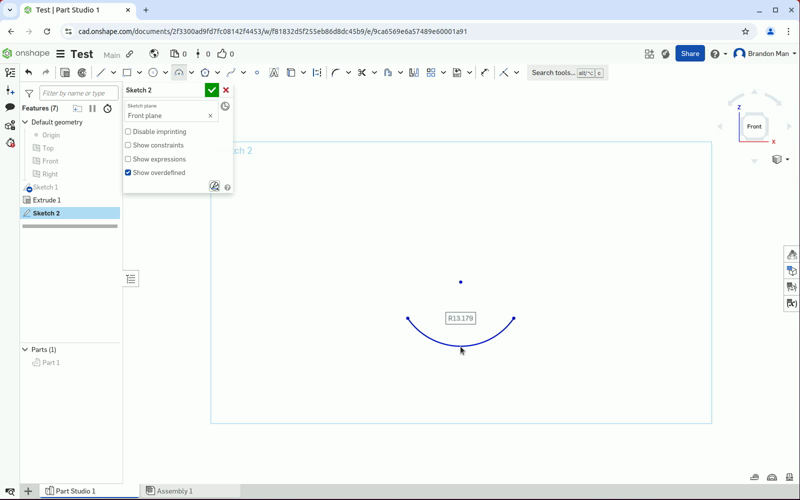
key(l)
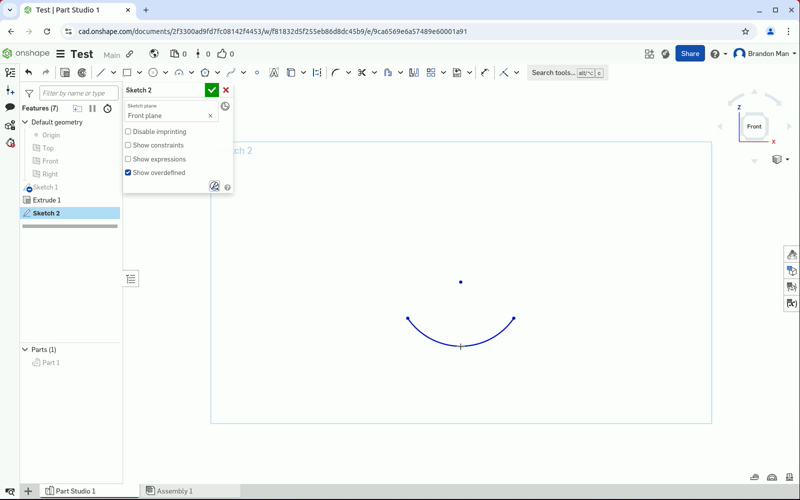
mouse_move(513, 318)
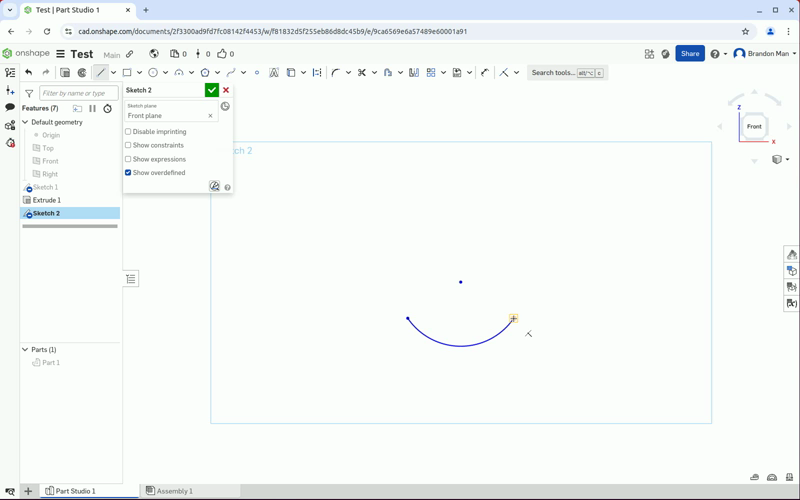
click(513, 318)
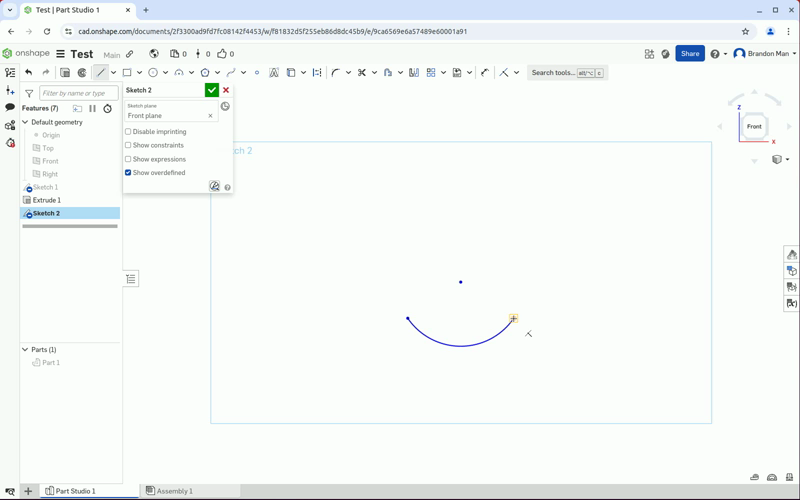
key_down(shift)
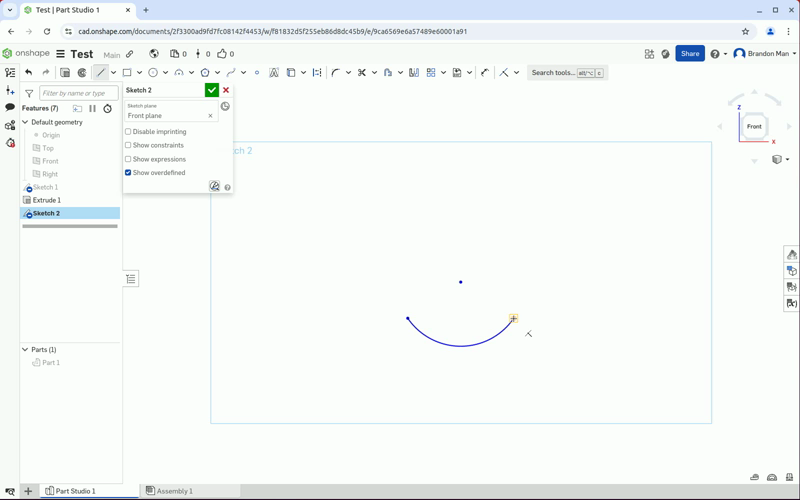
mouse_move(543, 318)
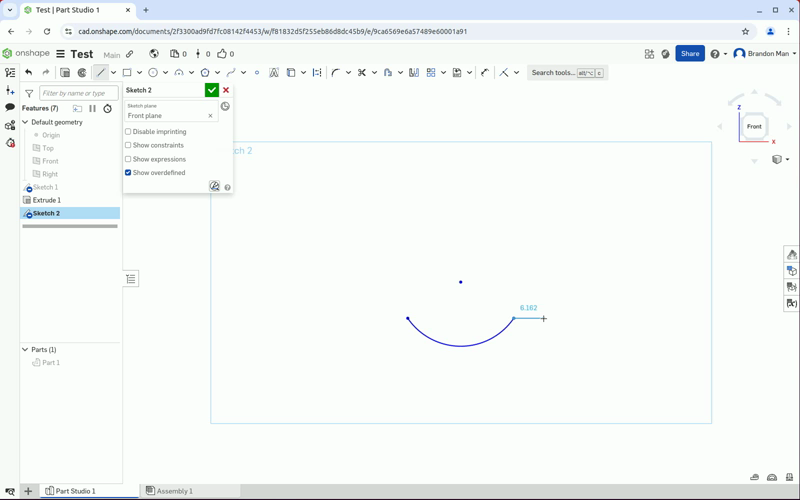
mouse_move(477, 318)
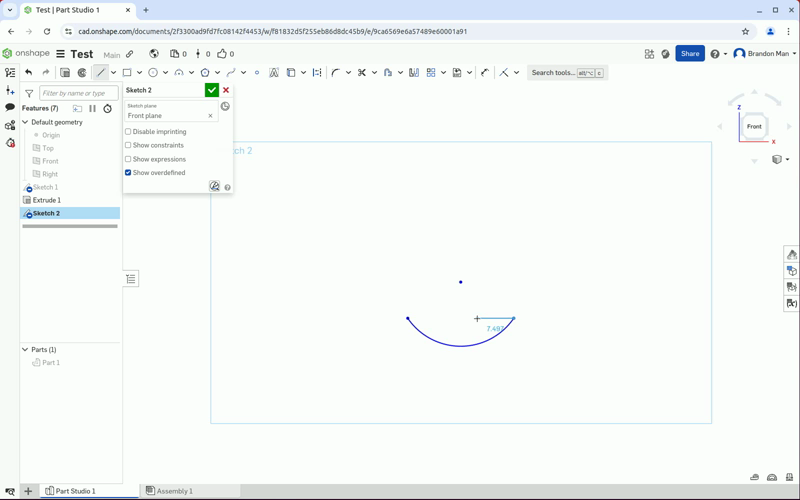
click(477, 318)
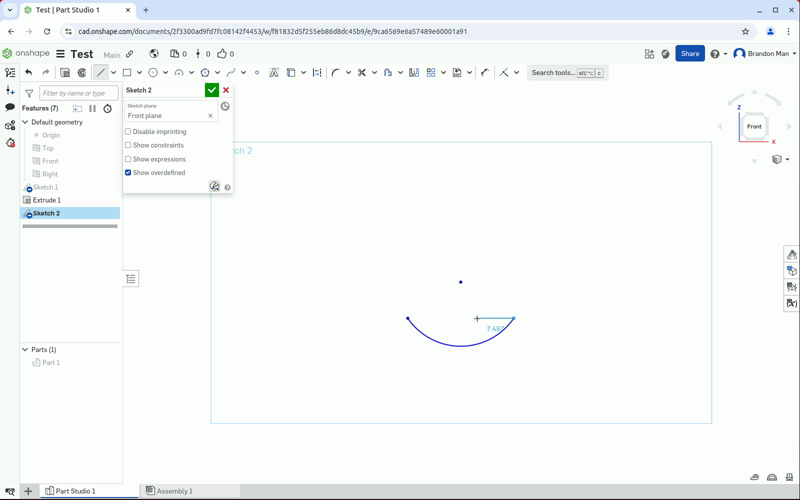
key_up(shift)
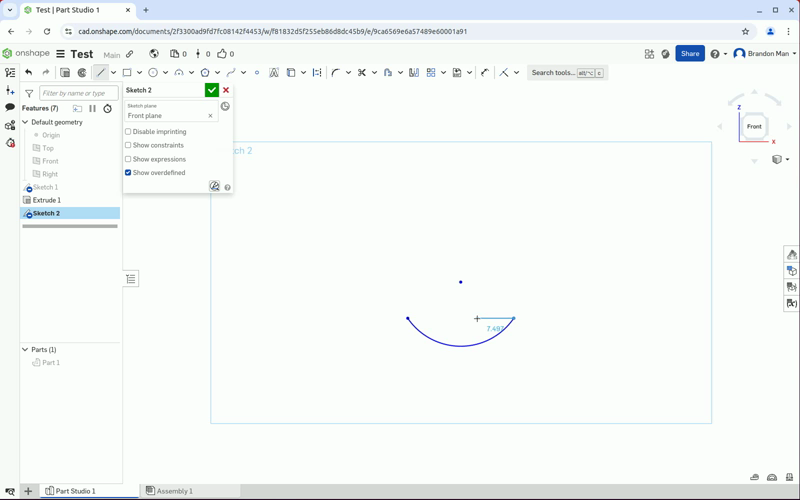
key(esc)
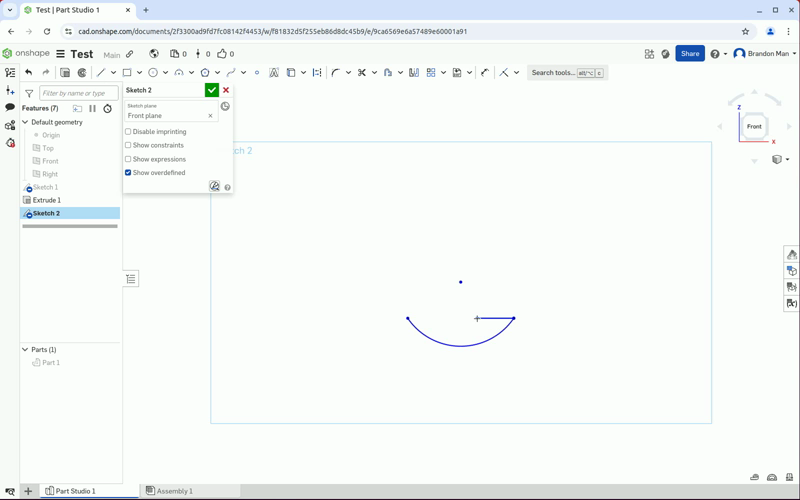
key(a)
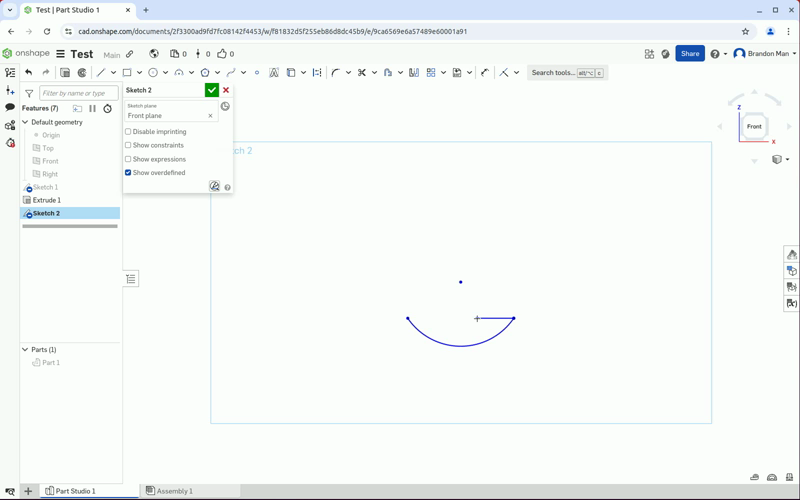
mouse_move(477, 318)
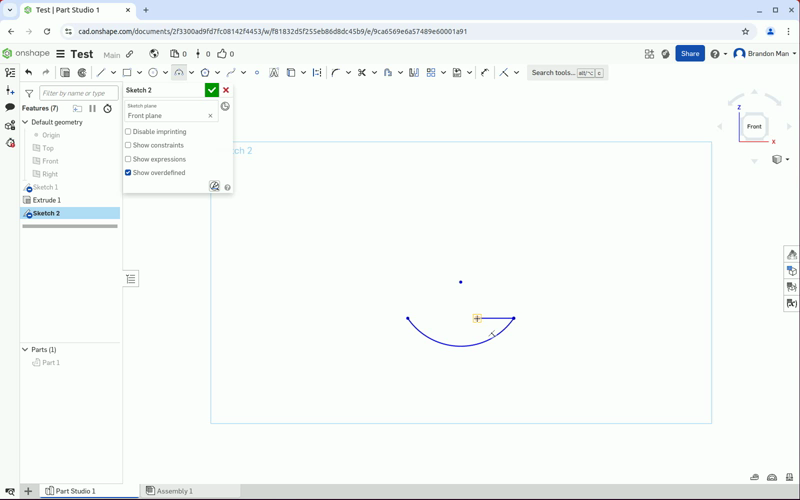
click(477, 318)
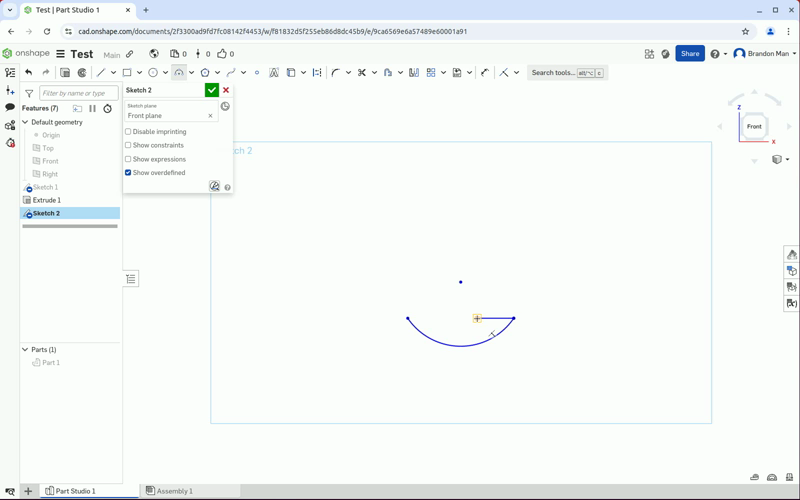
key_down(shift)
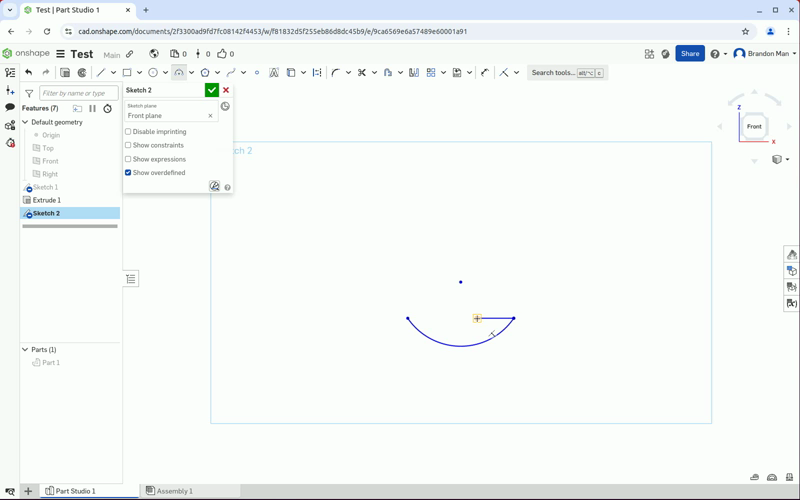
mouse_move(444, 318)
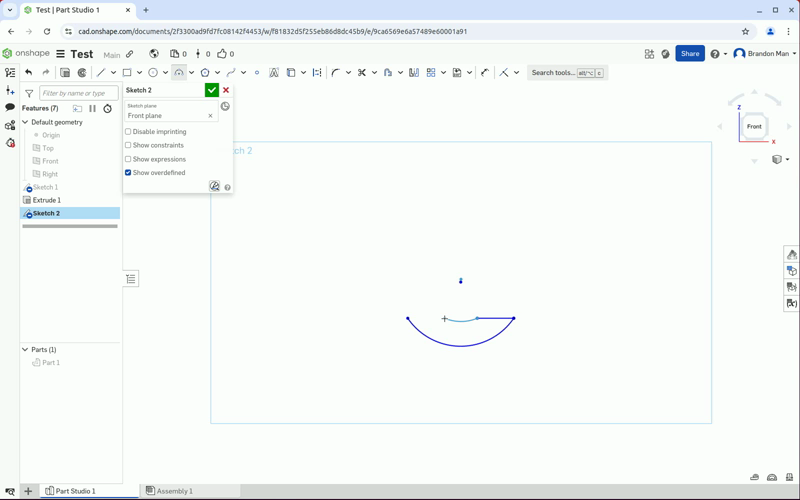
click(444, 318)
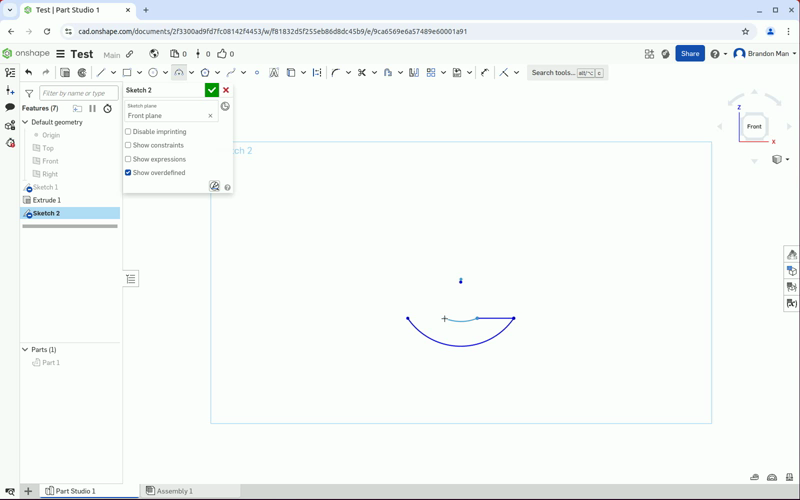
mouse_move(460, 321)
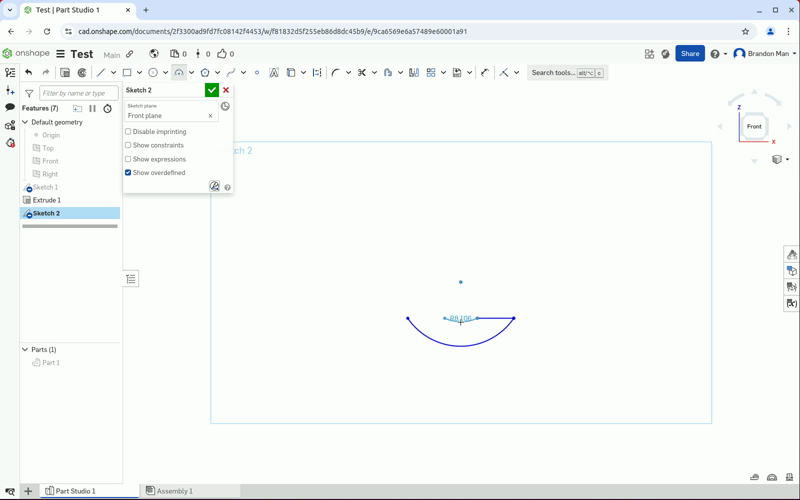
click(460, 321)
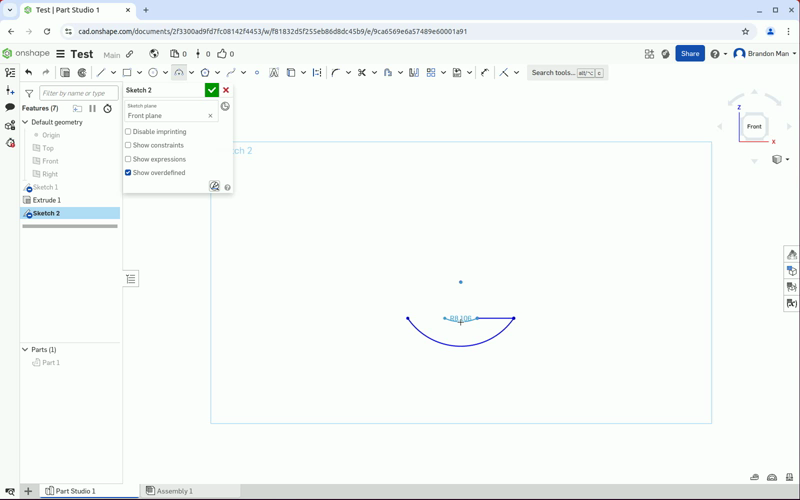
key_up(shift)
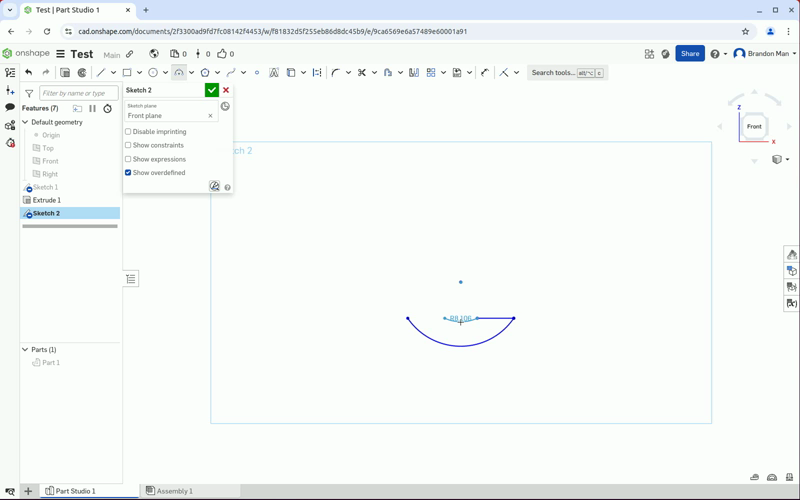
key(esc)
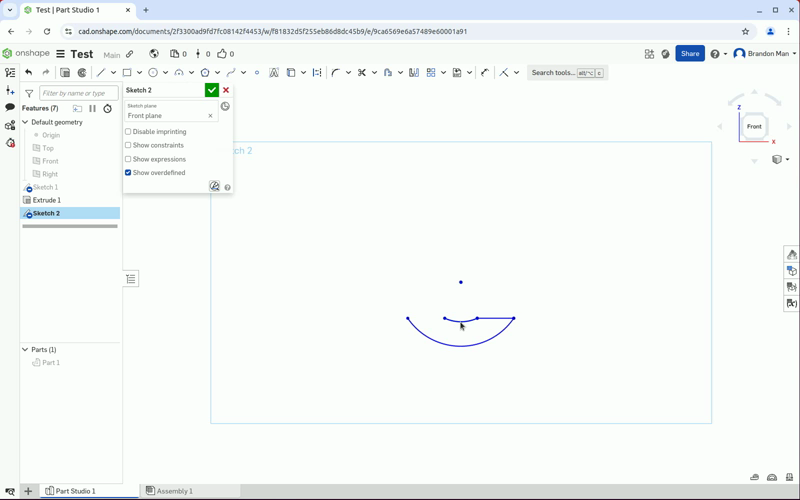
key(l)
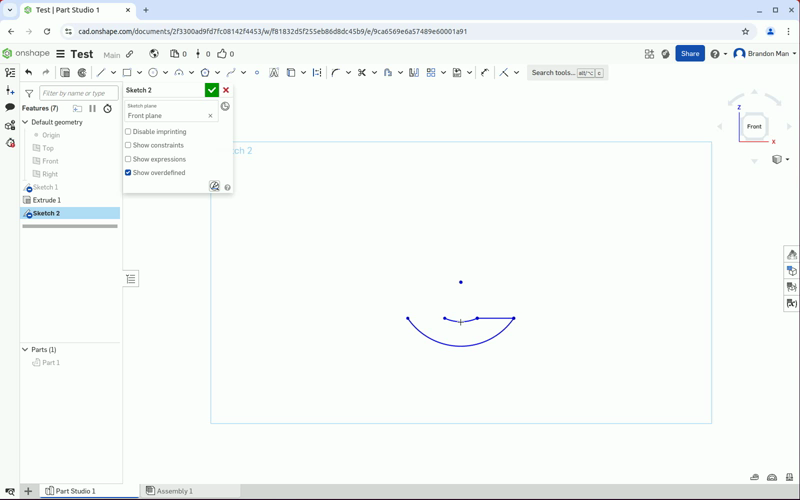
mouse_move(444, 318)
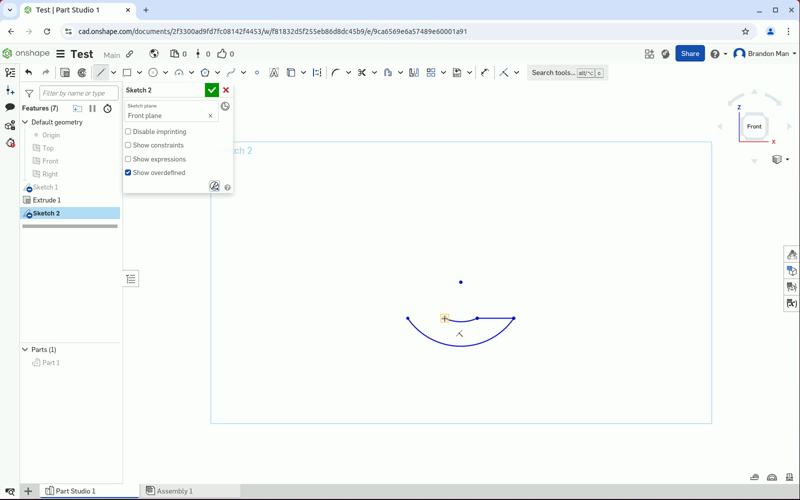
click(444, 318)
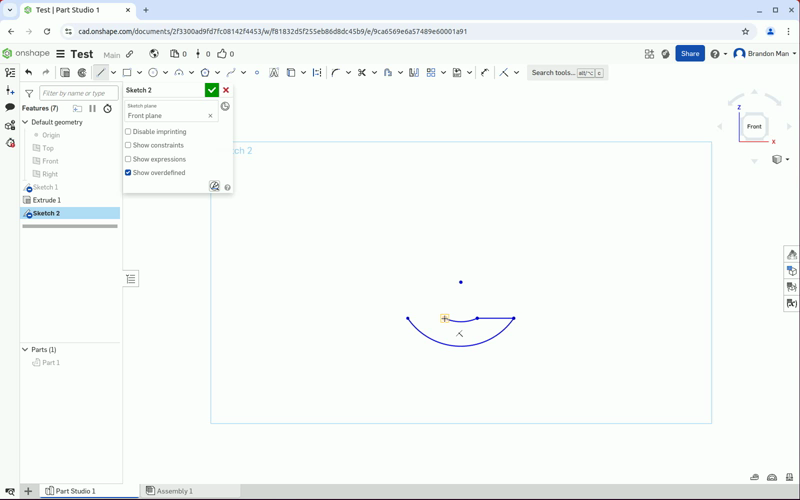
mouse_move(474, 318)
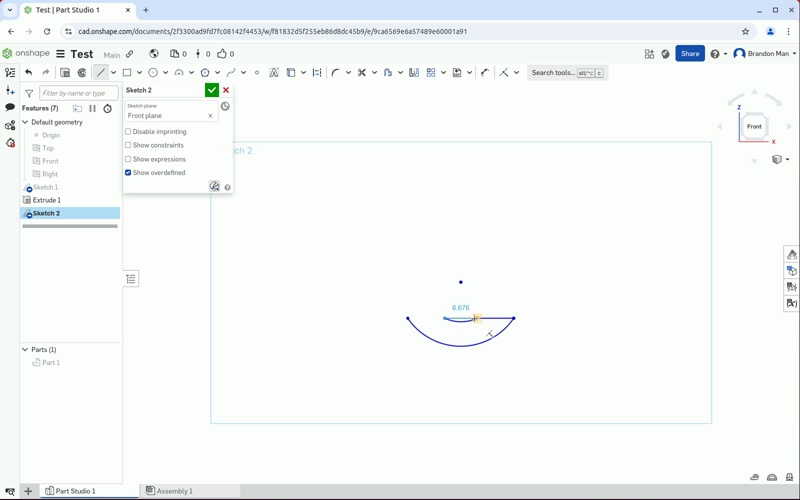
key_down(shift)
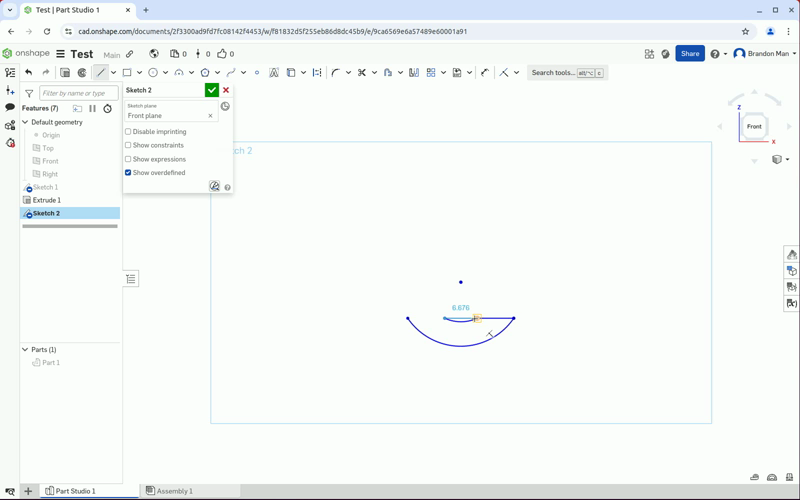
mouse_move(407, 318)
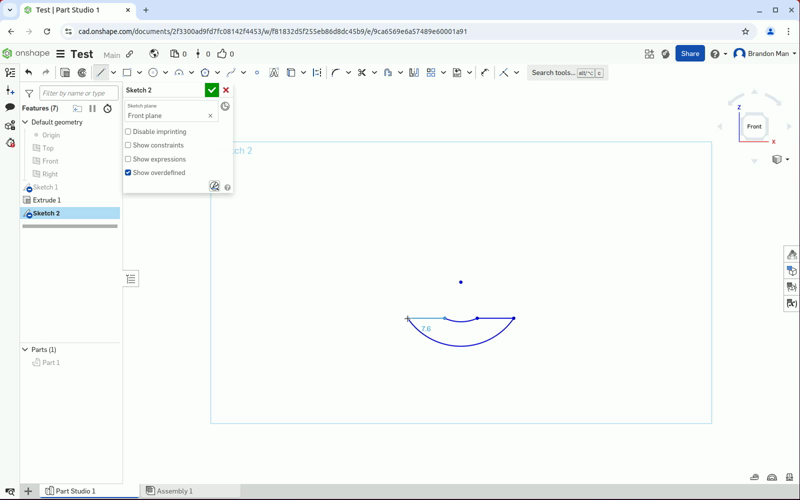
key_up(shift)
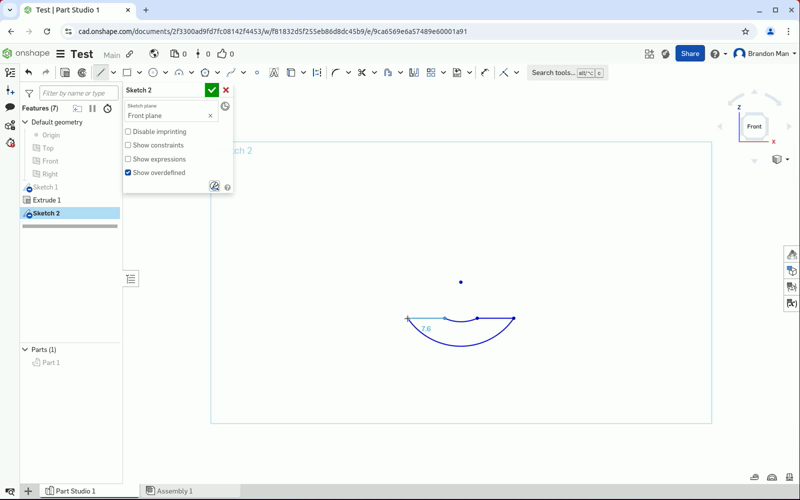
click(407, 318)
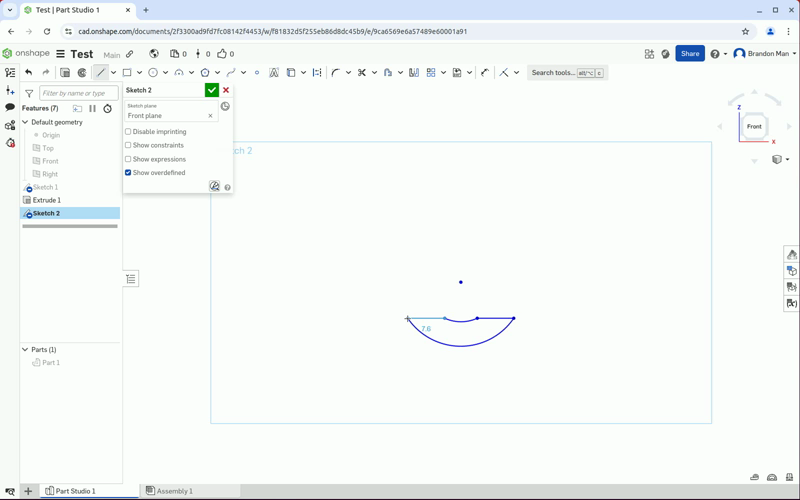
key(esc)
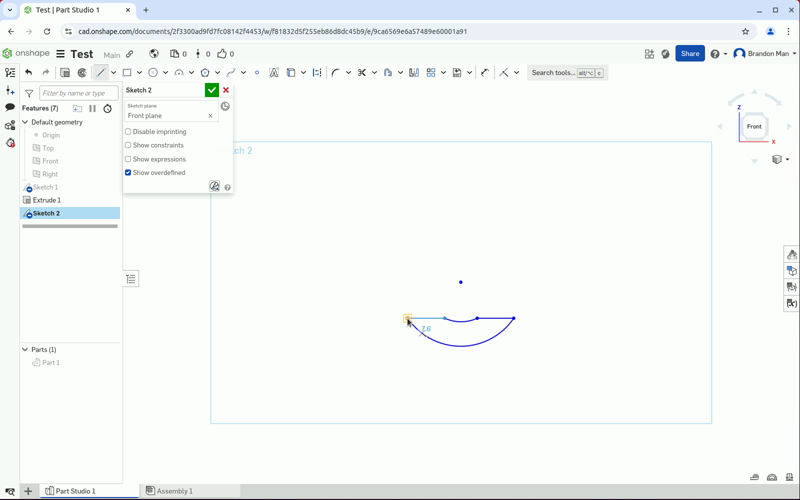
mouse_move(496, 320)
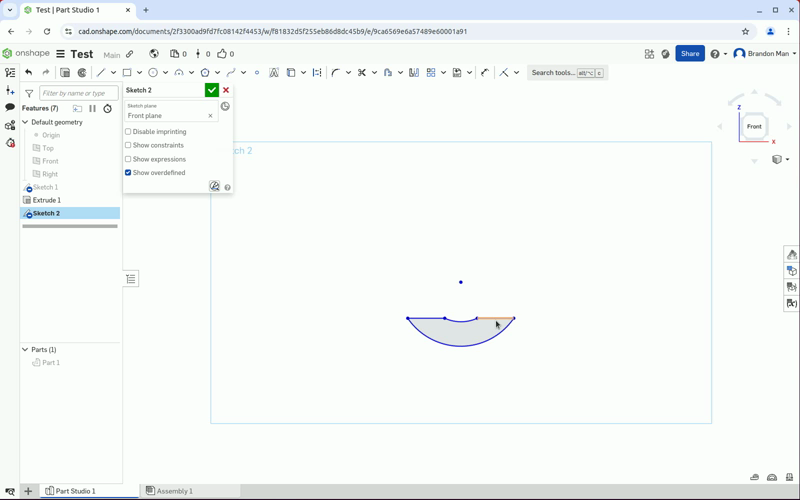
click(496, 320)
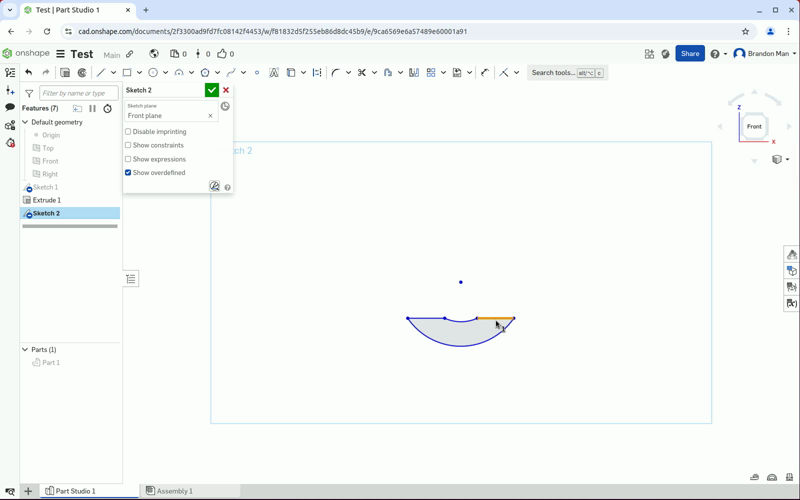
mouse_move(73, 352)
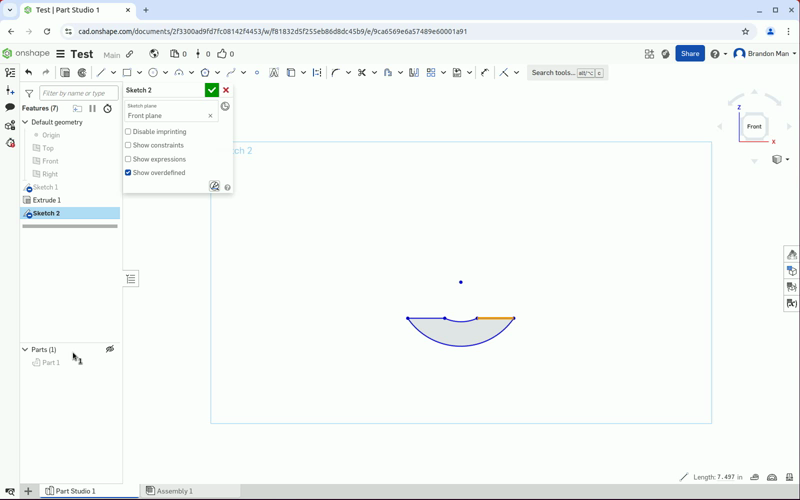
key(shift+y)
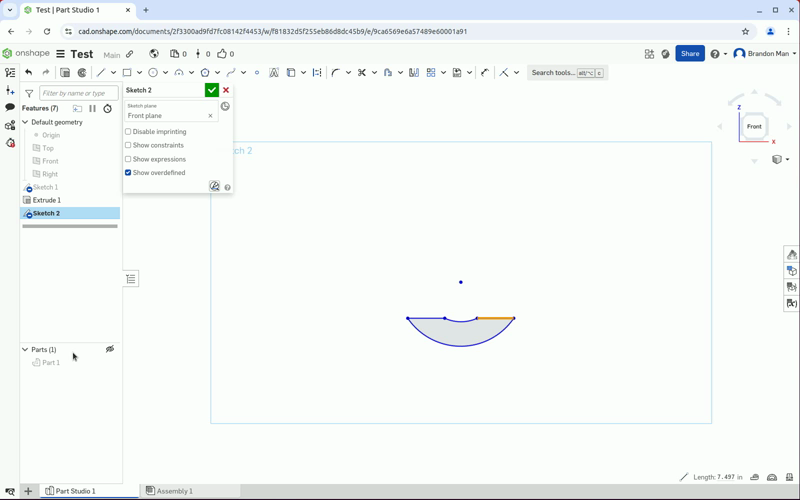
key(shift+e)
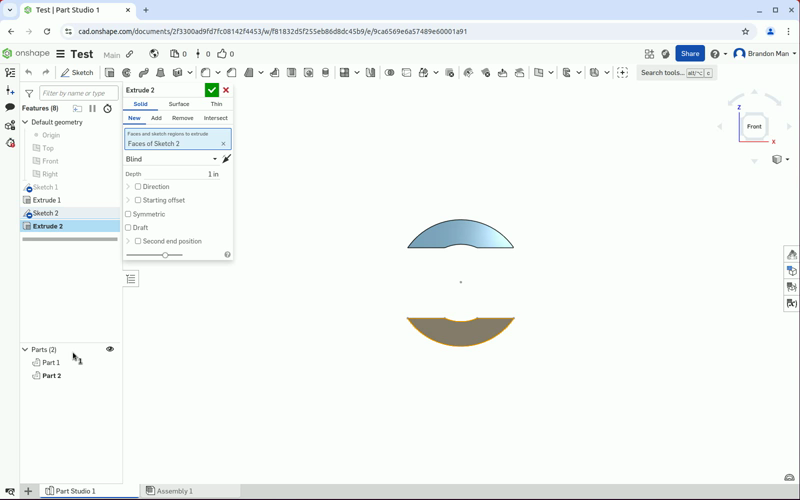
mouse_move(143, 106)
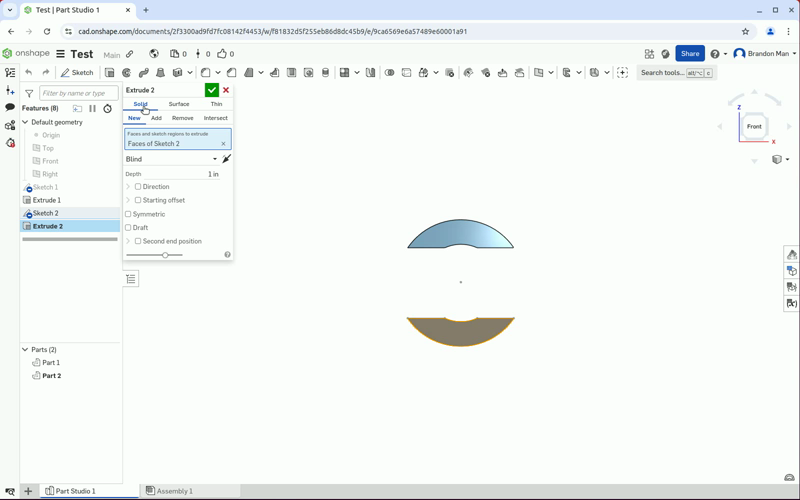
click(143, 106)
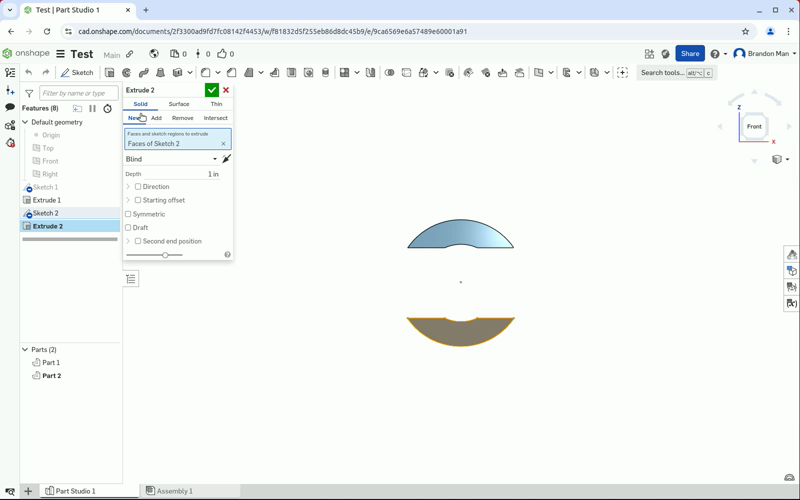
mouse_move(137, 120)
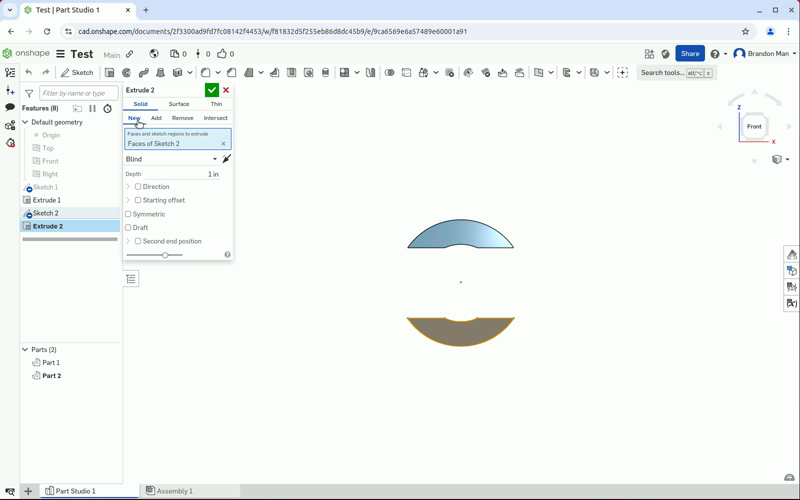
click(137, 120)
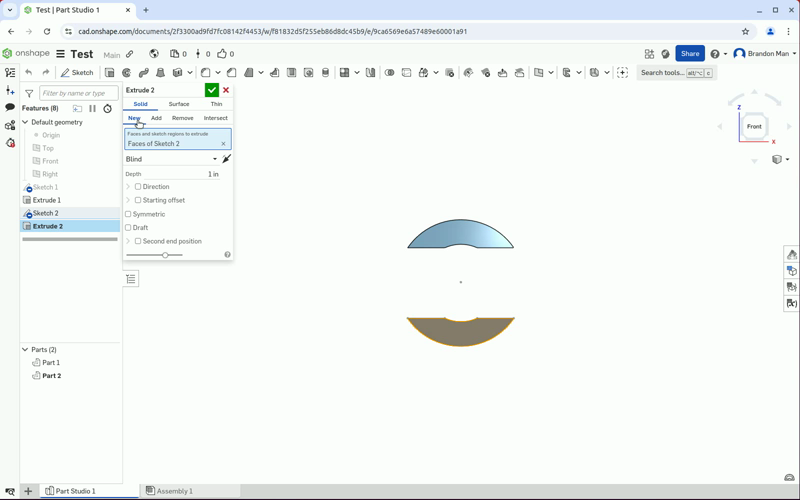
key(tab, 4)
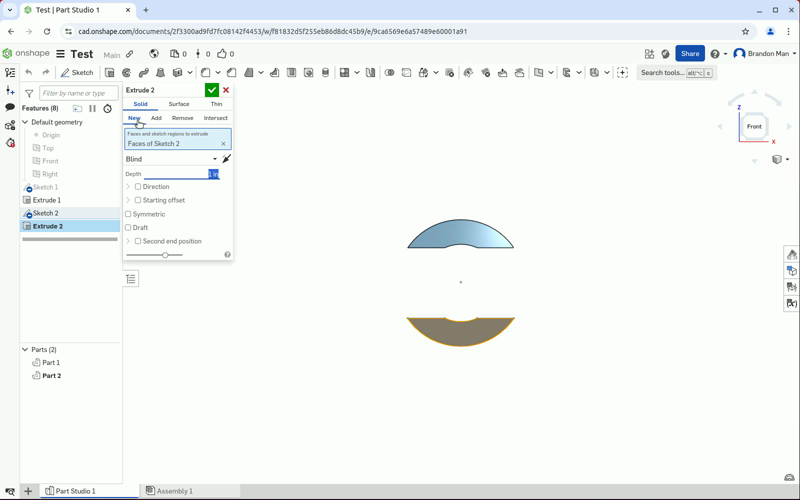
text(5.296)
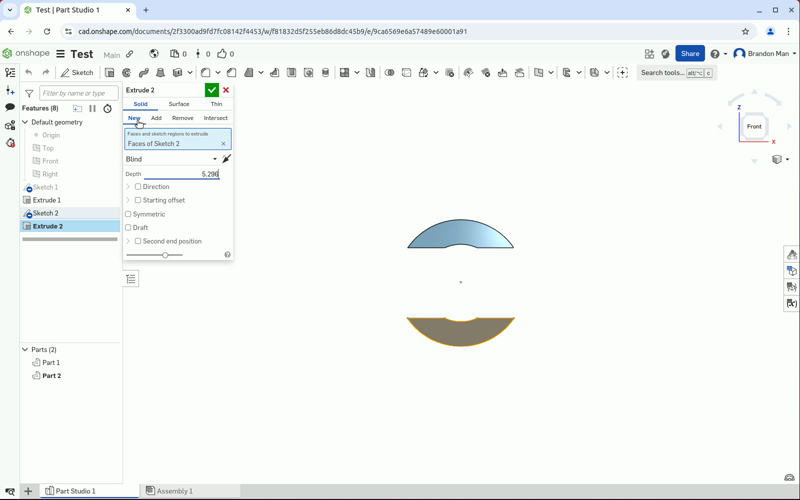
key(enter)
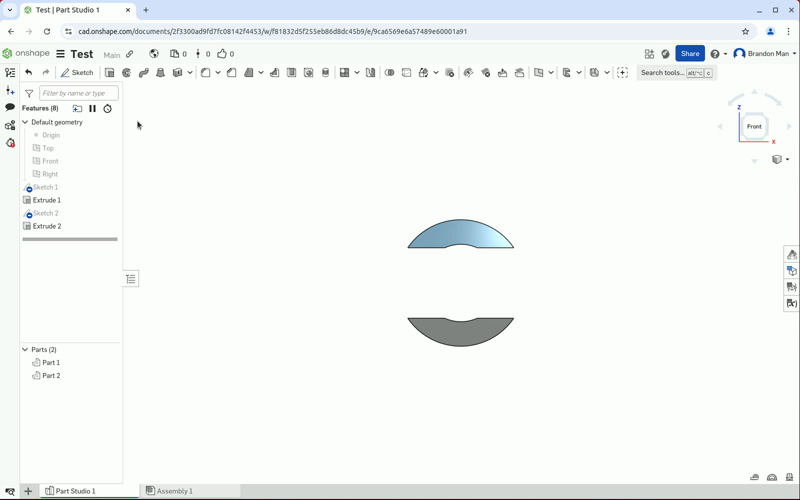
key(shift+h)
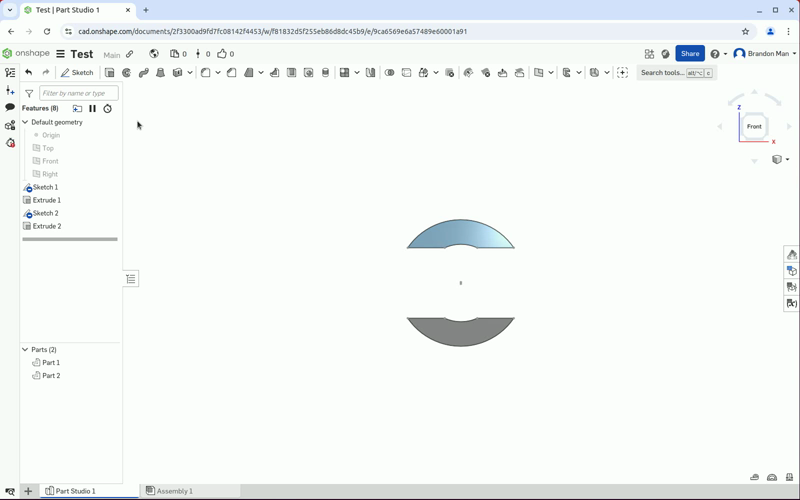
key(shift+h)
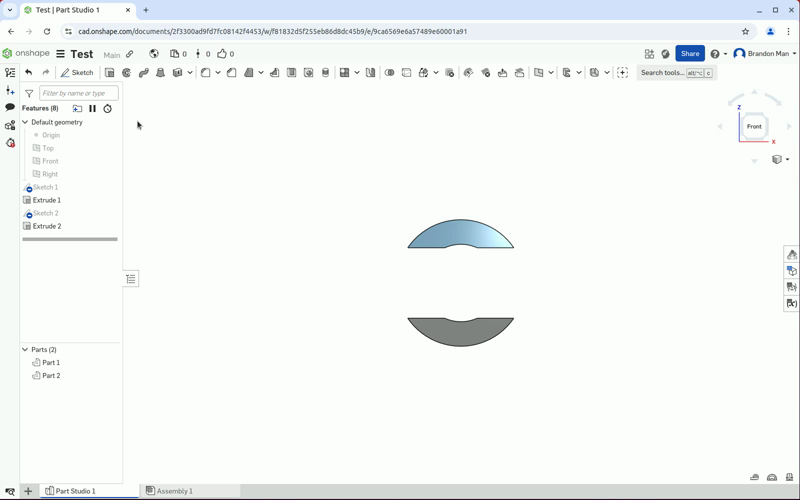
mouse_move(73, 189)
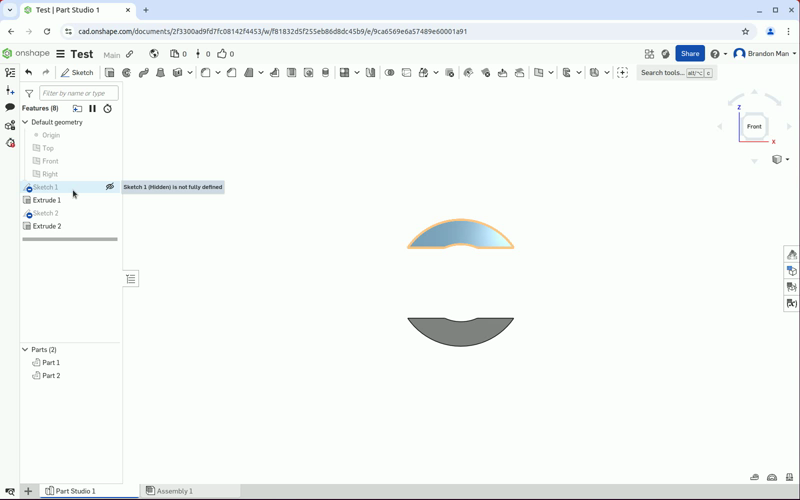
click(73, 189)
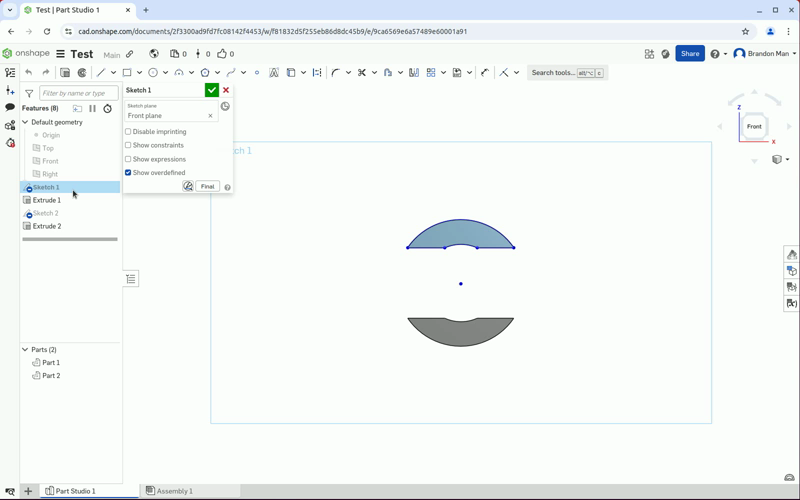
mouse_move(229, 92)
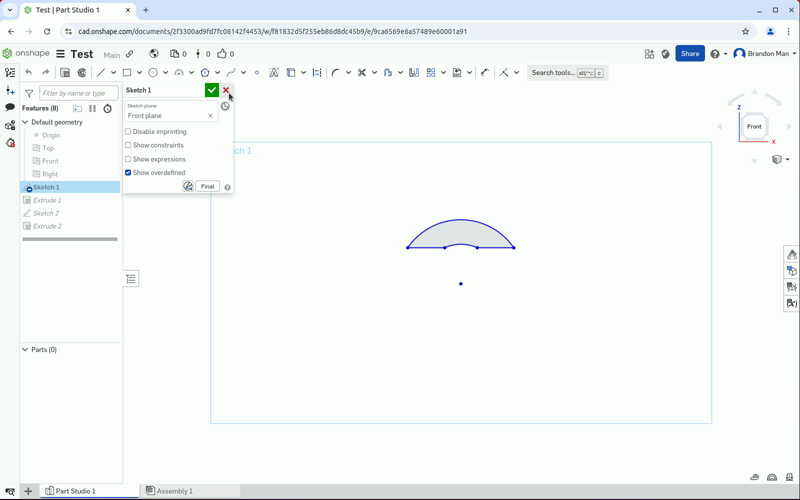
click(229, 92)
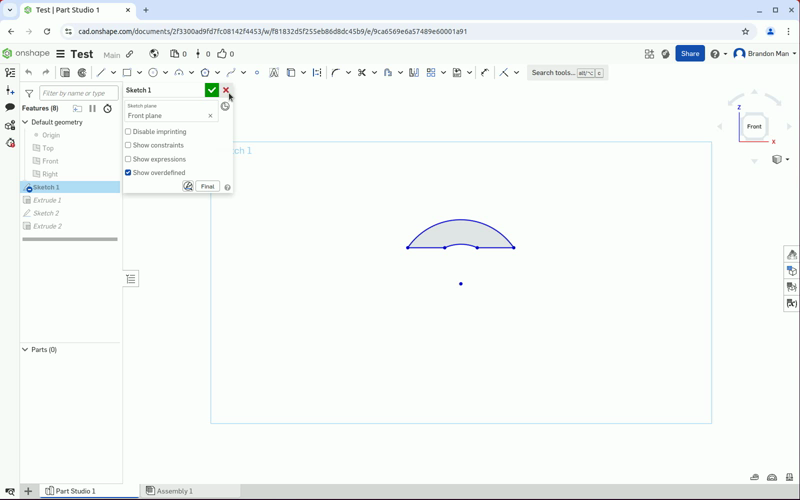
key(shift+s)
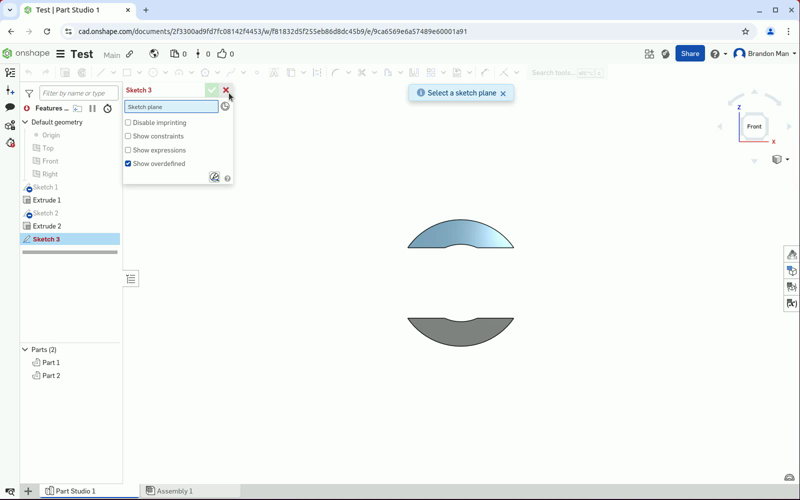
mouse_move(73, 163)
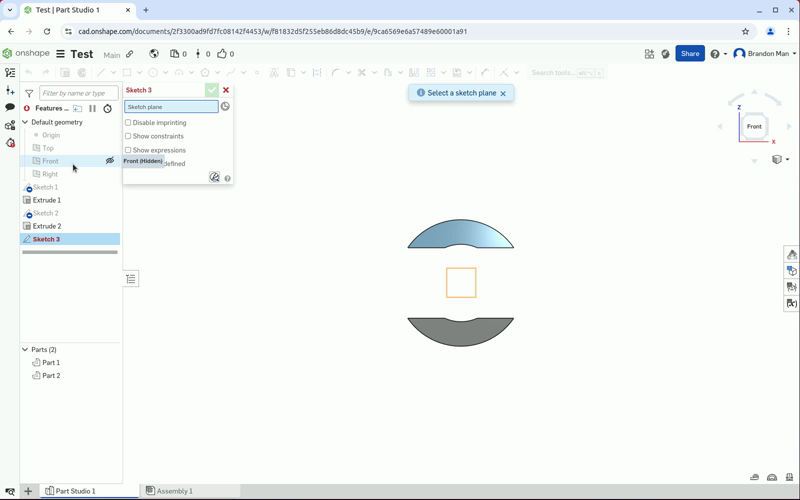
click(73, 163)
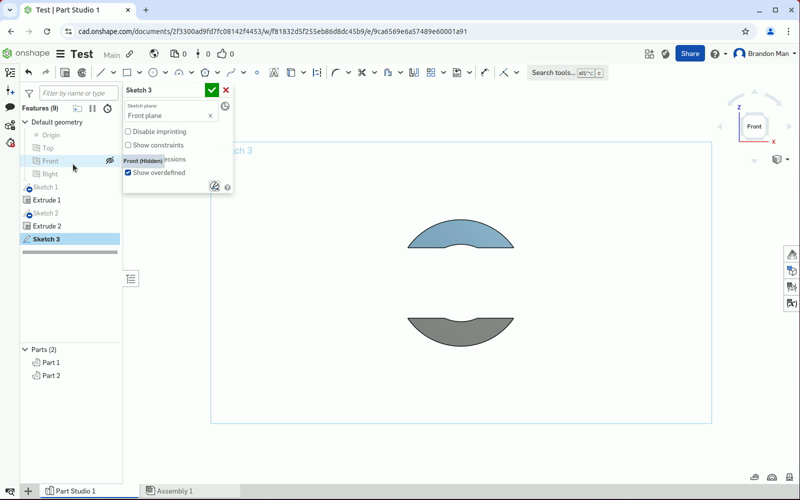
mouse_move(73, 352)
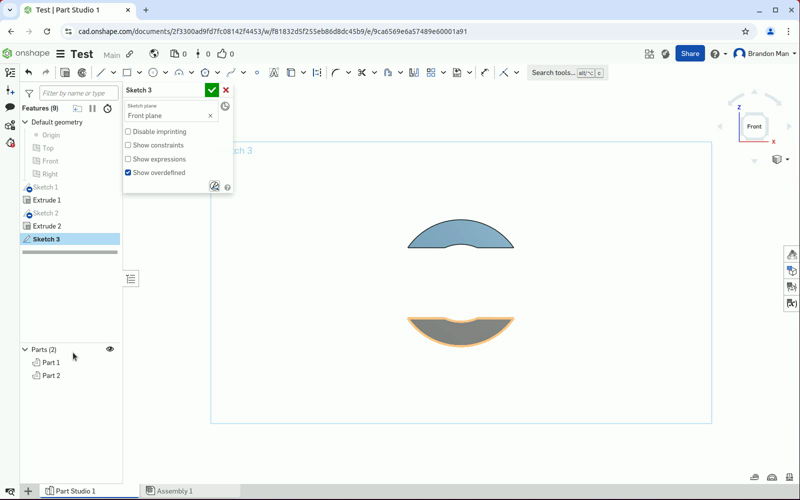
key(y)
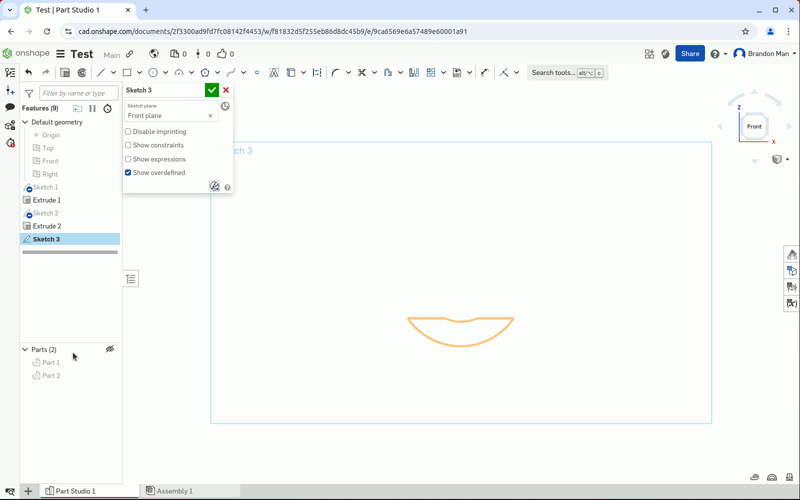
key(l)
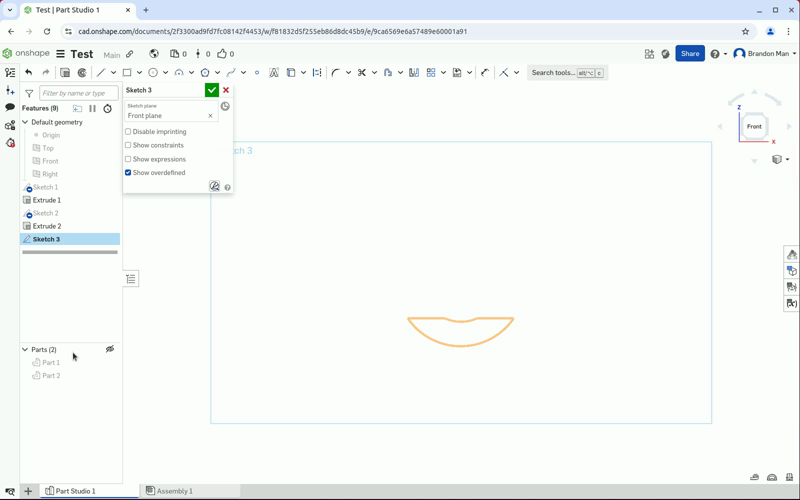
key_down(shift)
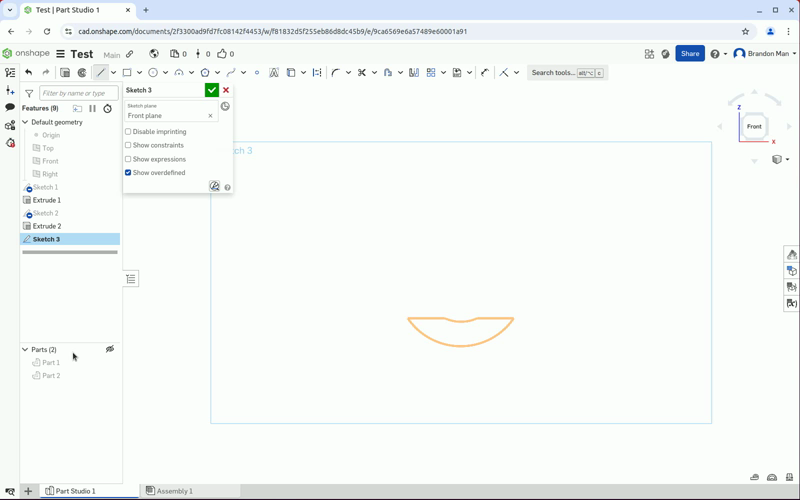
mouse_move(407, 318)
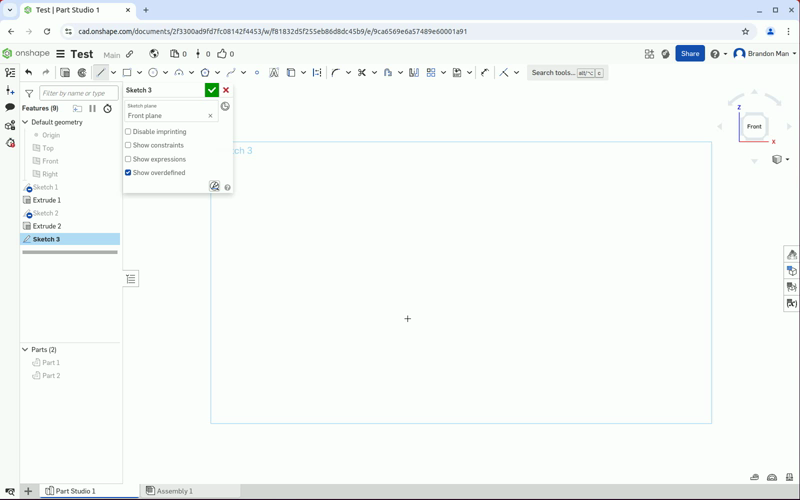
click(407, 318)
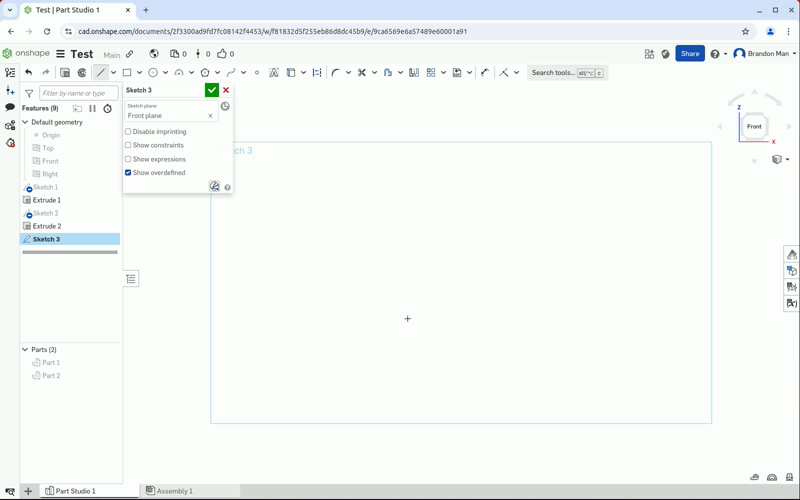
key_up(shift)
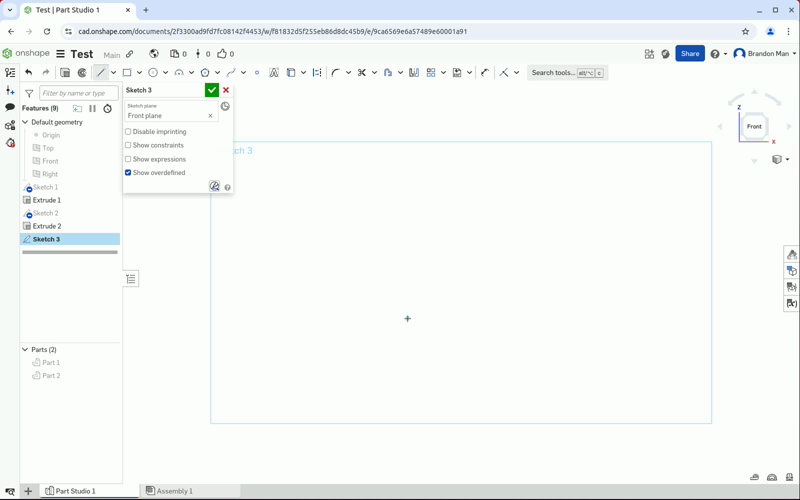
key_down(shift)
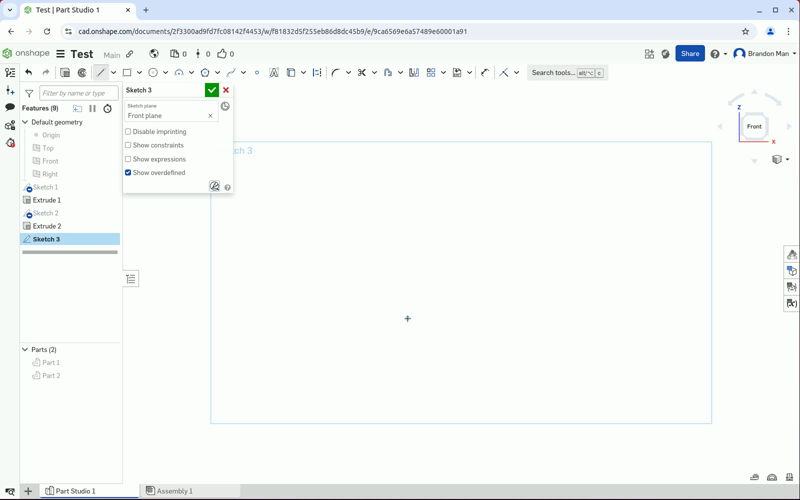
mouse_move(437, 318)
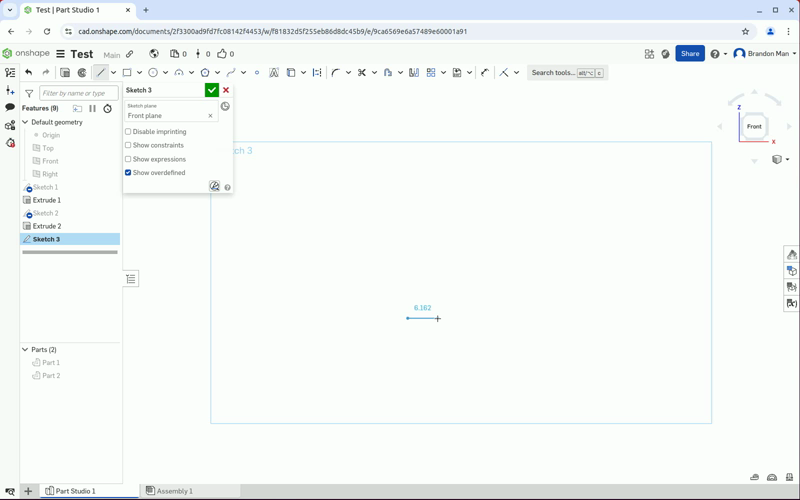
mouse_move(444, 318)
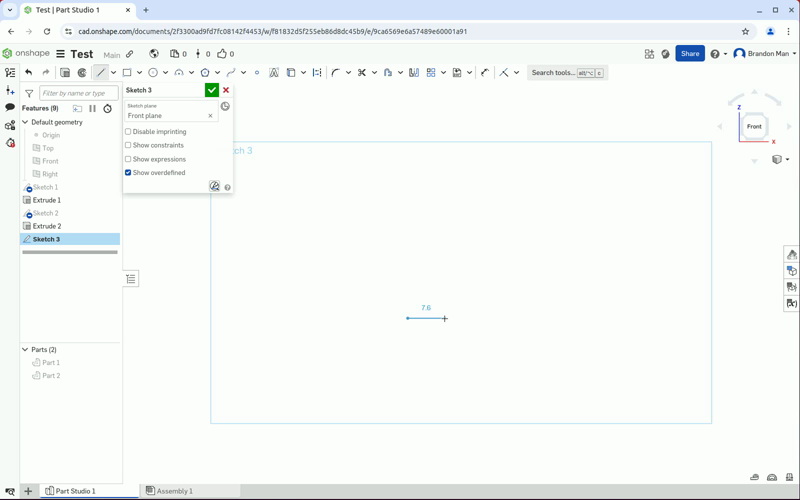
click(444, 318)
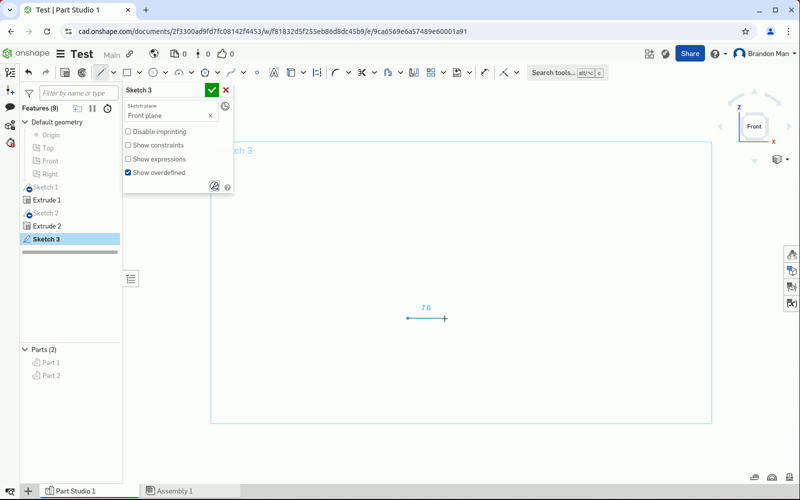
key_up(shift)
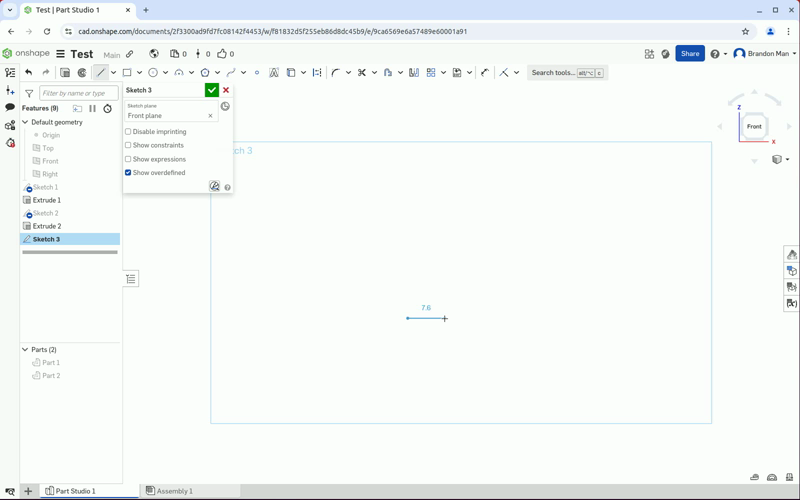
key(esc)
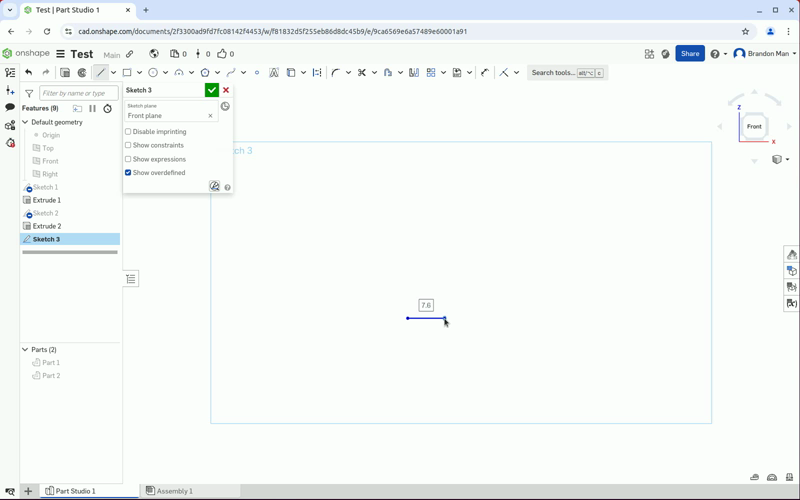
key(a)
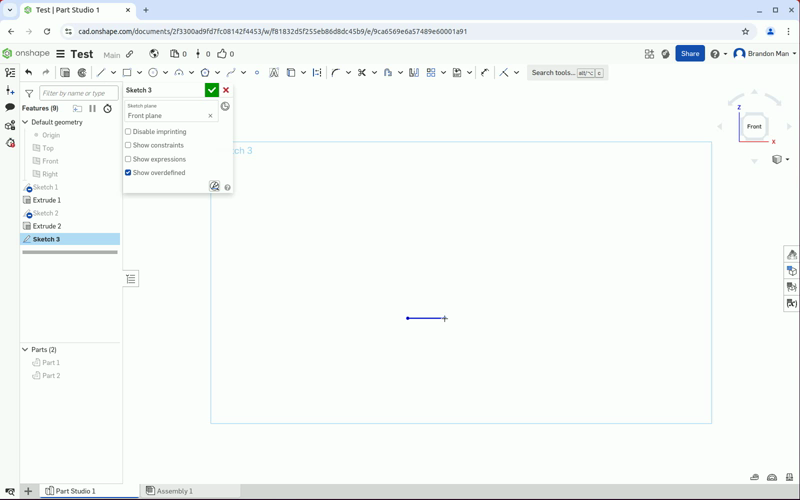
mouse_move(444, 318)
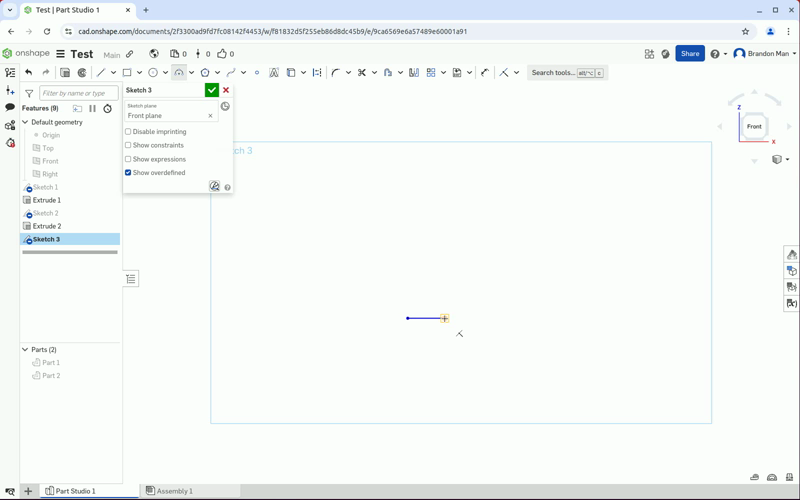
click(444, 318)
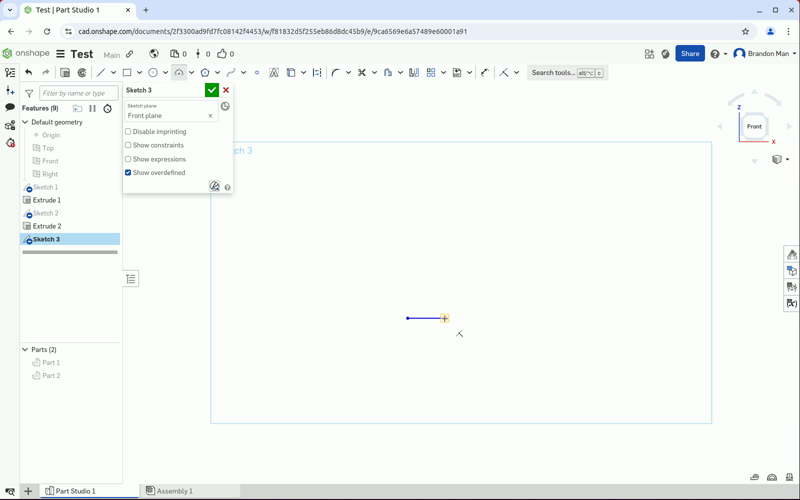
key_down(shift)
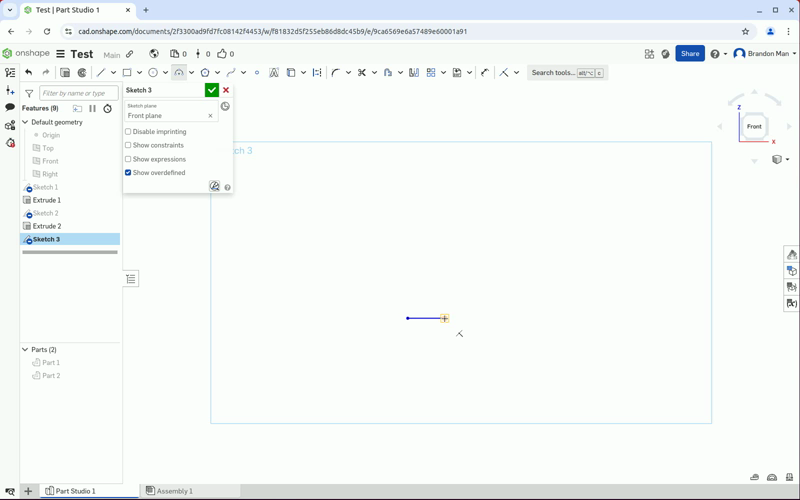
mouse_move(444, 247)
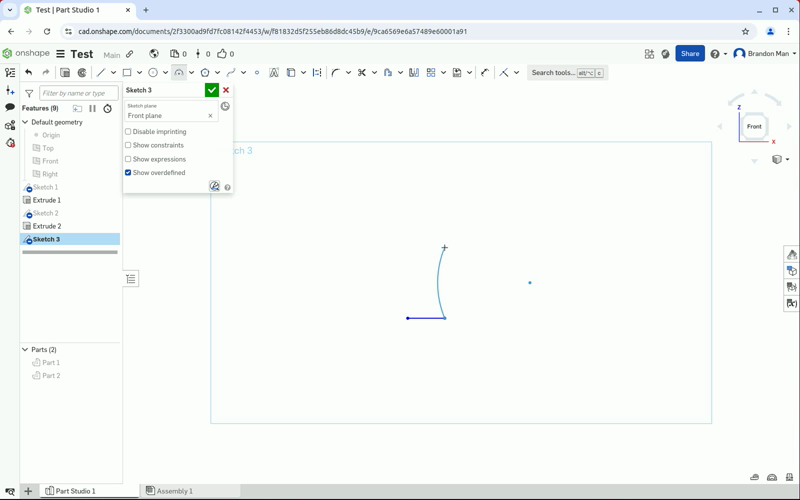
click(444, 247)
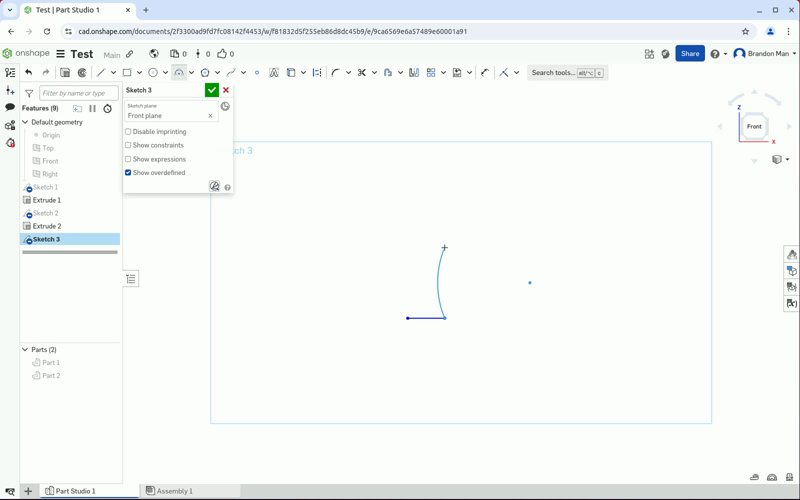
mouse_move(422, 282)
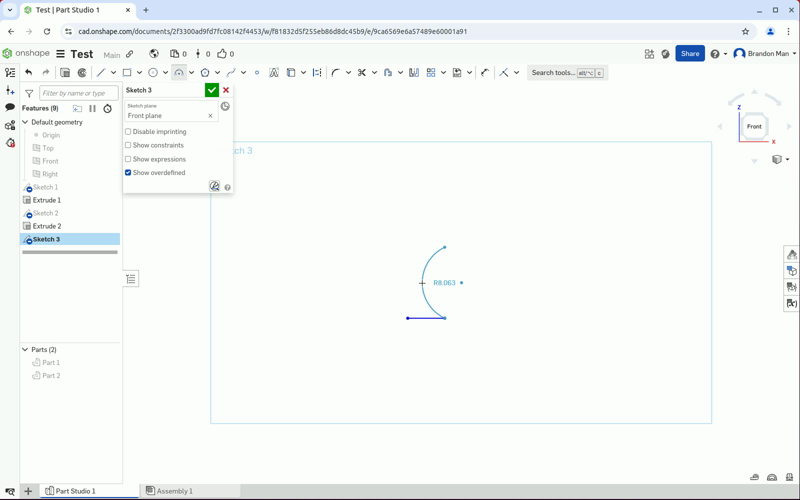
click(422, 282)
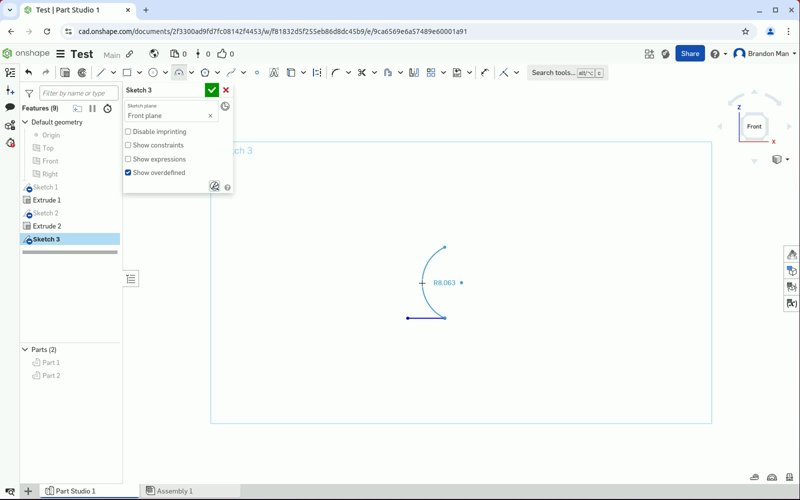
key_up(shift)
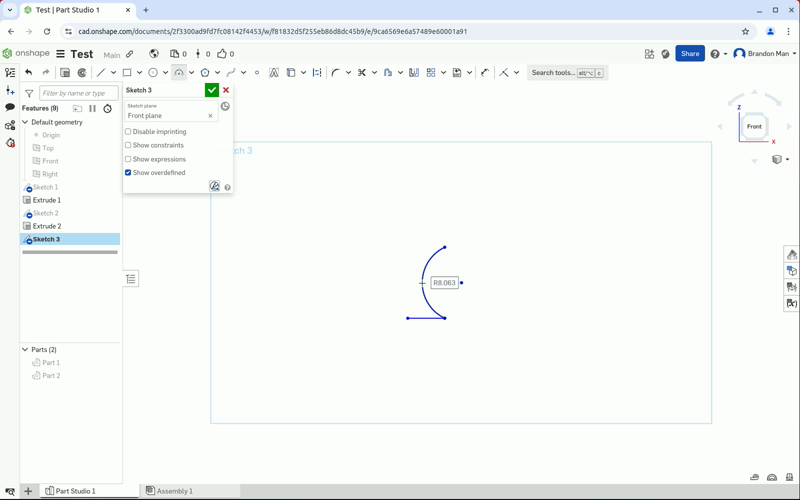
key(esc)
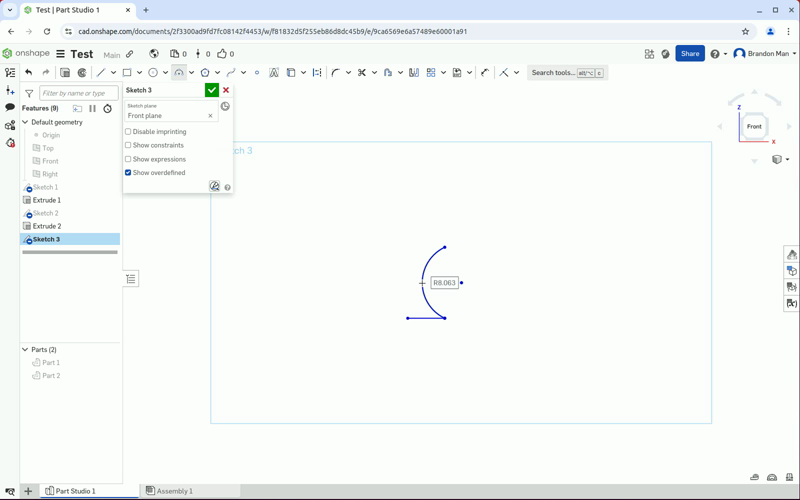
key(l)
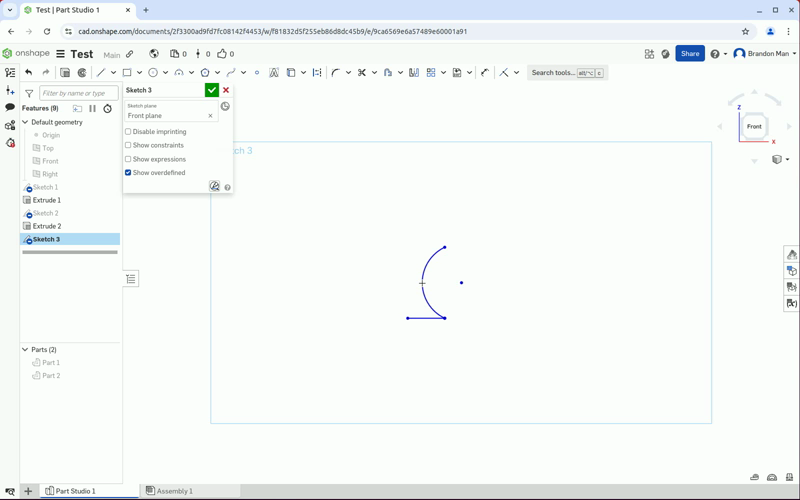
mouse_move(444, 247)
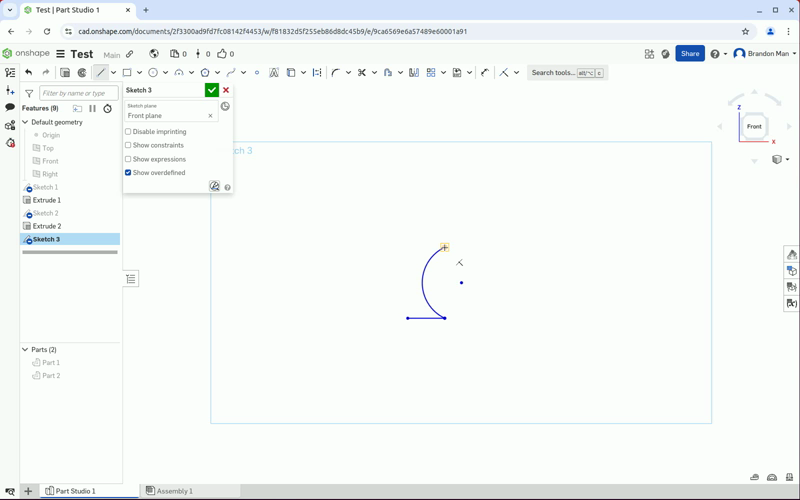
click(444, 247)
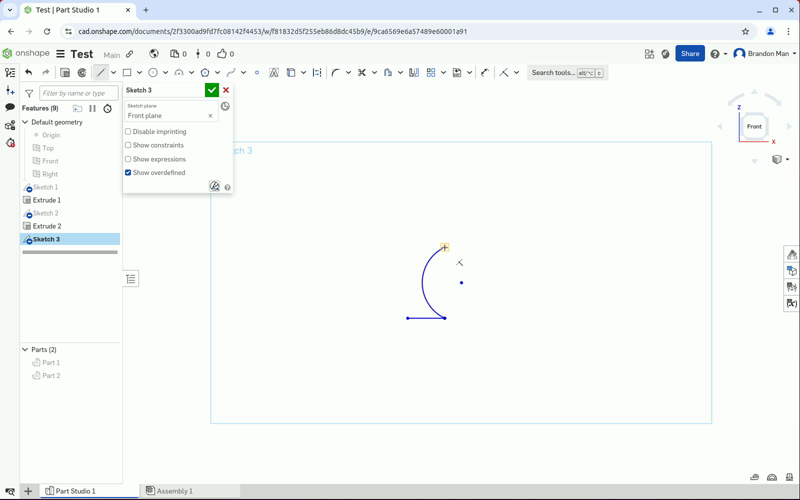
key_down(shift)
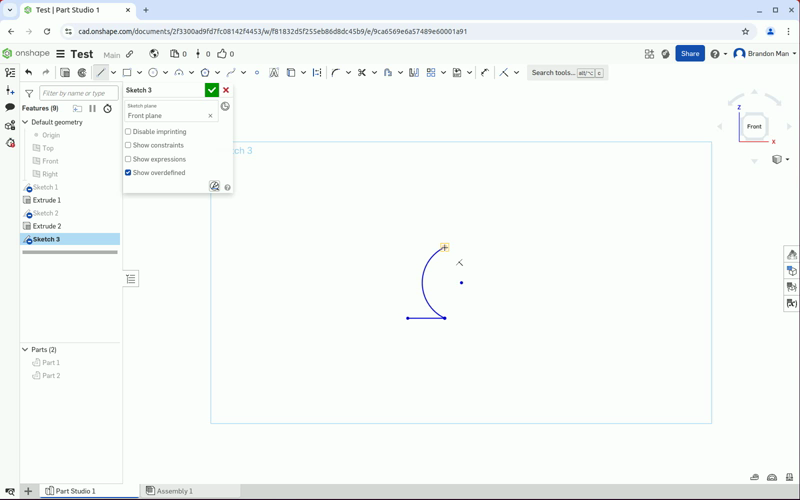
mouse_move(474, 247)
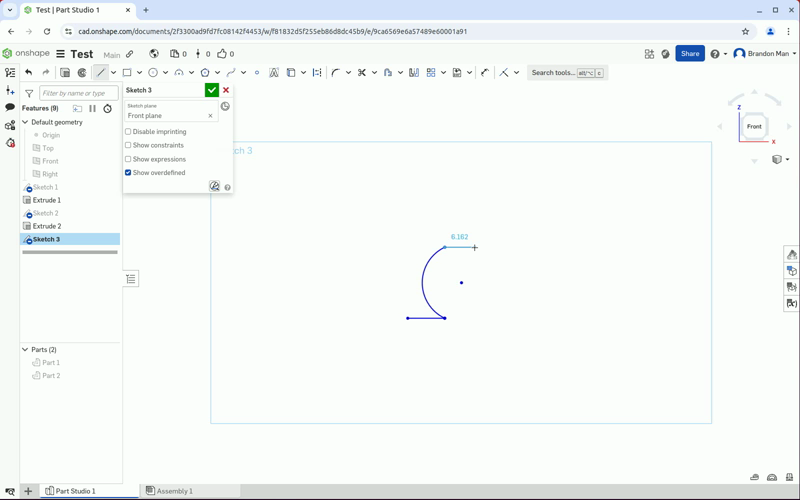
mouse_move(407, 247)
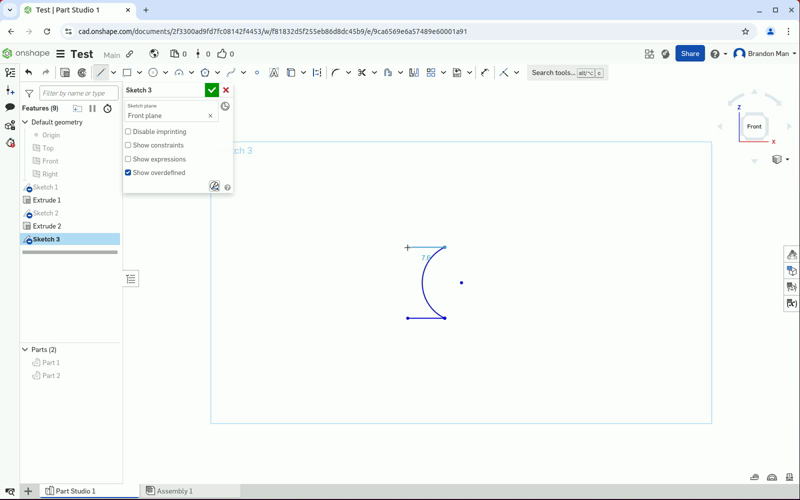
click(407, 247)
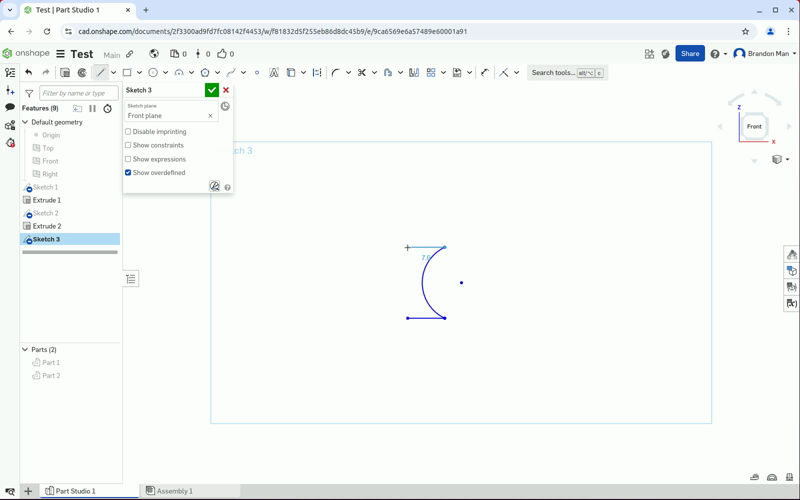
key_up(shift)
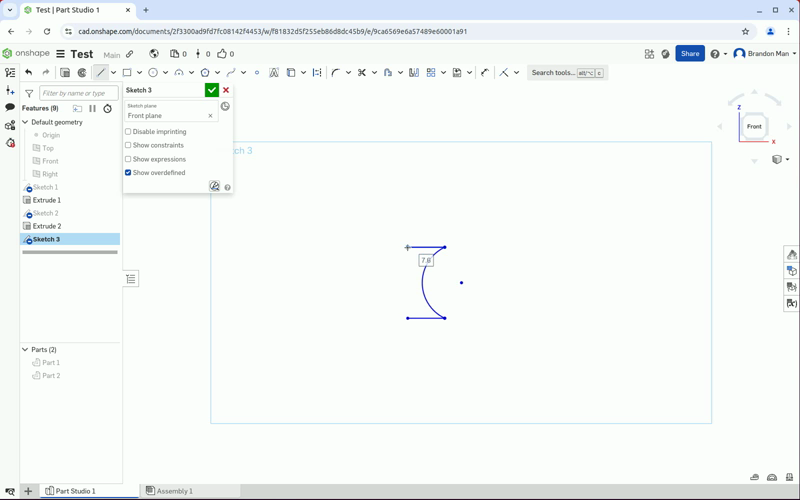
key(esc)
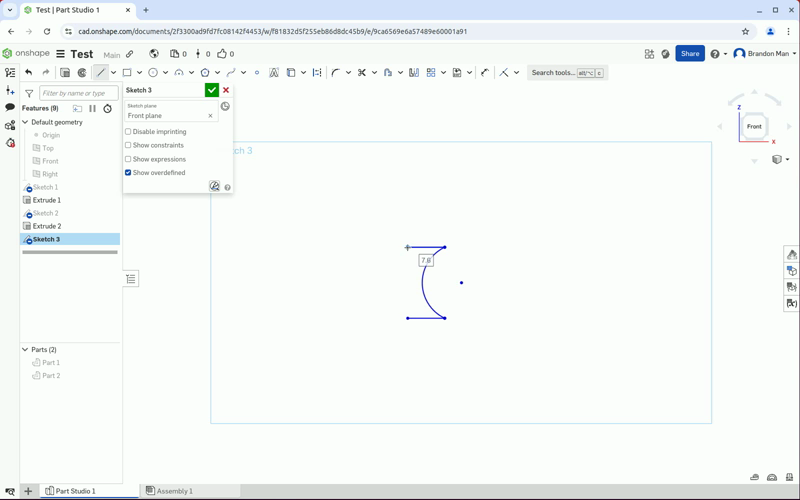
key(a)
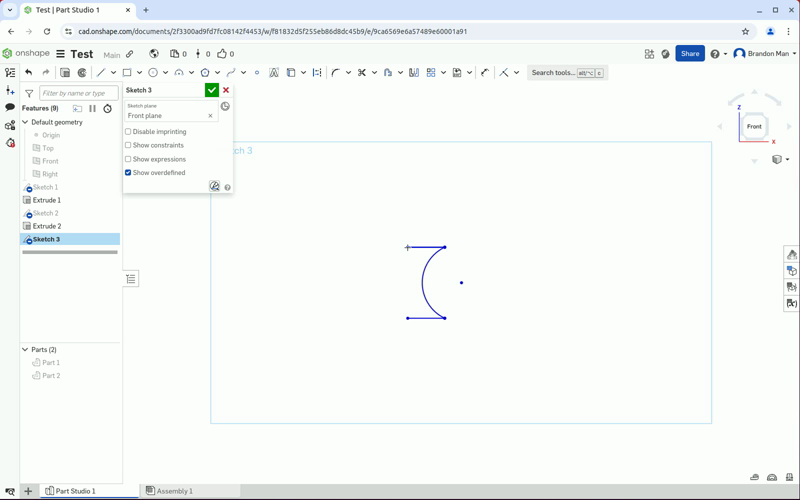
mouse_move(407, 247)
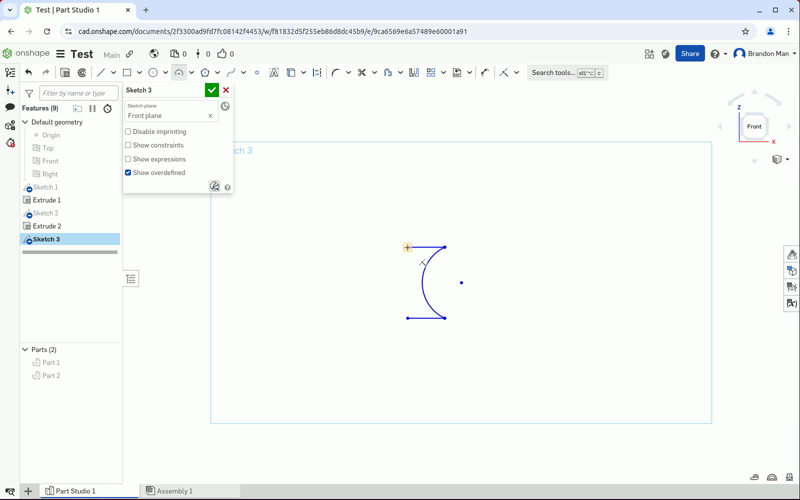
click(407, 247)
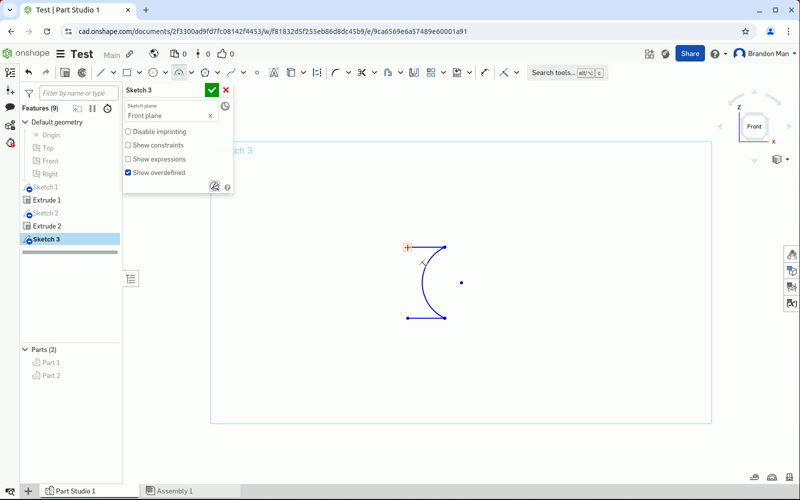
mouse_move(407, 318)
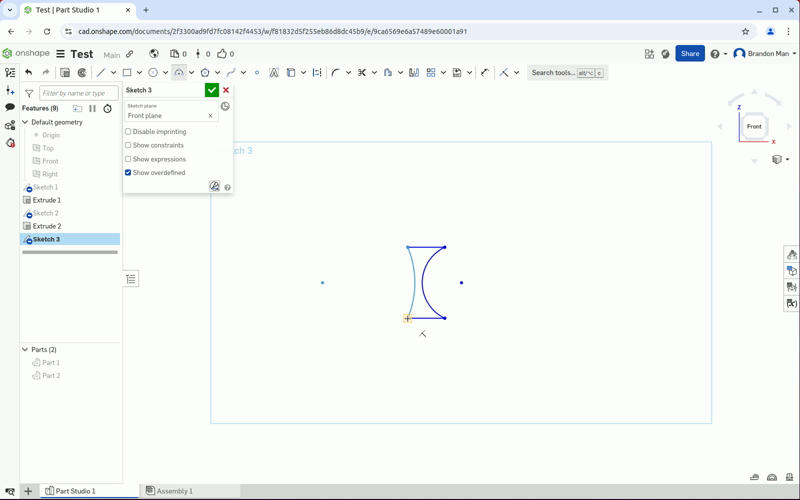
click(407, 318)
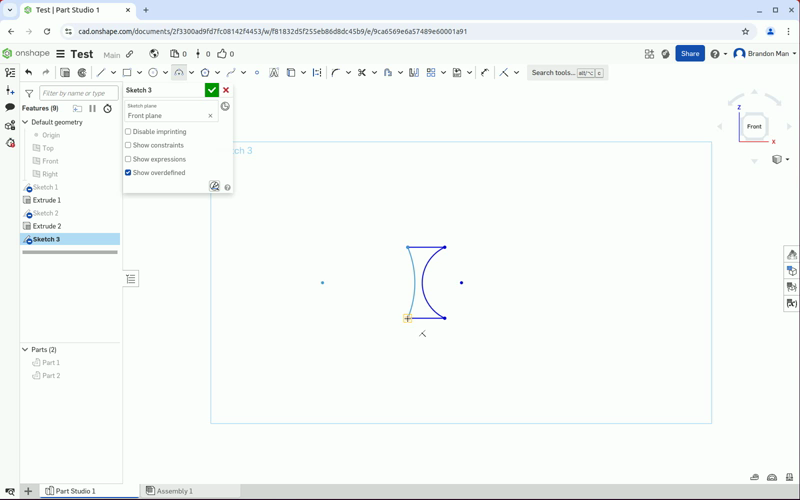
key_down(shift)
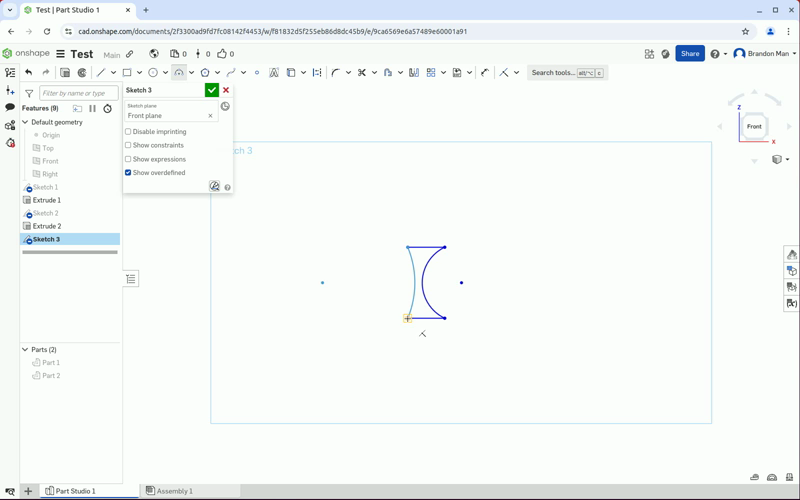
mouse_move(397, 282)
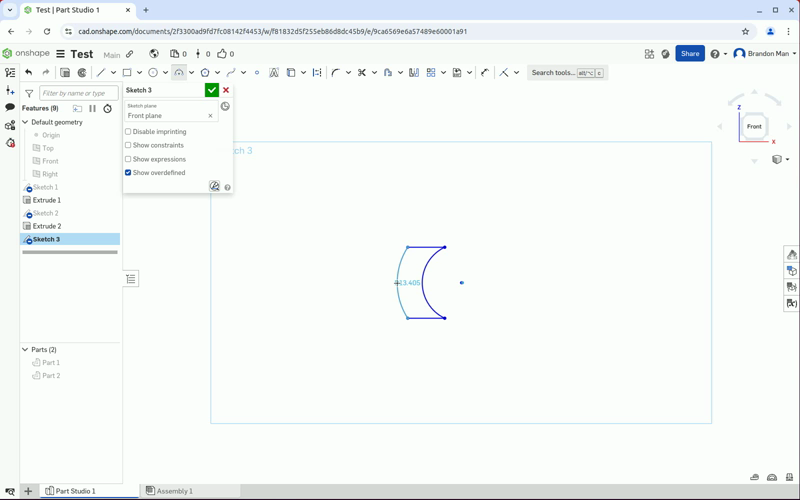
click(397, 282)
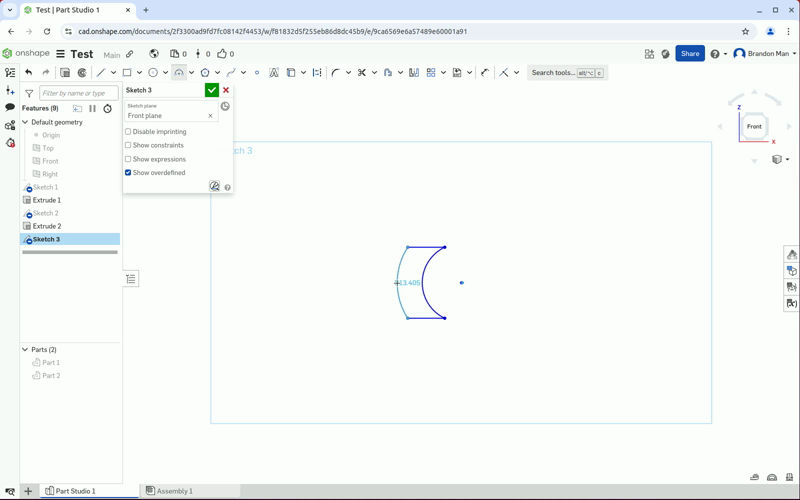
key_up(shift)
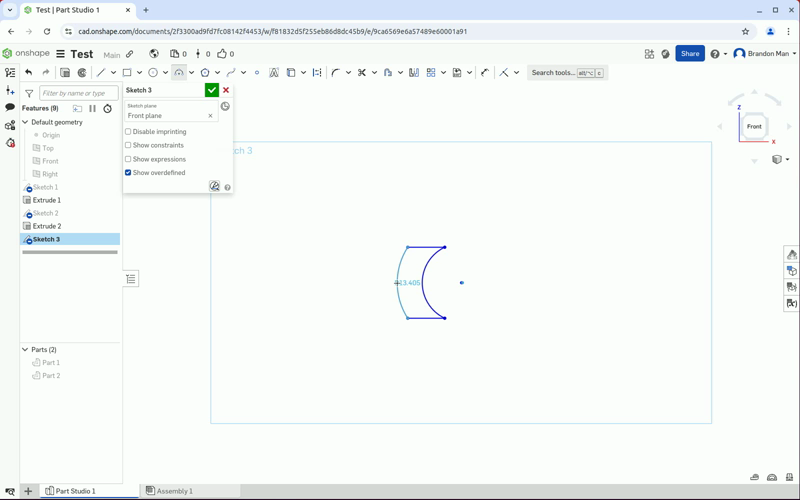
key(esc)
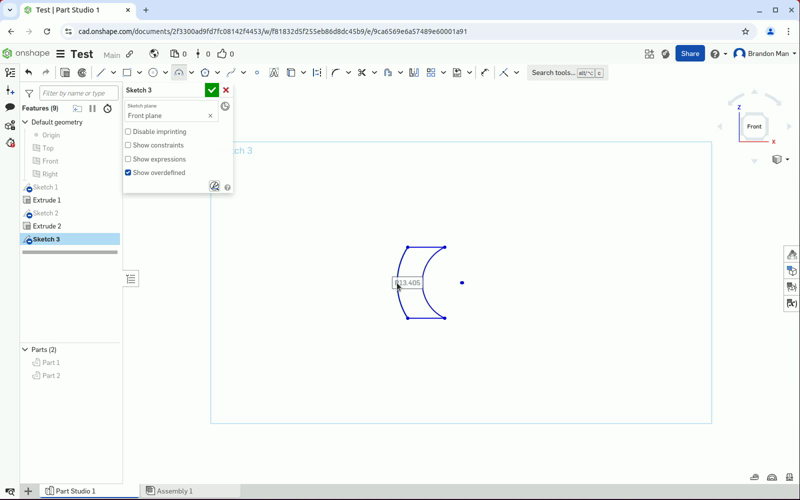
mouse_move(430, 314)
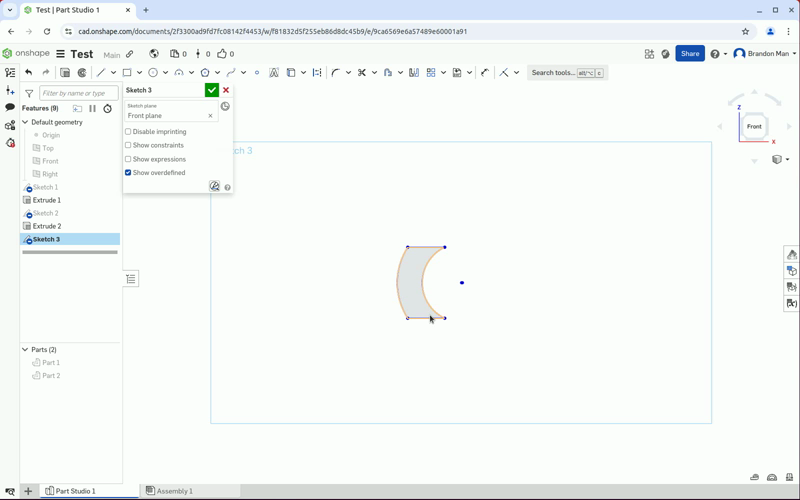
click(430, 314)
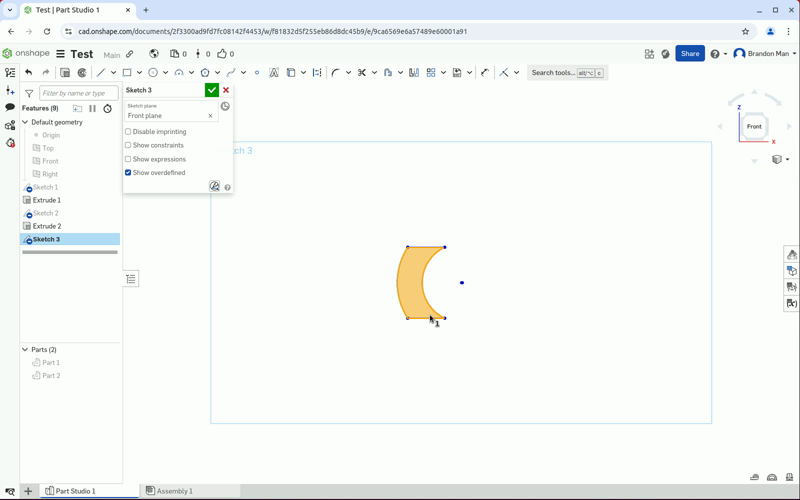
mouse_move(73, 352)
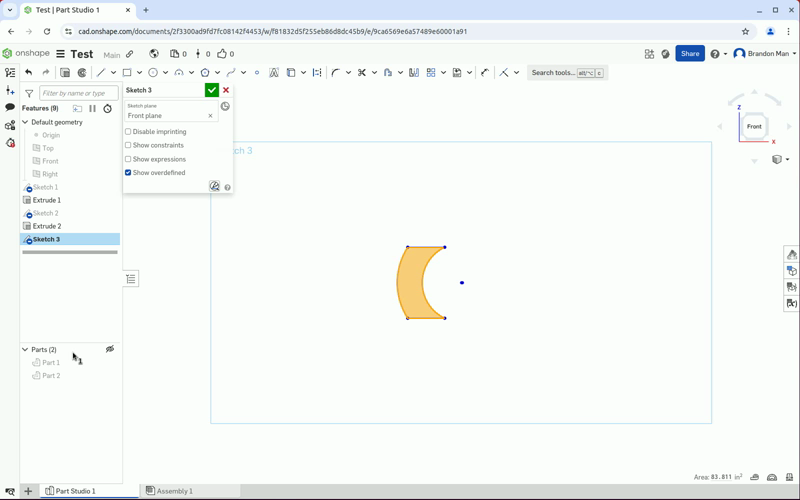
key(shift+y)
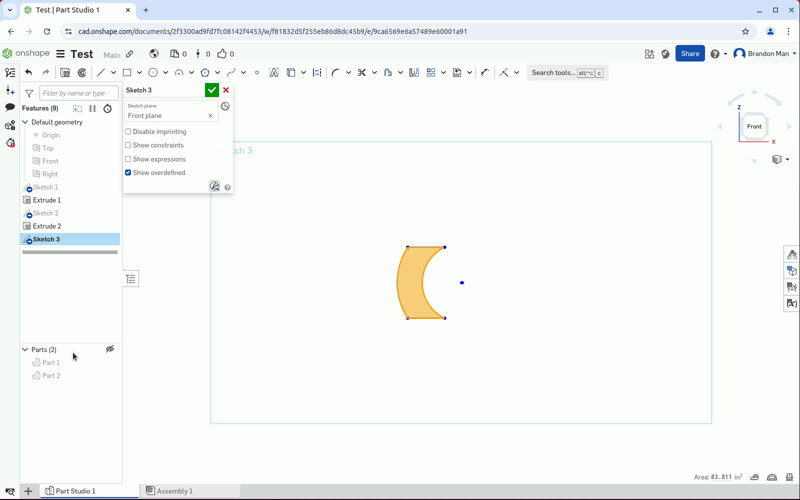
key(shift+e)
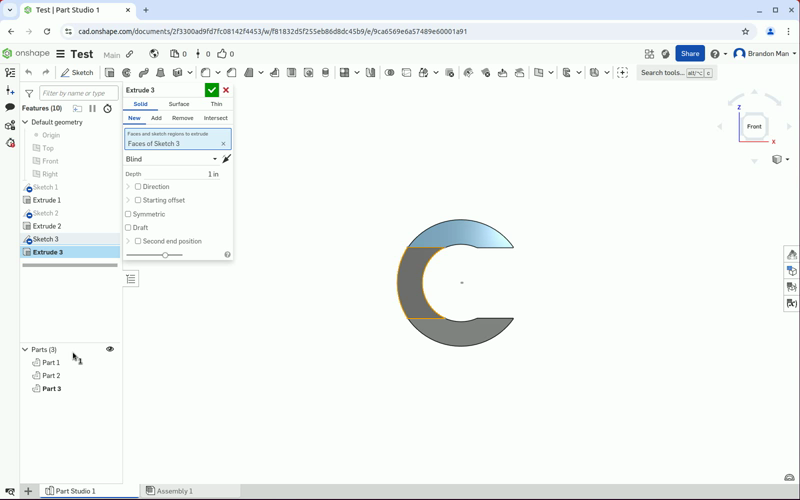
mouse_move(143, 106)
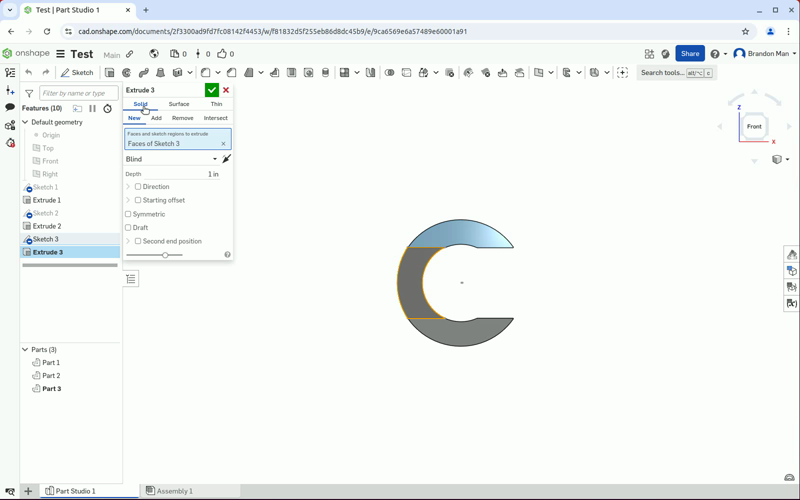
click(143, 106)
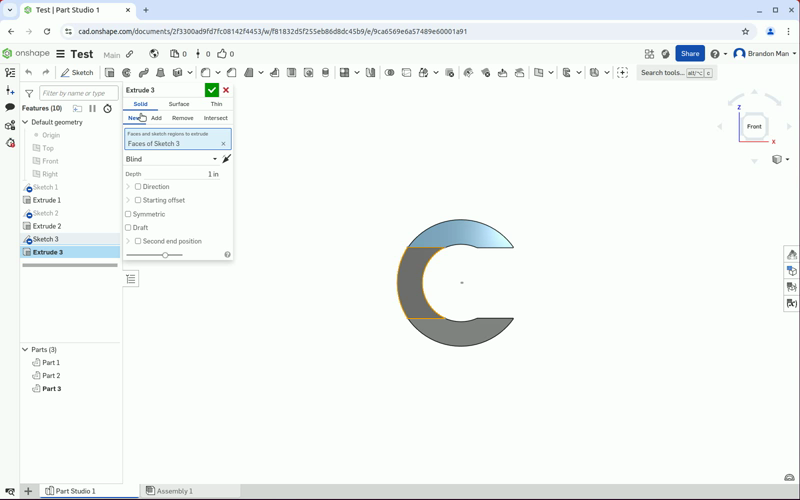
mouse_move(137, 120)
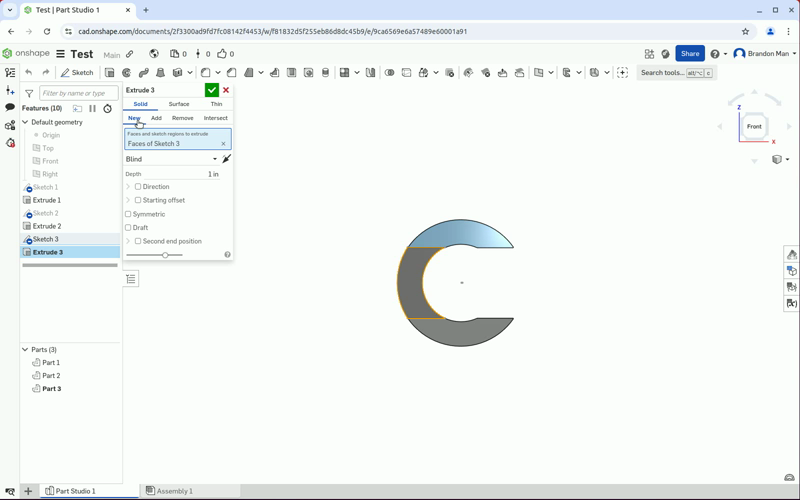
click(137, 120)
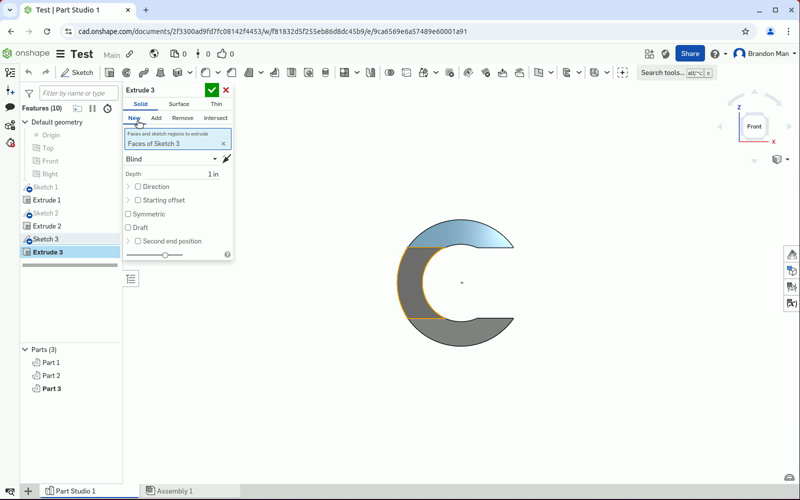
key(tab, 4)
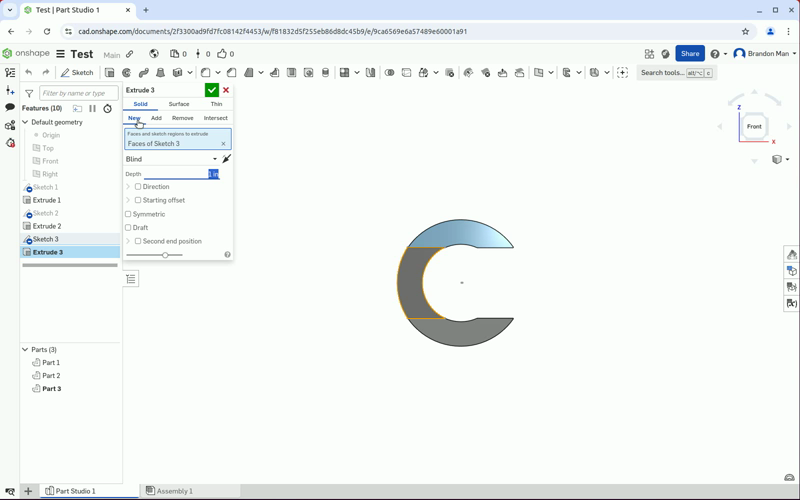
text(5.296)
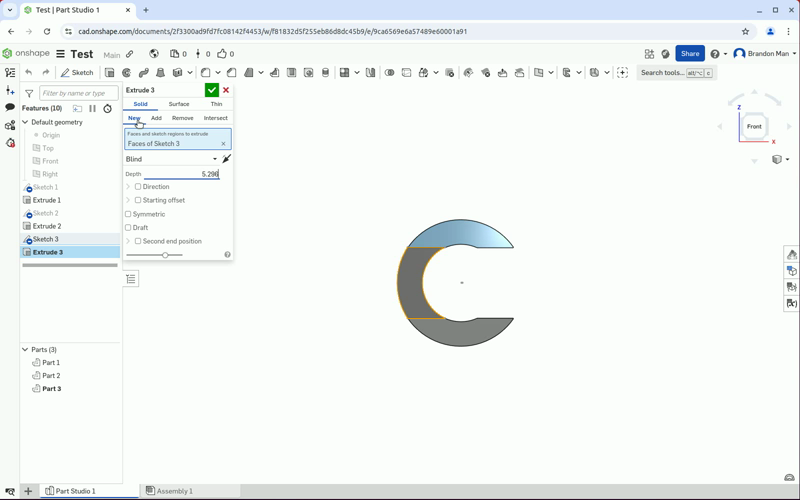
key(enter)
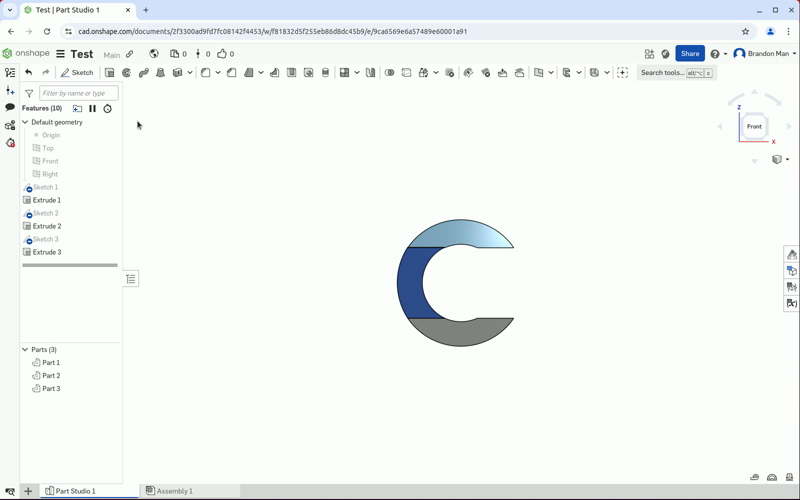
key(shift+h)
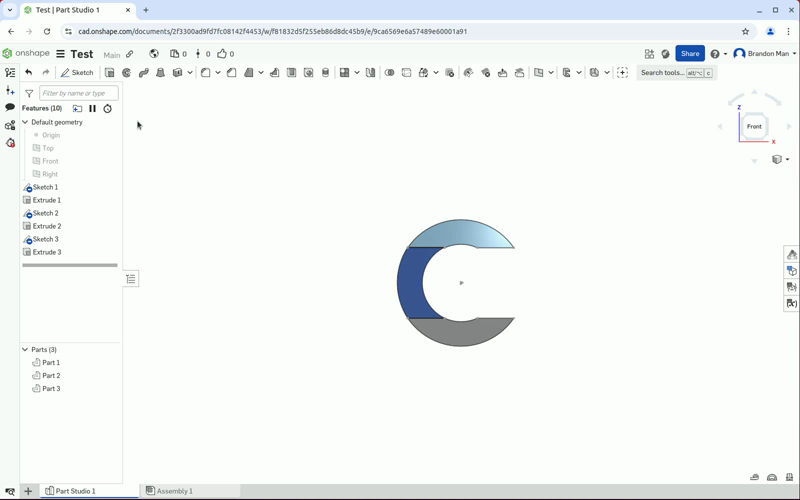
key(shift+h)
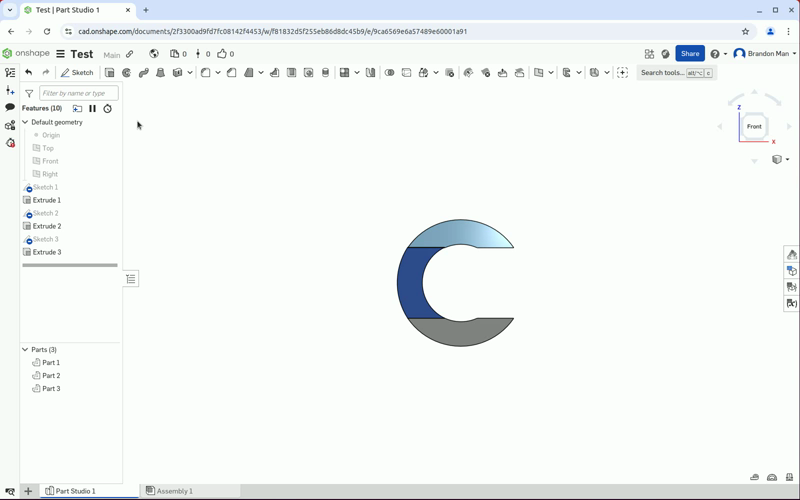
mouse_move(73, 189)
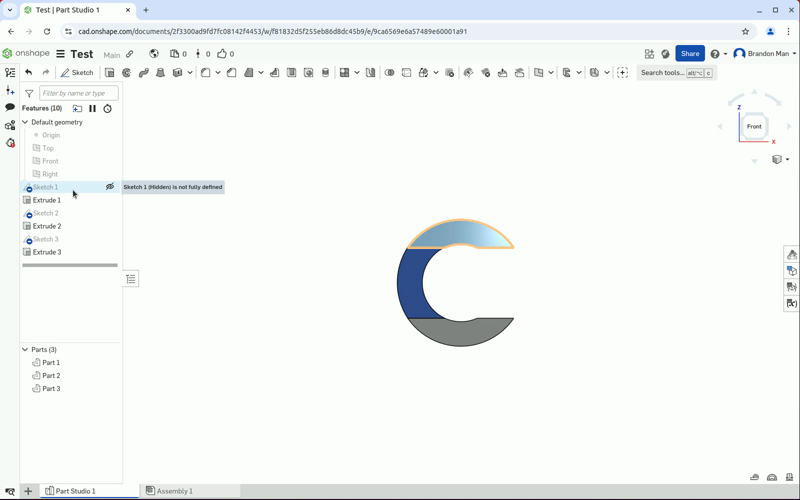
click(73, 189)
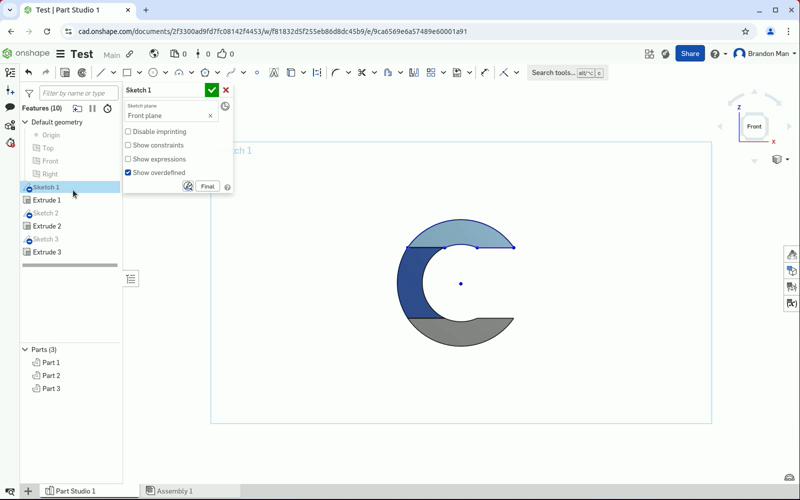
mouse_move(229, 92)
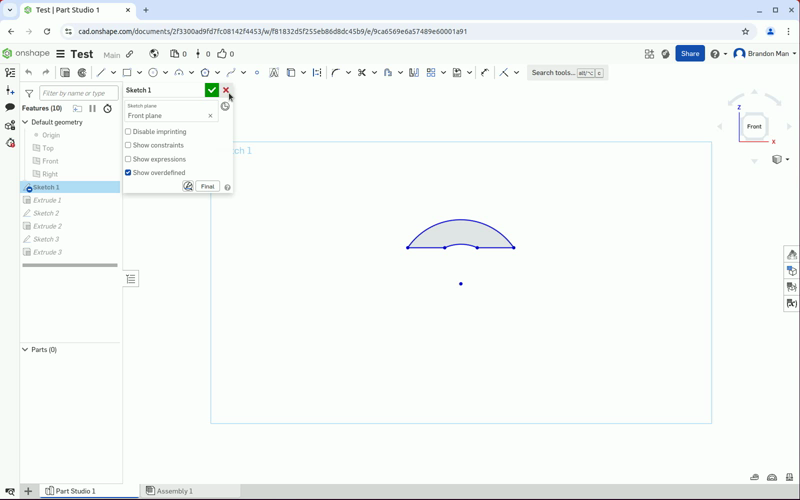
click(229, 92)
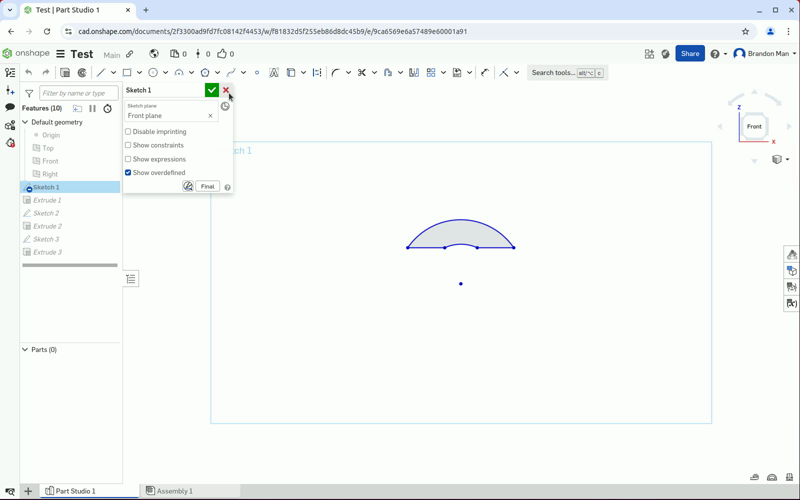
key(shift+s)
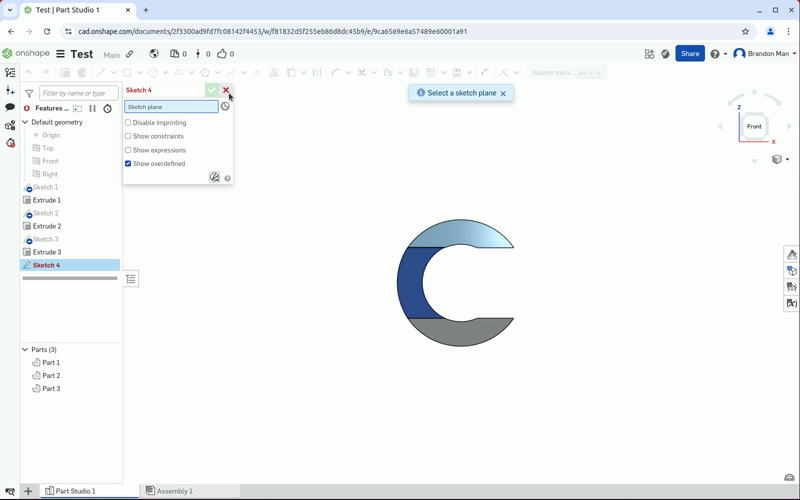
mouse_move(73, 163)
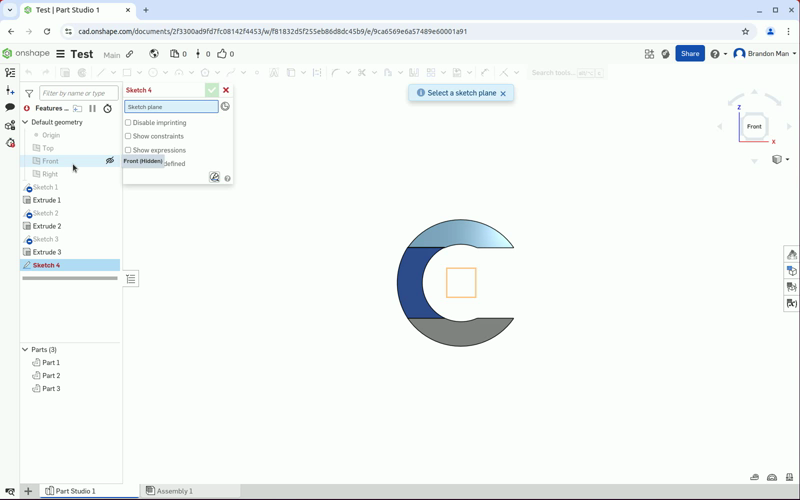
click(73, 163)
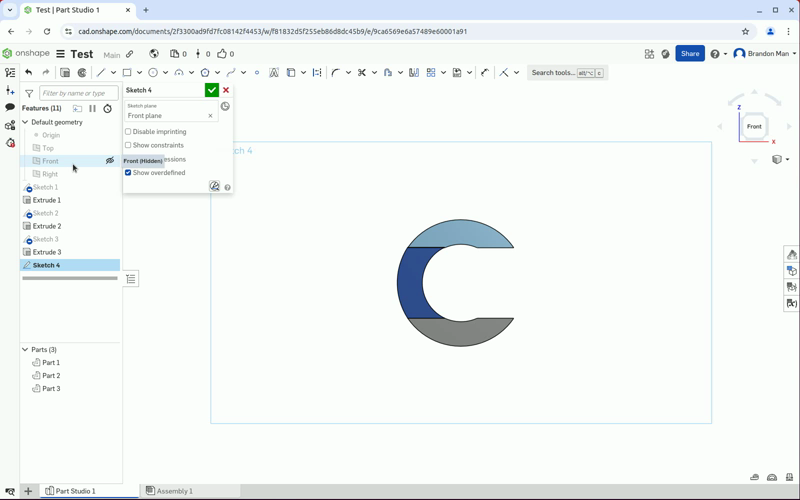
mouse_move(73, 352)
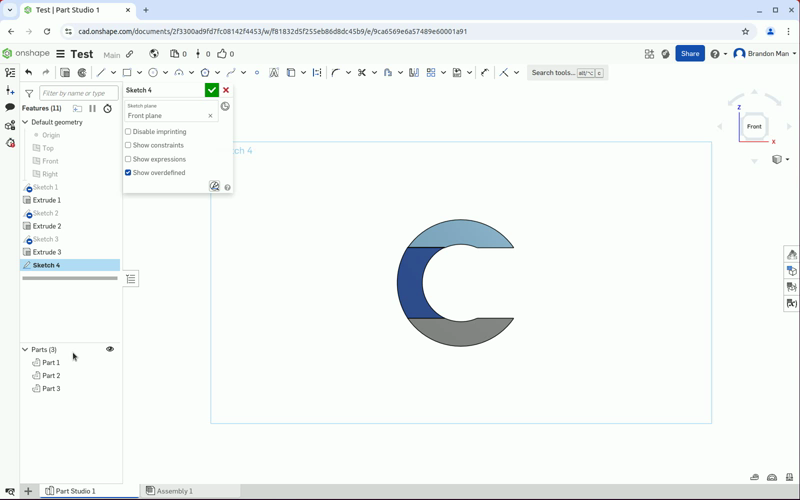
key(y)
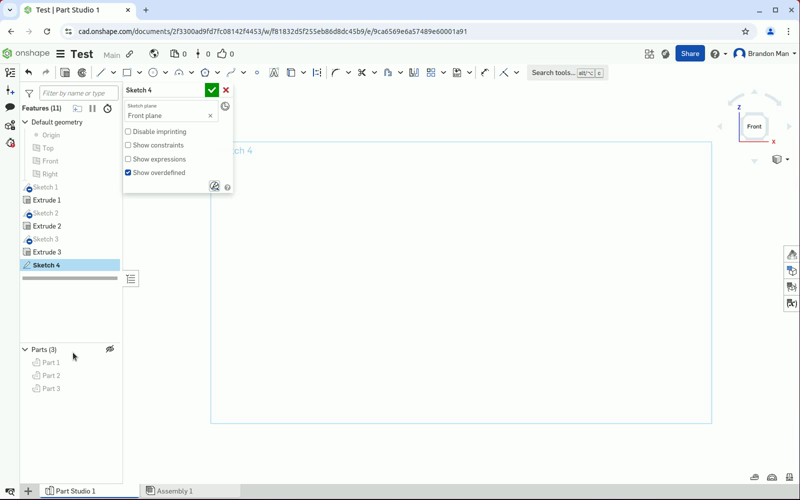
key(l)
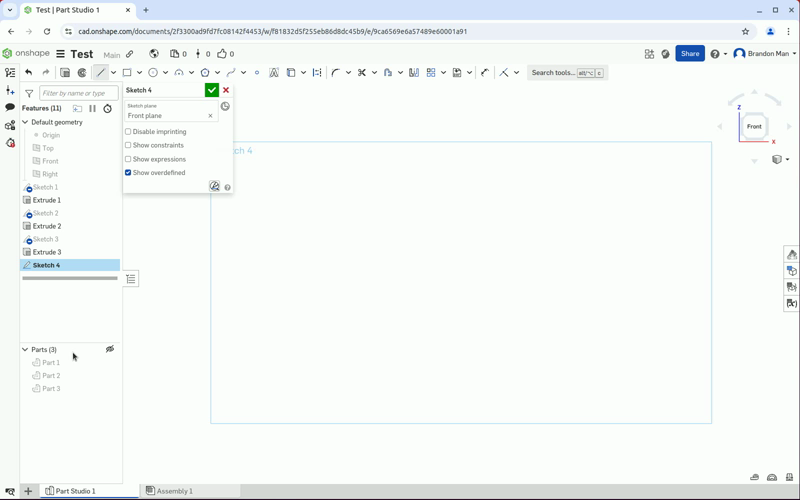
key_down(shift)
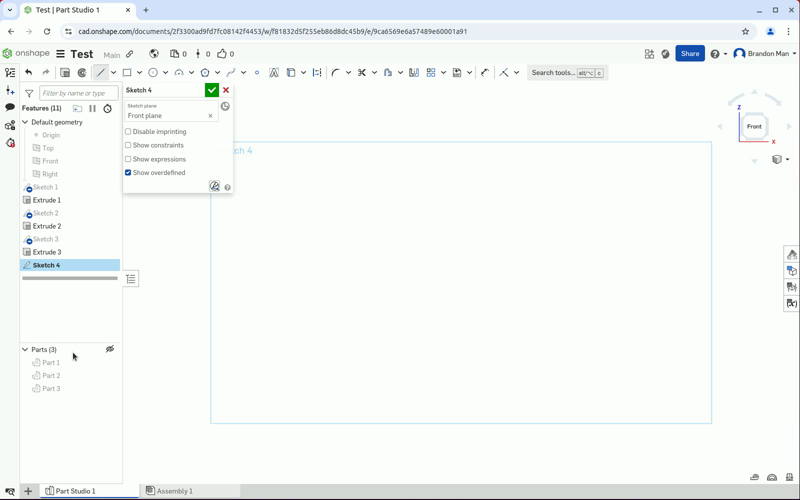
mouse_move(477, 318)
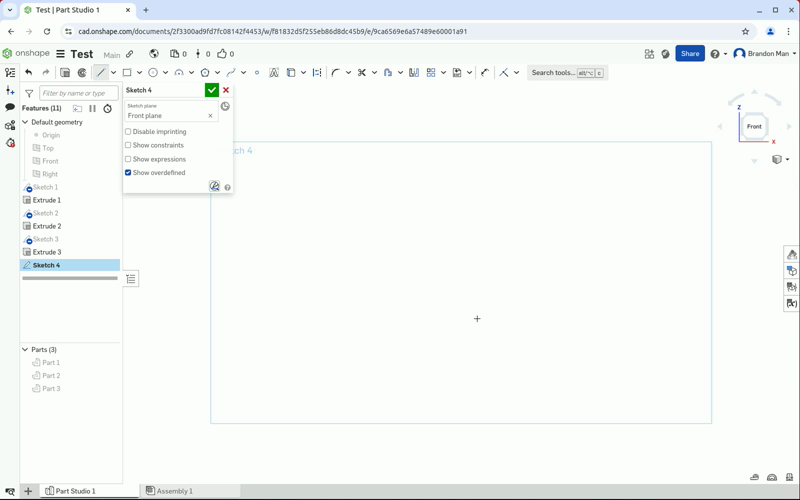
click(477, 318)
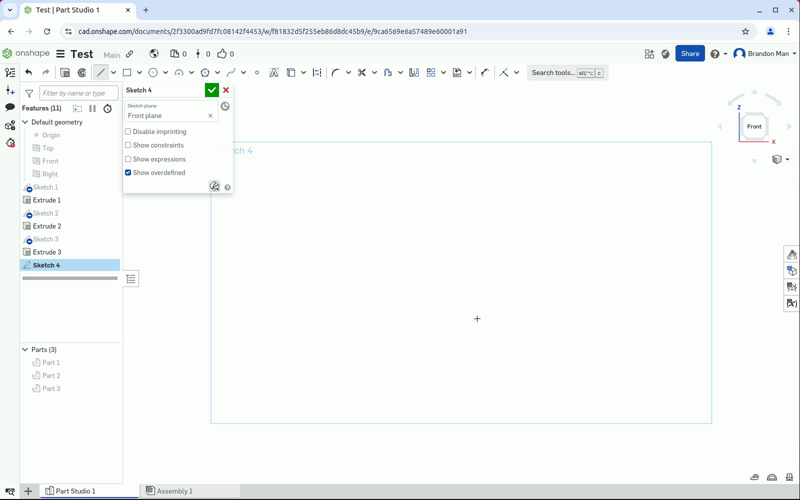
key_up(shift)
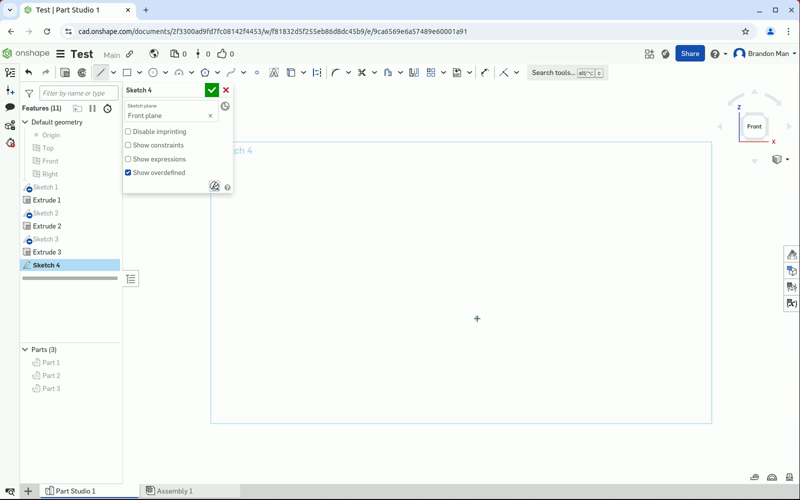
key_down(shift)
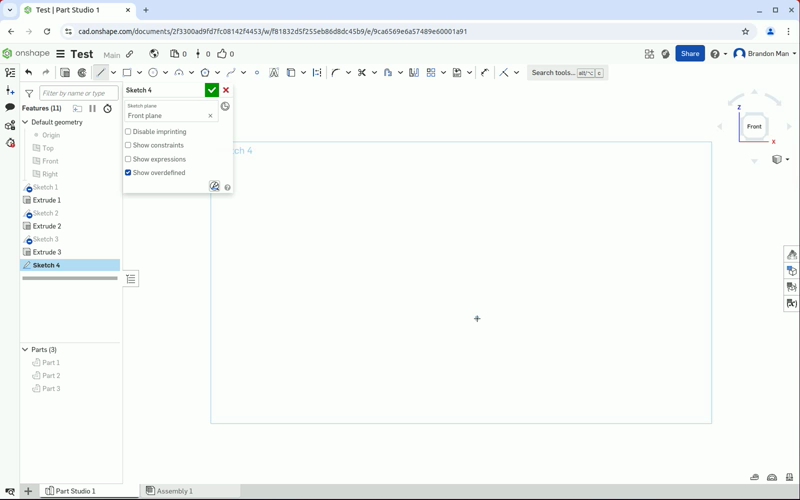
mouse_move(507, 318)
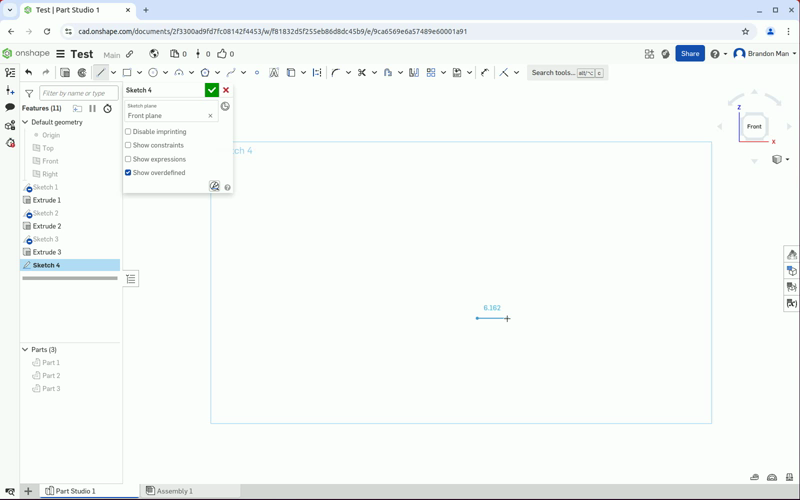
mouse_move(513, 318)
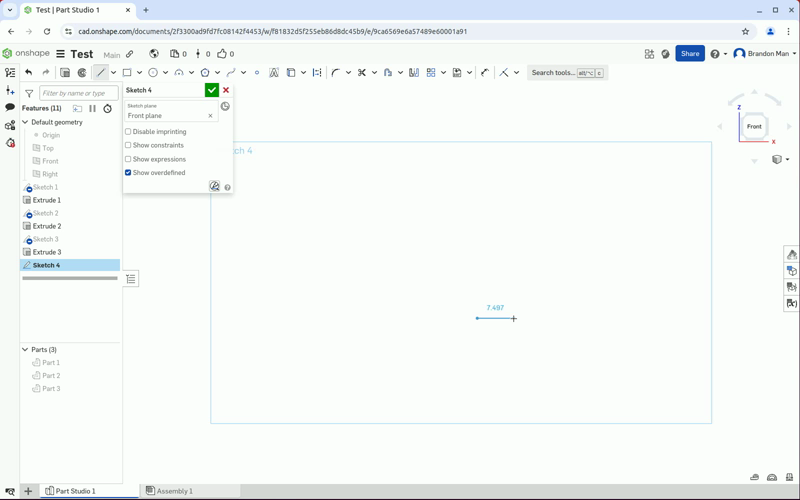
click(513, 318)
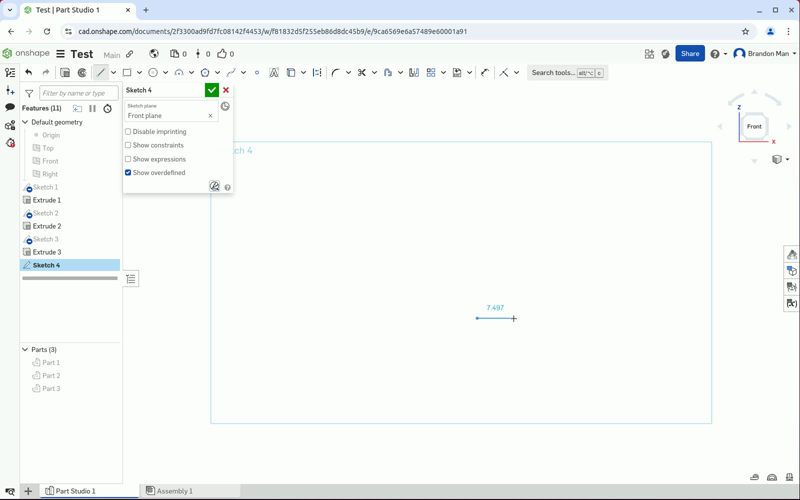
key_up(shift)
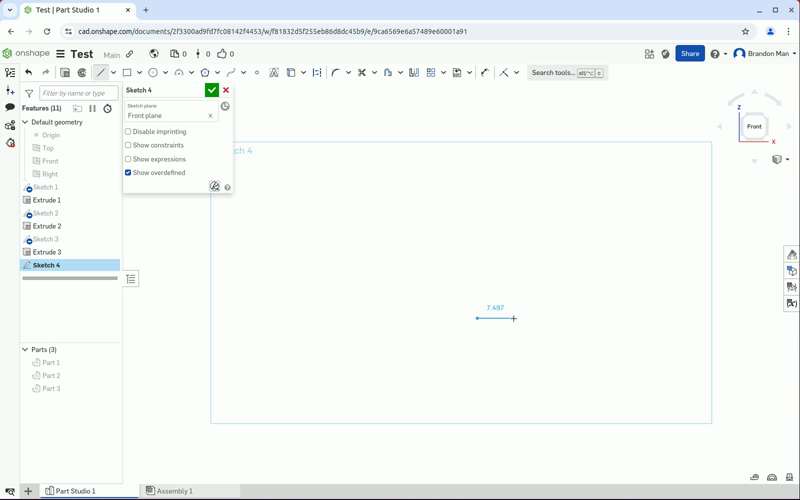
key(esc)
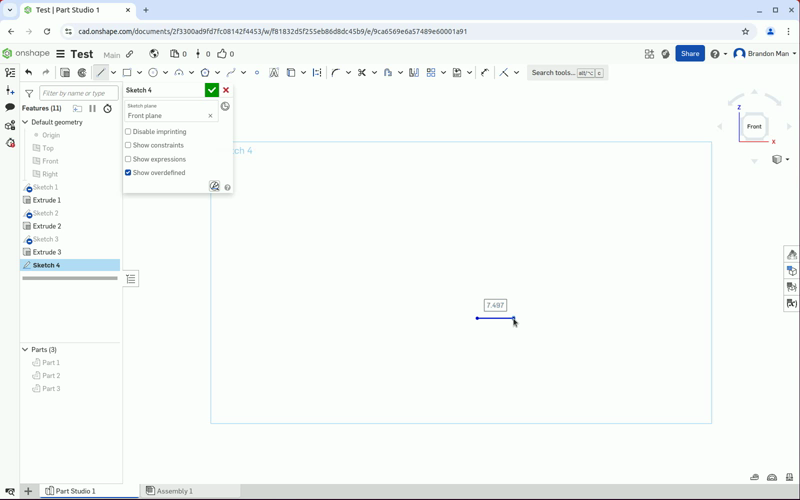
key(a)
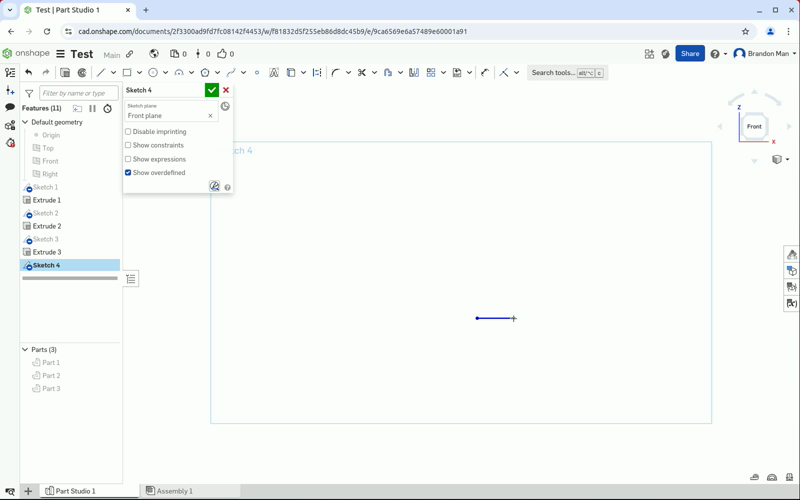
mouse_move(513, 318)
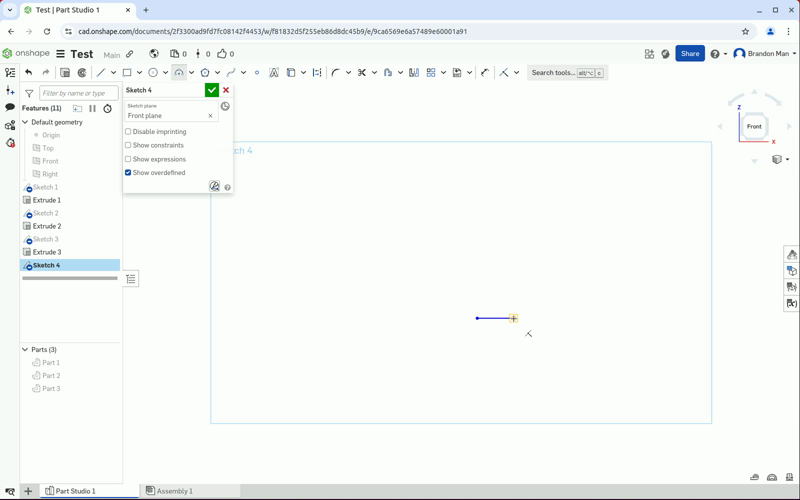
click(513, 318)
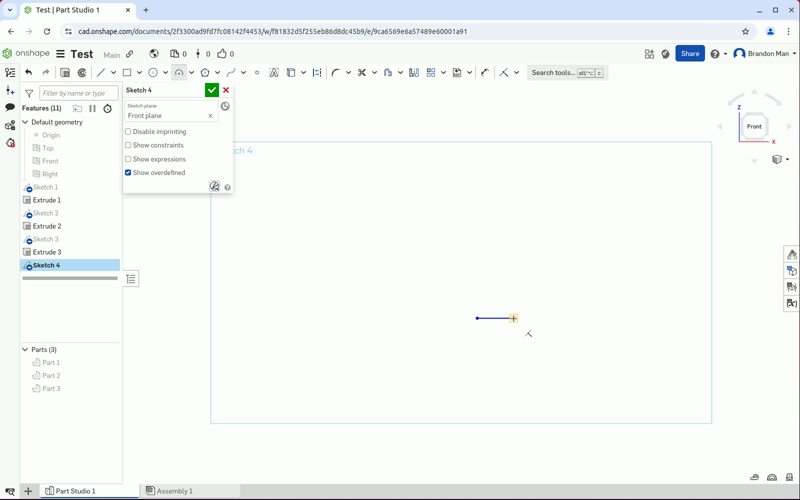
key_down(shift)
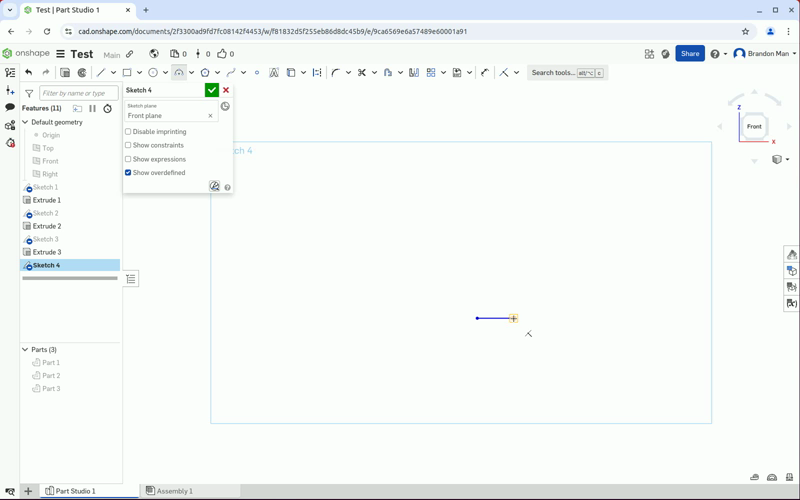
mouse_move(513, 247)
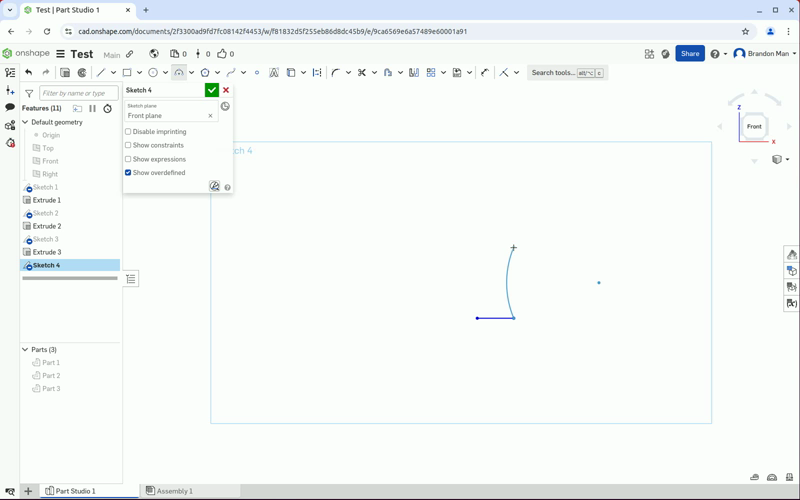
click(513, 247)
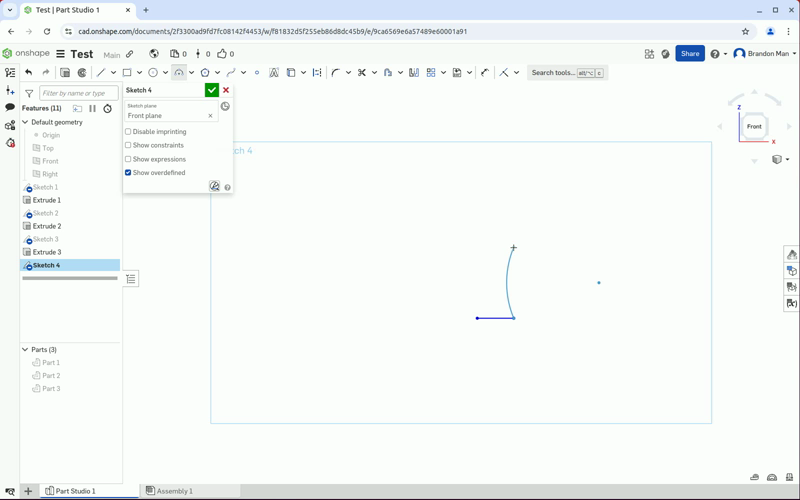
mouse_move(524, 282)
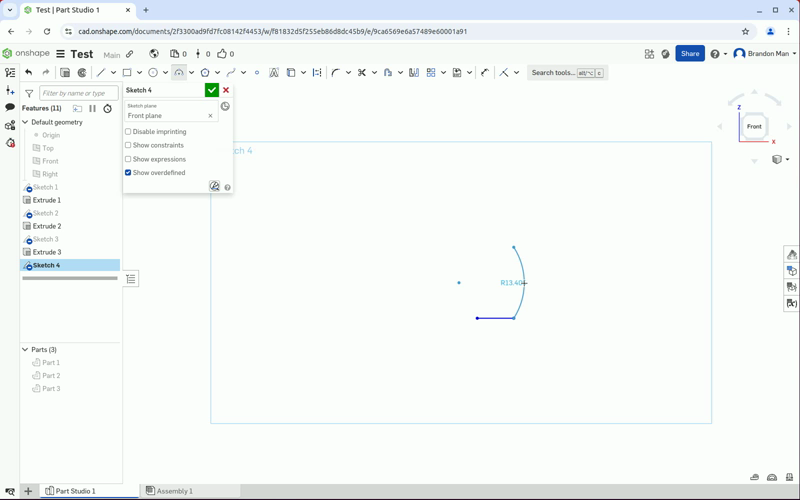
click(524, 282)
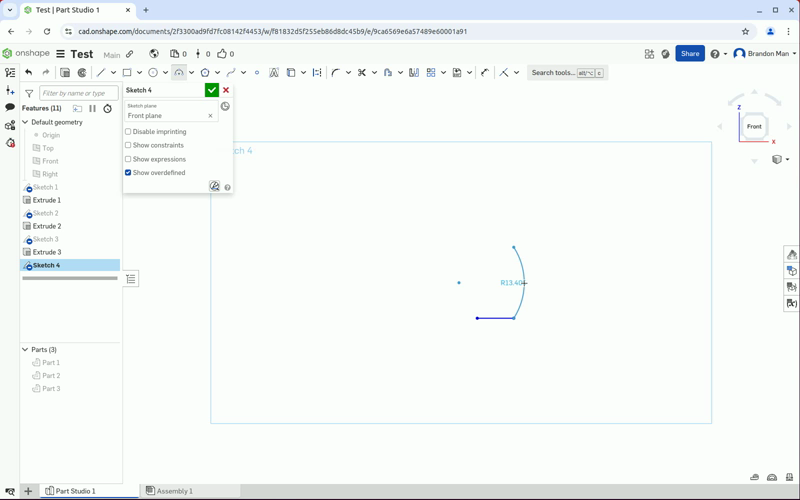
key_up(shift)
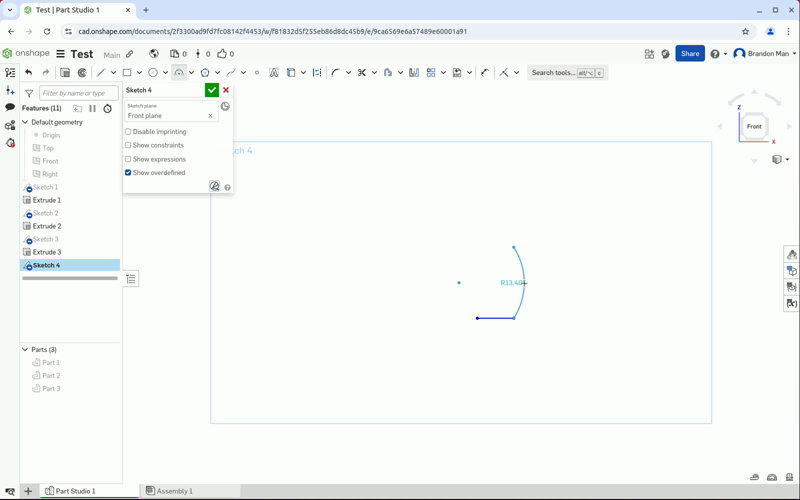
key(esc)
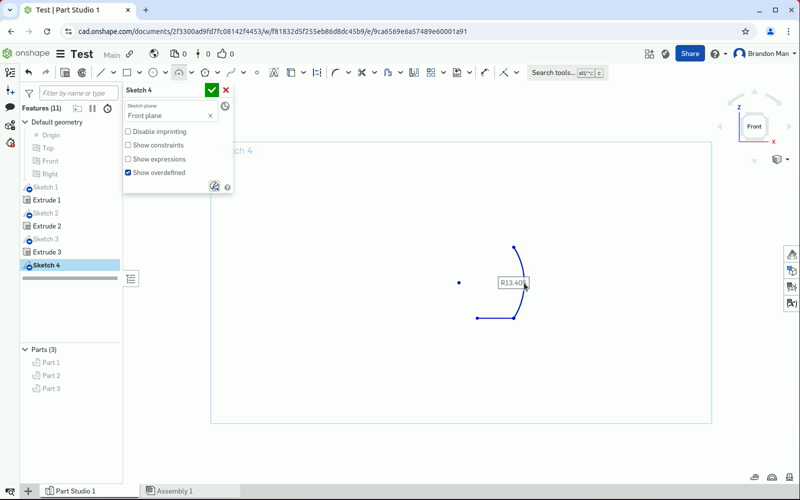
key(l)
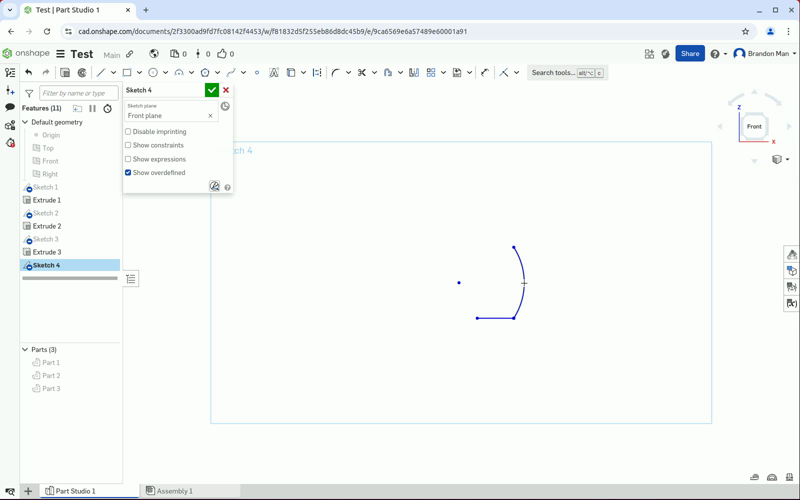
mouse_move(513, 247)
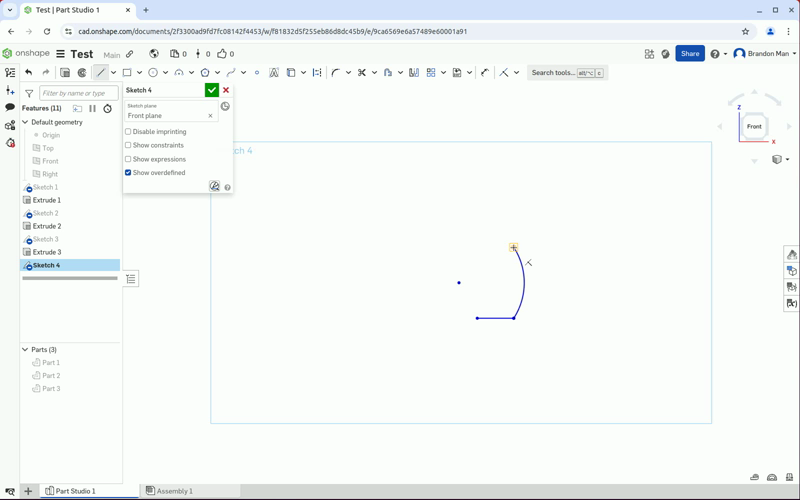
click(513, 247)
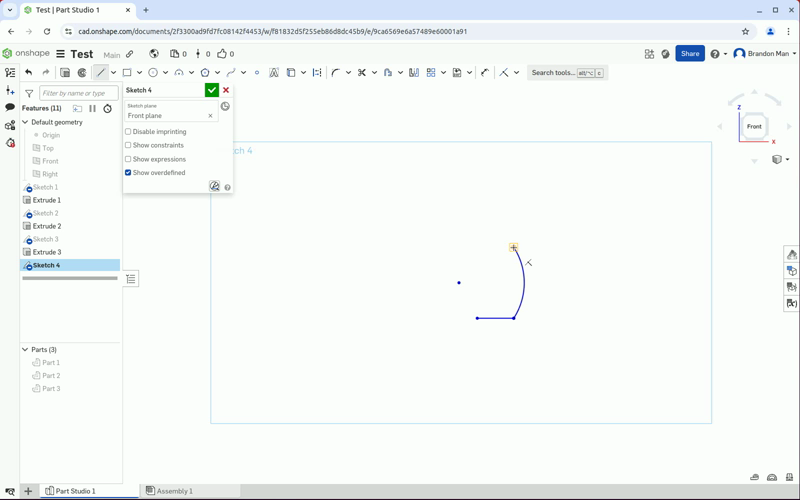
key_down(shift)
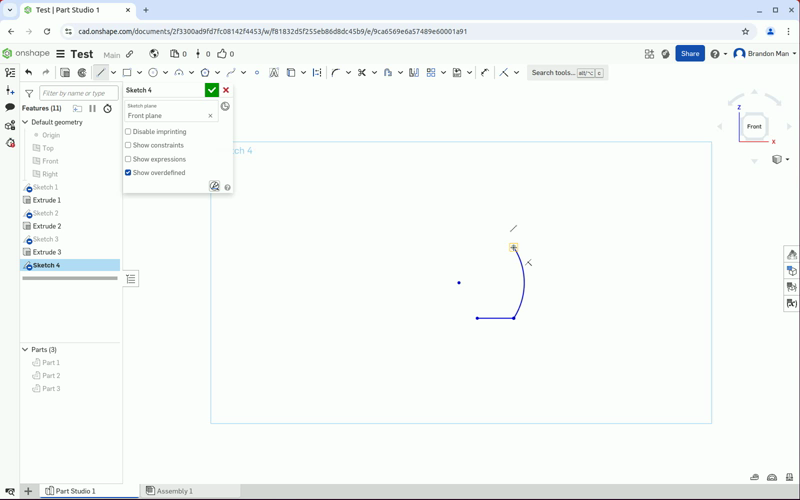
mouse_move(543, 247)
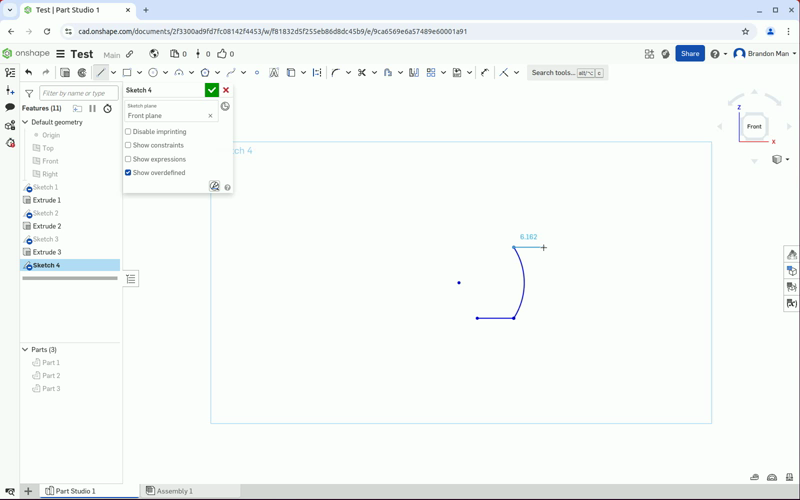
mouse_move(477, 247)
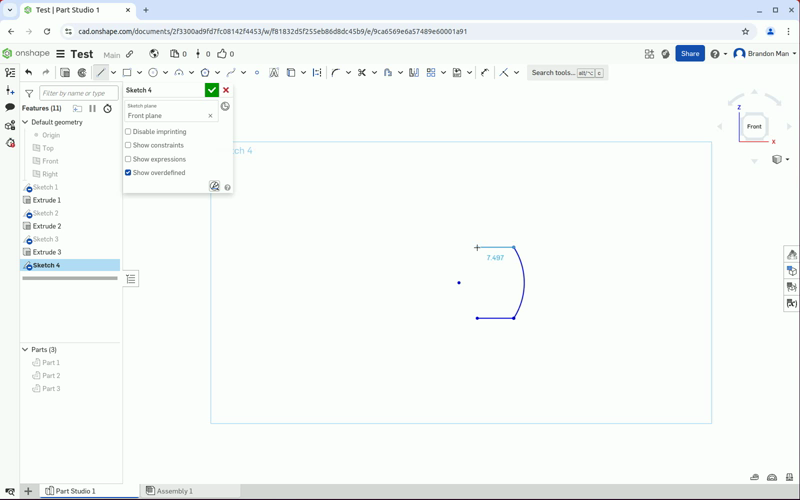
click(477, 247)
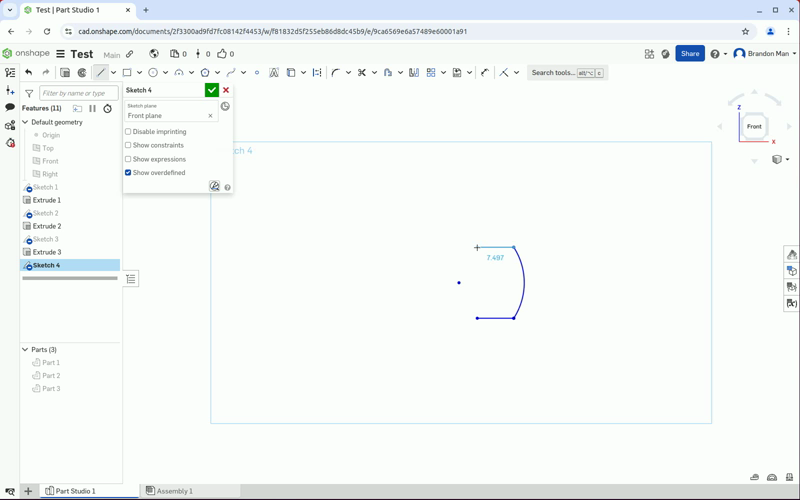
key_up(shift)
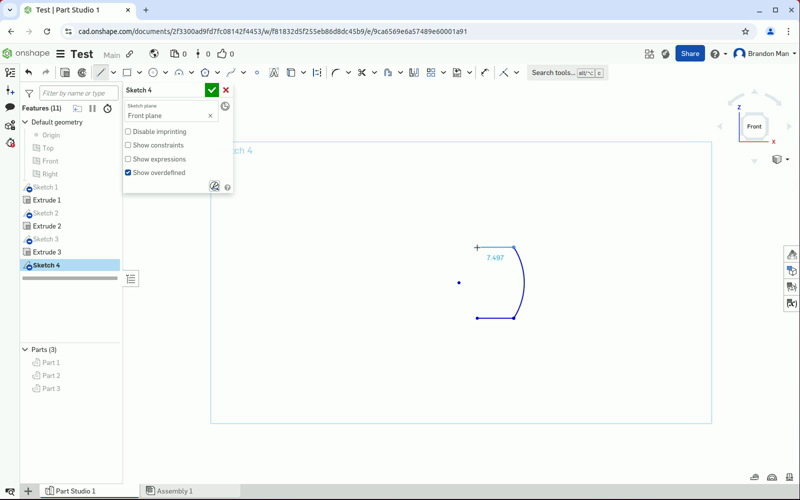
key(esc)
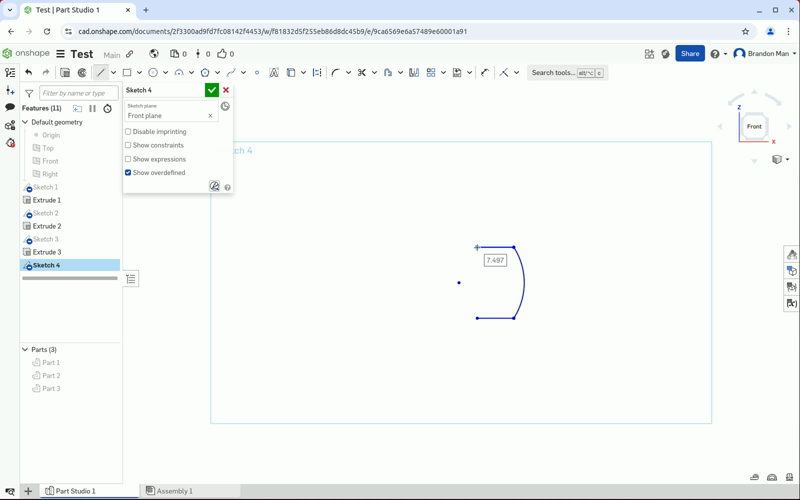
key(a)
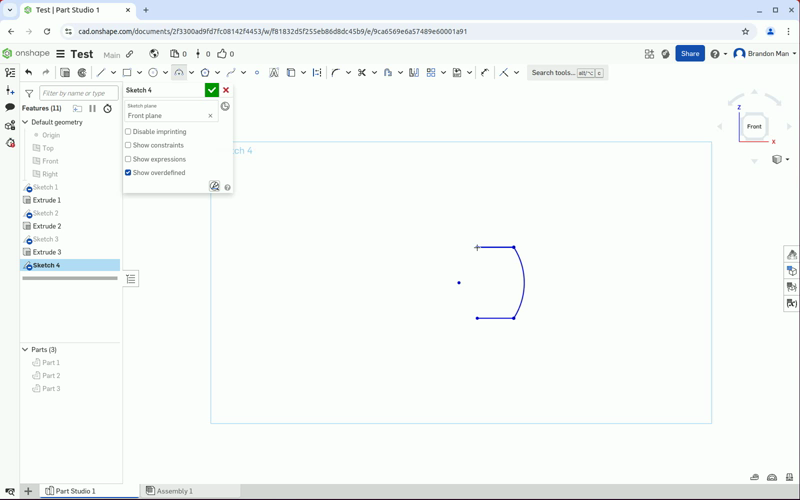
mouse_move(477, 247)
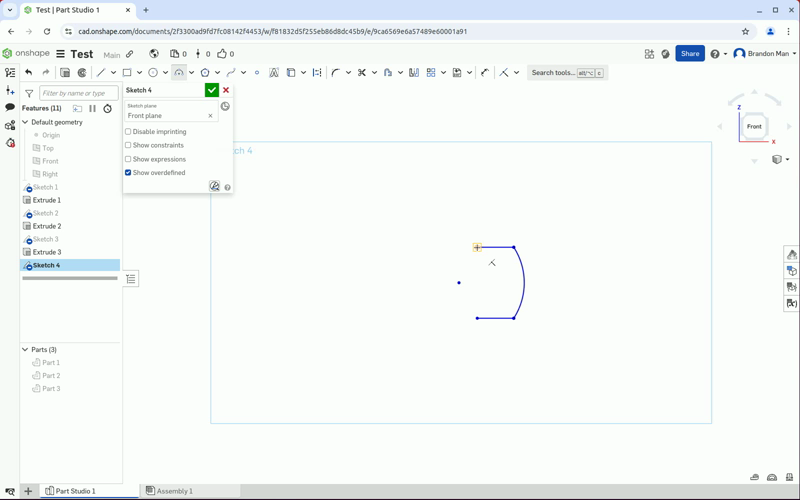
click(477, 247)
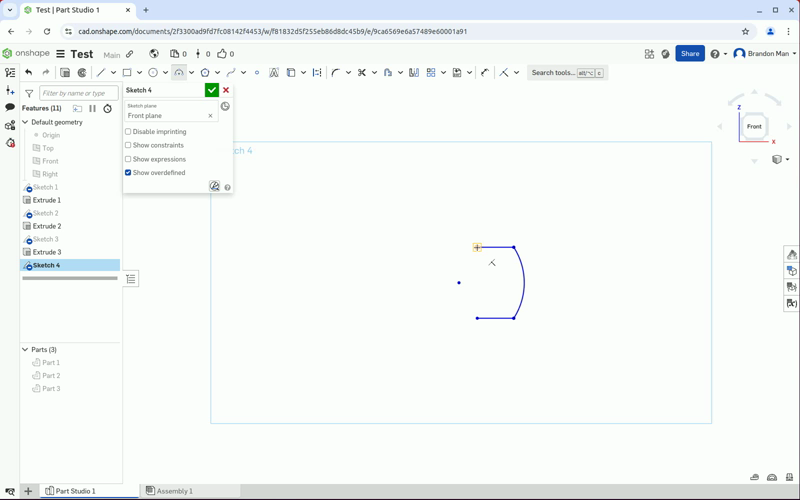
mouse_move(477, 318)
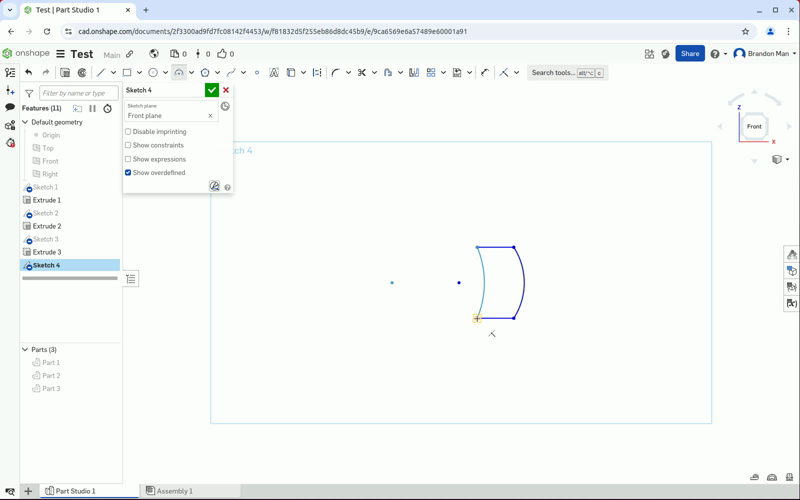
click(477, 318)
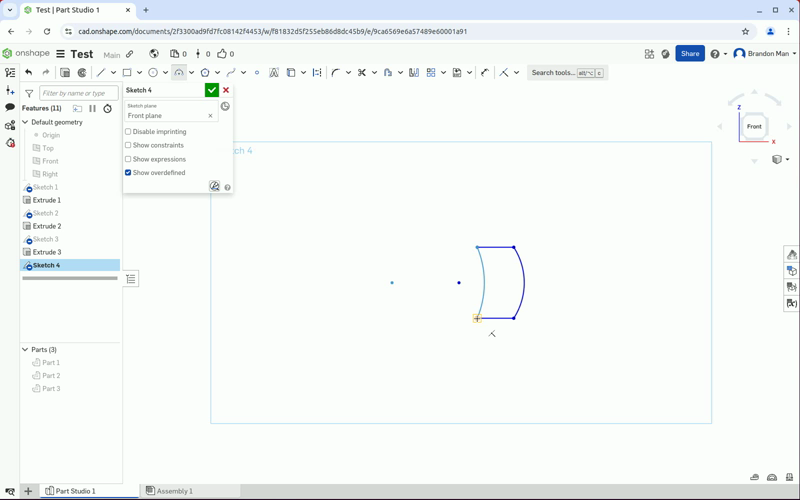
key_down(shift)
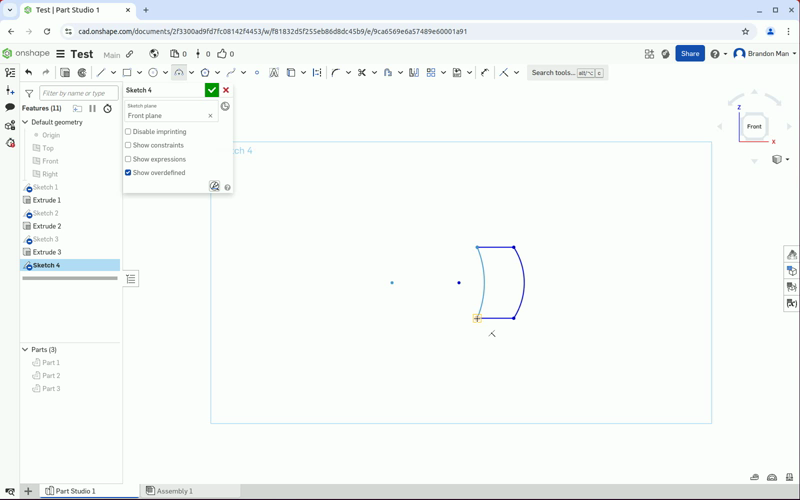
mouse_move(499, 282)
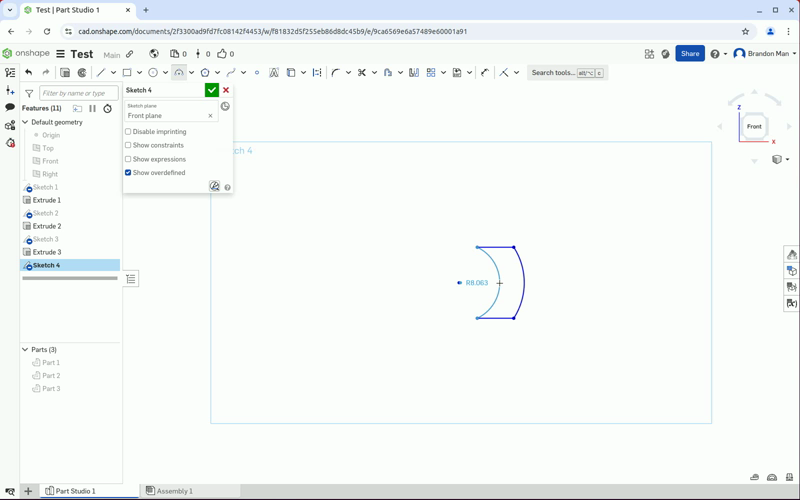
click(499, 282)
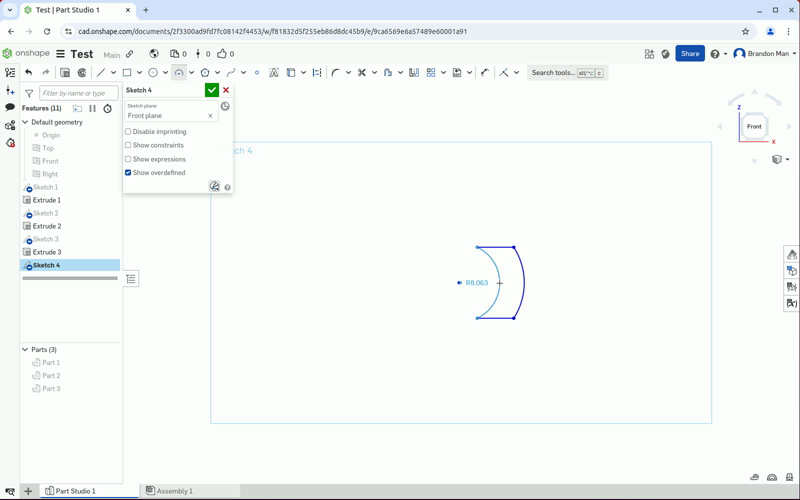
key_up(shift)
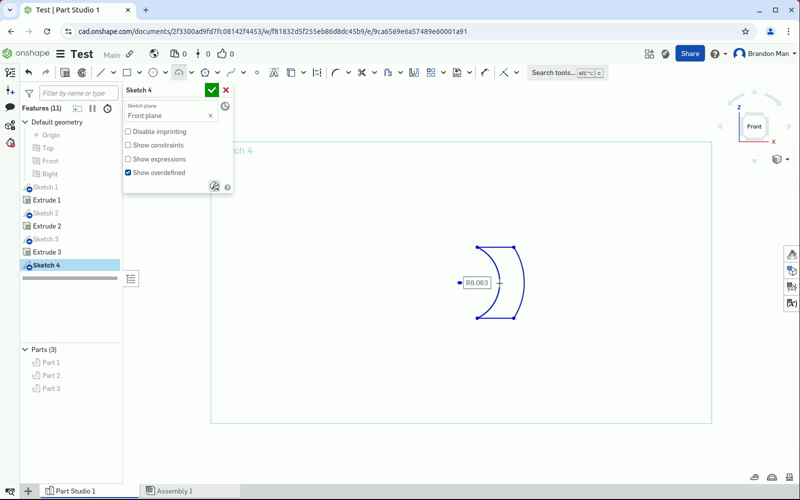
key(esc)
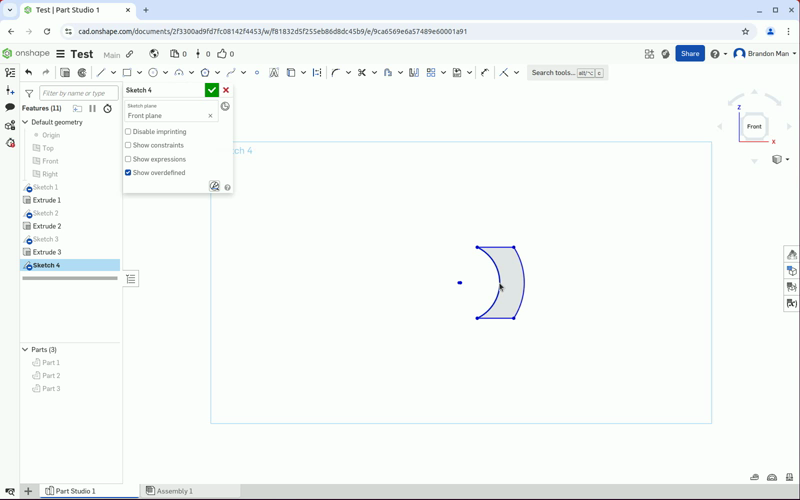
mouse_move(507, 293)
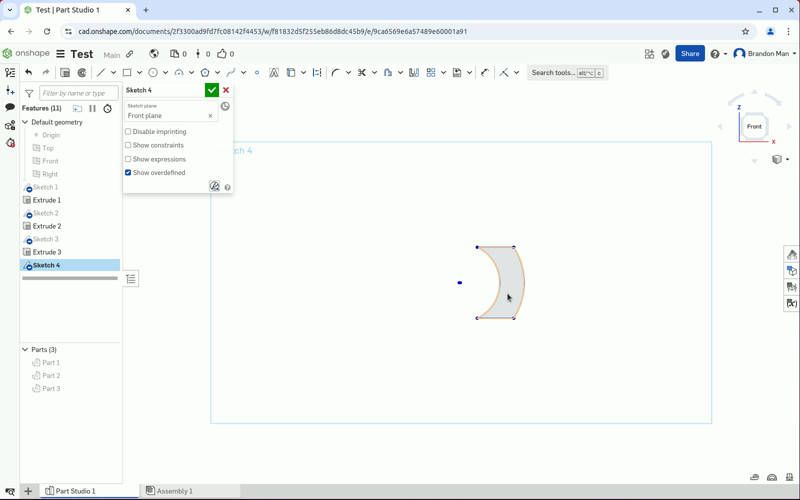
click(507, 293)
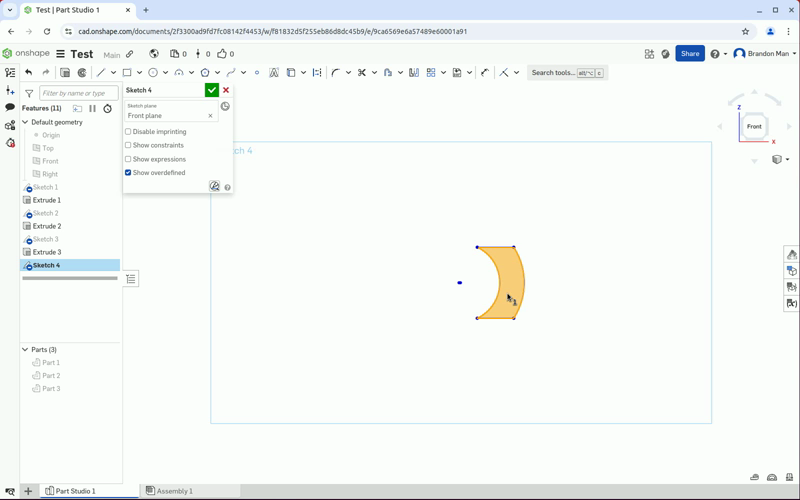
mouse_move(73, 352)
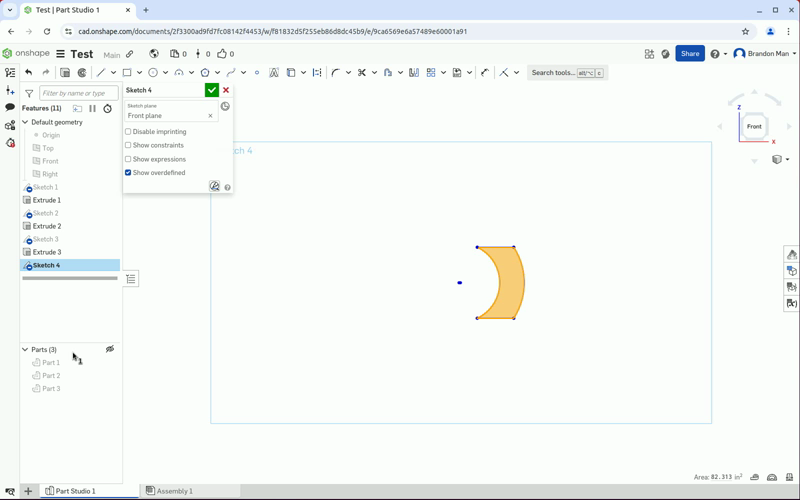
key(shift+y)
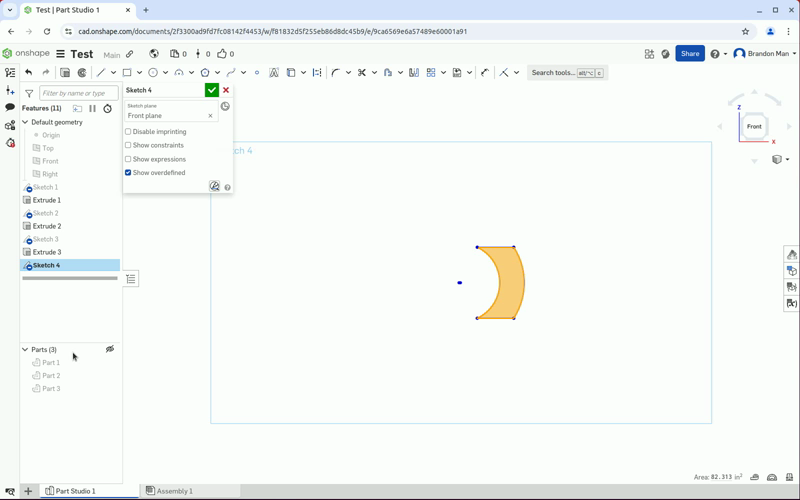
key(shift+e)
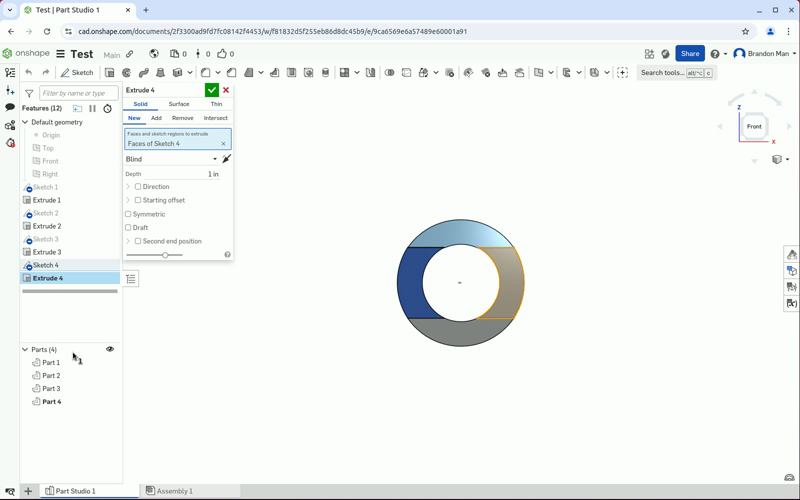
mouse_move(143, 106)
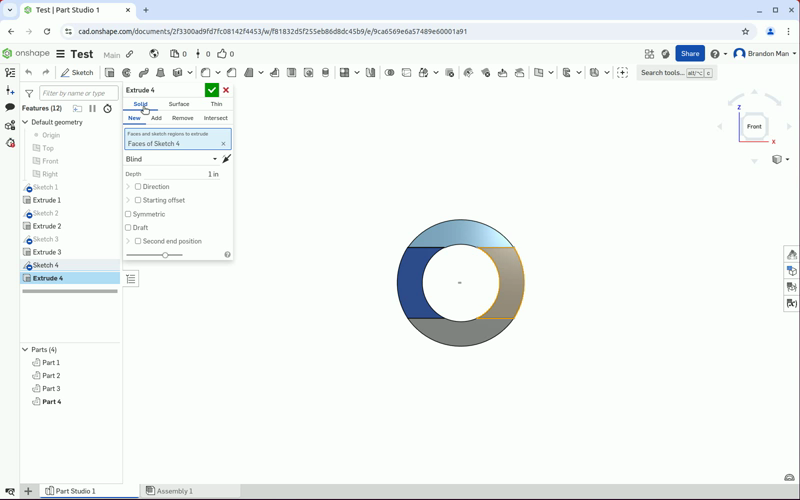
click(143, 106)
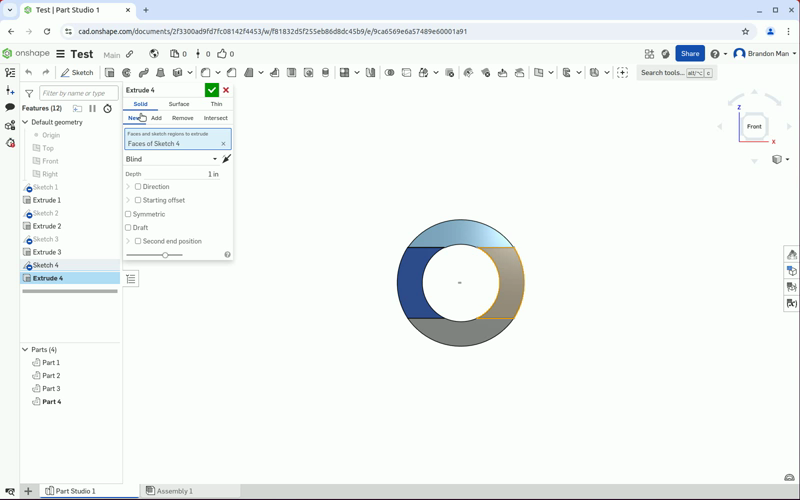
mouse_move(137, 120)
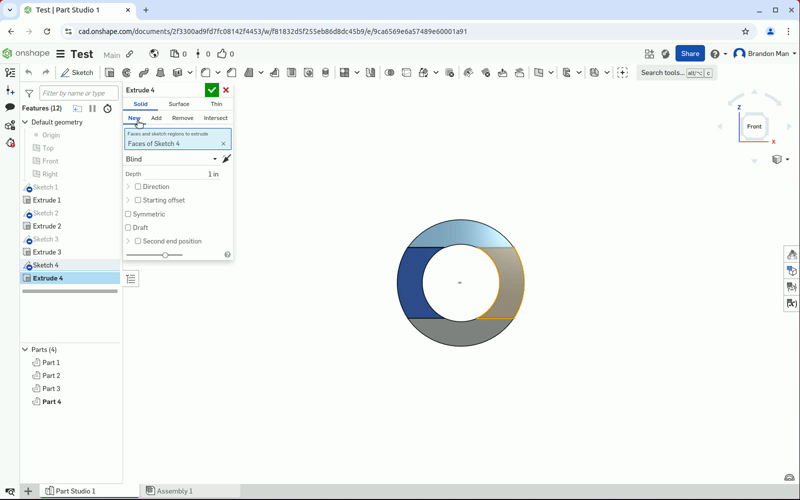
click(137, 120)
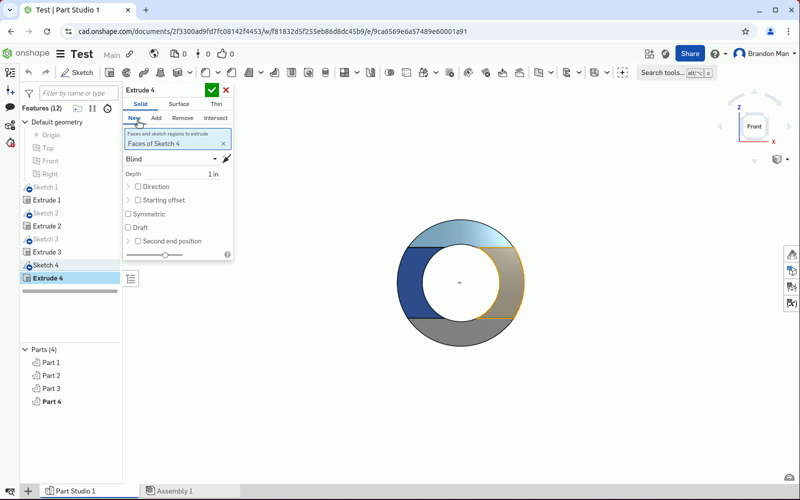
key(tab, 4)
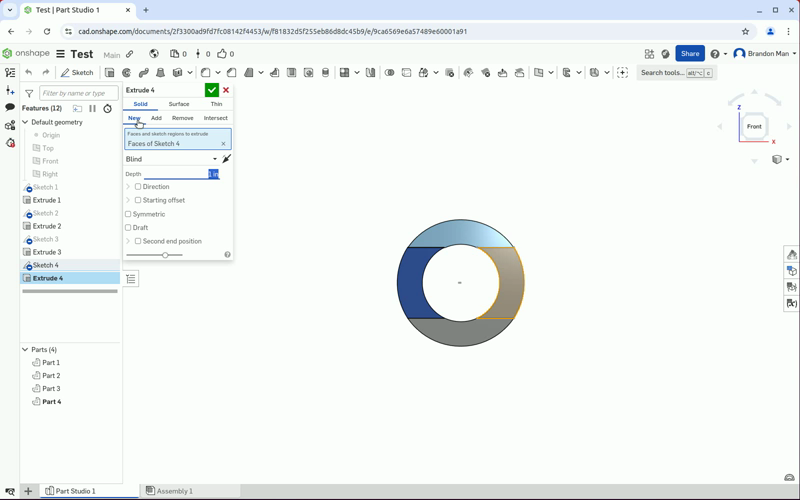
text(5.296)
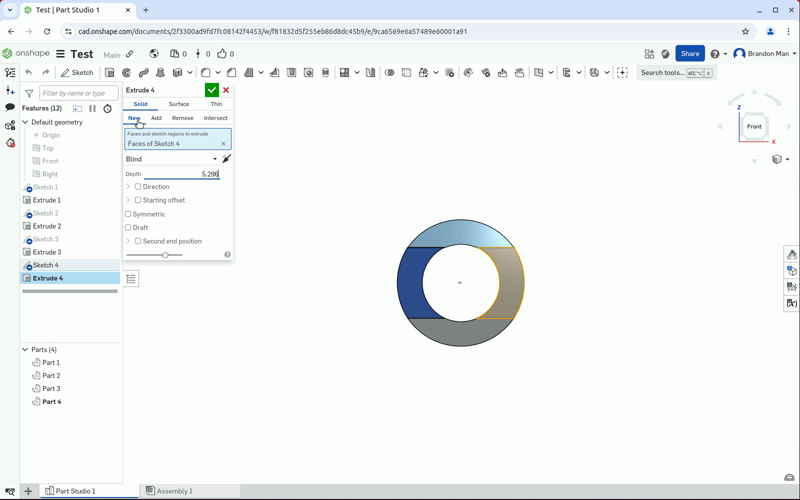
key(enter)
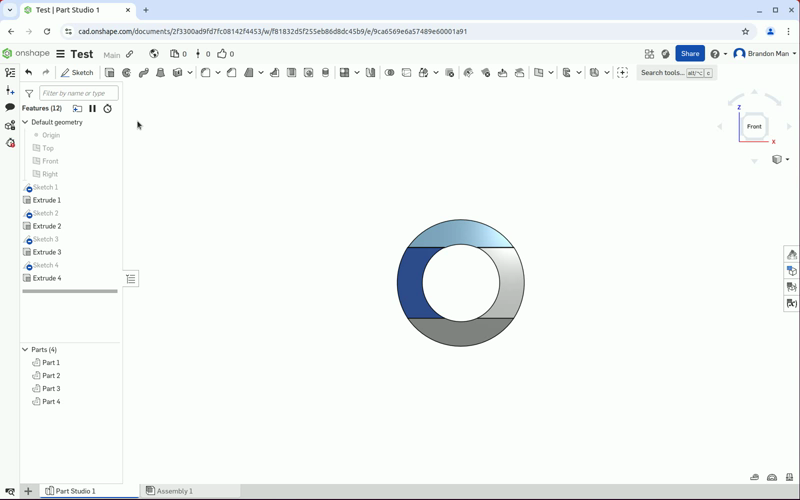
key(shift+h)
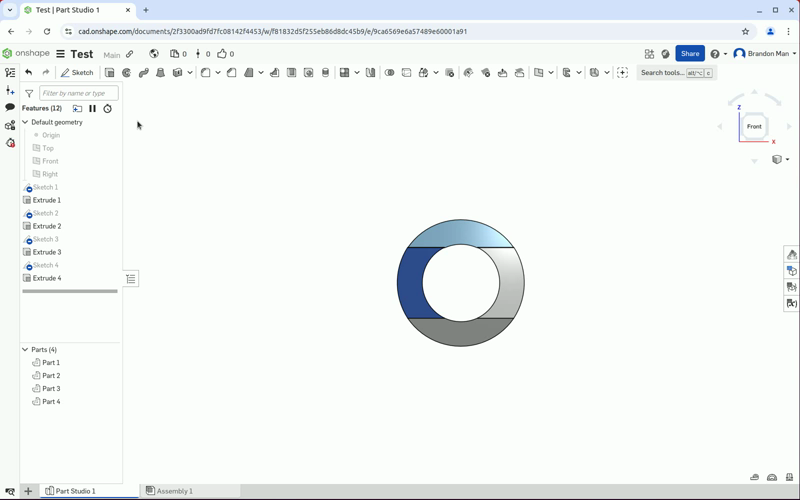
key(shift+h)
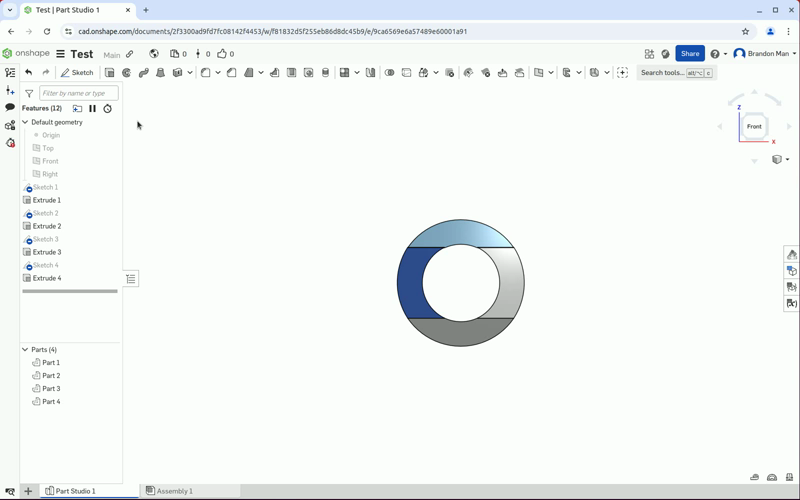
mouse_move(73, 189)
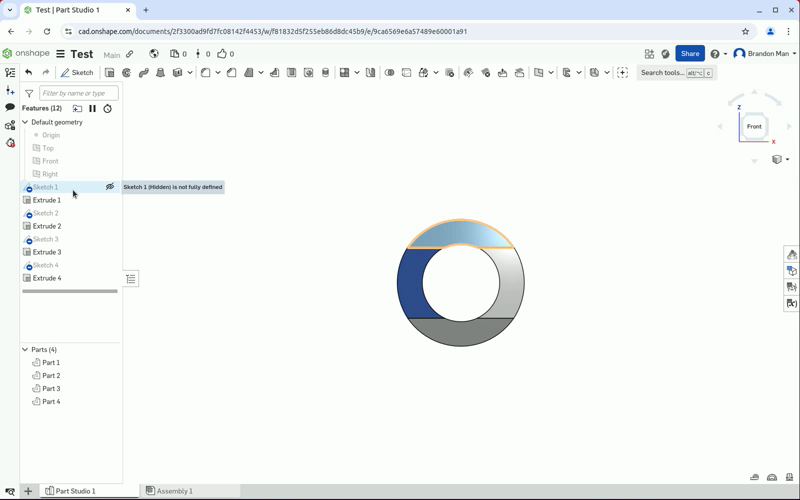
click(73, 189)
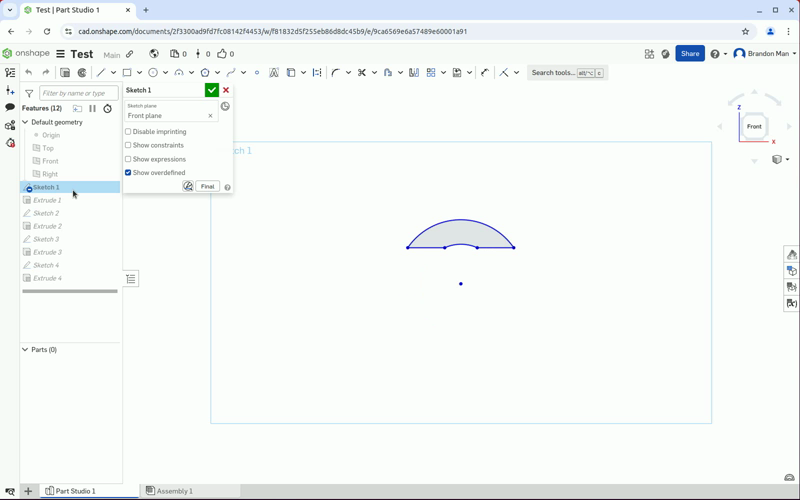
mouse_move(229, 92)
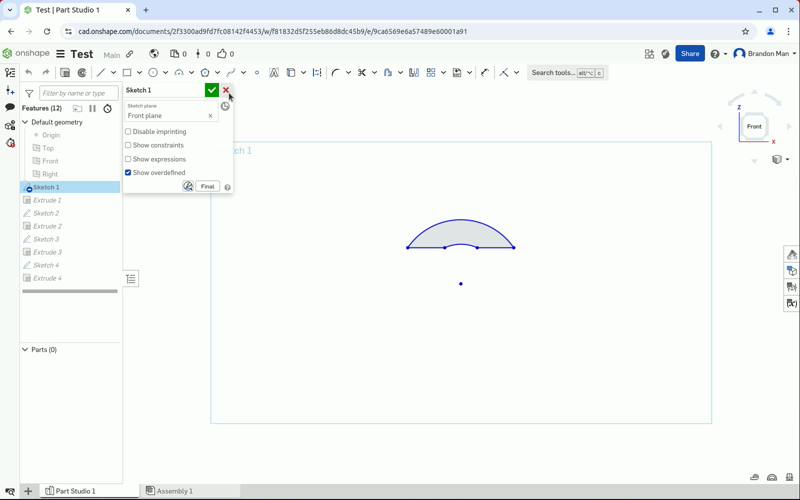
click(229, 92)
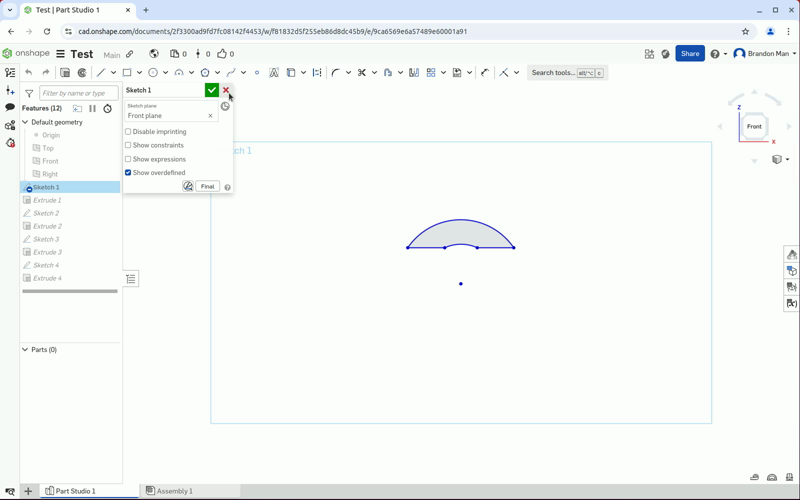
key(shift+s)
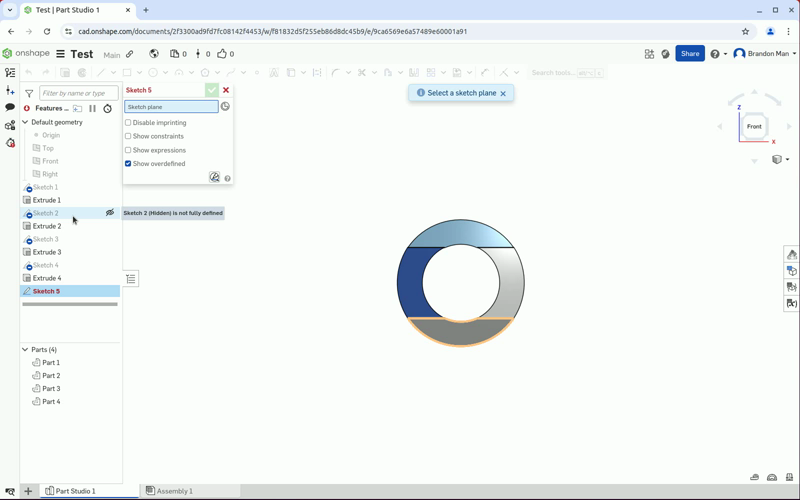
scroll(3)
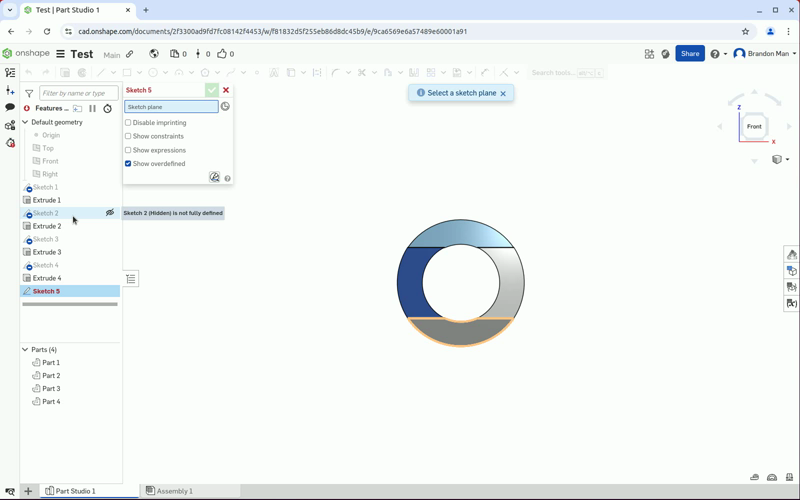
mouse_move(73, 163)
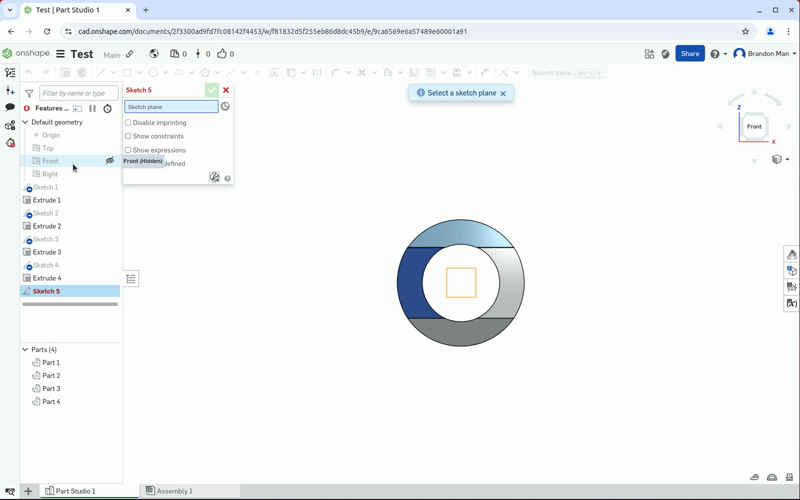
click(73, 163)
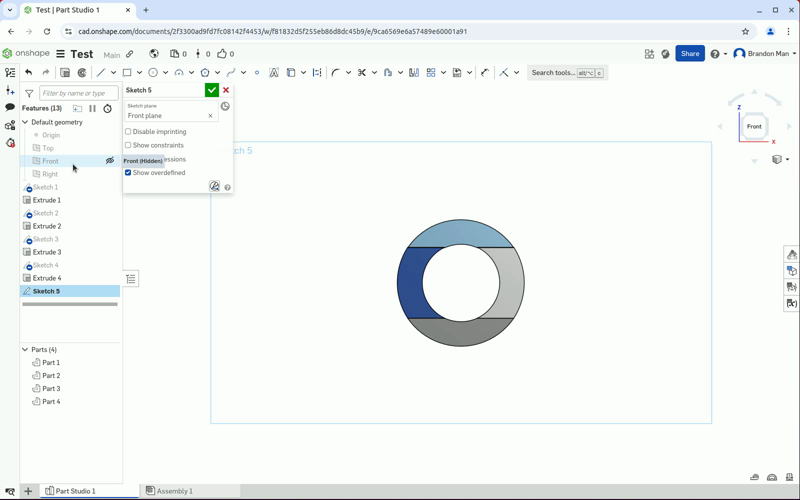
mouse_move(73, 352)
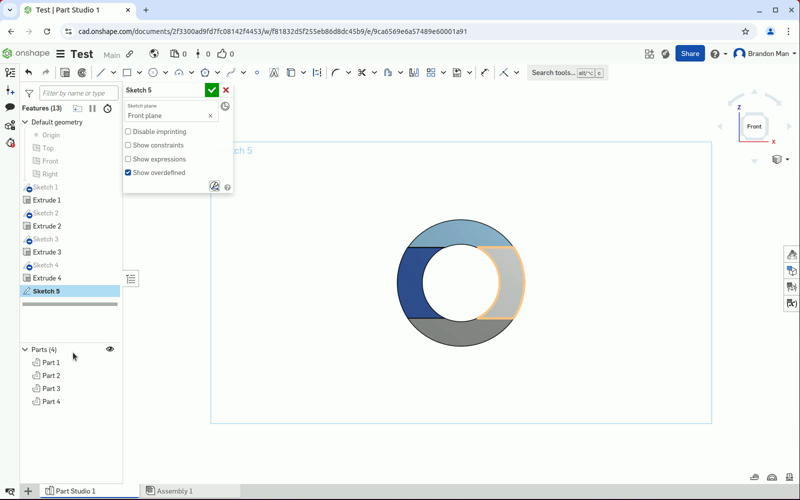
key(y)
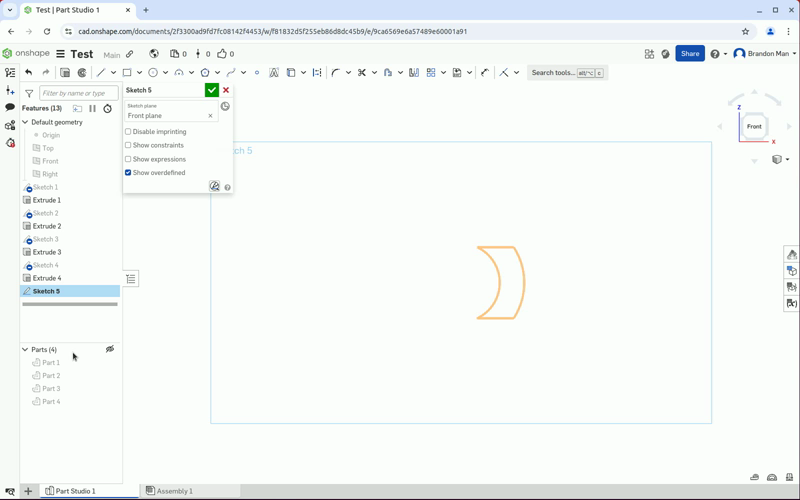
key(l)
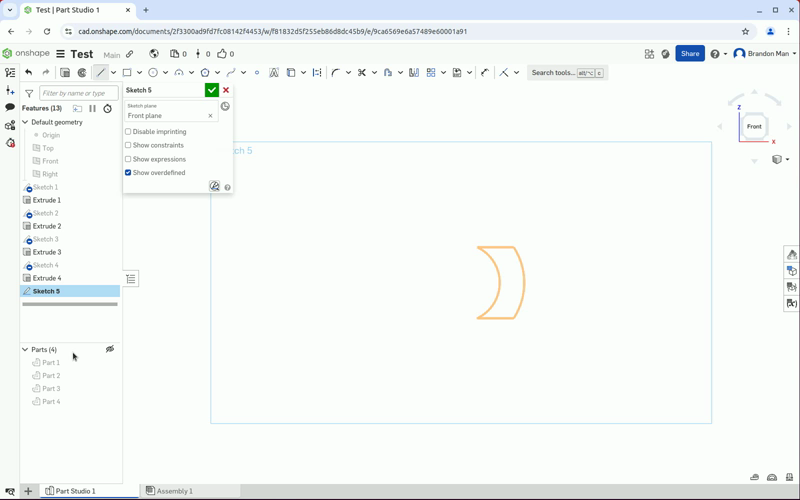
key_down(shift)
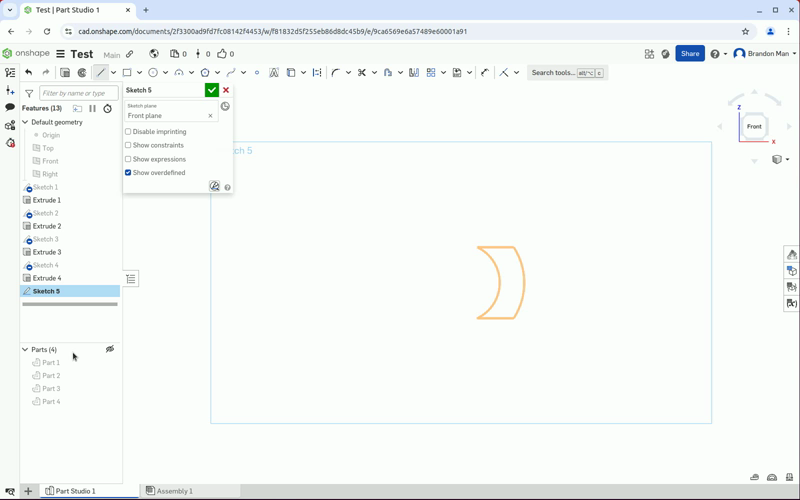
mouse_move(513, 318)
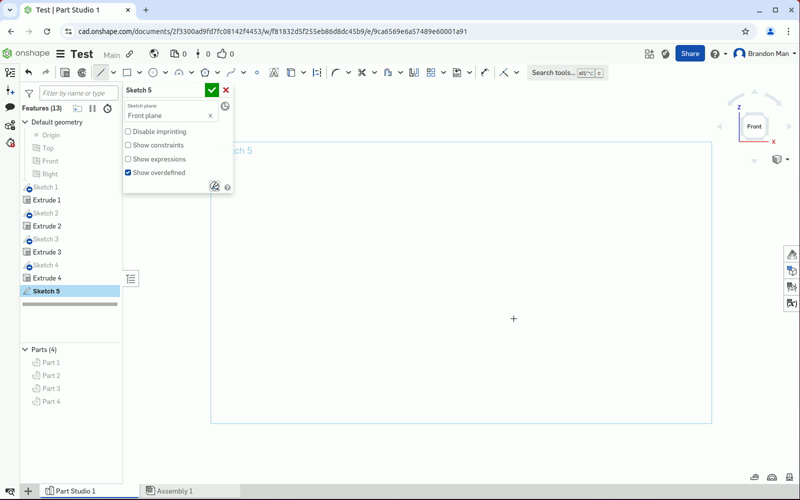
click(513, 318)
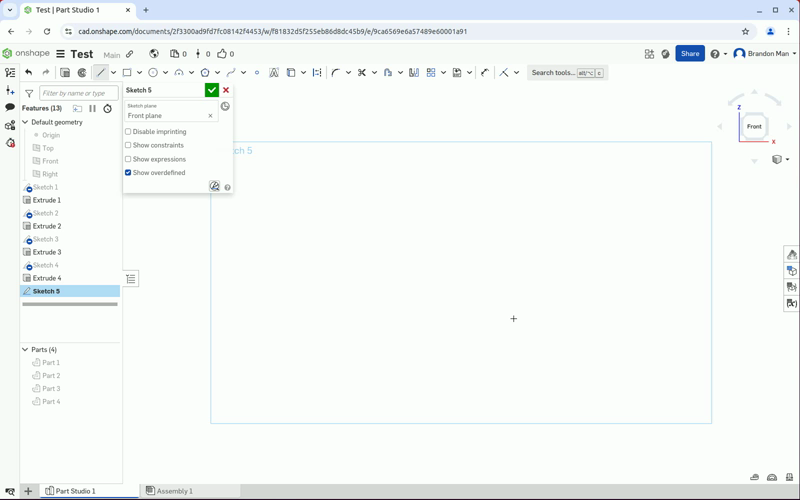
key_up(shift)
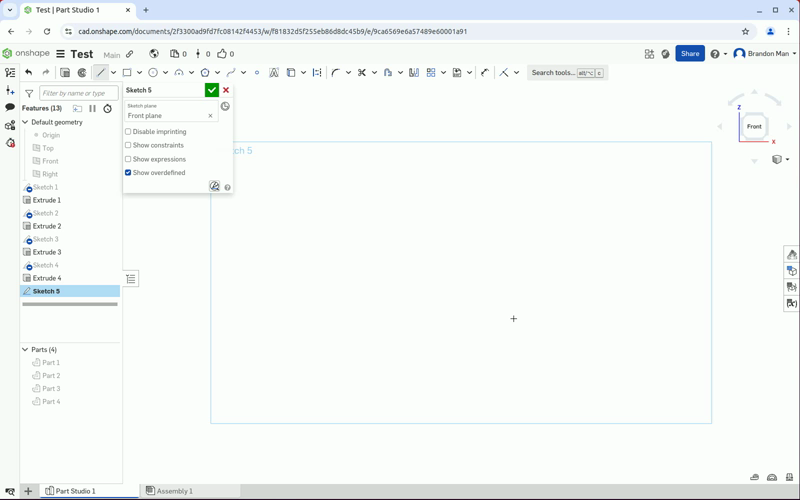
key_down(shift)
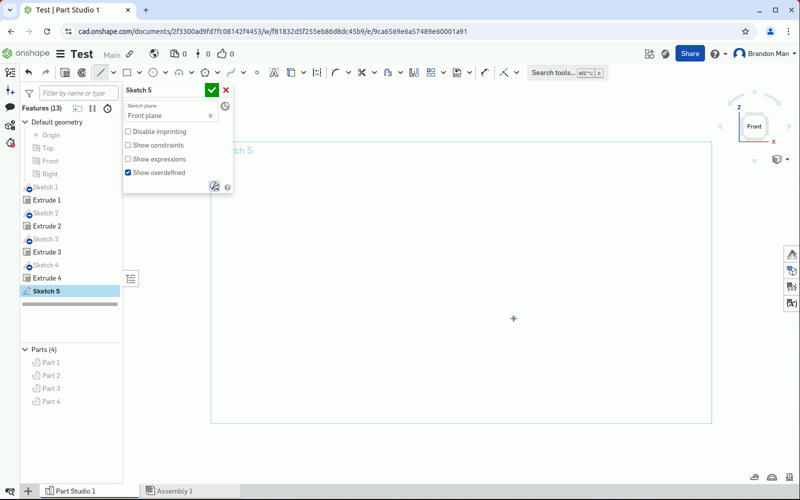
mouse_move(573, 318)
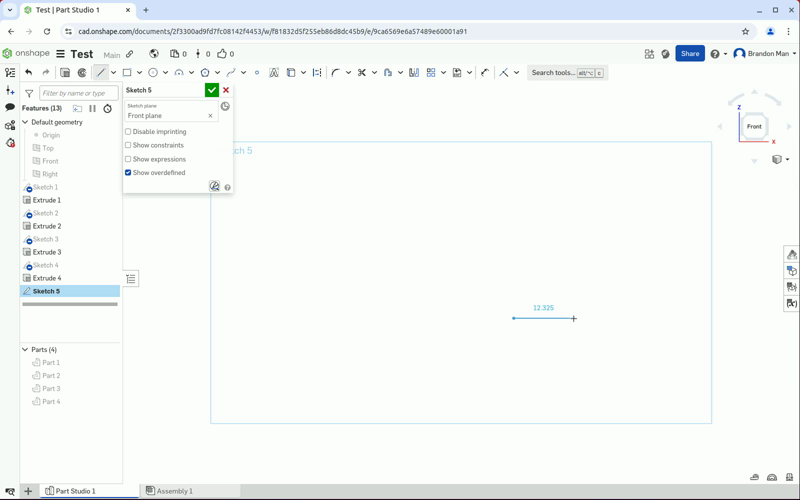
click(573, 318)
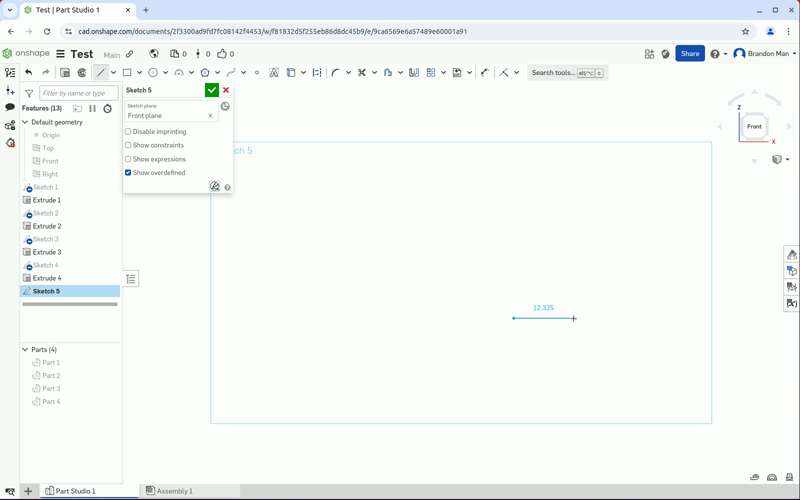
key_up(shift)
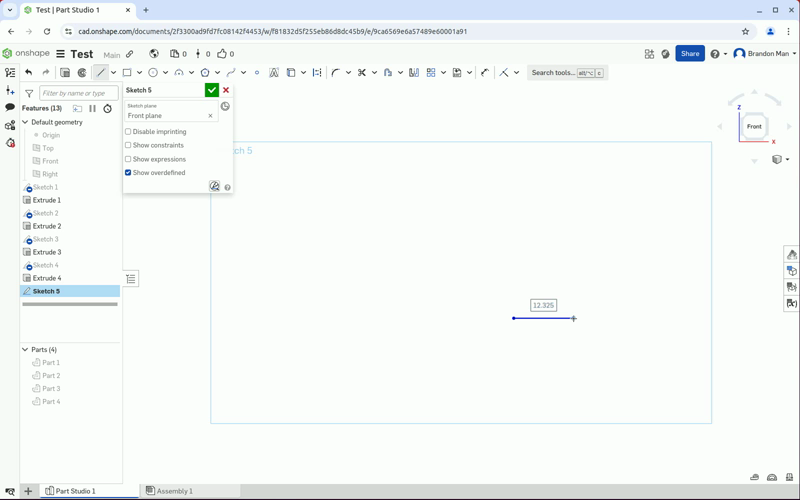
key_down(shift)
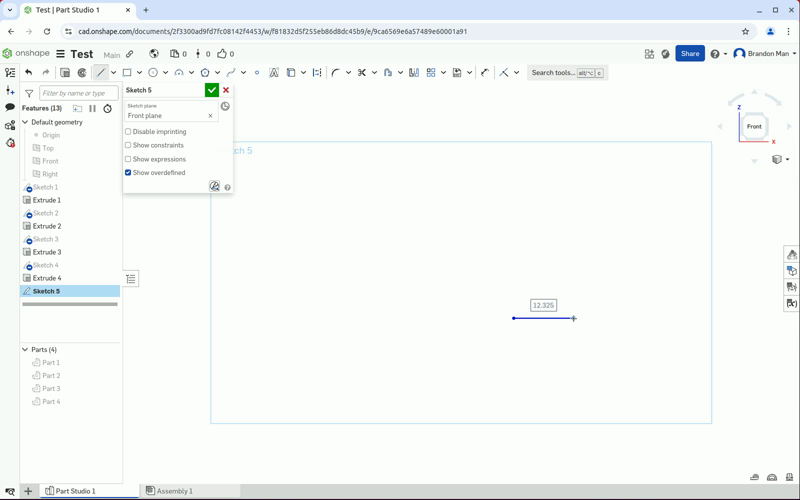
mouse_move(573, 247)
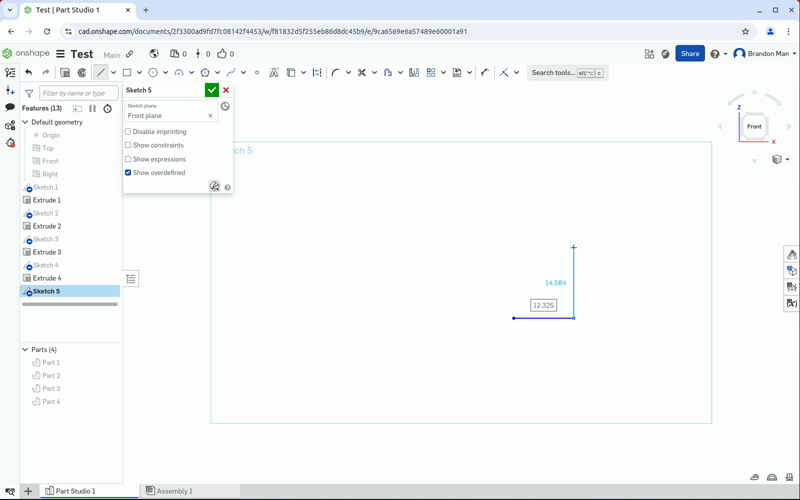
click(573, 247)
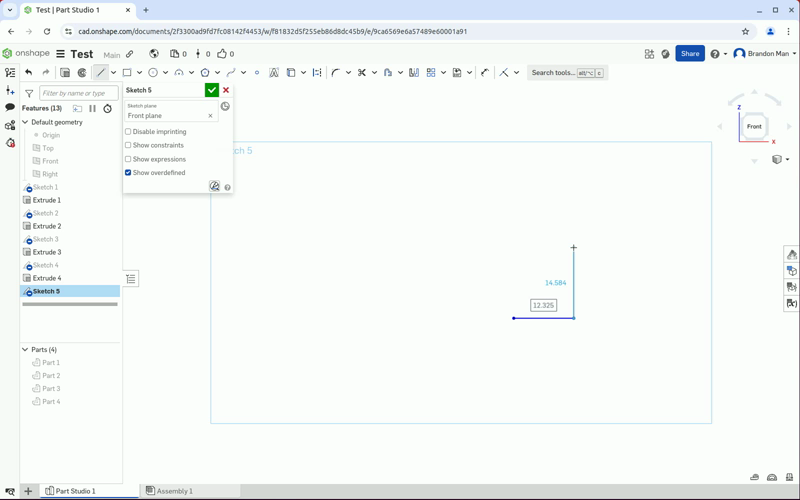
key_up(shift)
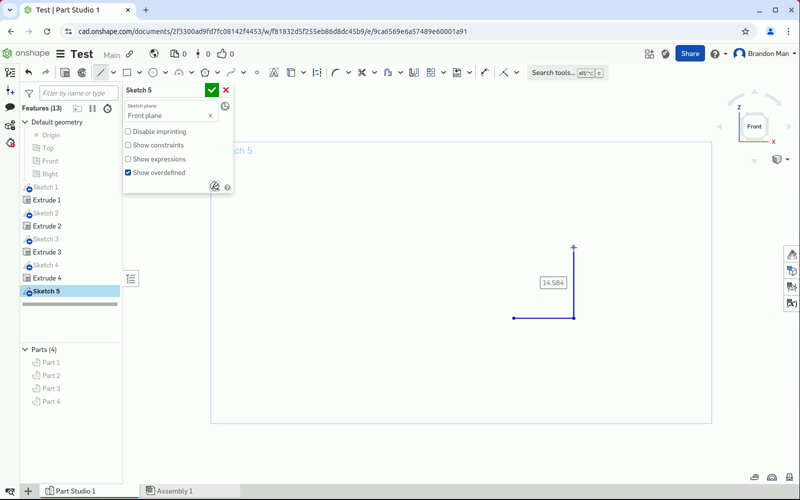
key_down(shift)
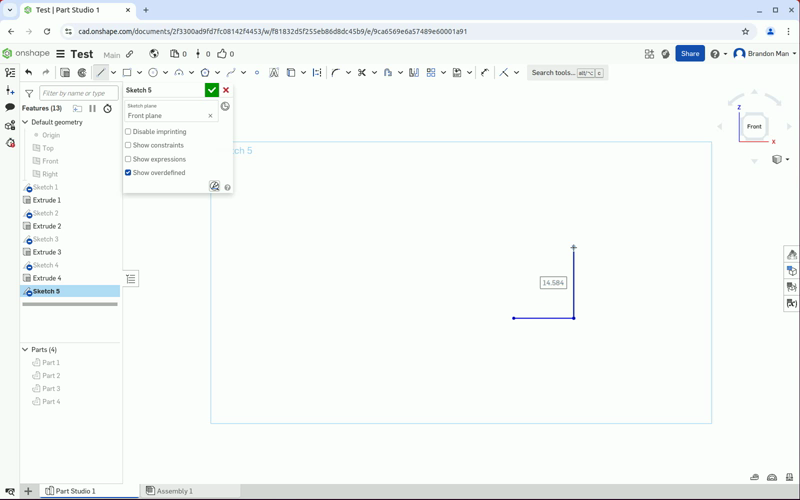
mouse_move(513, 247)
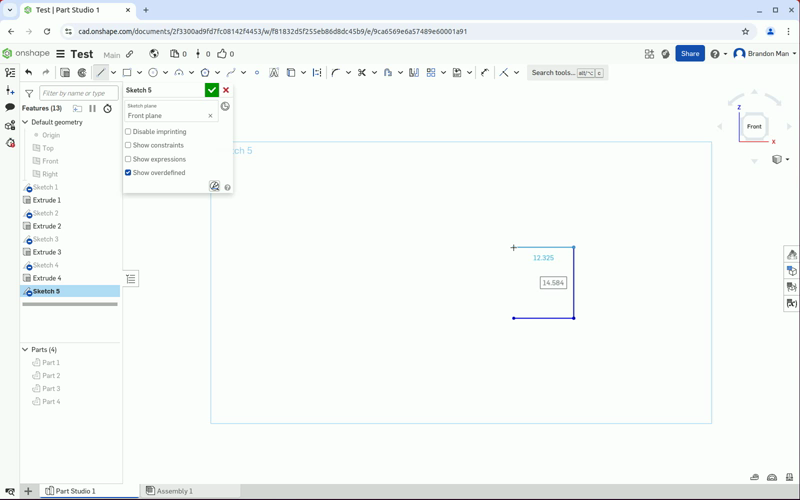
click(513, 247)
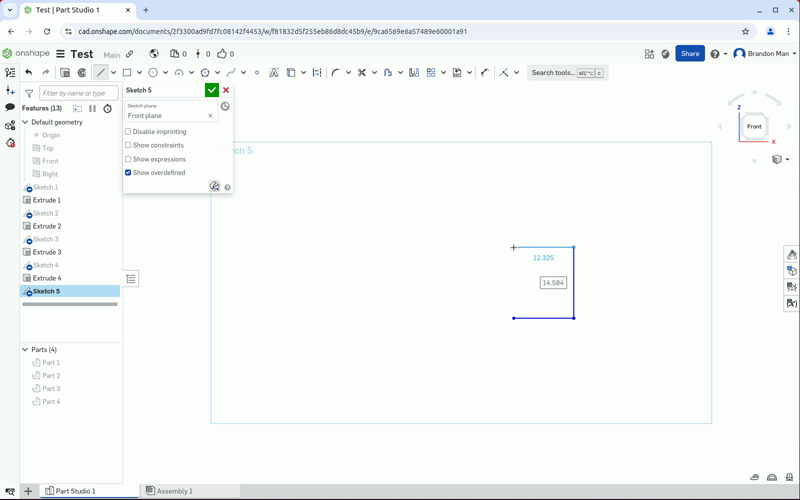
key_up(shift)
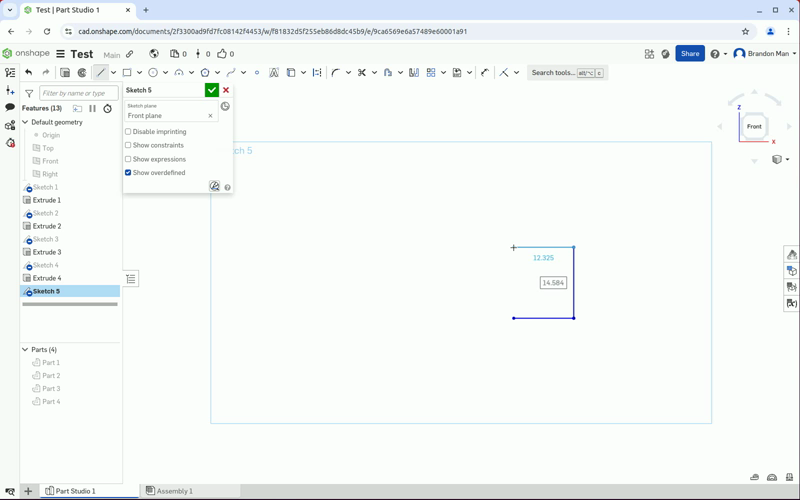
key(esc)
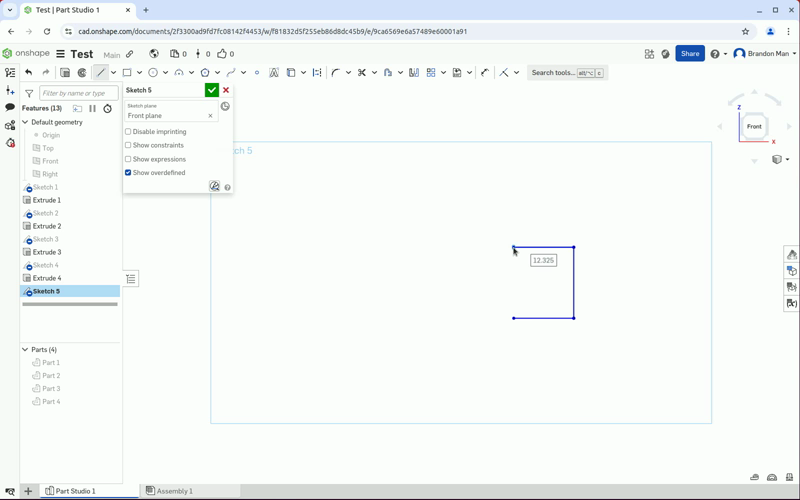
key(a)
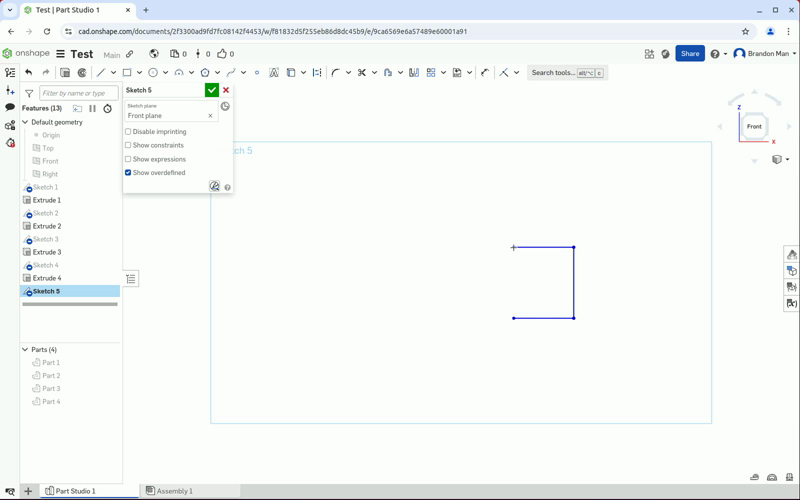
mouse_move(513, 247)
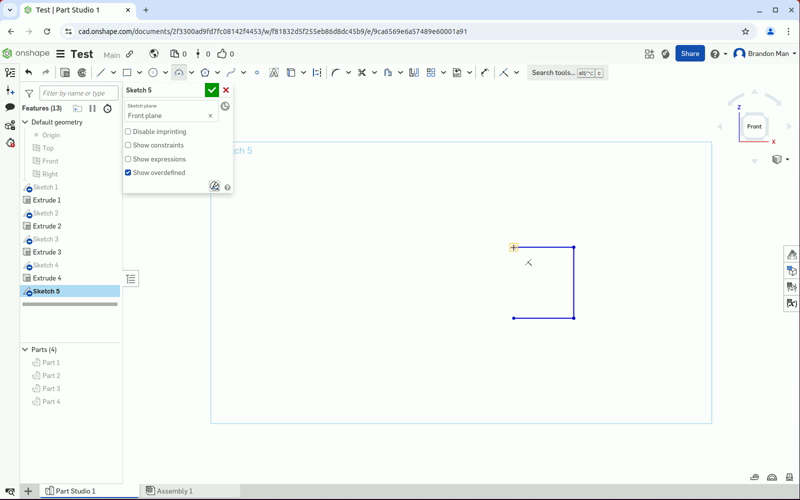
click(513, 247)
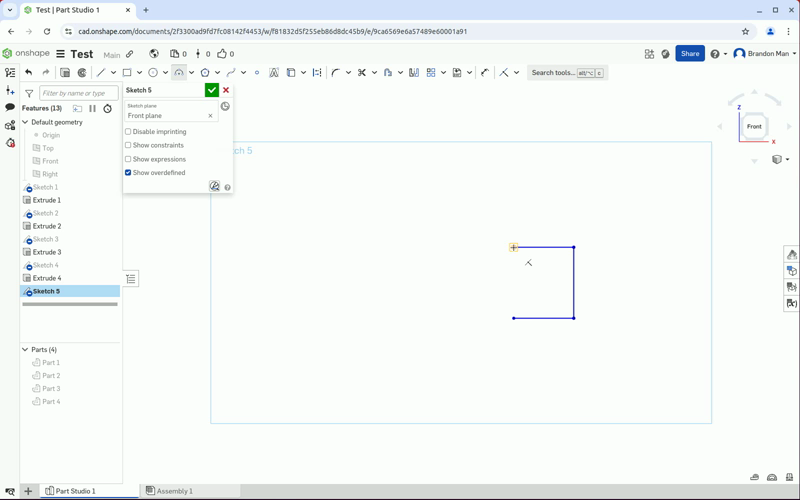
mouse_move(513, 318)
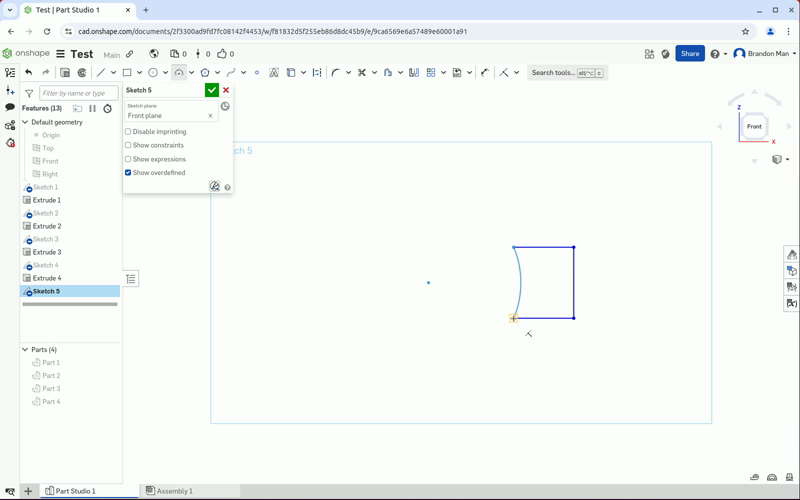
click(513, 318)
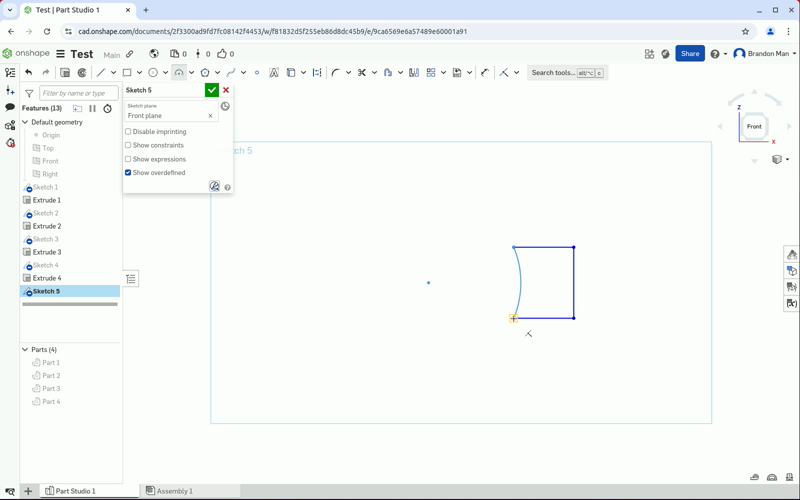
key_down(shift)
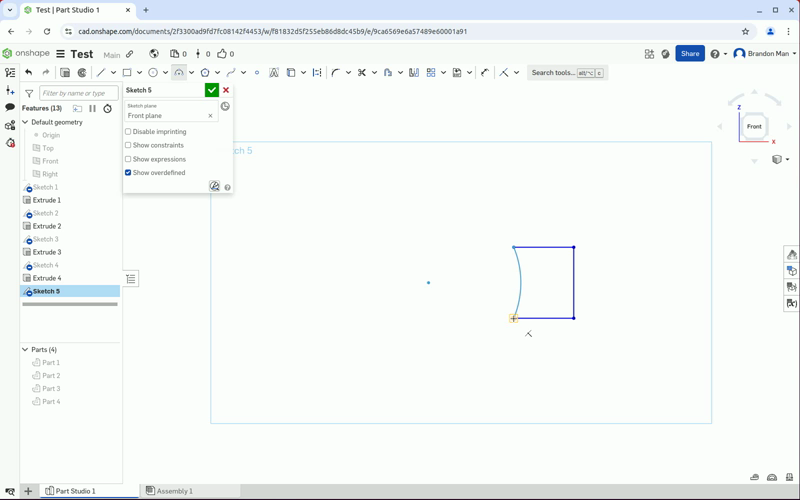
mouse_move(524, 282)
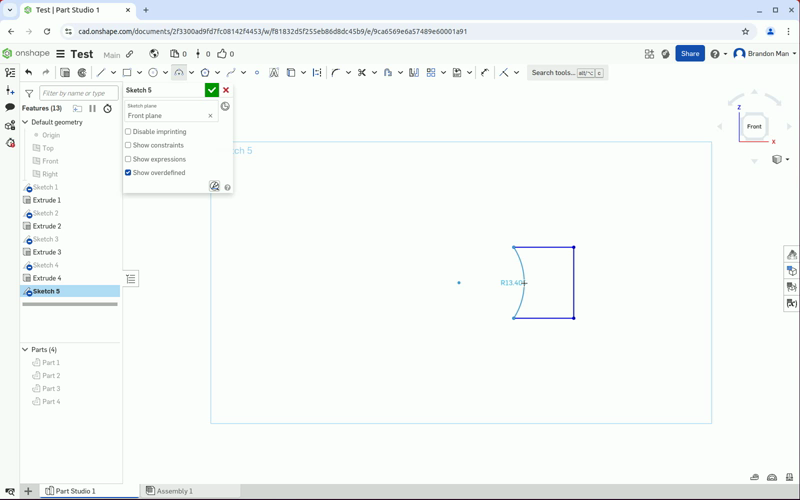
click(524, 282)
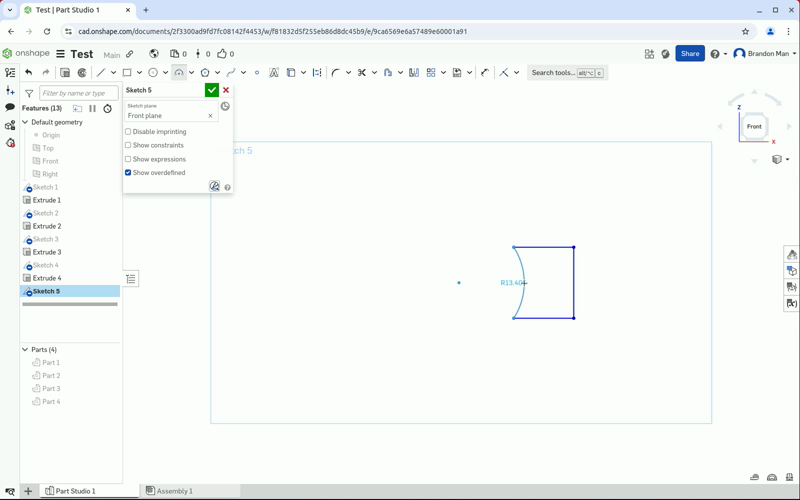
key_up(shift)
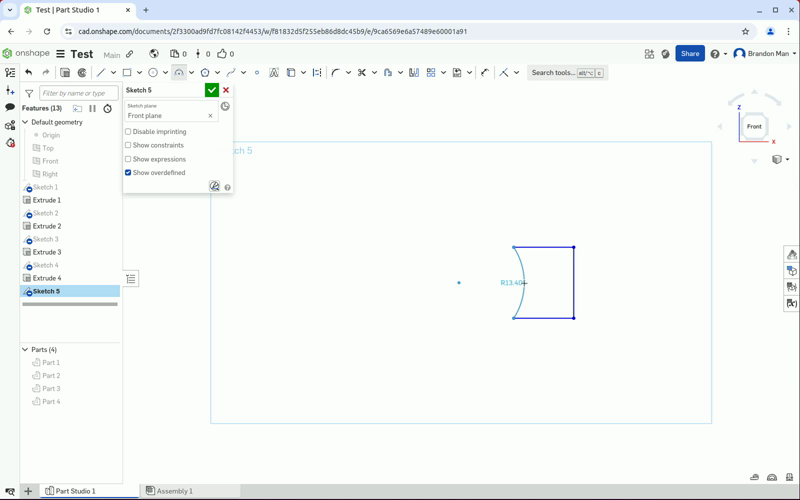
key(esc)
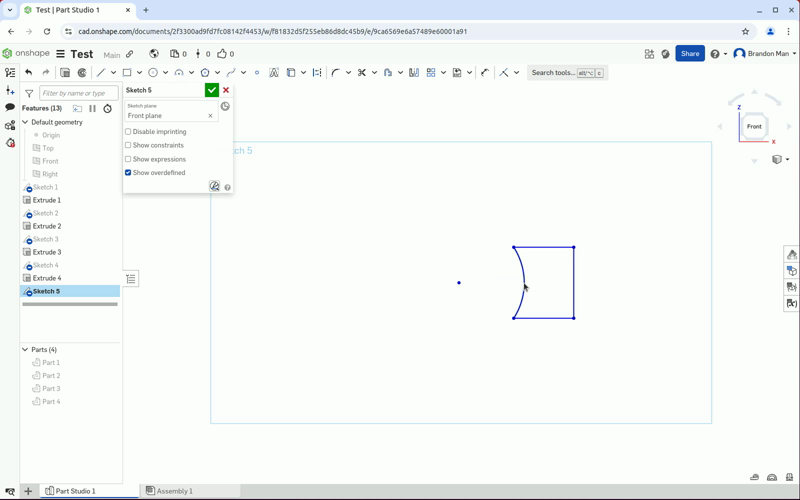
key(c)
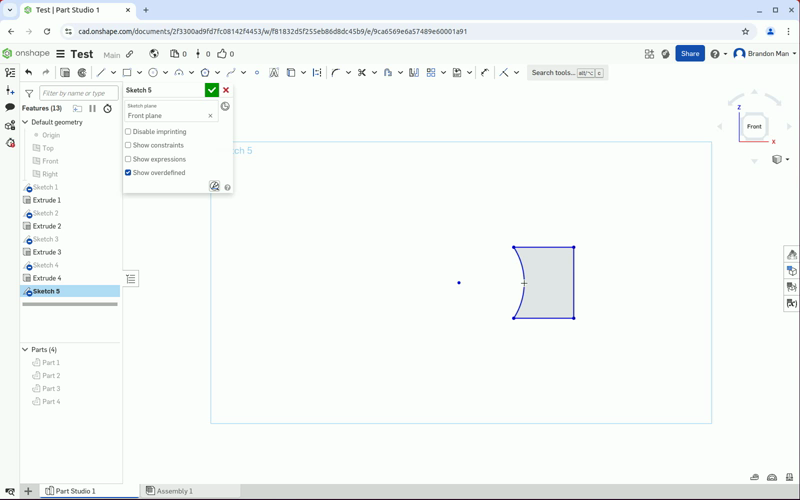
key_down(shift)
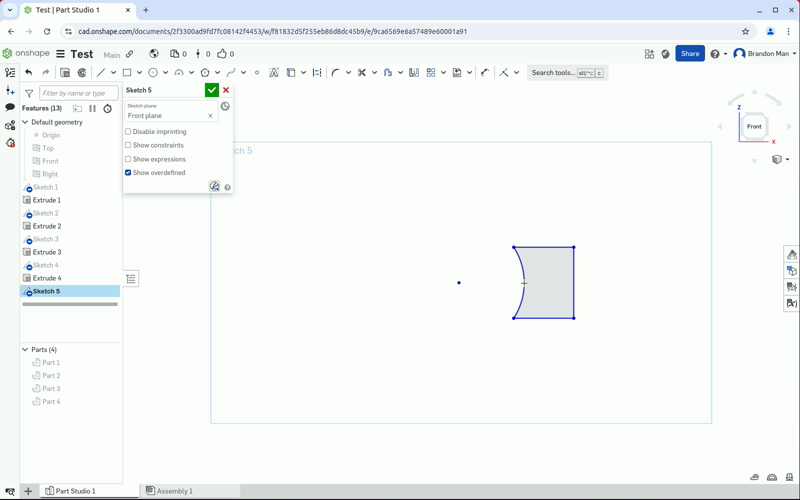
mouse_move(545, 282)
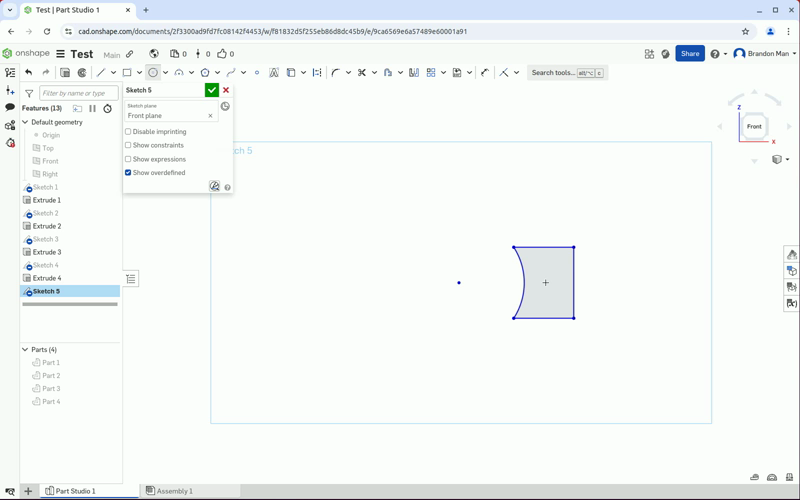
click(545, 282)
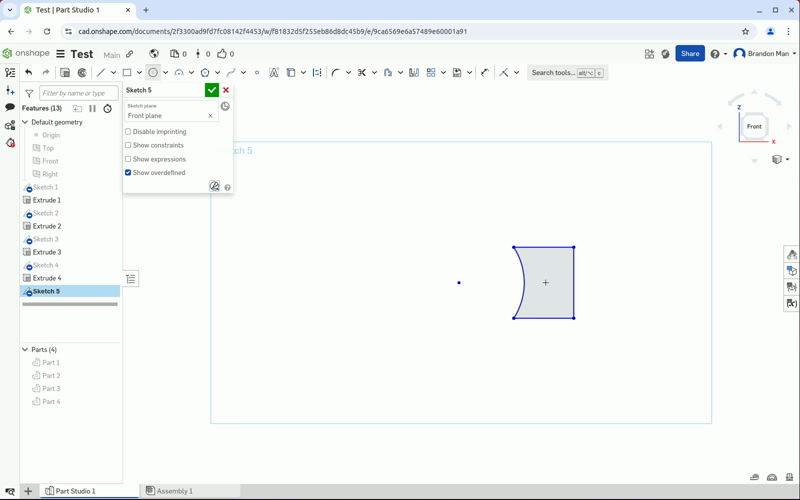
key_up(shift)
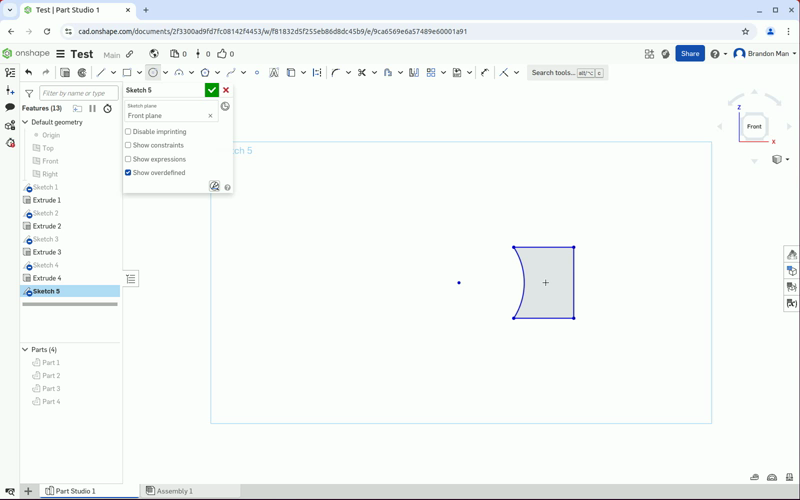
mouse_move(551, 282)
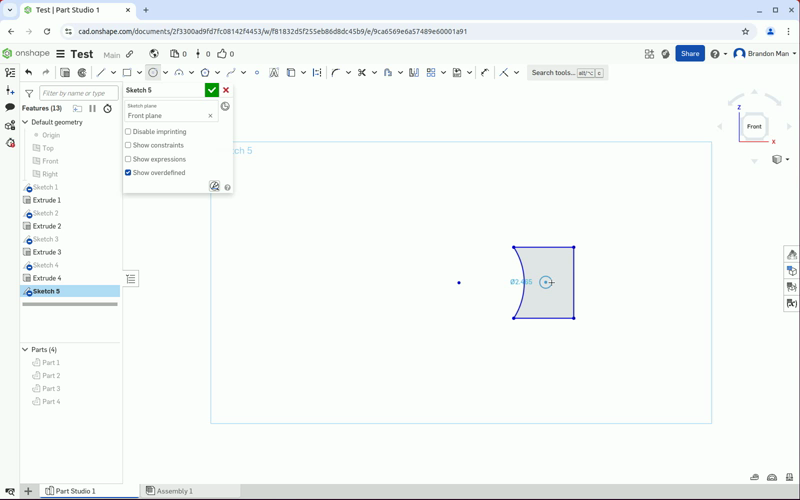
click(551, 282)
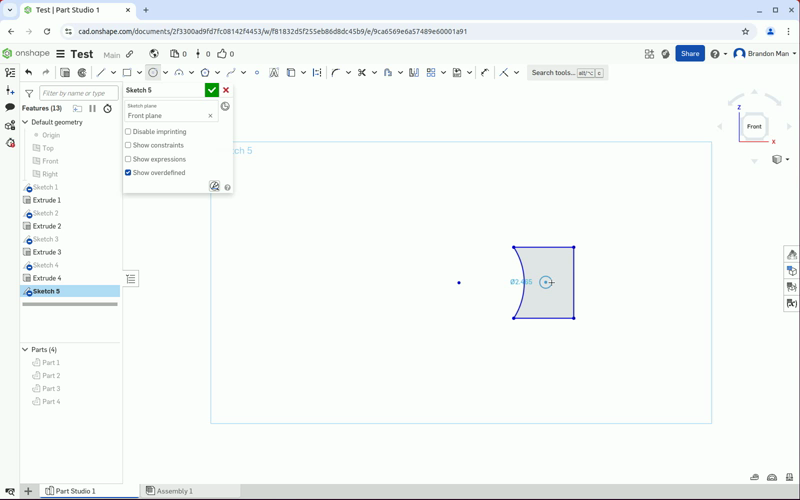
key(esc)
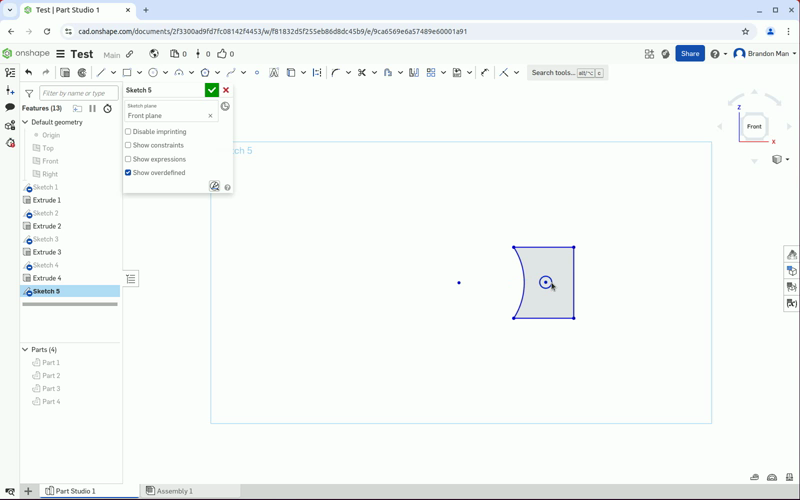
mouse_move(526, 315)
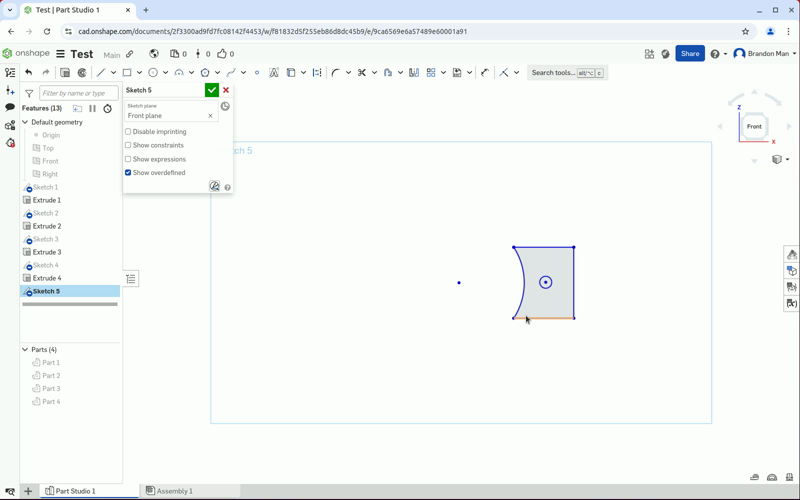
click(526, 315)
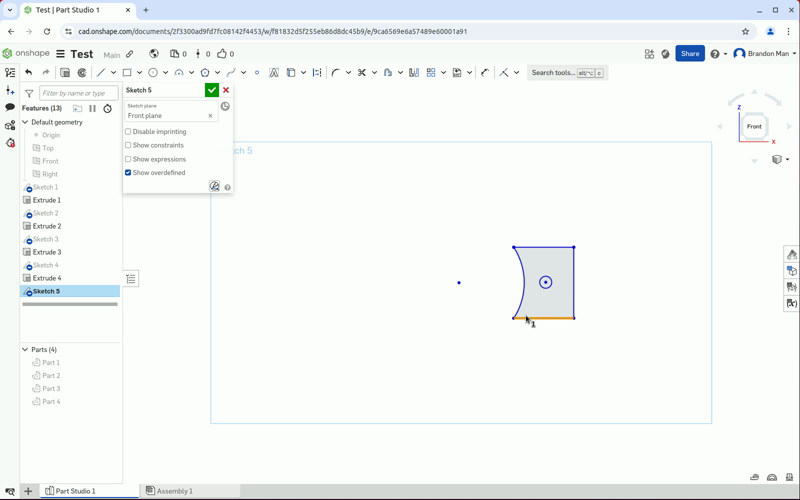
mouse_move(73, 352)
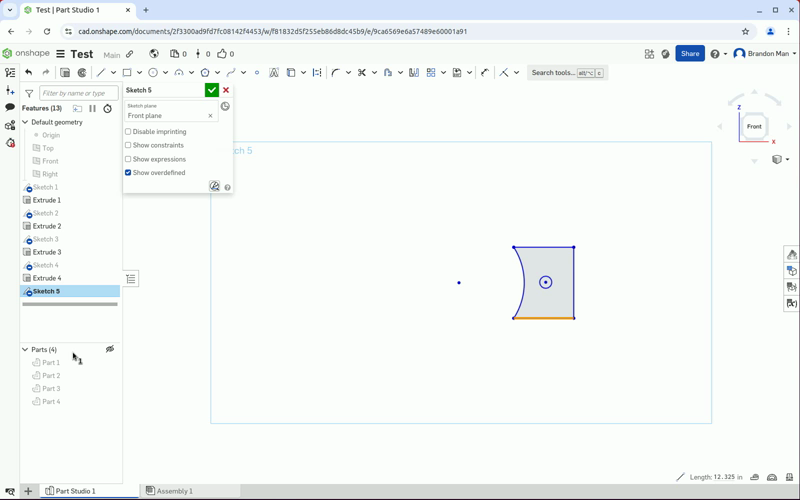
key(shift+y)
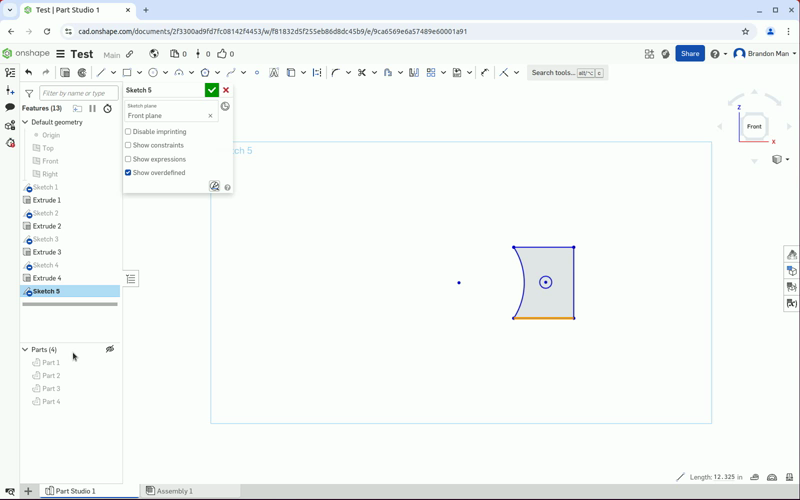
key(shift+e)
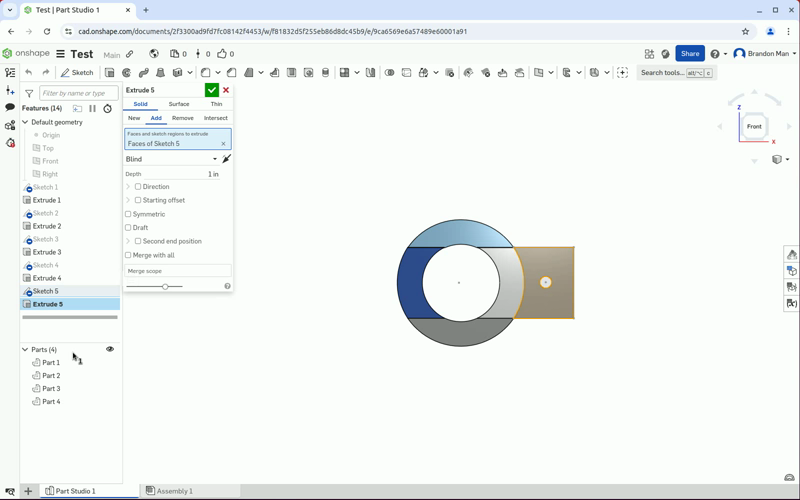
mouse_move(143, 106)
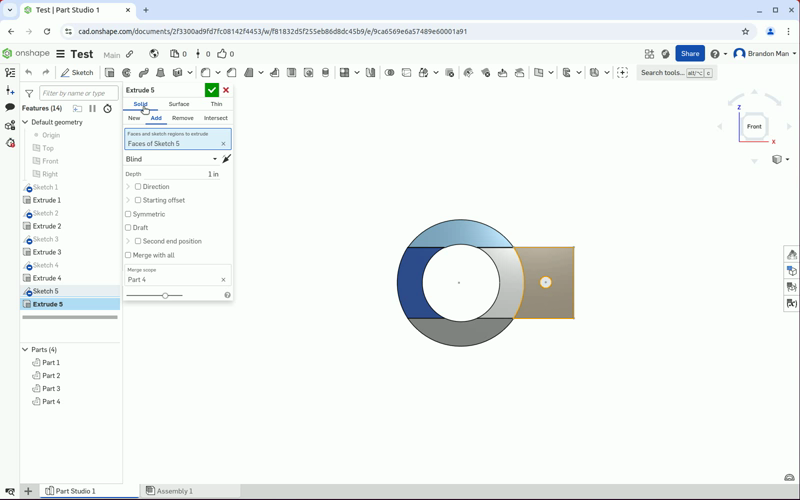
click(143, 106)
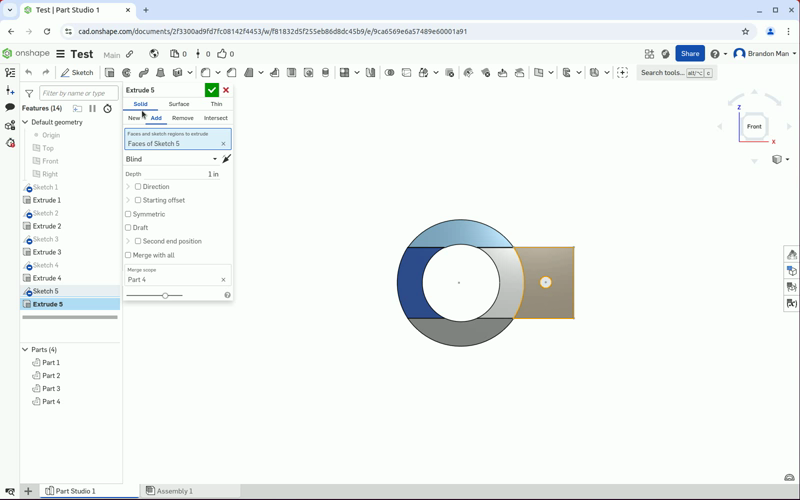
mouse_move(137, 120)
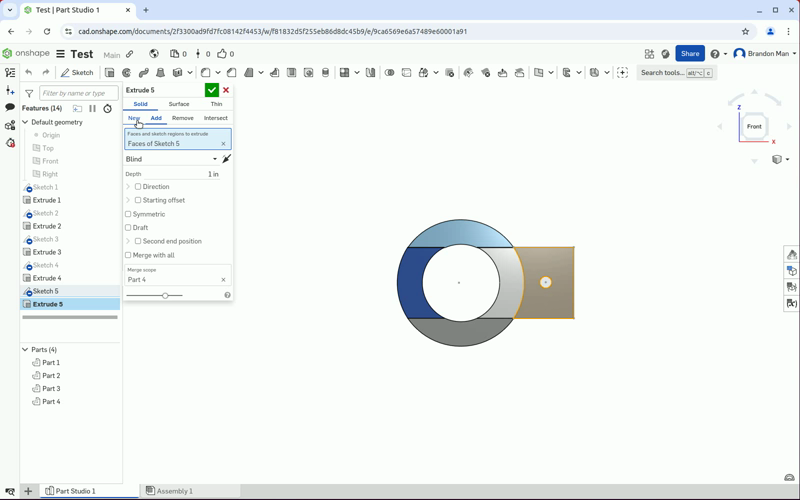
click(137, 120)
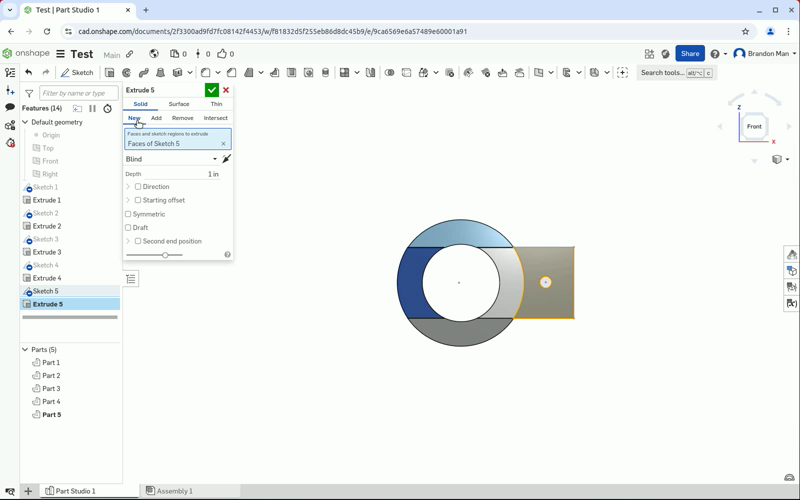
key(tab, 4)
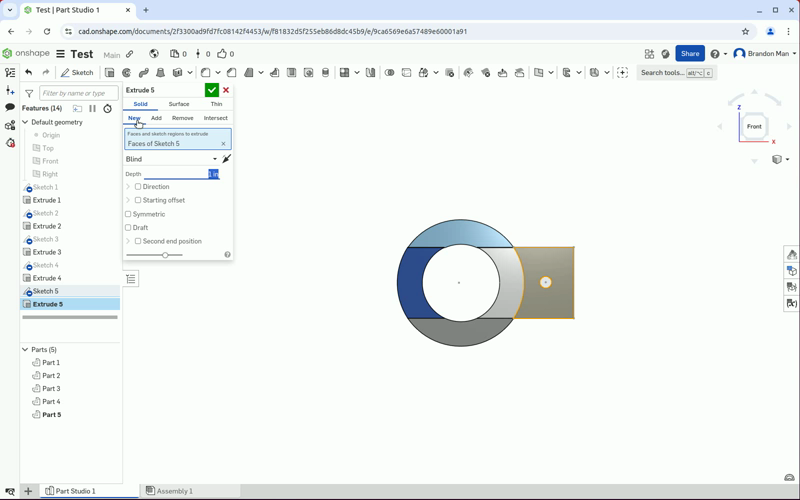
text(5.296)
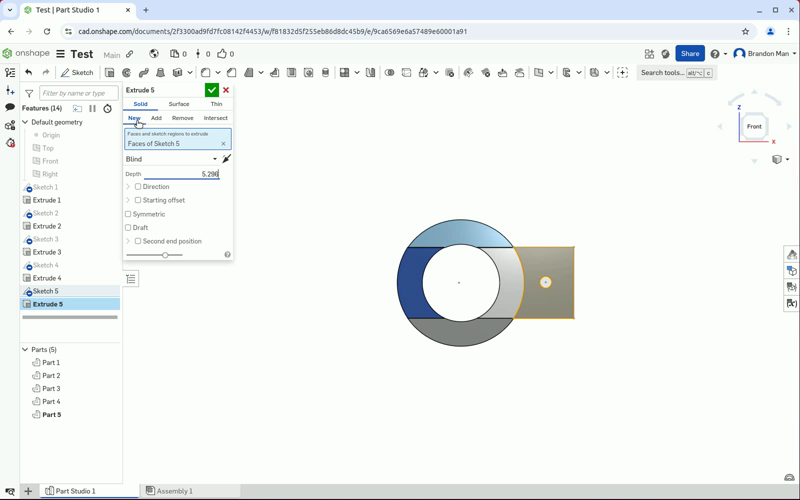
key(enter)
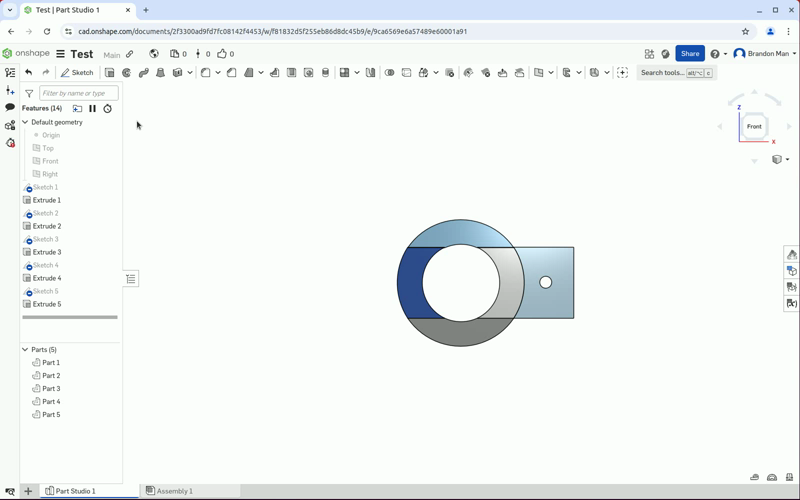
key(shift+h)
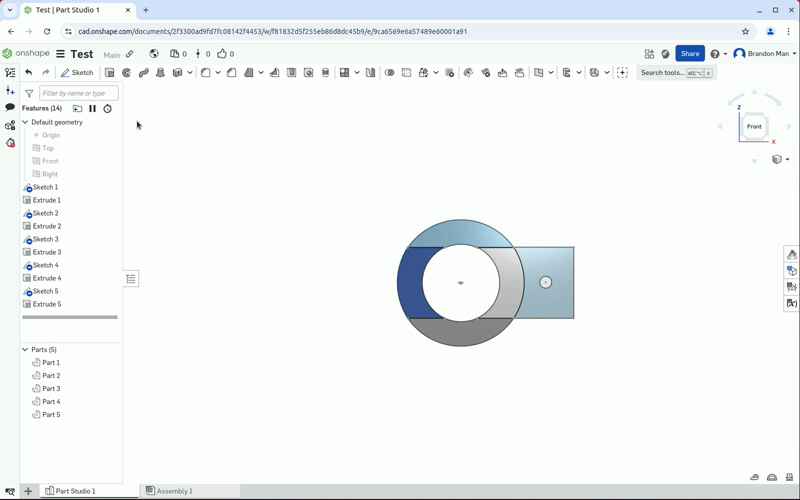
key(shift+h)
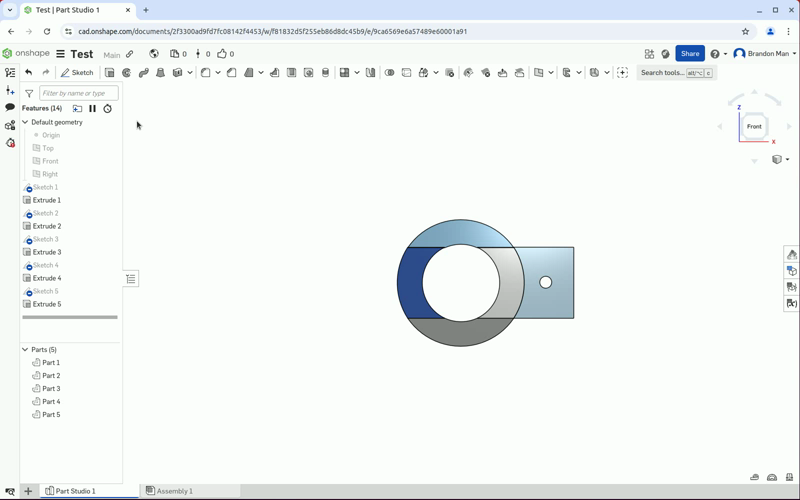
mouse_move(73, 189)
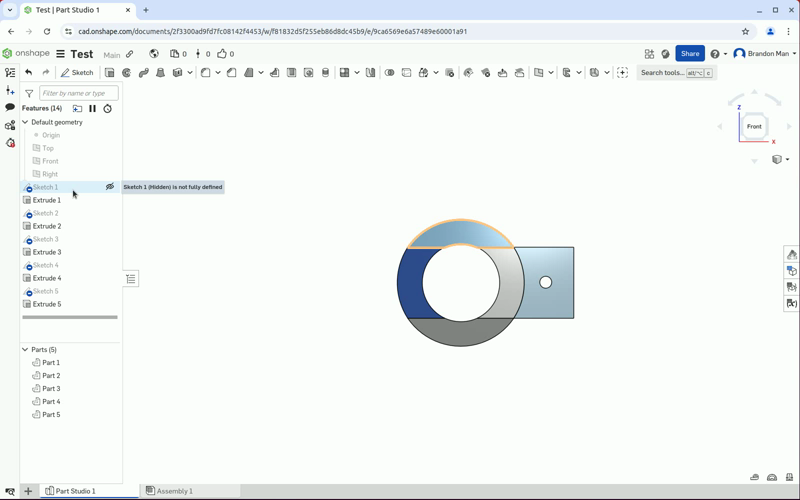
click(73, 189)
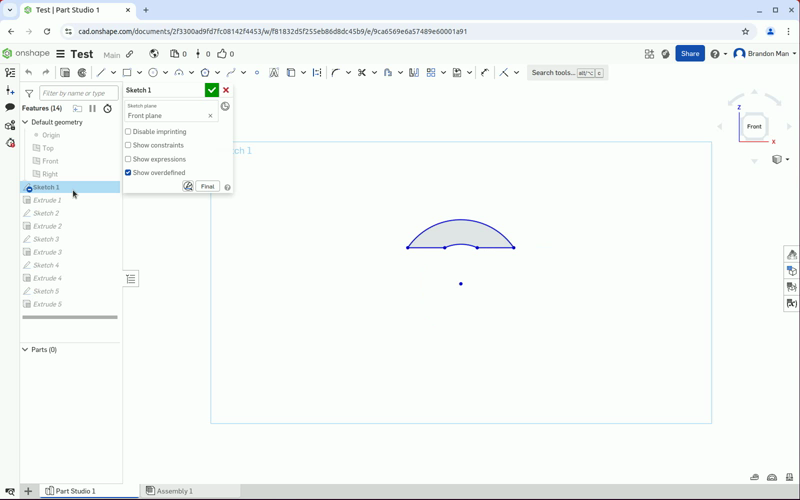
mouse_move(229, 92)
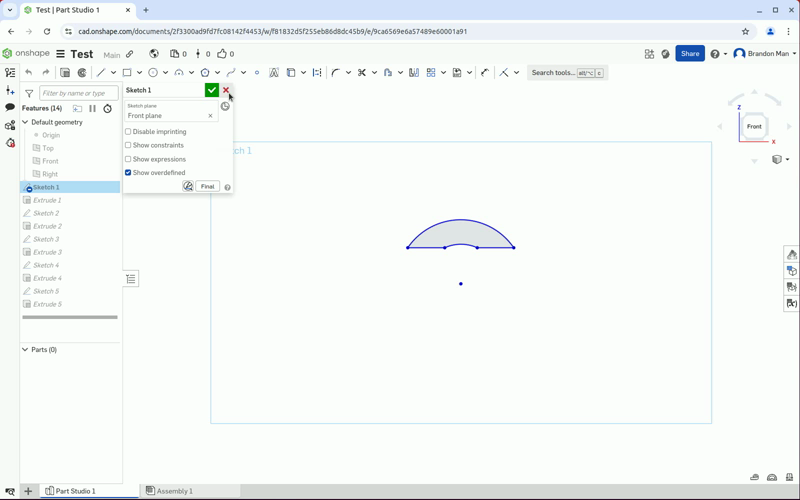
click(229, 92)
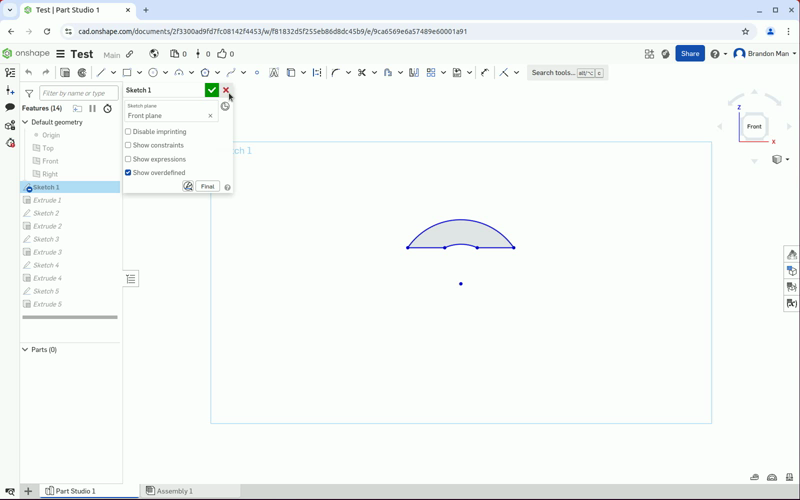
key(shift+s)
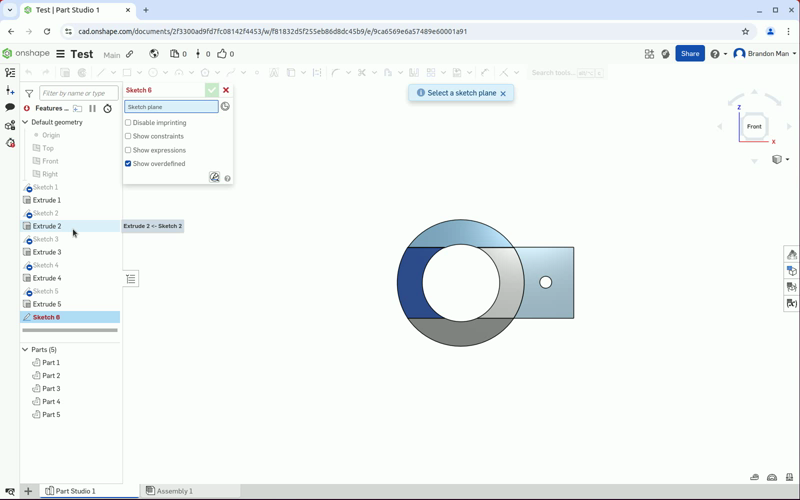
scroll(3)
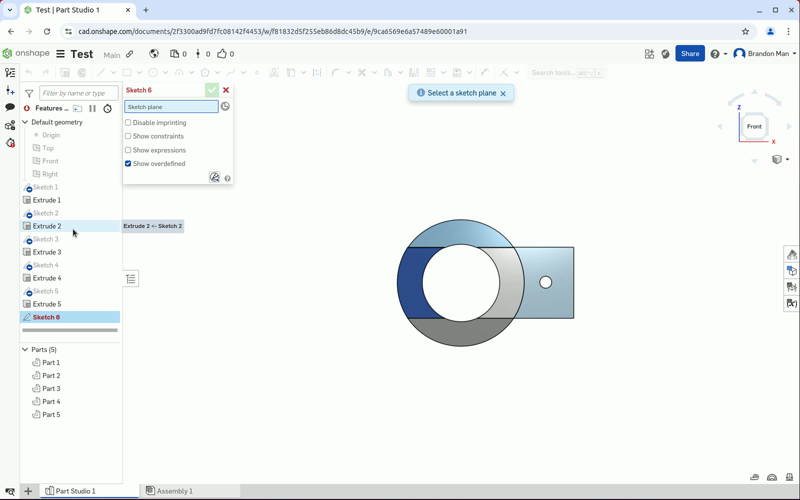
mouse_move(73, 163)
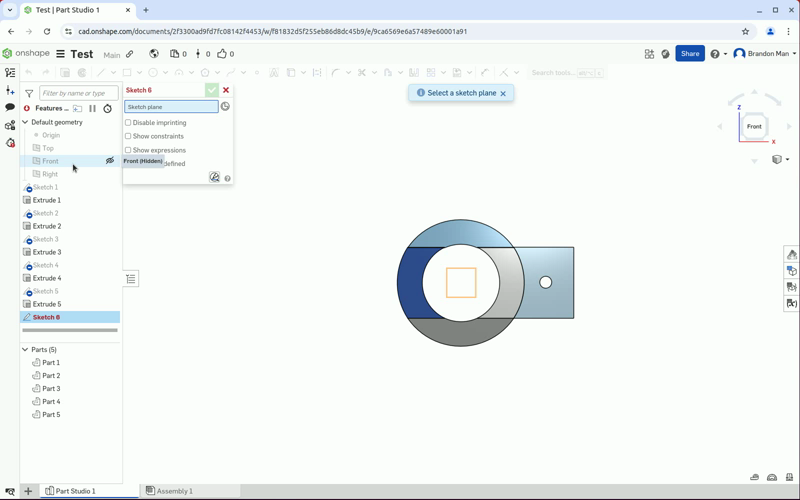
click(73, 163)
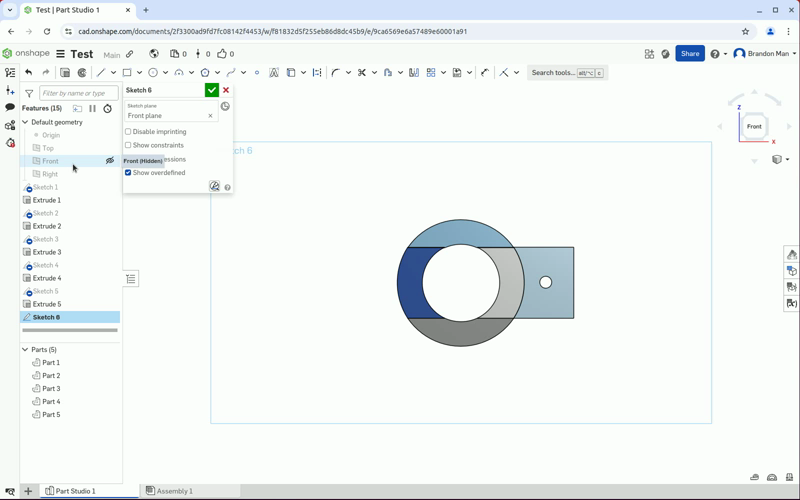
mouse_move(73, 352)
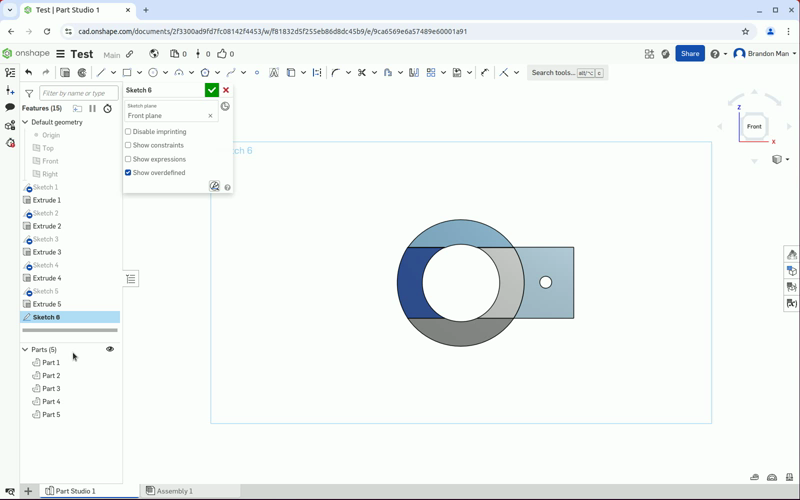
key(y)
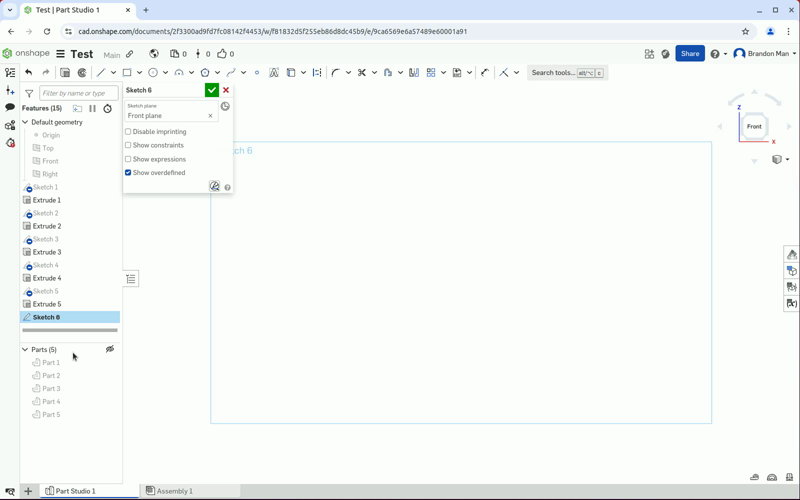
key(l)
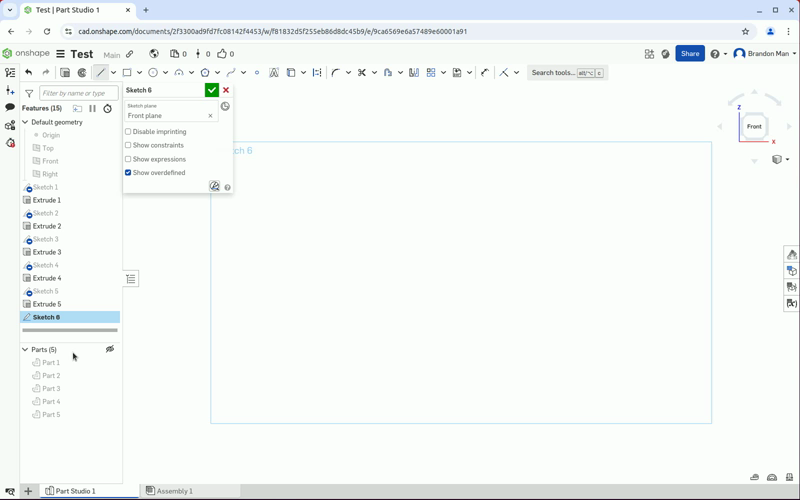
key_down(shift)
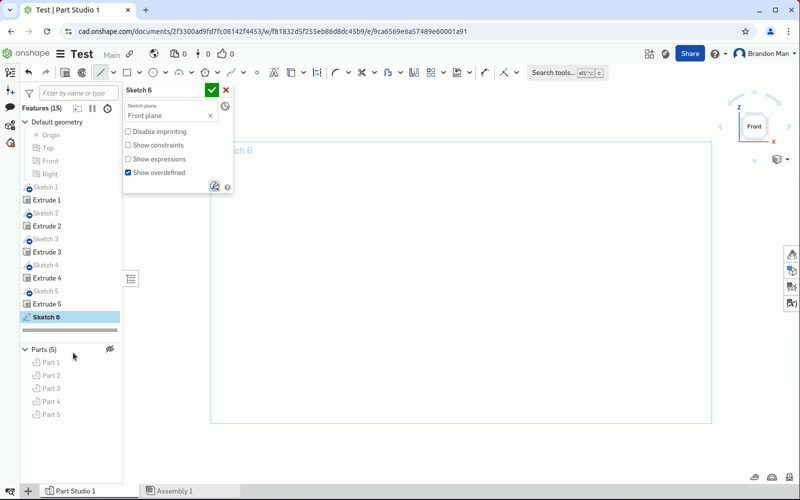
mouse_move(348, 318)
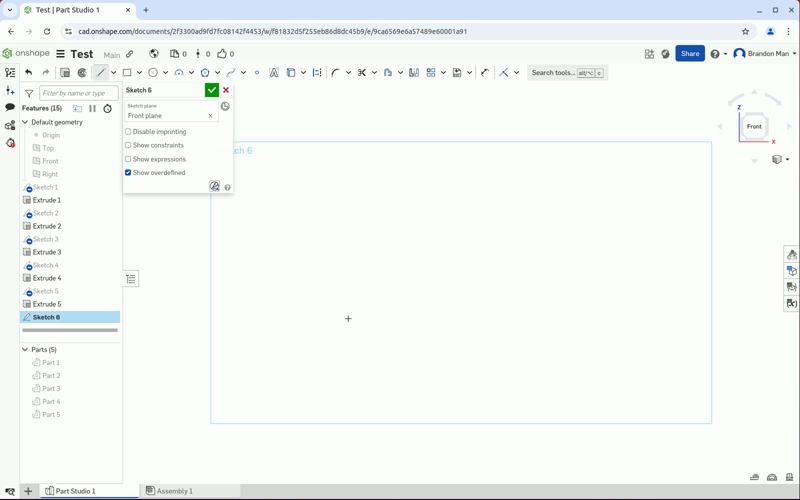
click(348, 318)
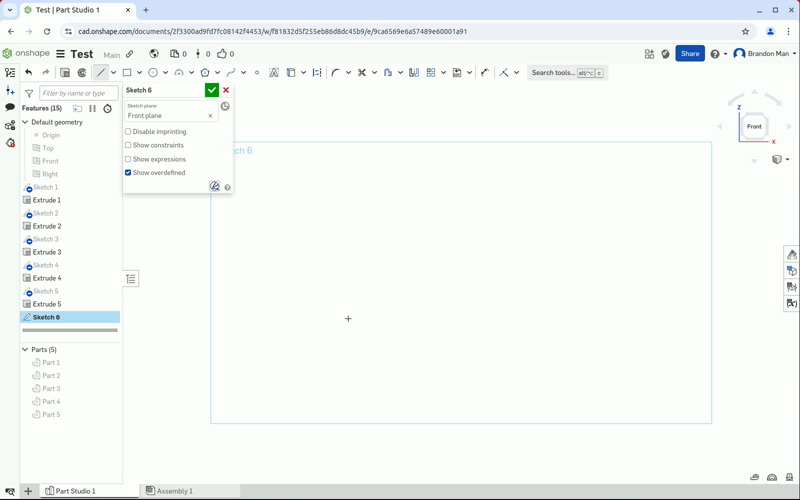
key_up(shift)
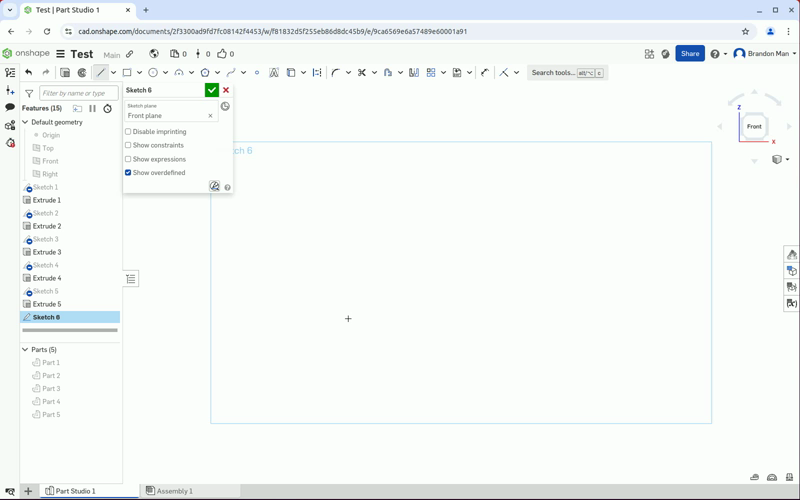
key_down(shift)
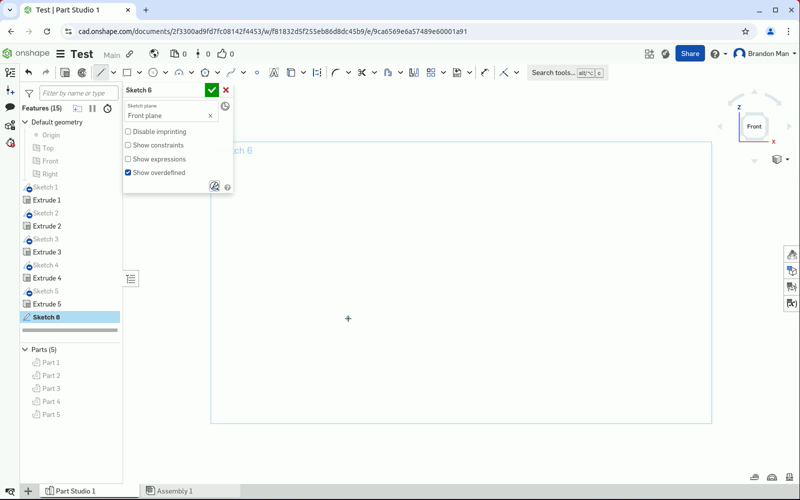
mouse_move(408, 318)
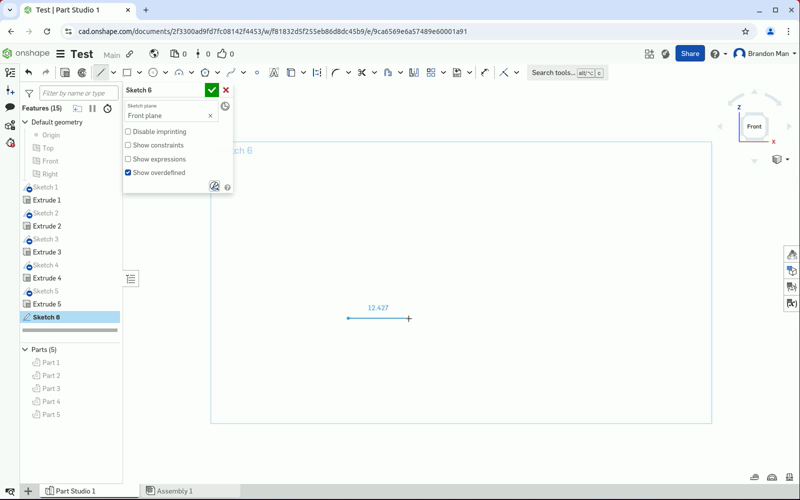
click(408, 318)
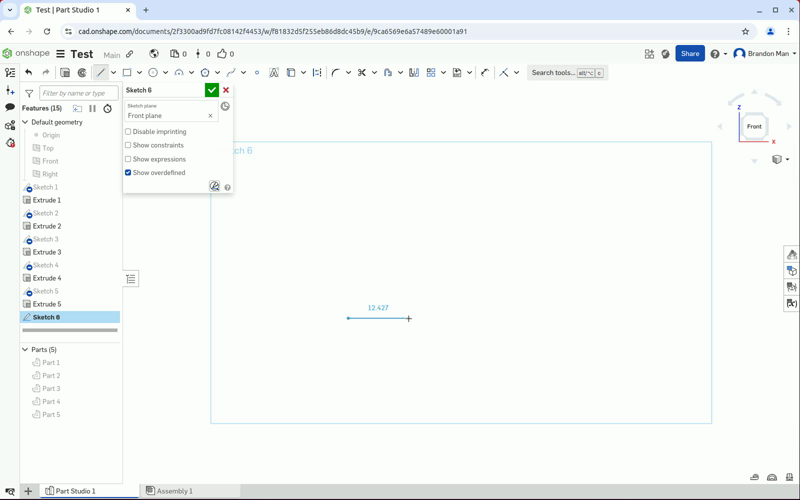
key_up(shift)
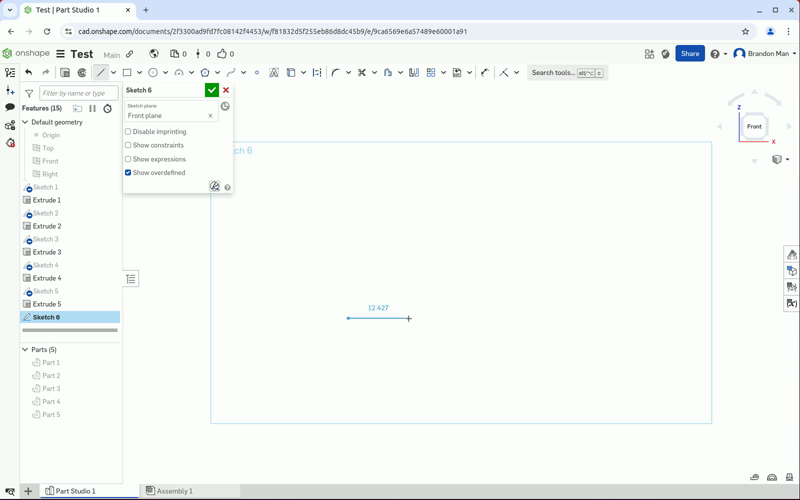
key(esc)
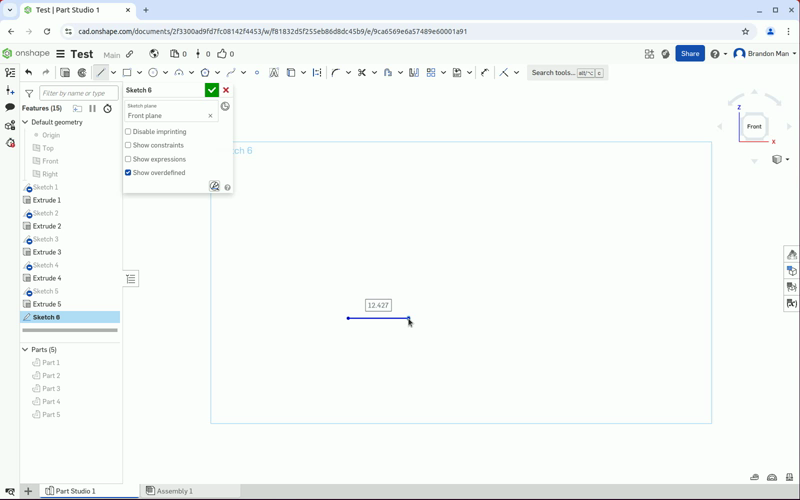
key(a)
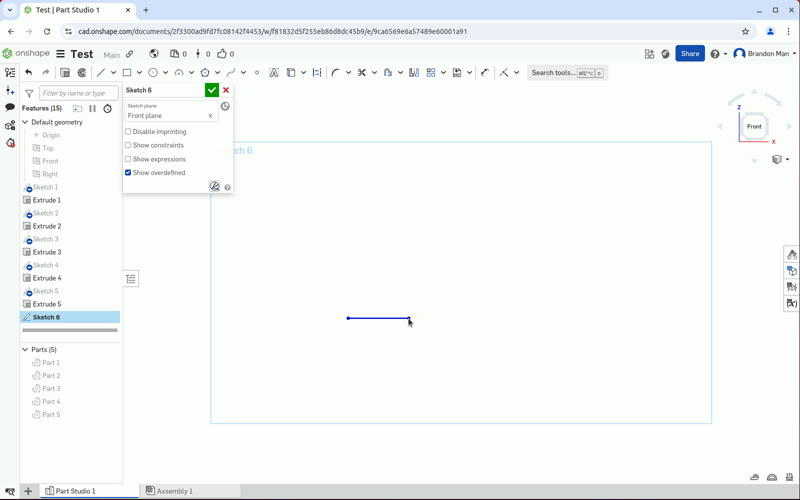
mouse_move(408, 318)
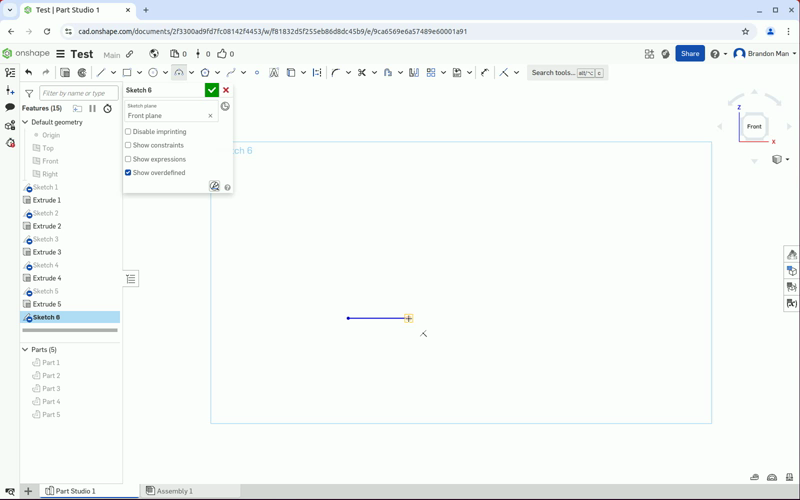
click(408, 318)
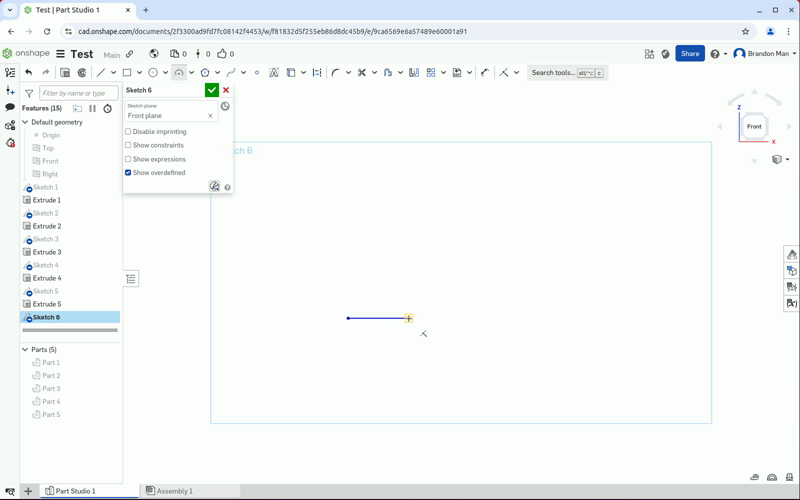
key_down(shift)
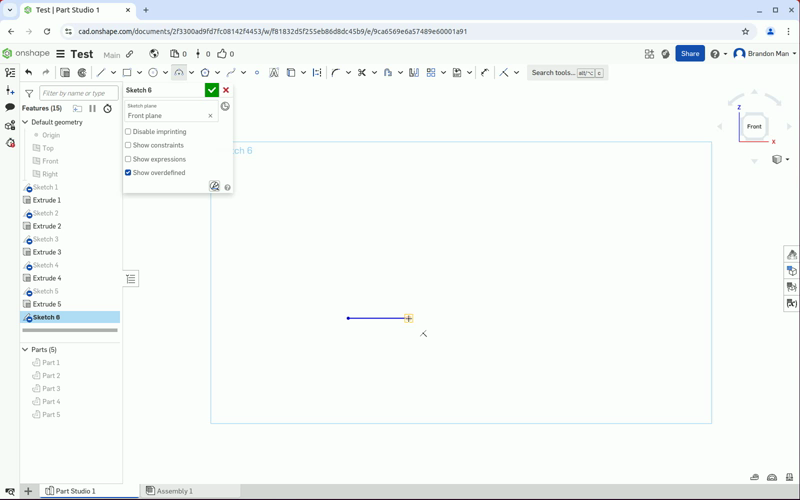
mouse_move(408, 247)
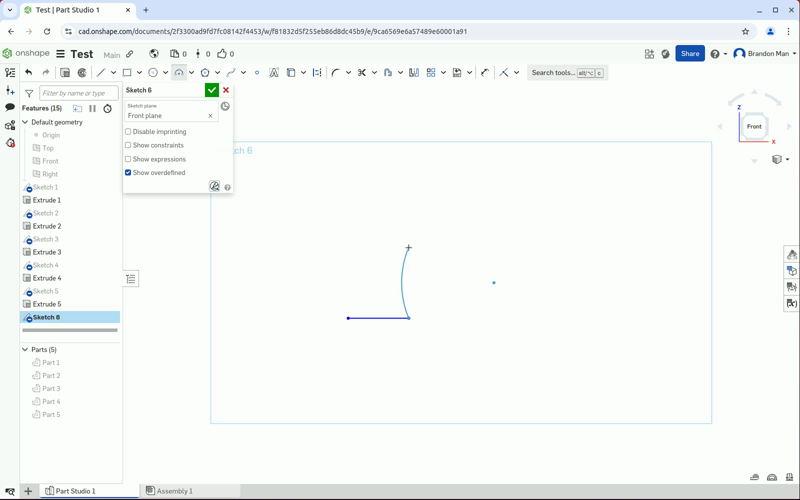
click(408, 247)
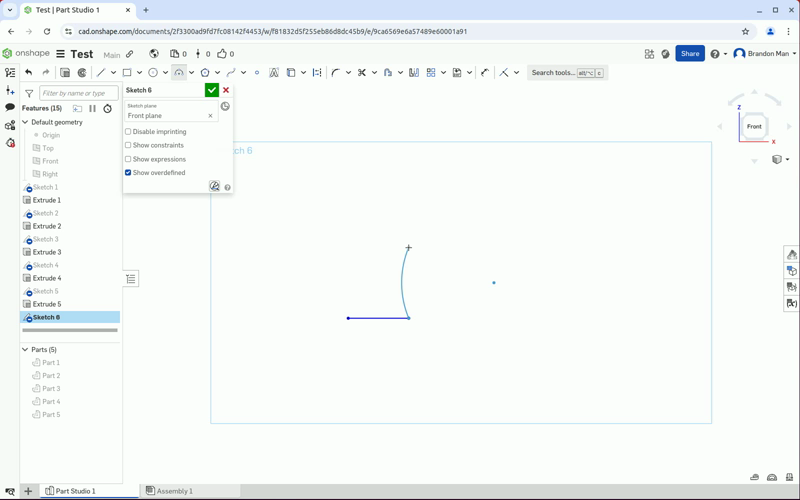
mouse_move(397, 282)
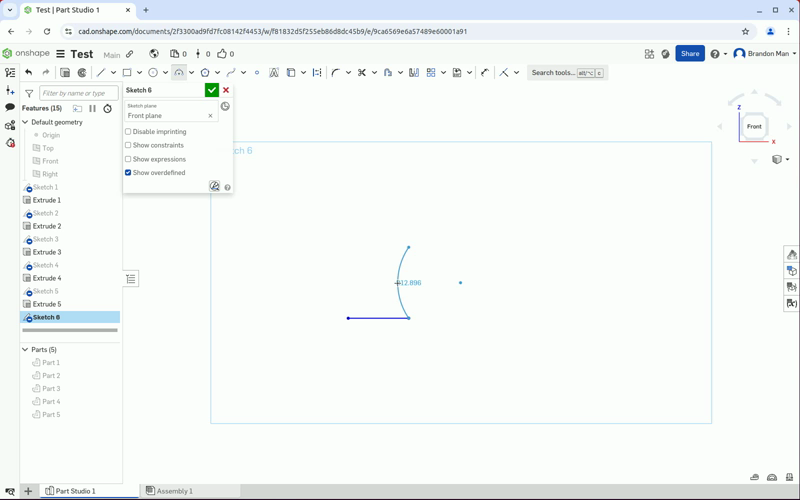
click(397, 282)
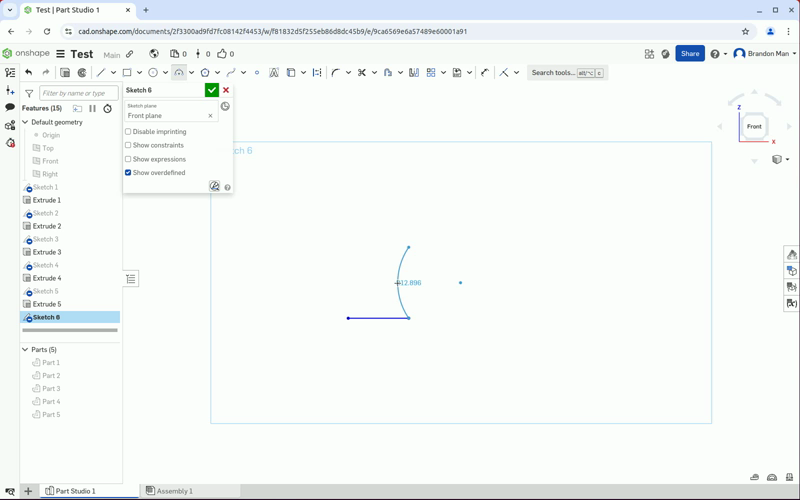
key_up(shift)
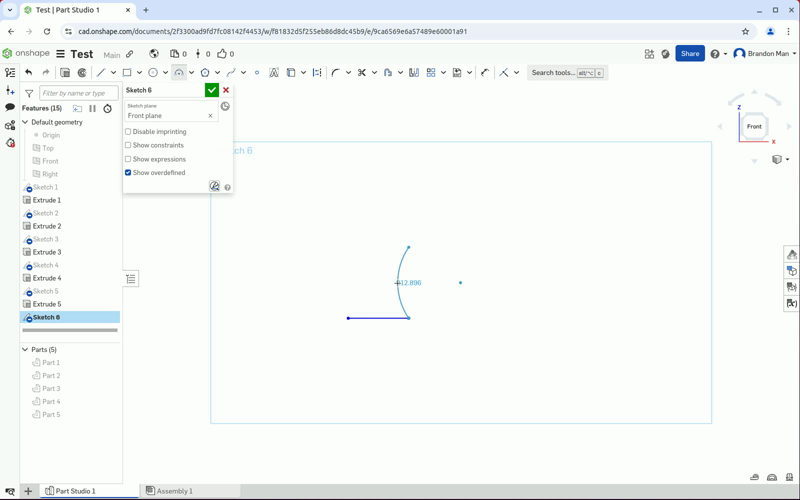
key(esc)
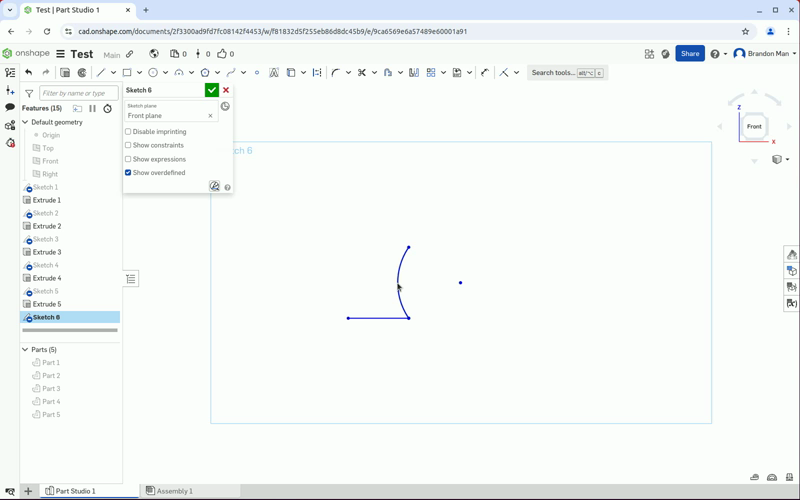
key(l)
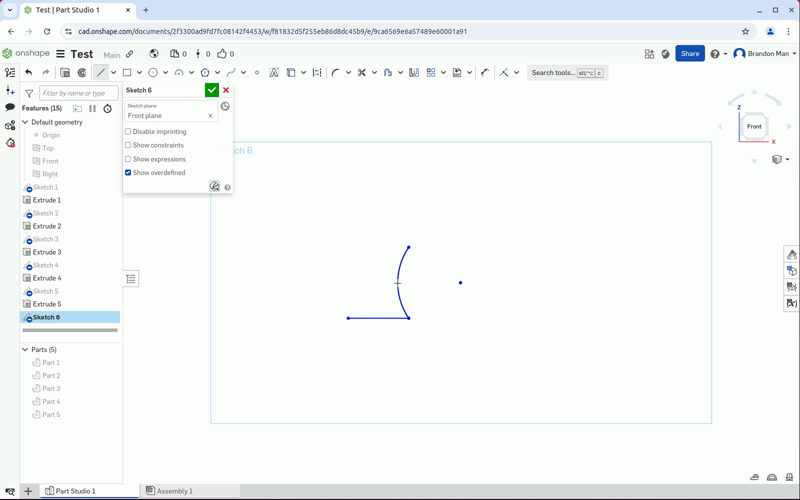
mouse_move(408, 247)
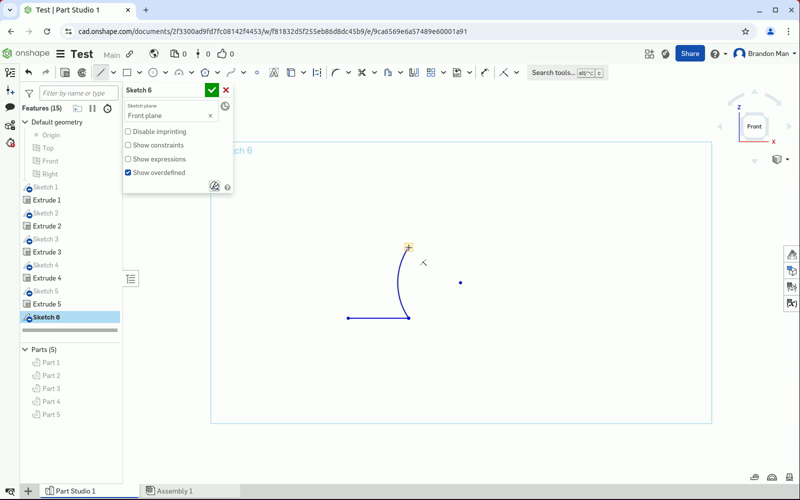
click(408, 247)
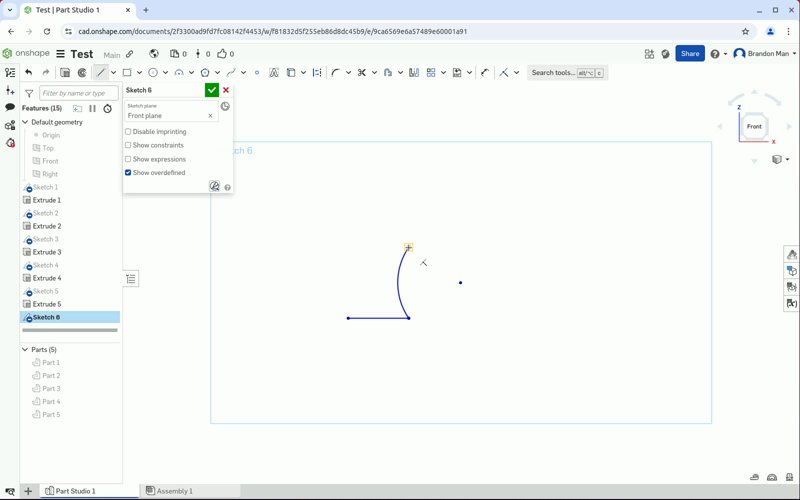
key_down(shift)
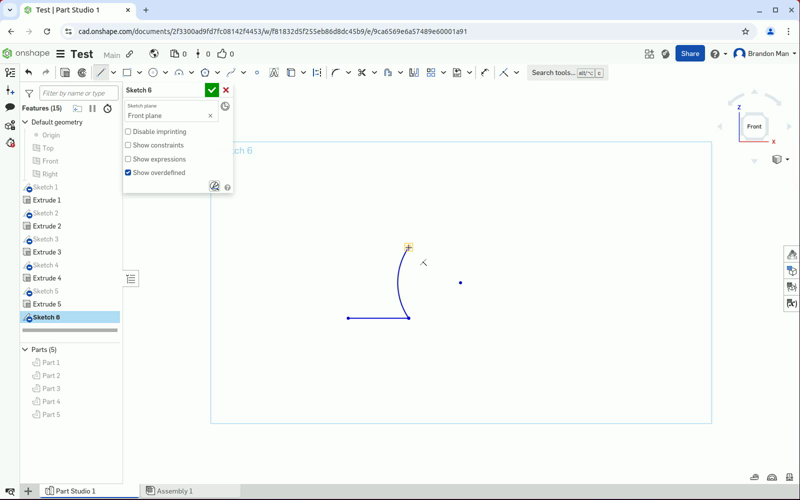
mouse_move(348, 247)
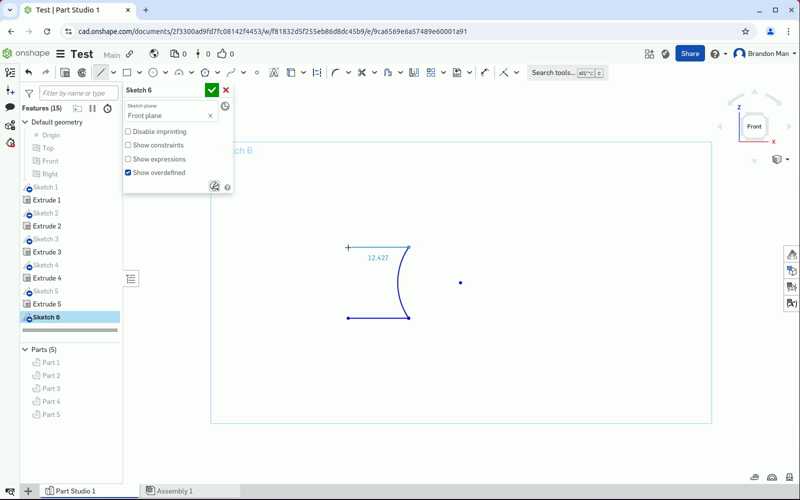
click(348, 247)
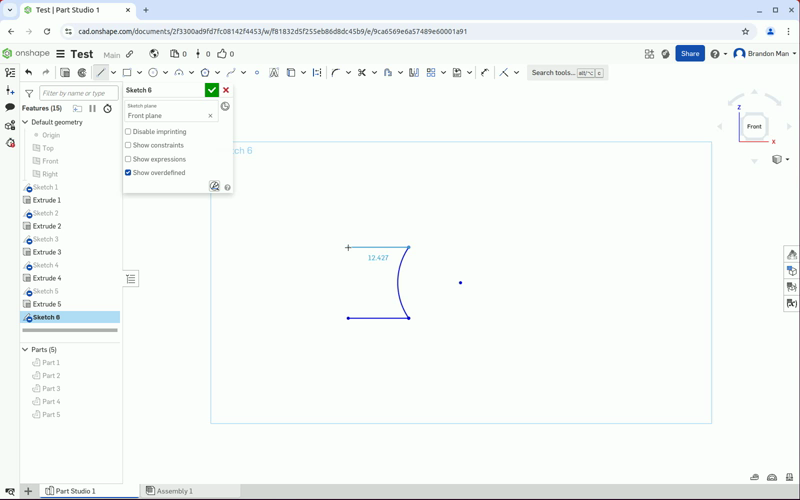
key_up(shift)
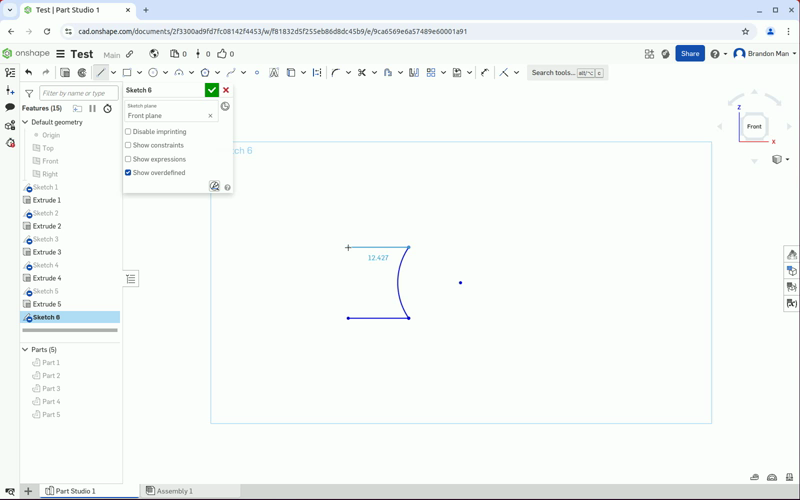
key_down(shift)
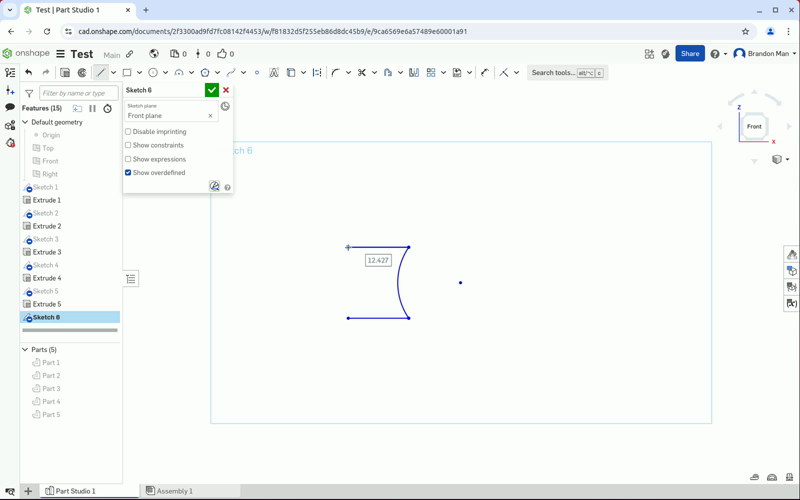
mouse_move(348, 318)
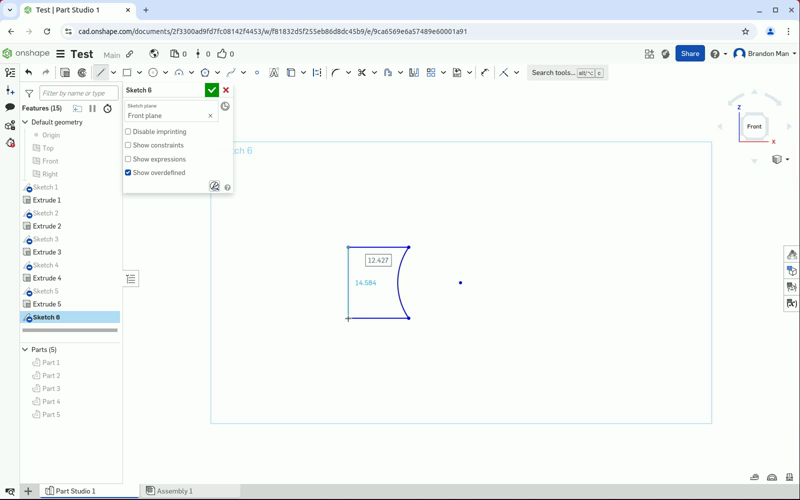
key_up(shift)
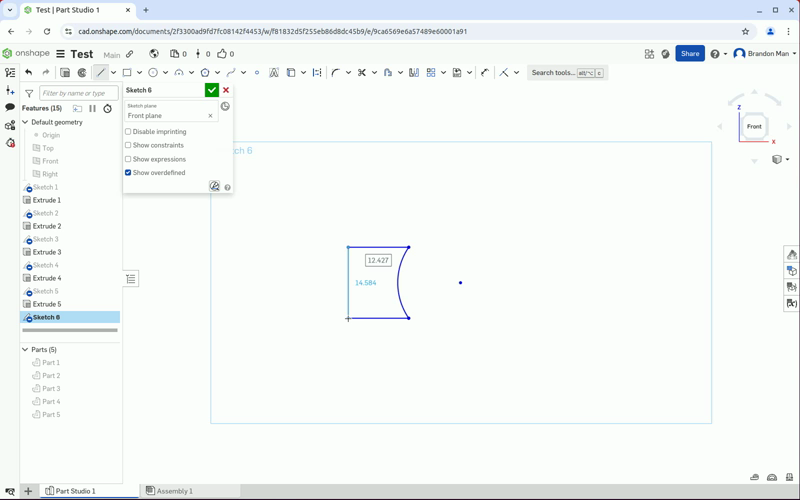
click(348, 318)
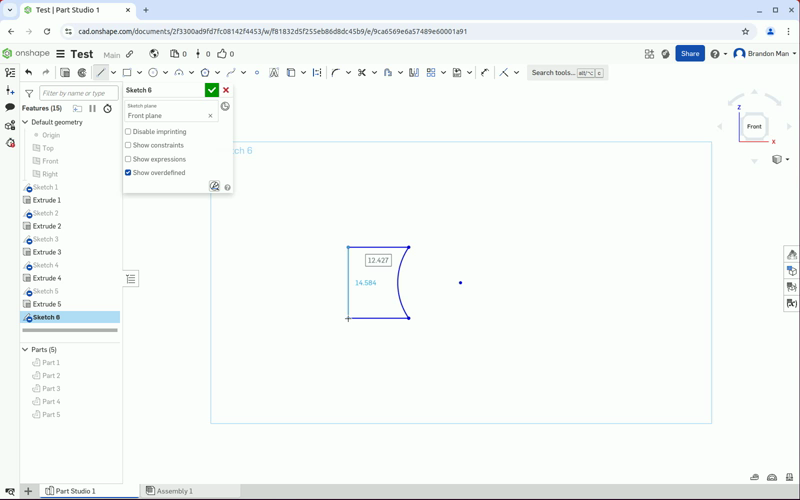
key(esc)
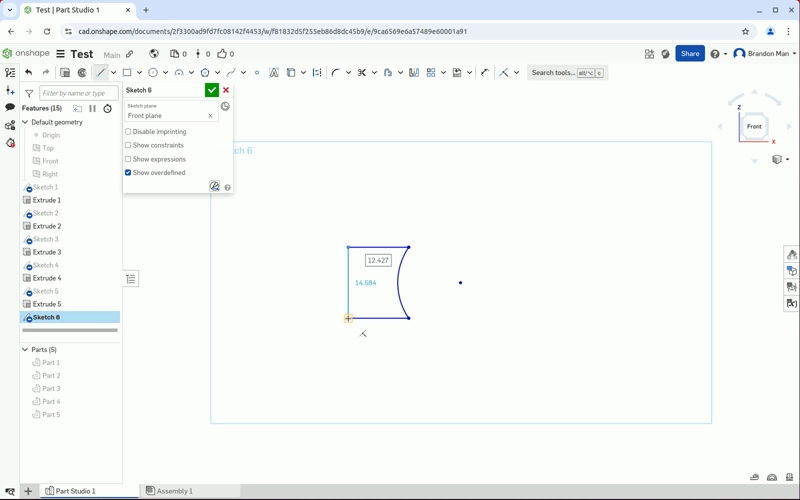
key(c)
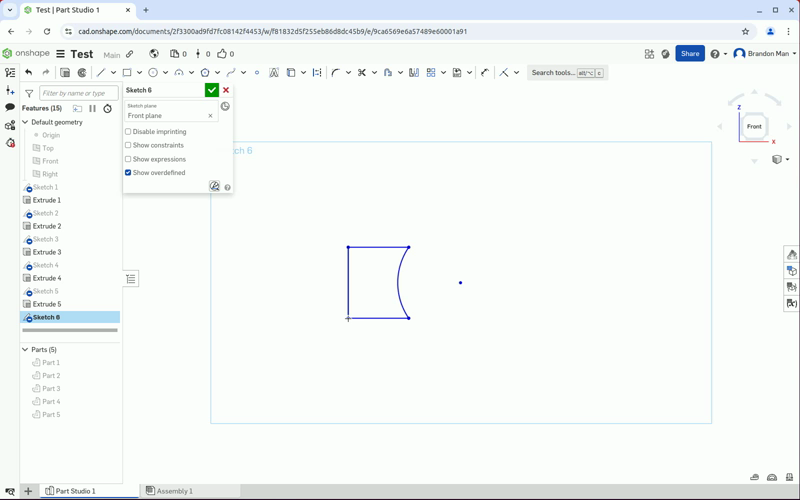
key_down(shift)
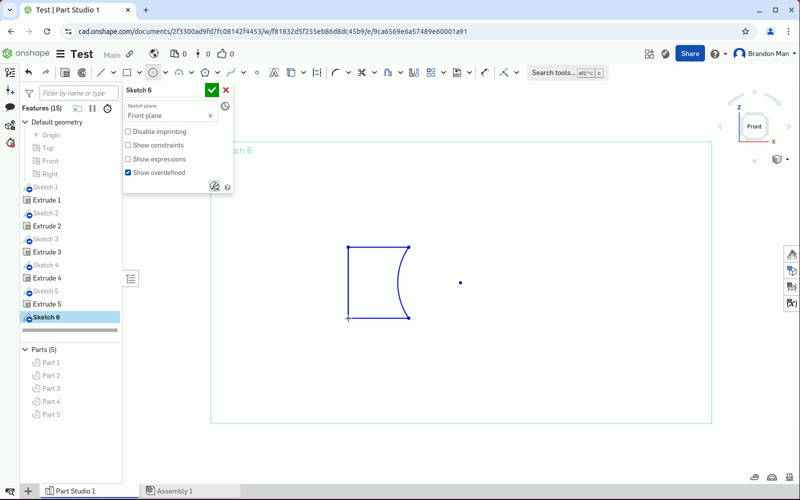
mouse_move(376, 282)
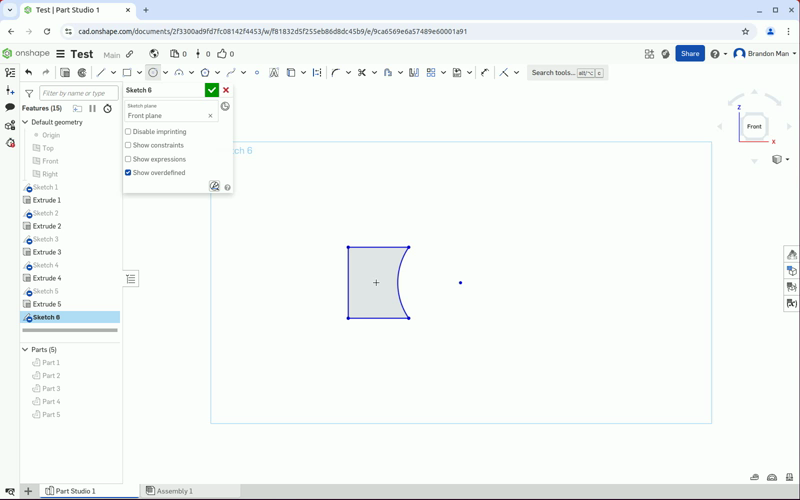
click(376, 282)
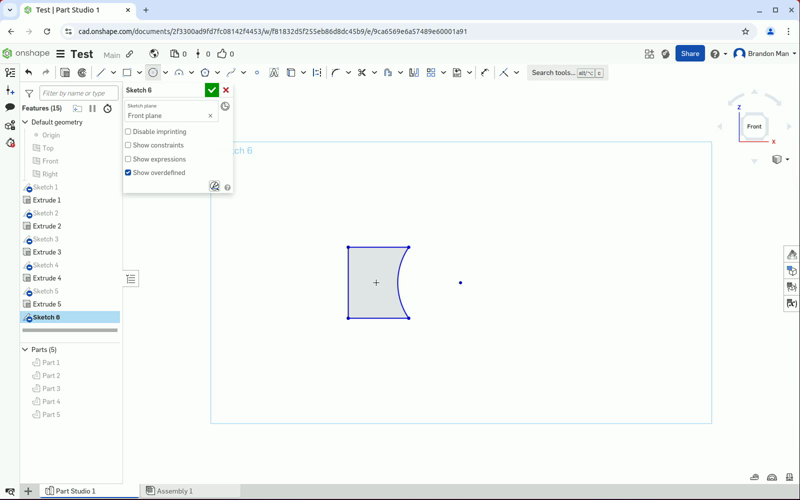
key_up(shift)
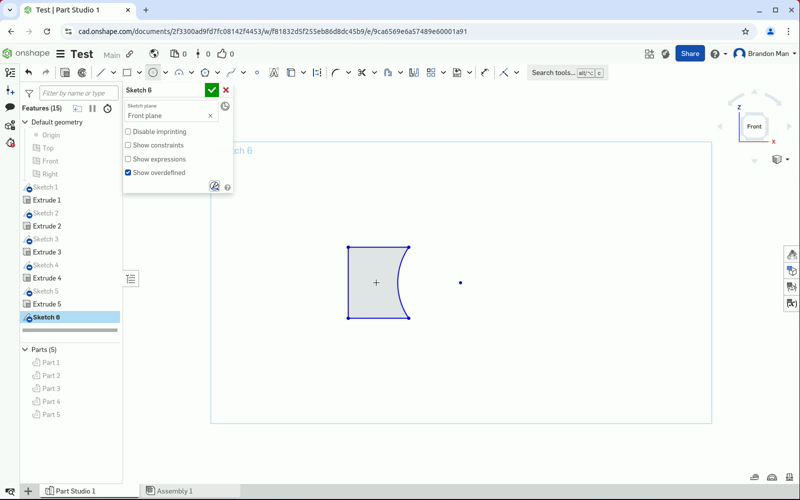
mouse_move(382, 282)
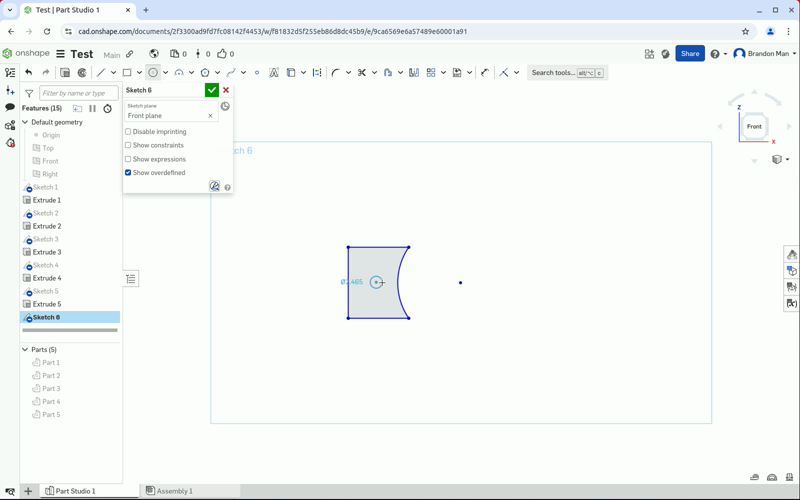
click(382, 282)
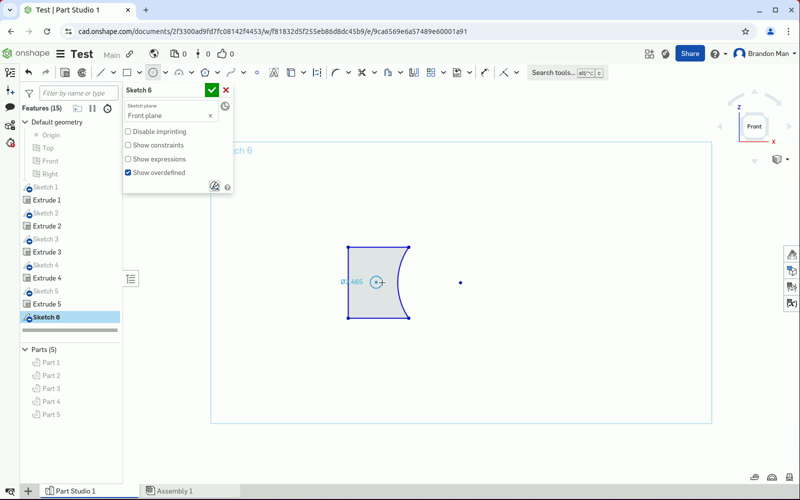
key(esc)
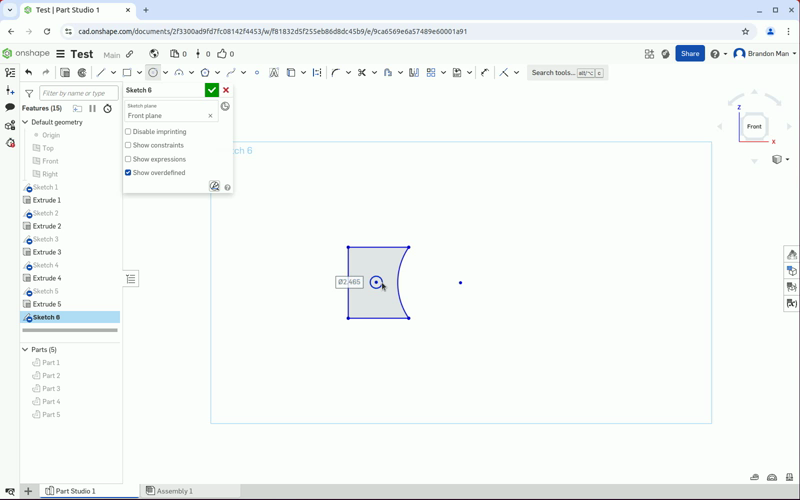
mouse_move(384, 273)
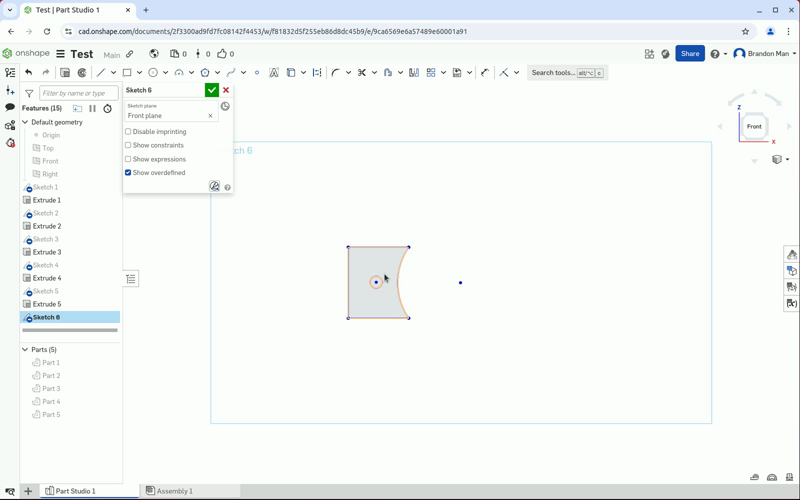
click(384, 273)
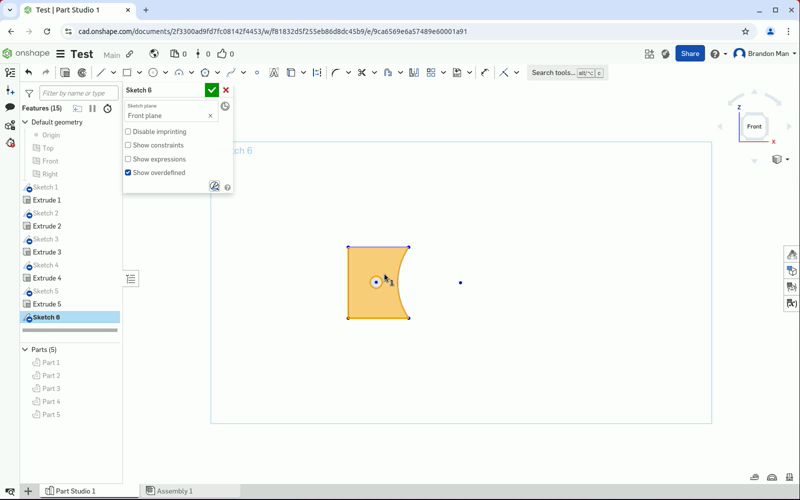
mouse_move(73, 352)
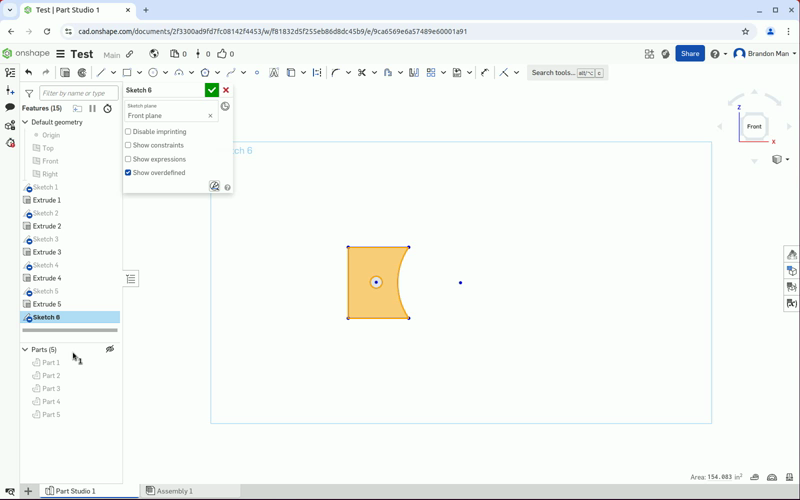
key(shift+y)
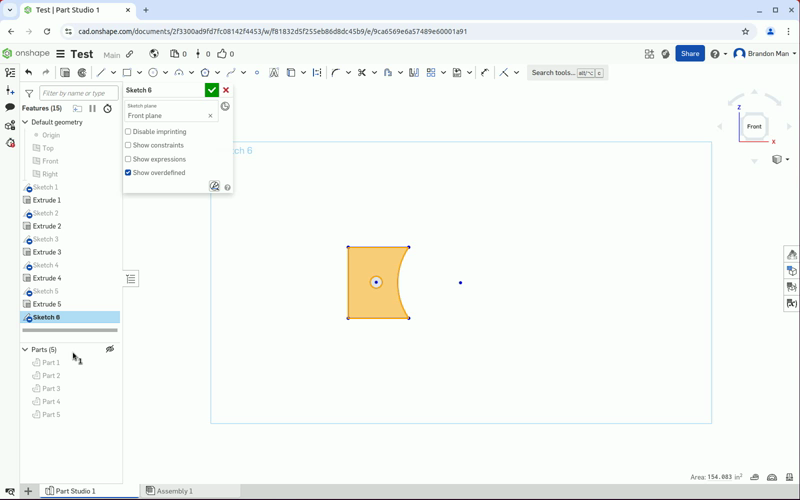
key(shift+e)
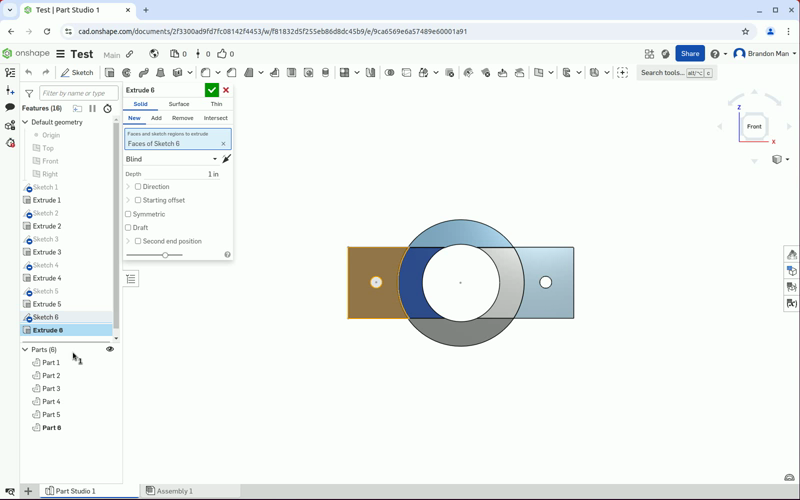
mouse_move(143, 106)
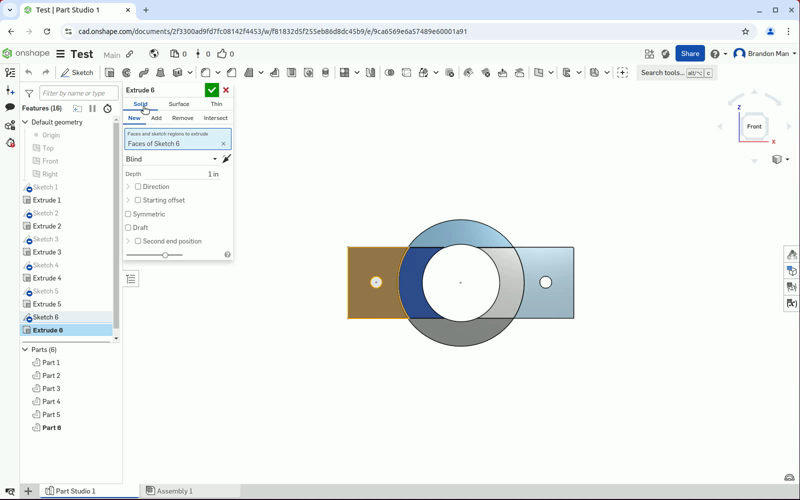
click(143, 106)
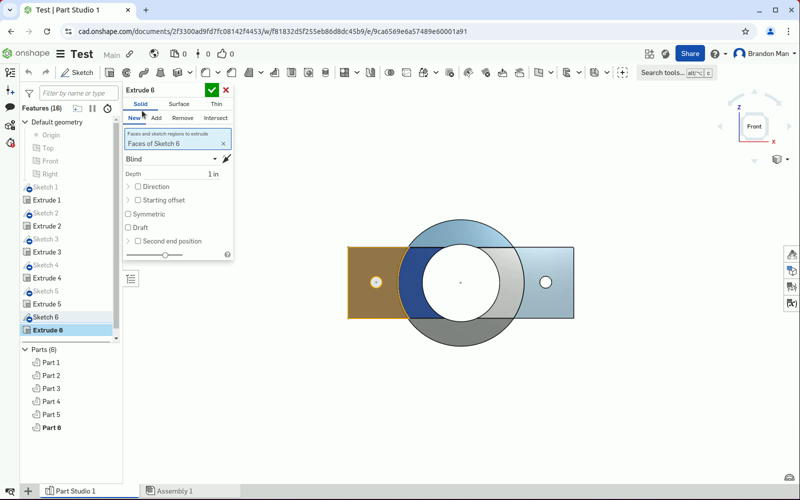
mouse_move(137, 120)
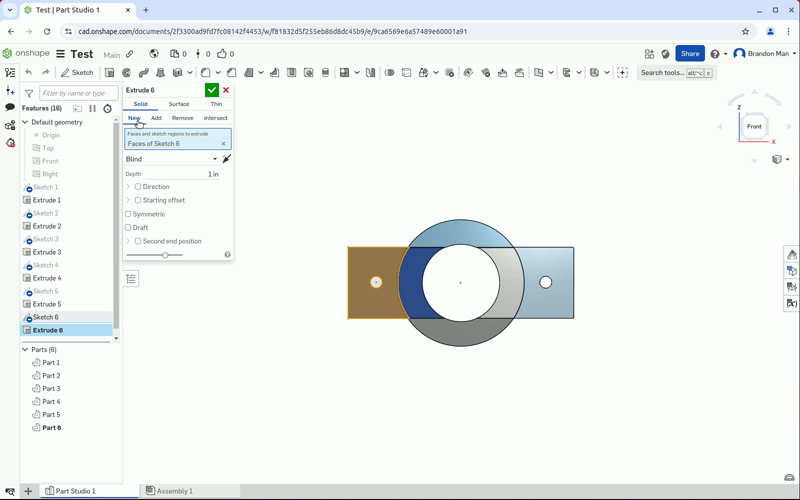
click(137, 120)
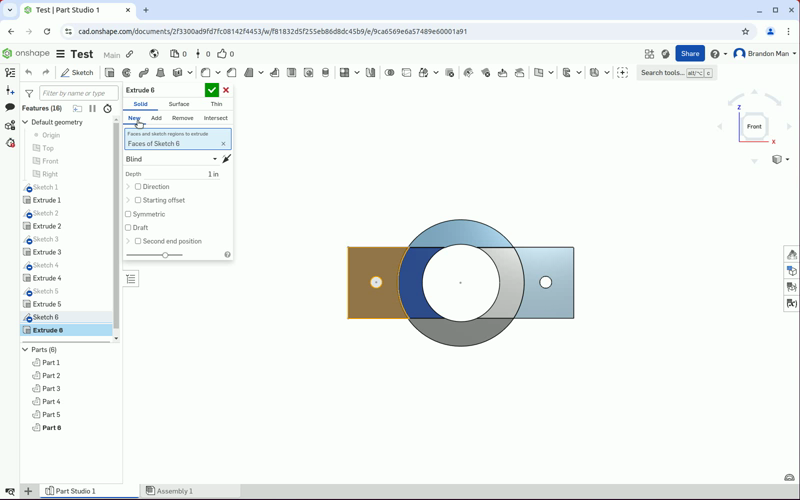
key(tab, 4)
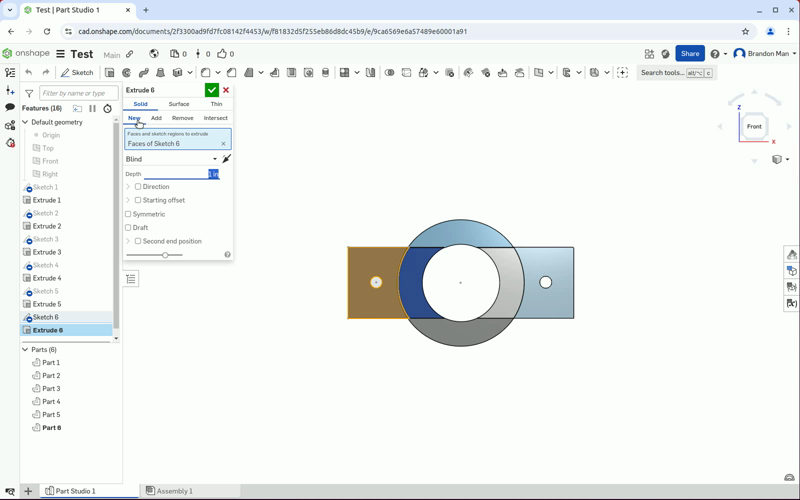
text(5.296)
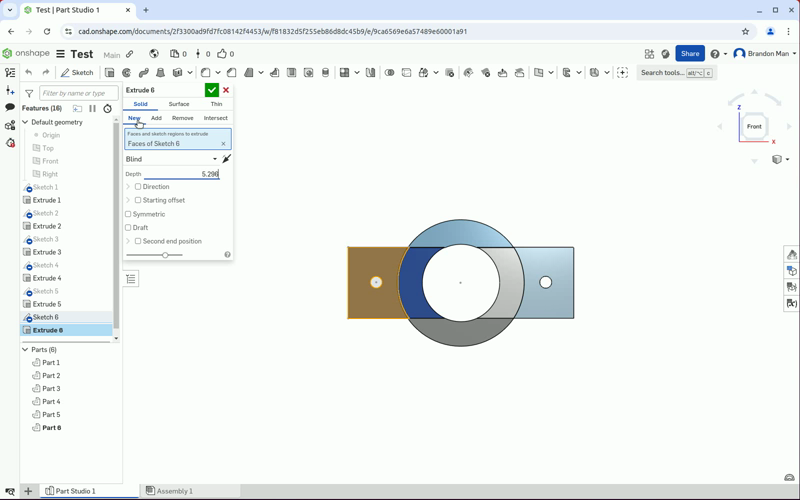
key(enter)
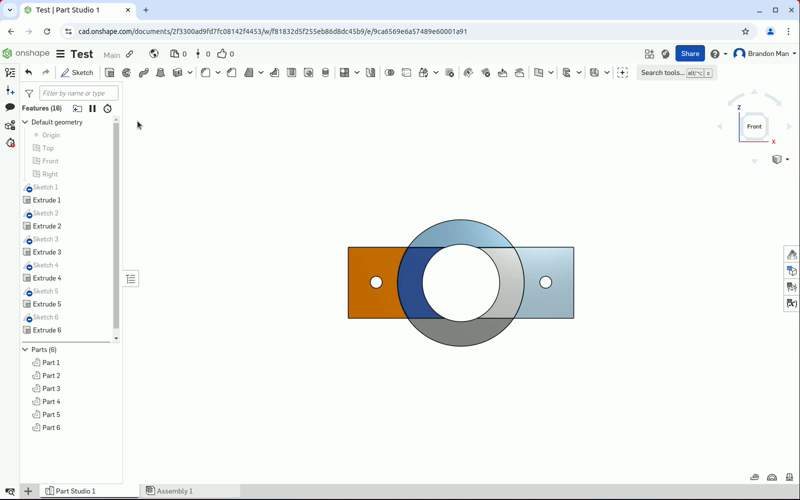
key(shift+h)
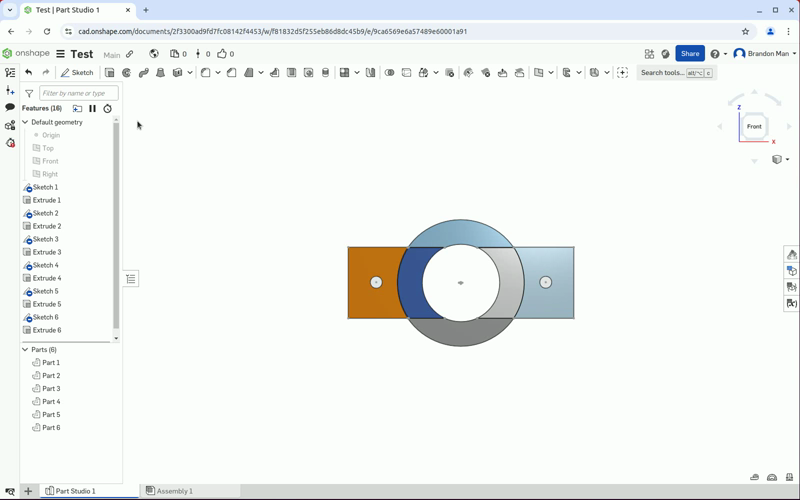
key(shift+h)
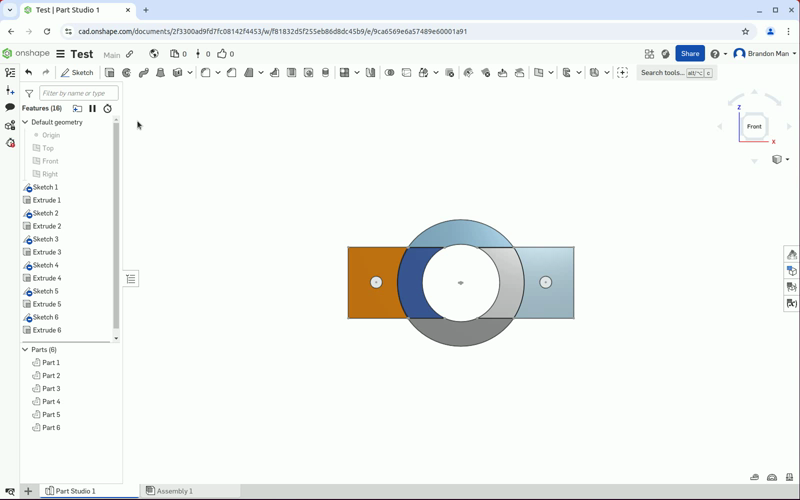
key(shift+7)
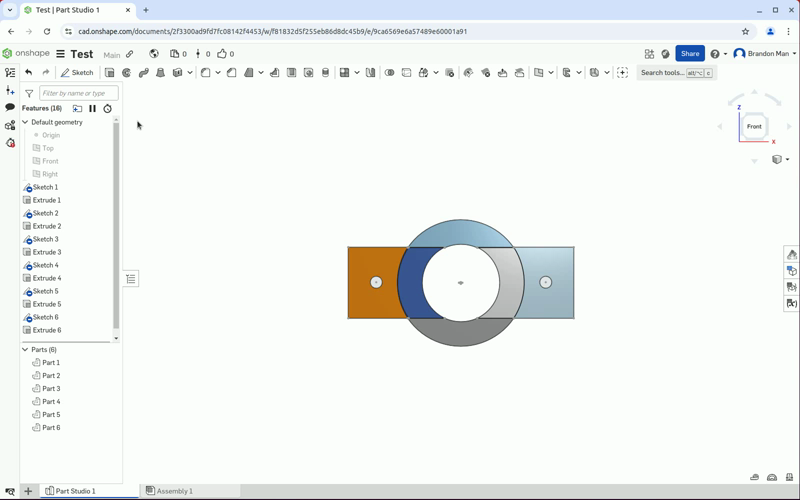
key(left, 2)
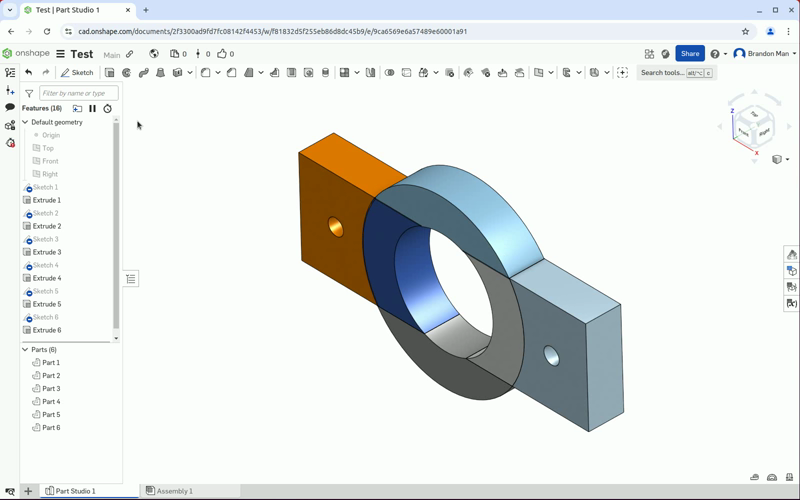
key(down, 2)
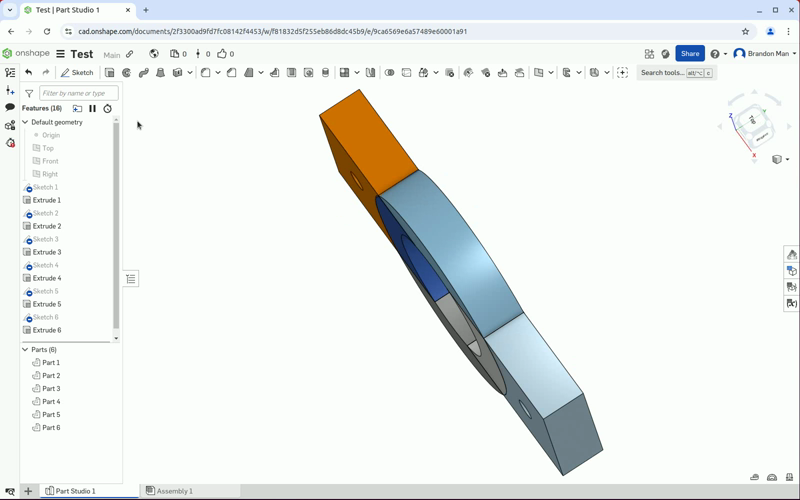
key(up, 2)
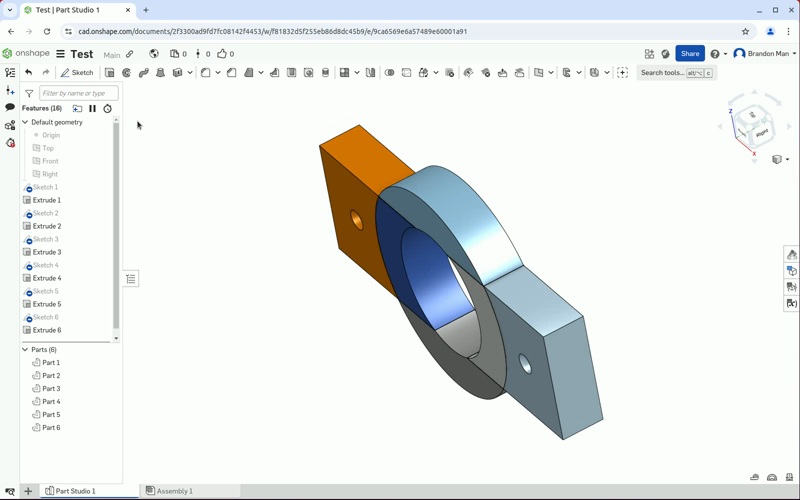
key(right, 2)
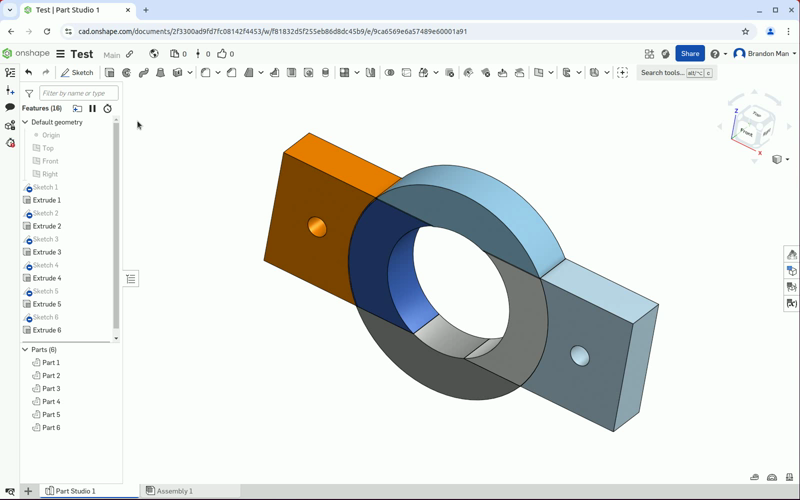
mouse_move(69, 189)
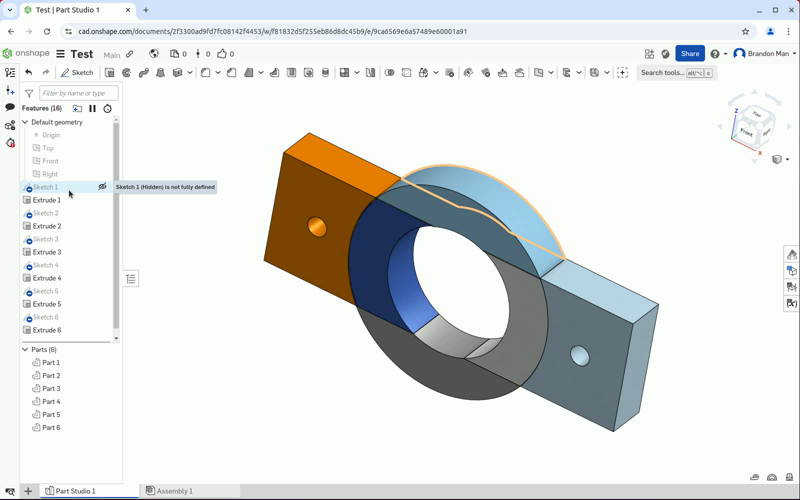
click(69, 189)